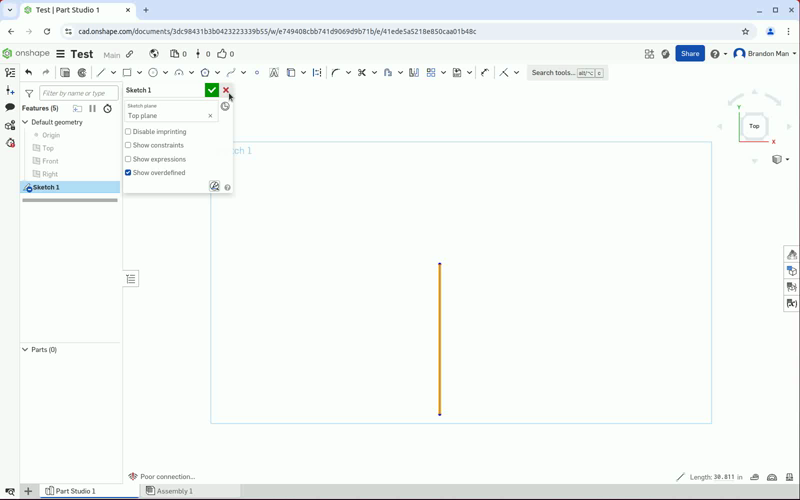
key(shift+h)
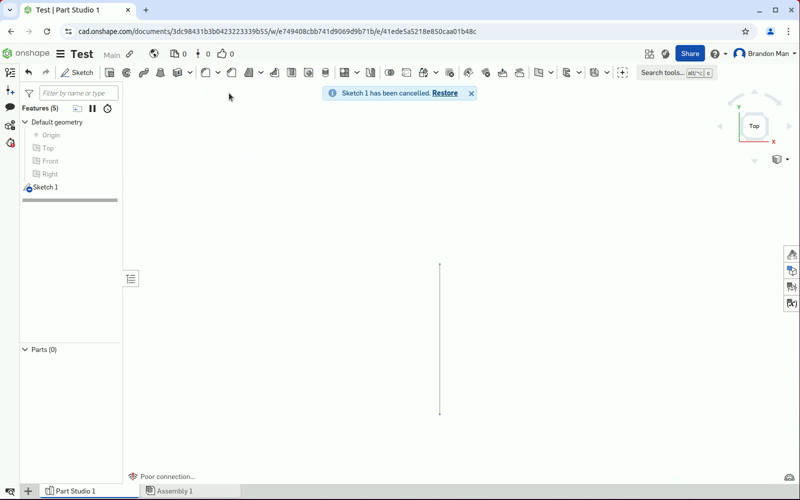
key(shift+s)
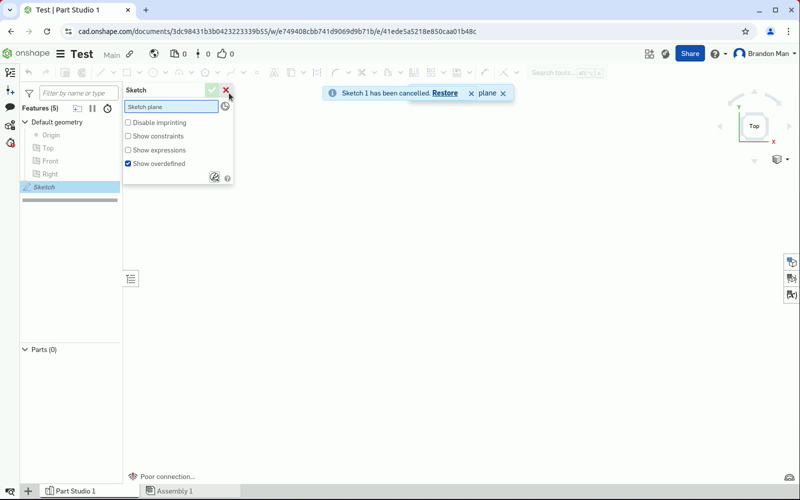
mouse_move(73, 150)
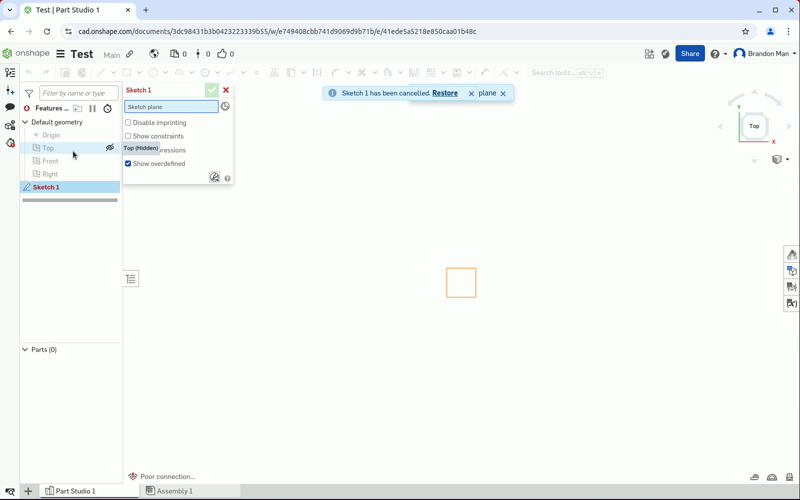
click(73, 150)
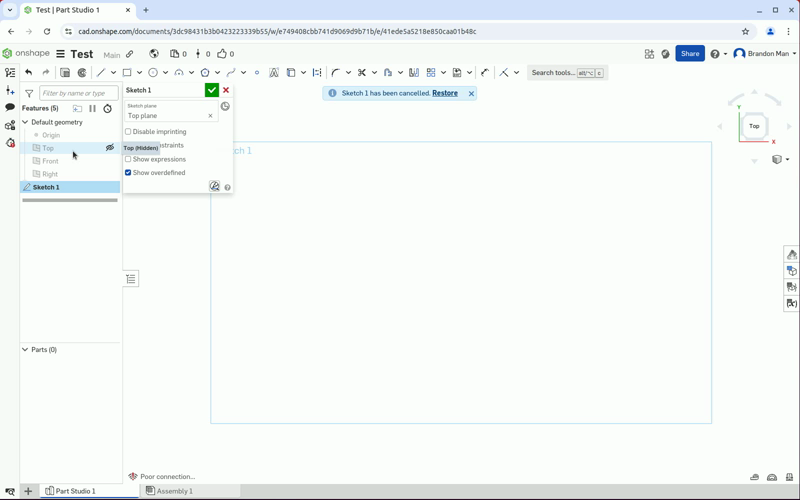
mouse_move(73, 352)
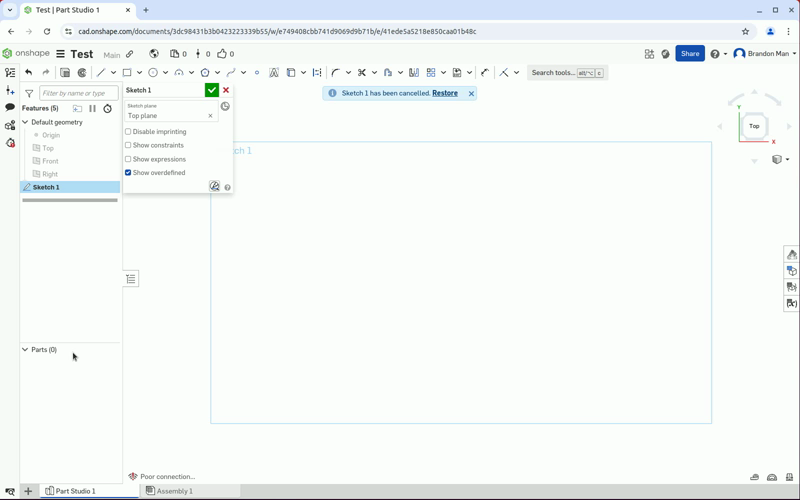
key(y)
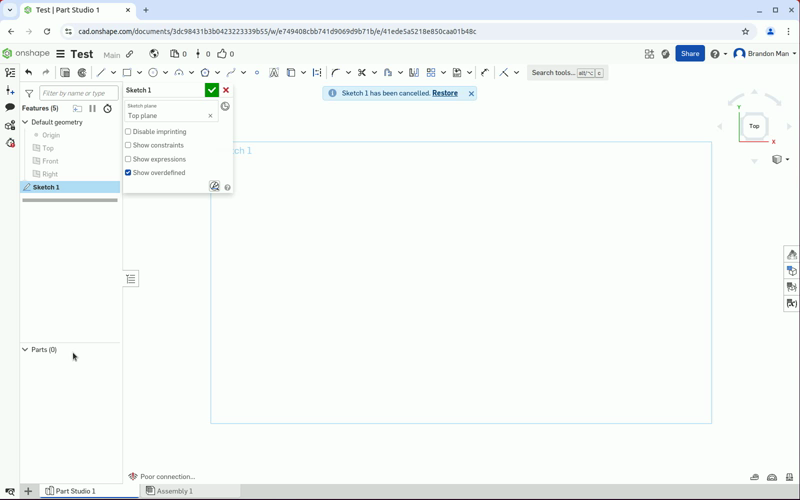
key(l)
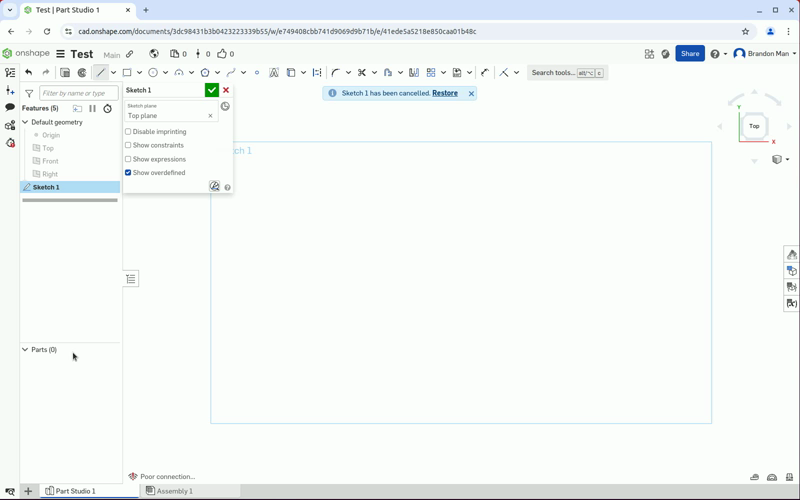
key_down(shift)
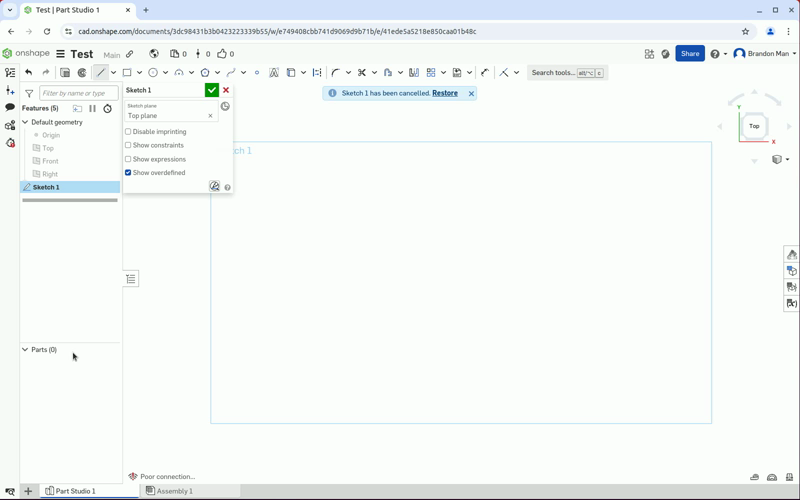
mouse_move(460, 282)
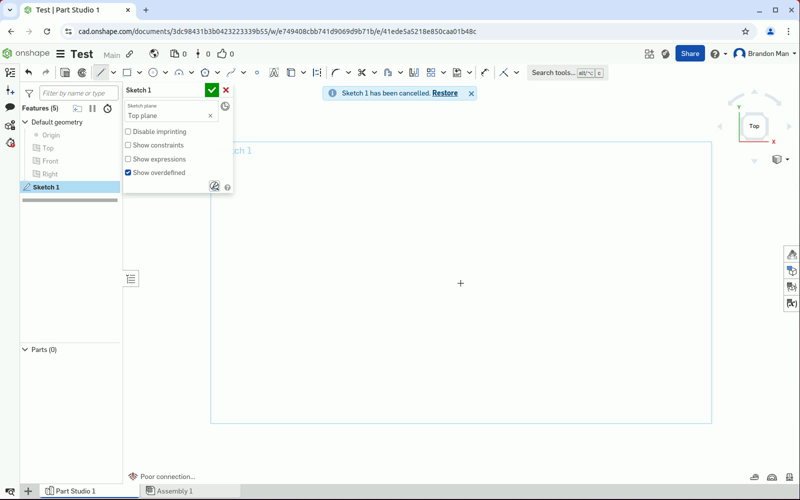
click(460, 282)
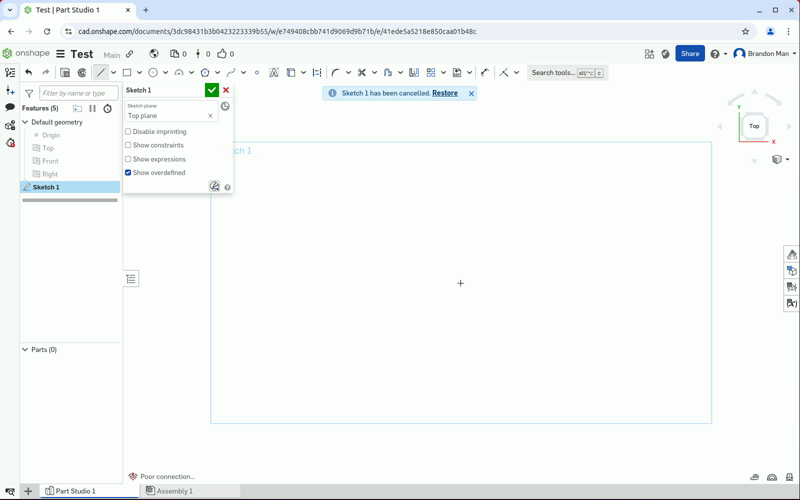
key_up(shift)
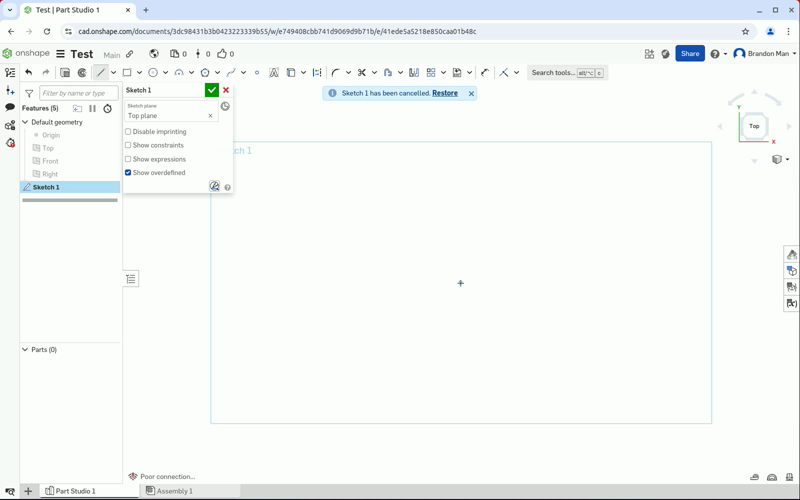
key_down(shift)
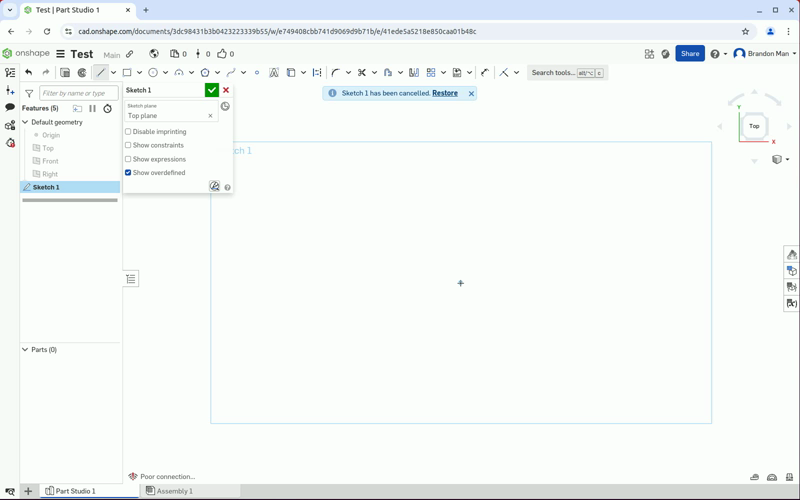
mouse_move(564, 282)
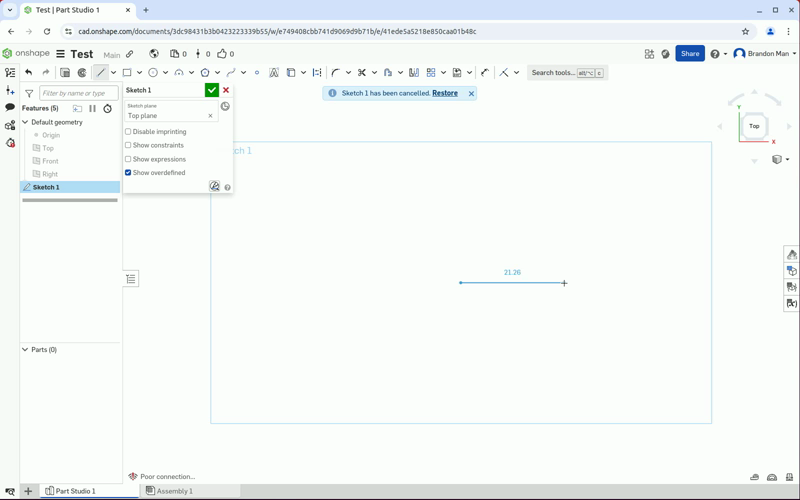
click(564, 282)
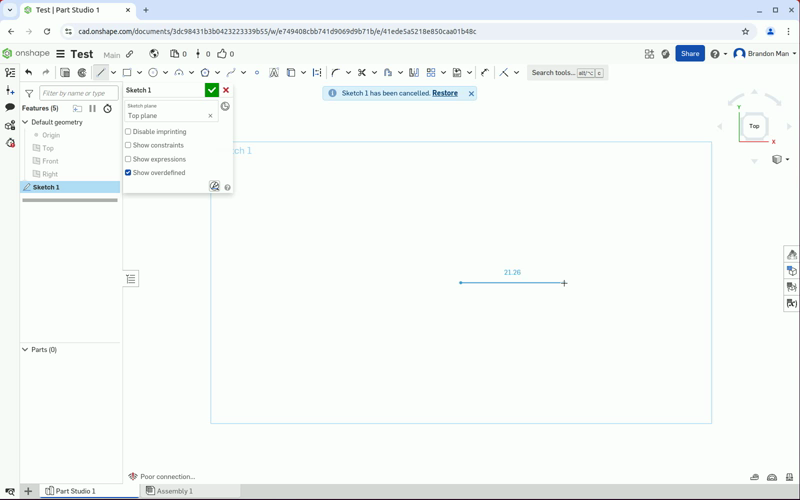
key_up(shift)
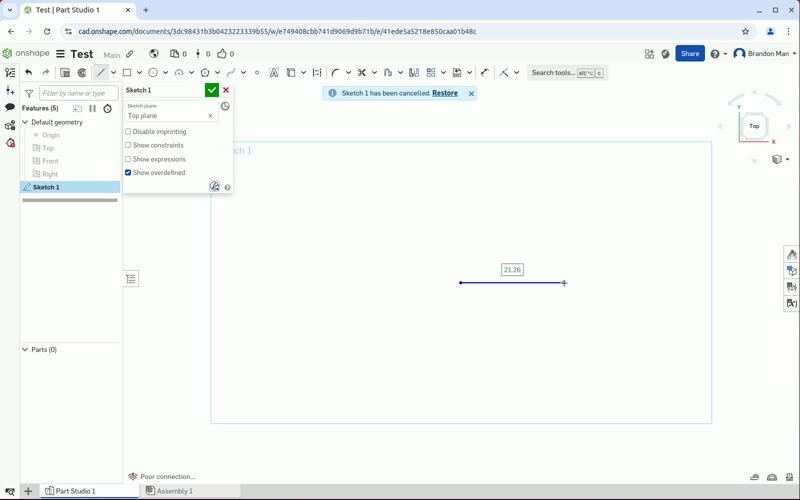
key_down(shift)
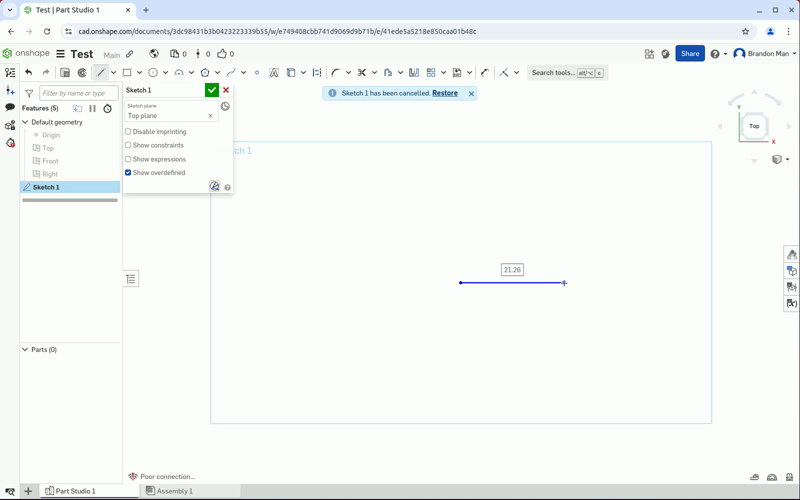
mouse_move(589, 282)
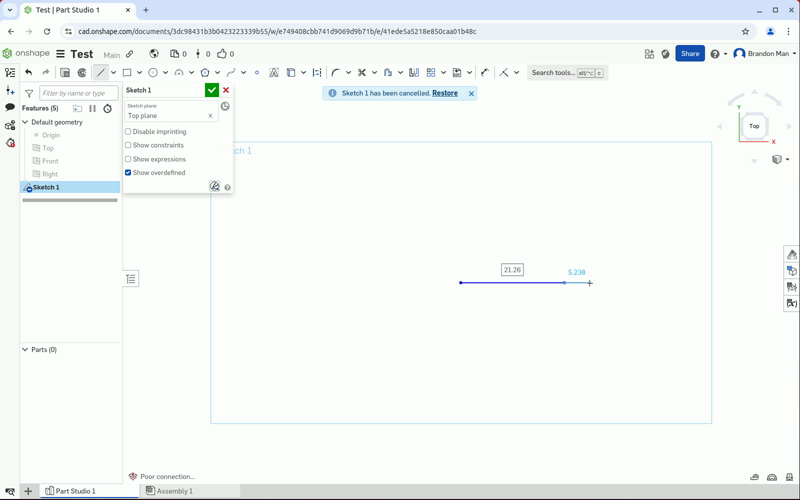
mouse_move(564, 240)
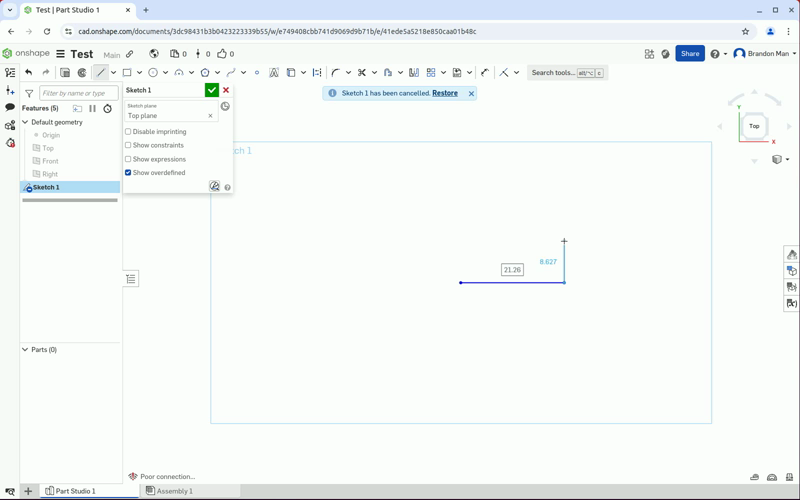
click(564, 240)
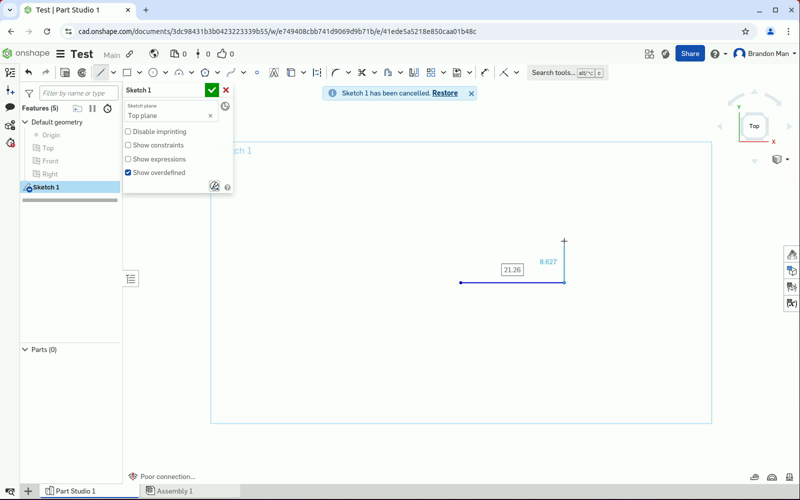
key_up(shift)
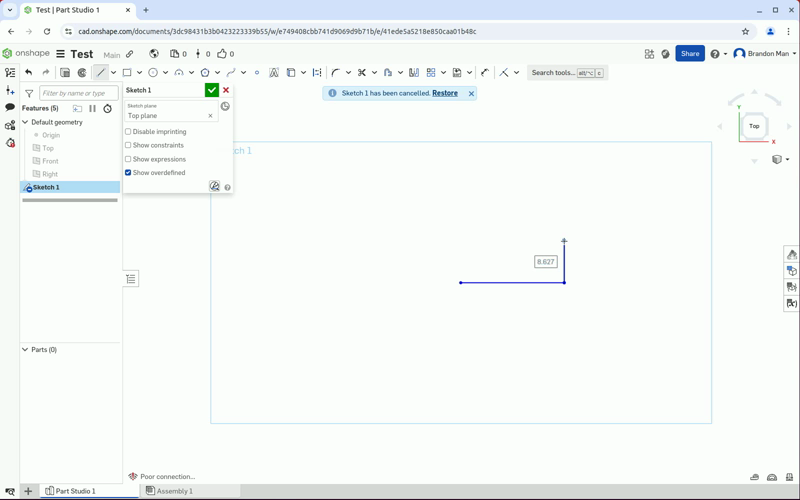
key_down(shift)
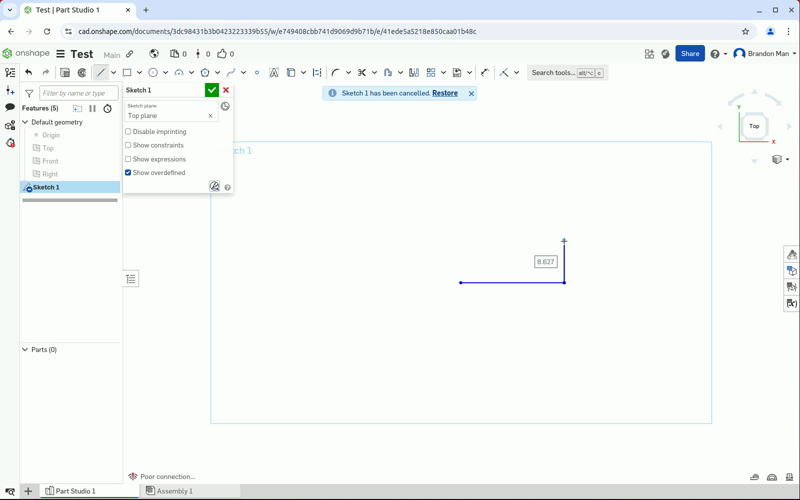
mouse_move(460, 240)
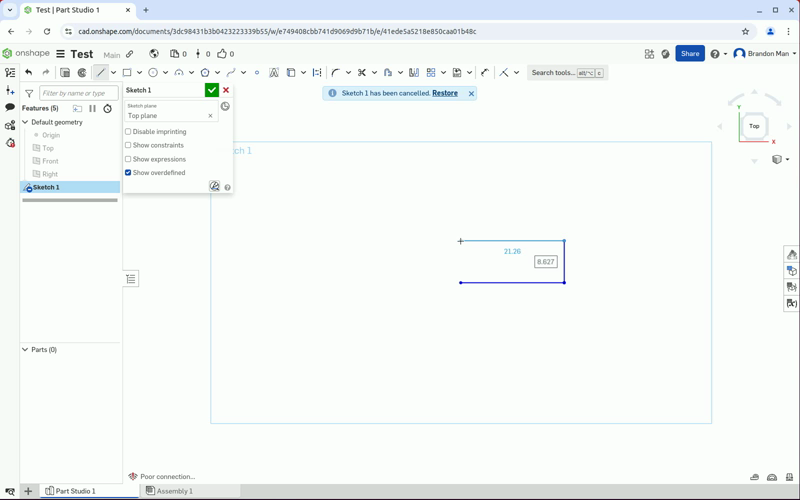
click(460, 240)
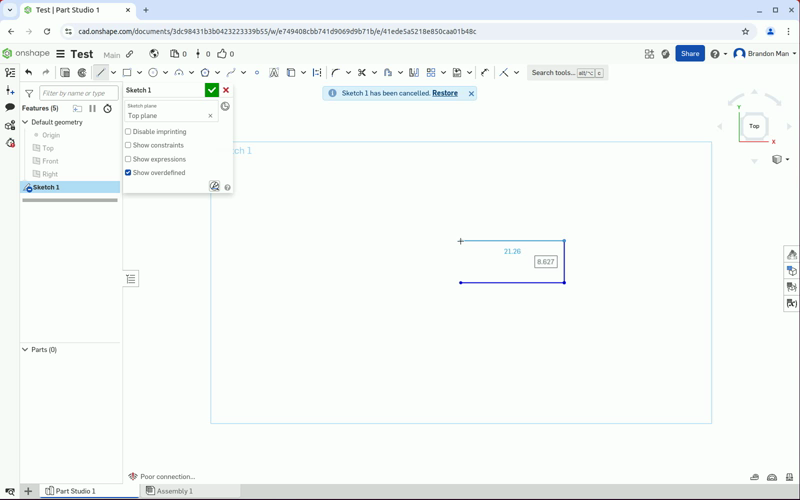
key_up(shift)
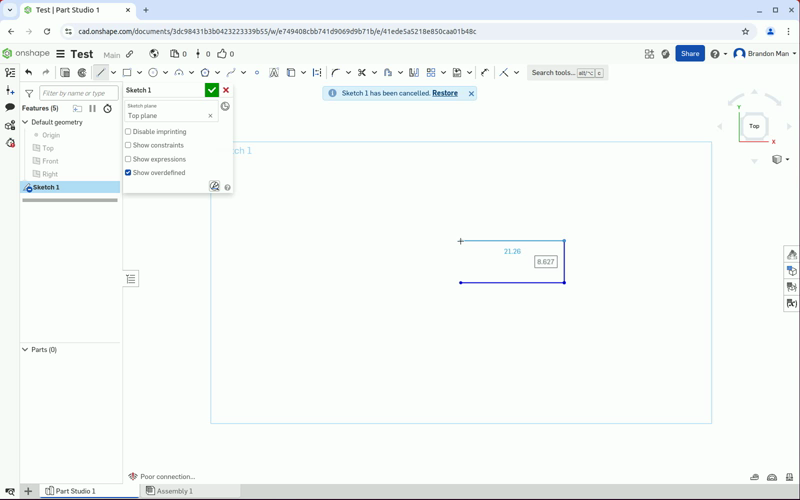
mouse_move(490, 240)
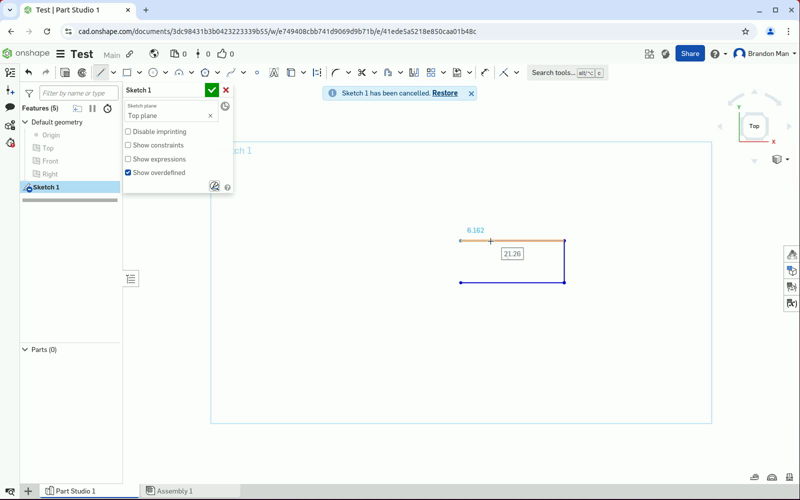
key_down(shift)
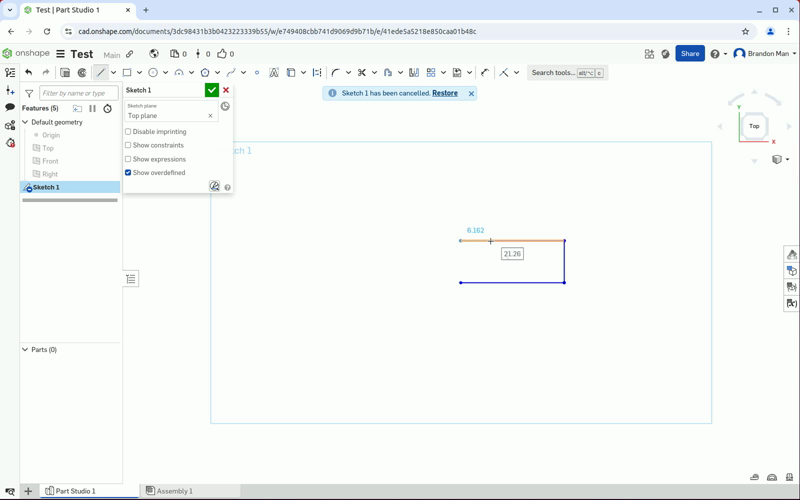
mouse_move(460, 282)
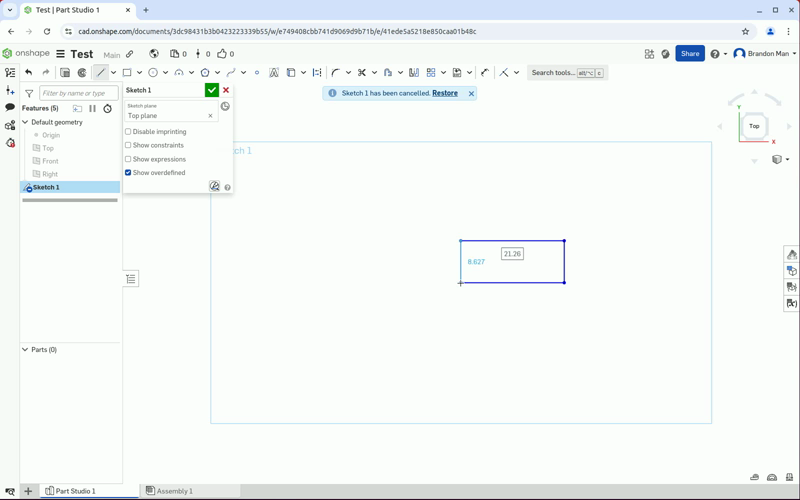
key_up(shift)
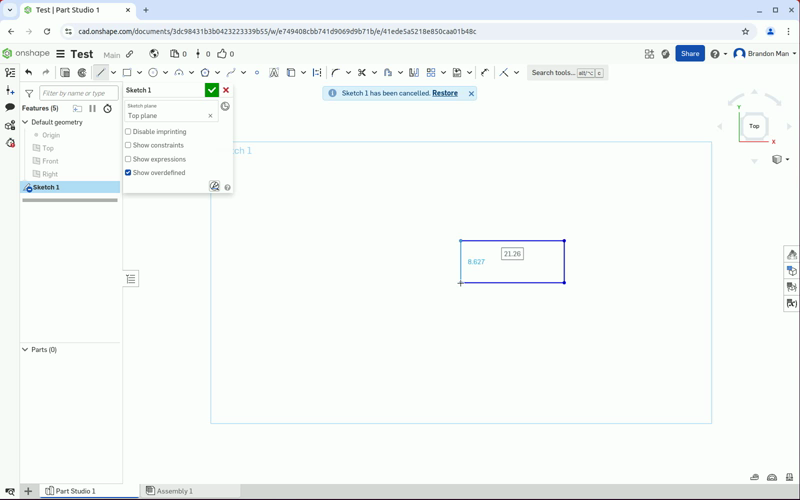
click(460, 282)
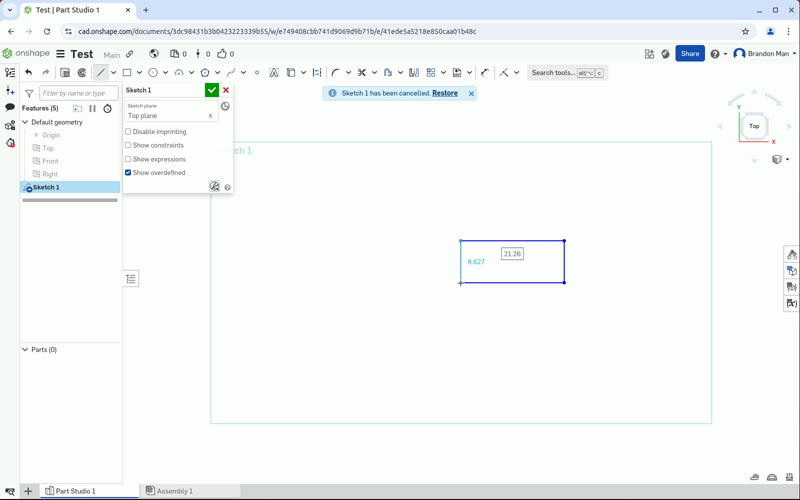
key(esc)
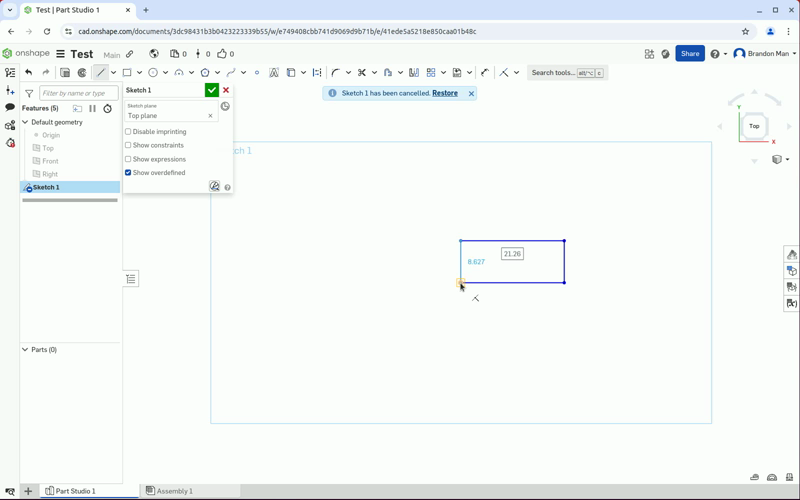
mouse_move(507, 261)
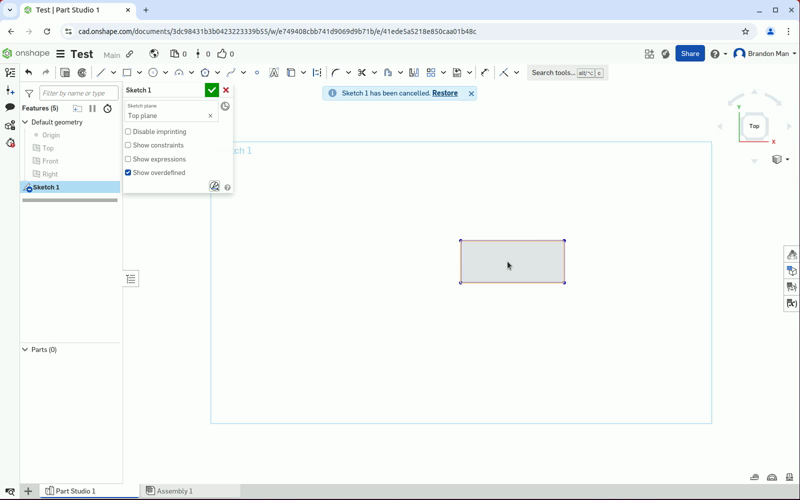
click(507, 261)
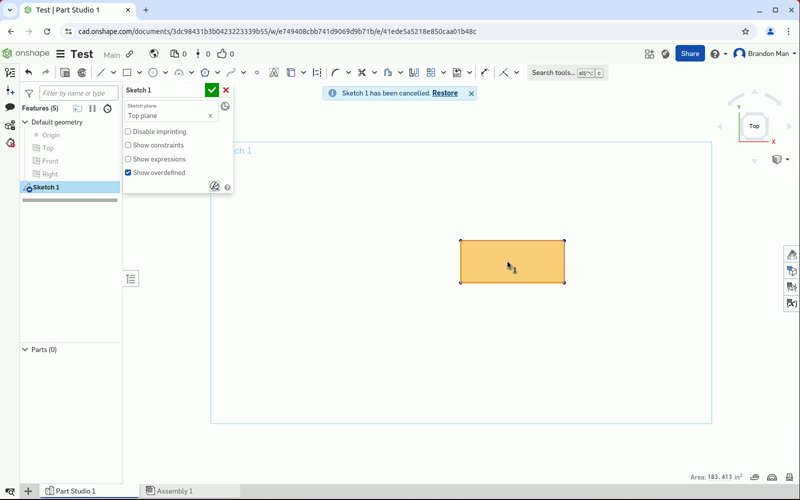
mouse_move(73, 352)
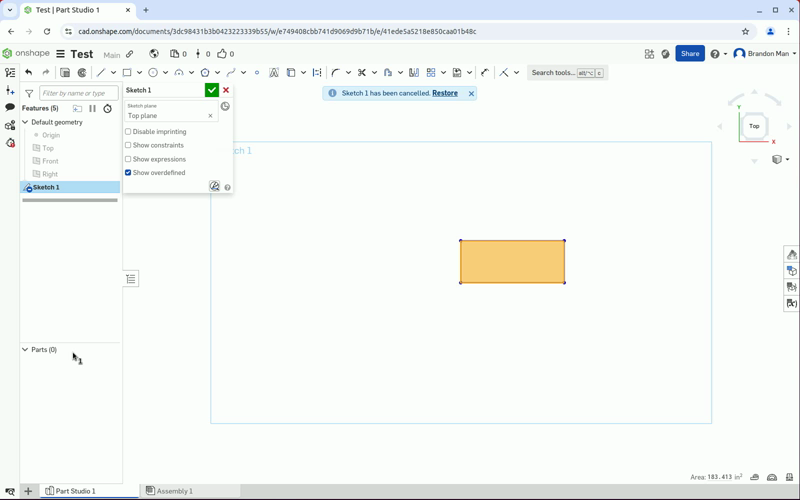
key(shift+y)
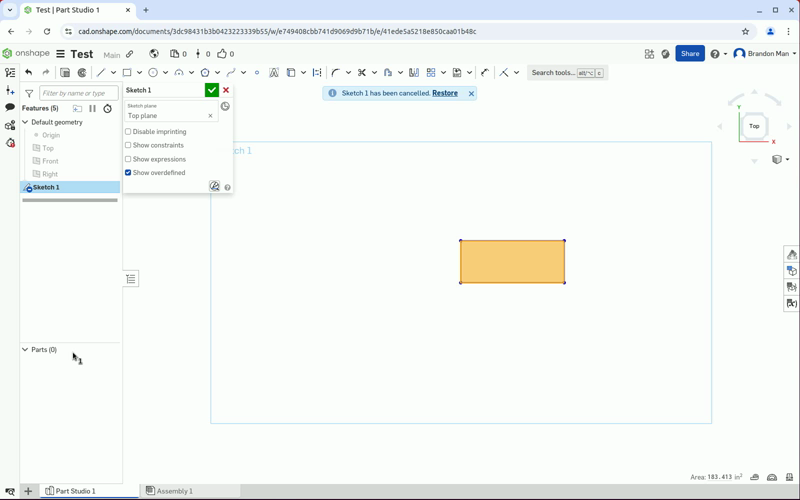
key(shift+e)
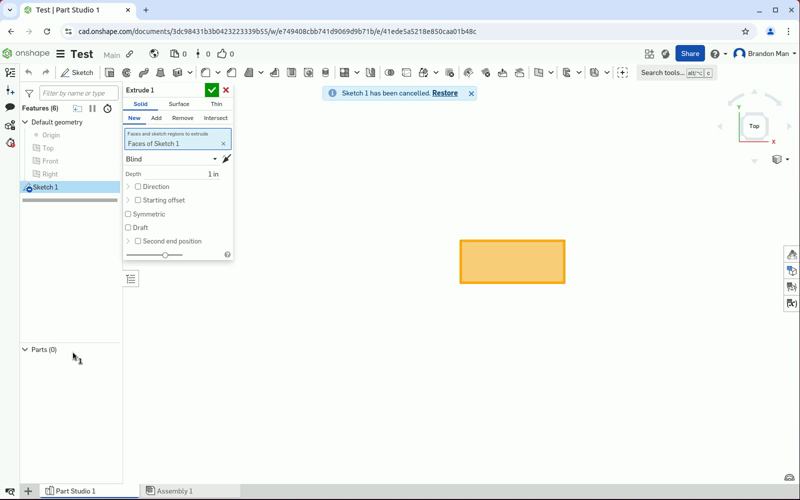
mouse_move(143, 106)
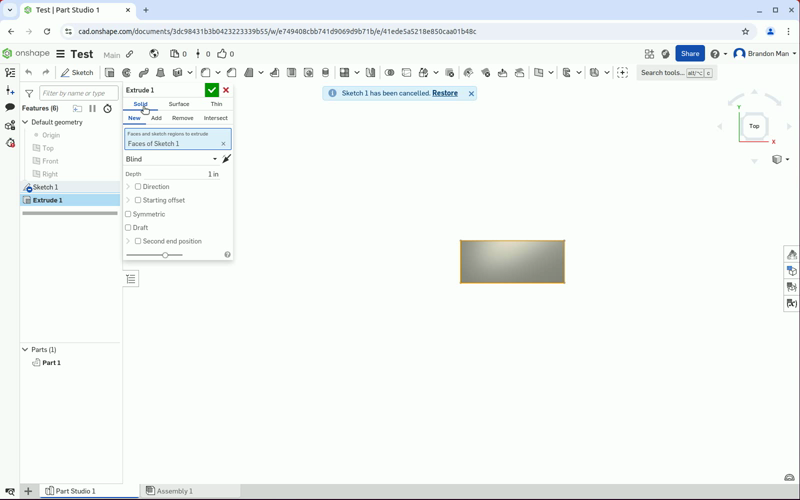
click(143, 106)
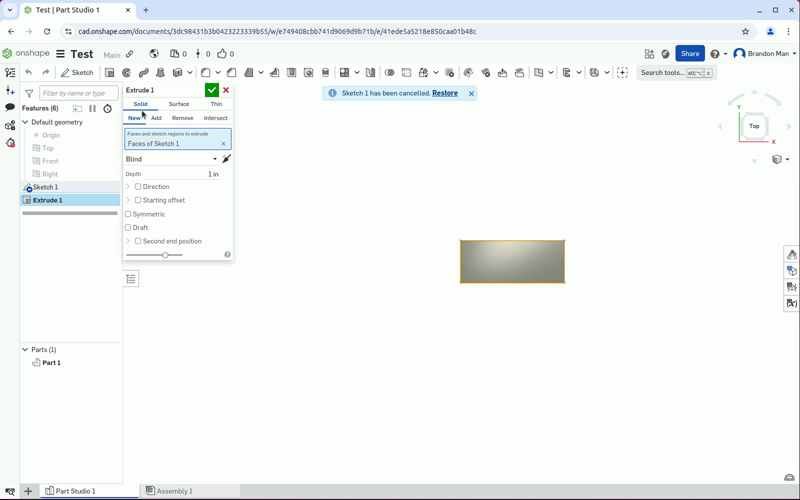
mouse_move(137, 120)
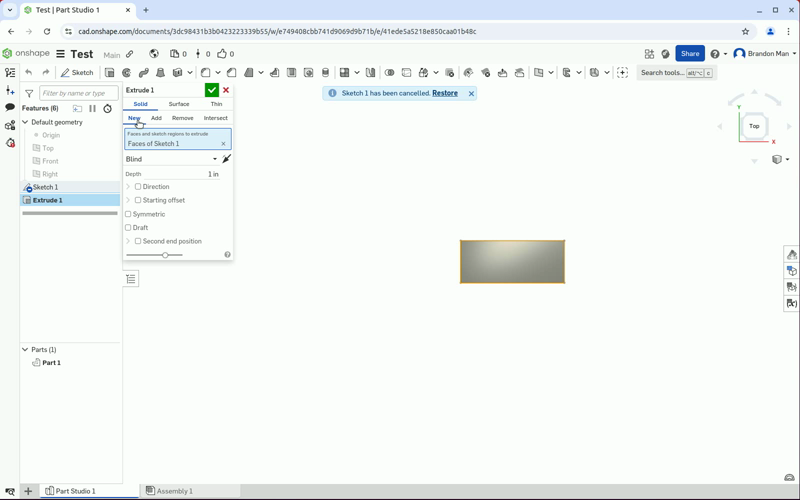
click(137, 120)
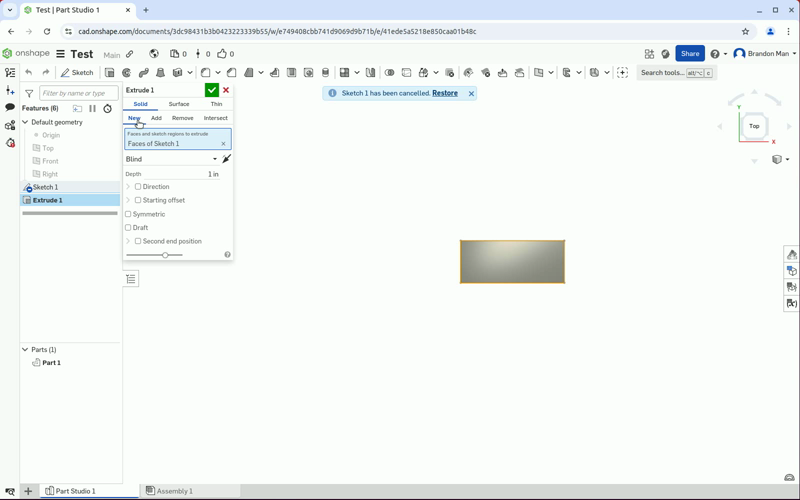
key(tab, 4)
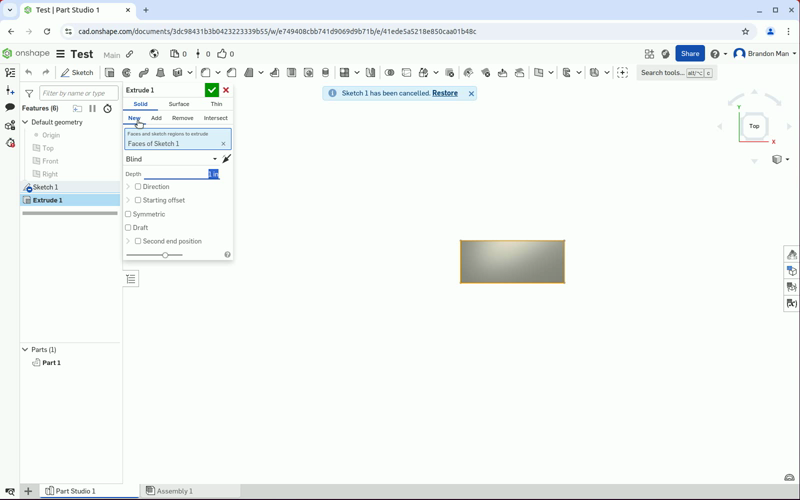
text(0.241)
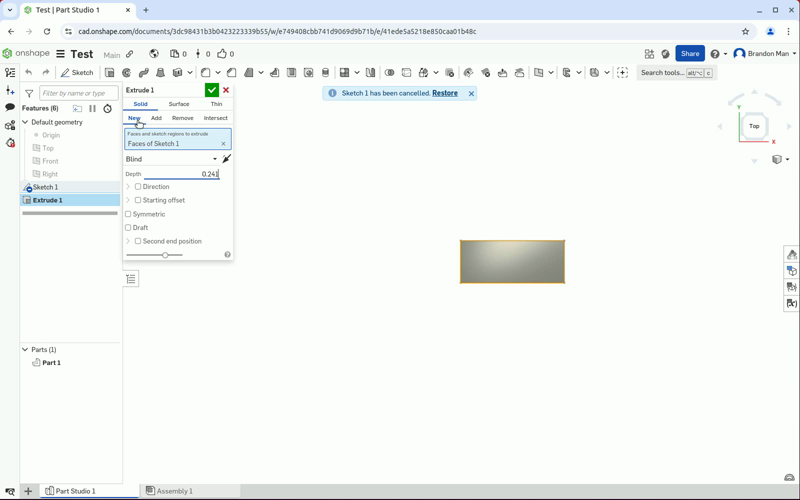
key(enter)
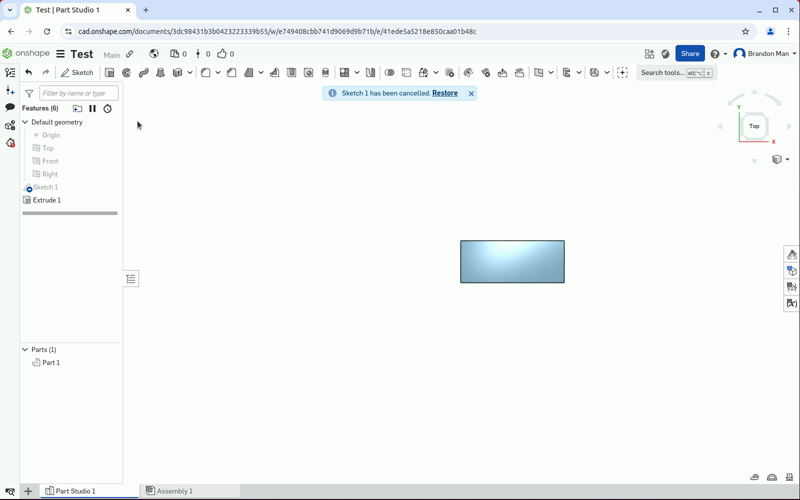
key(shift+h)
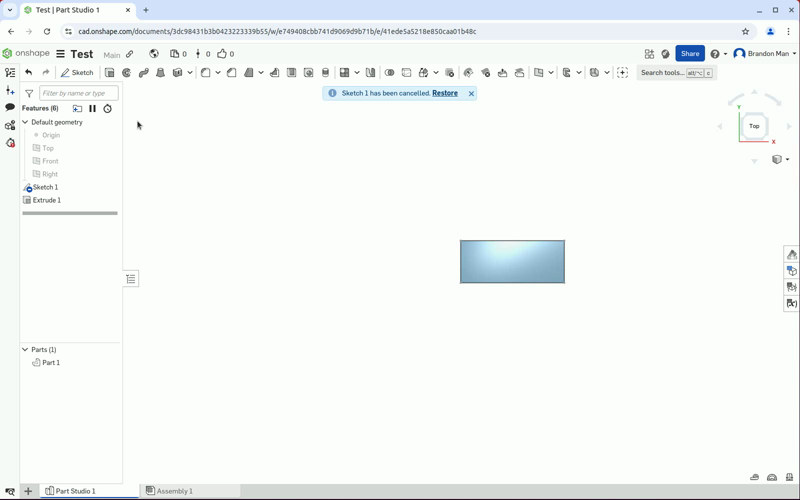
key(shift+h)
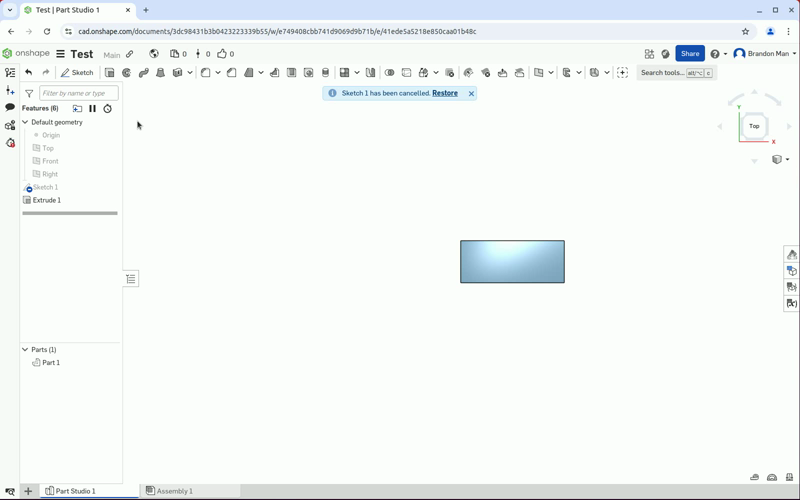
mouse_move(73, 189)
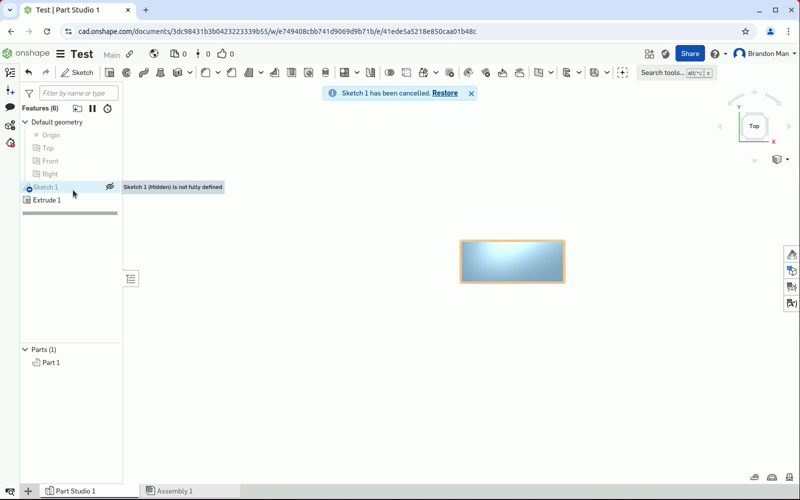
click(73, 189)
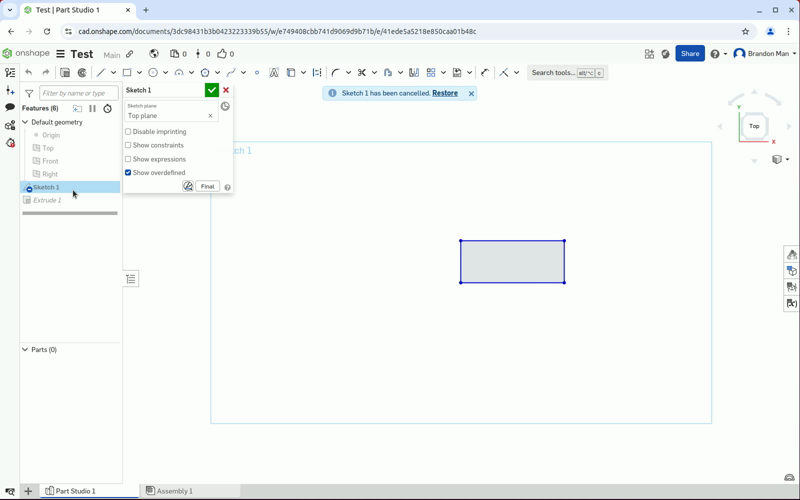
mouse_move(229, 92)
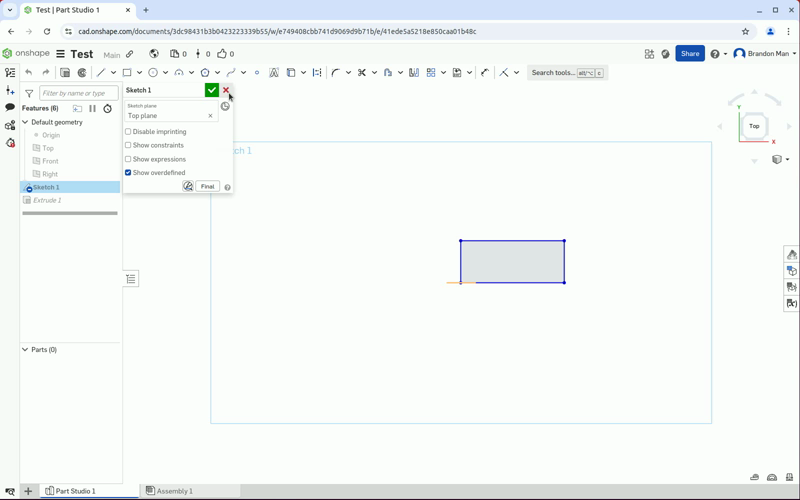
click(229, 92)
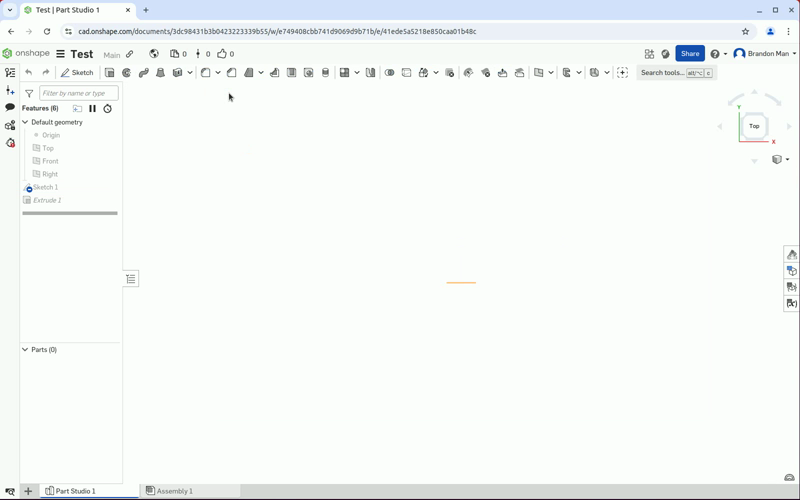
mouse_move(541, 75)
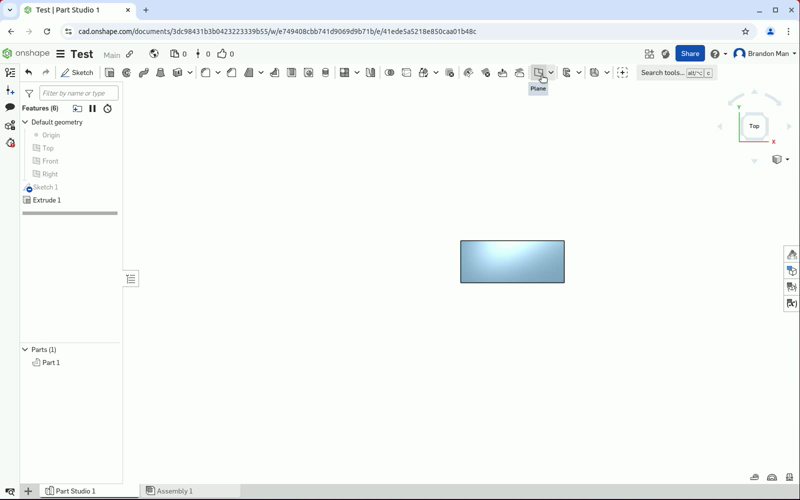
click(541, 75)
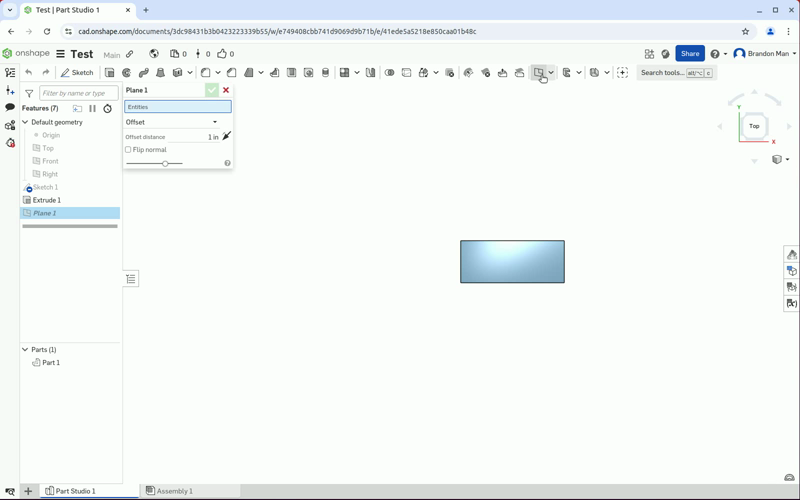
mouse_move(73, 150)
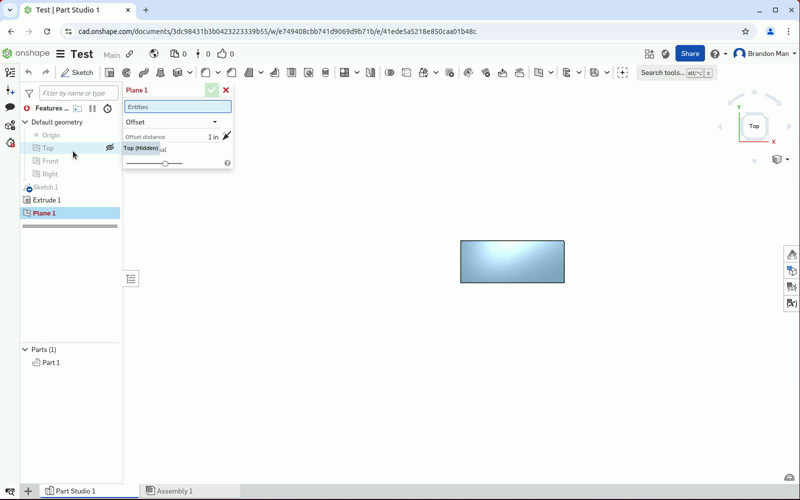
click(73, 150)
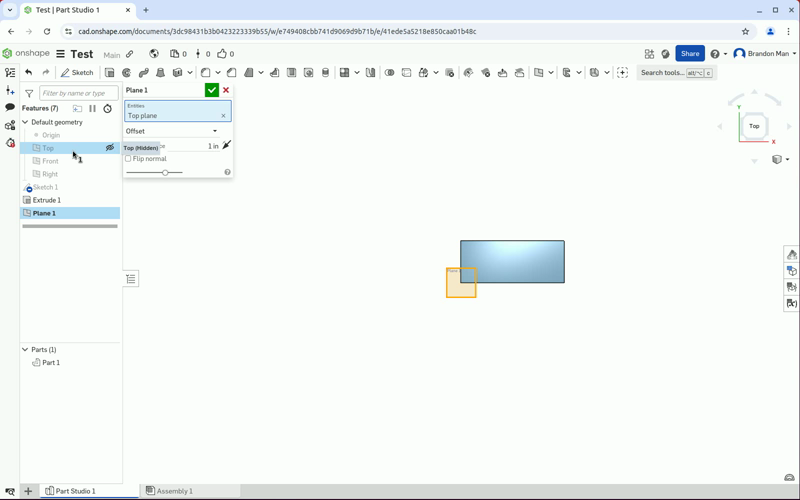
key(tab, 2)
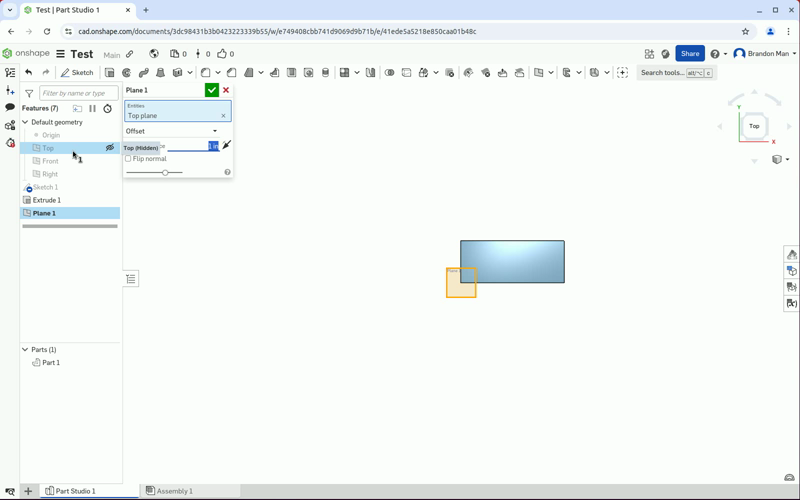
text(0.246)
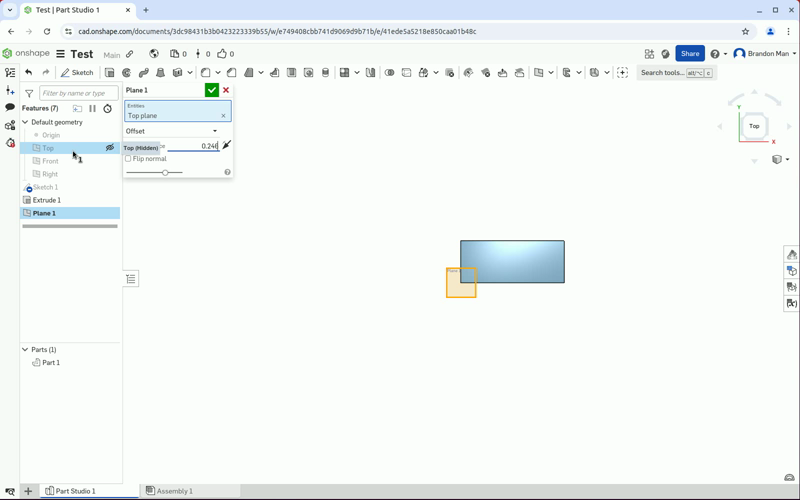
key(enter, 2)
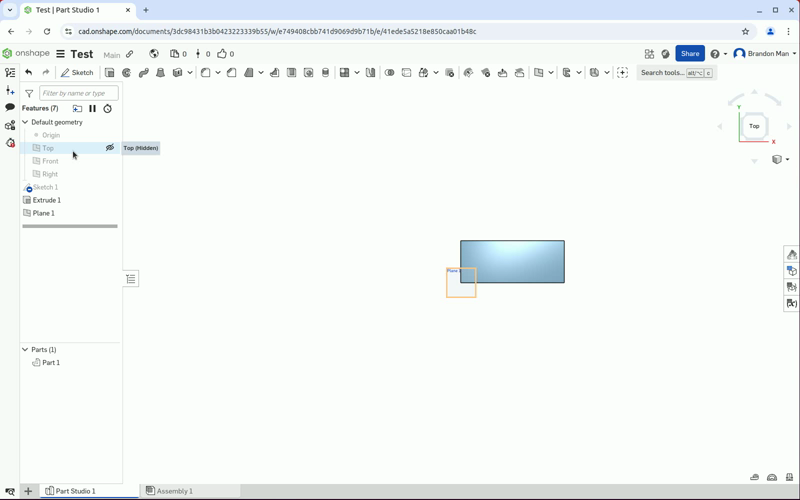
key(shift+s)
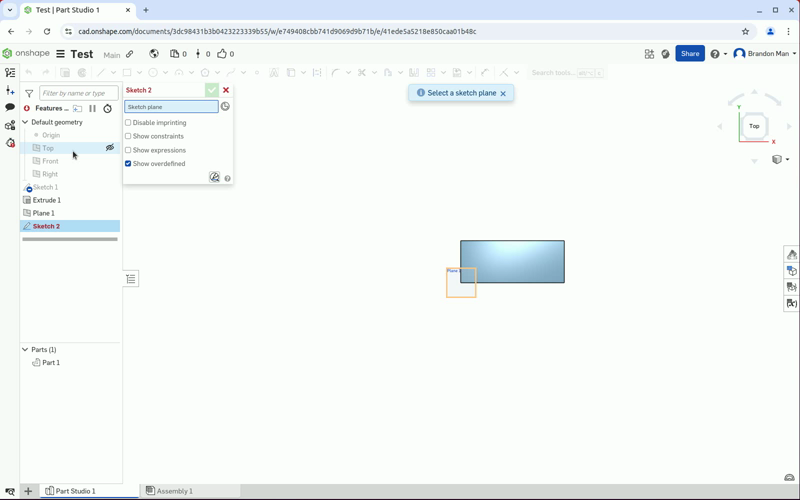
mouse_move(73, 215)
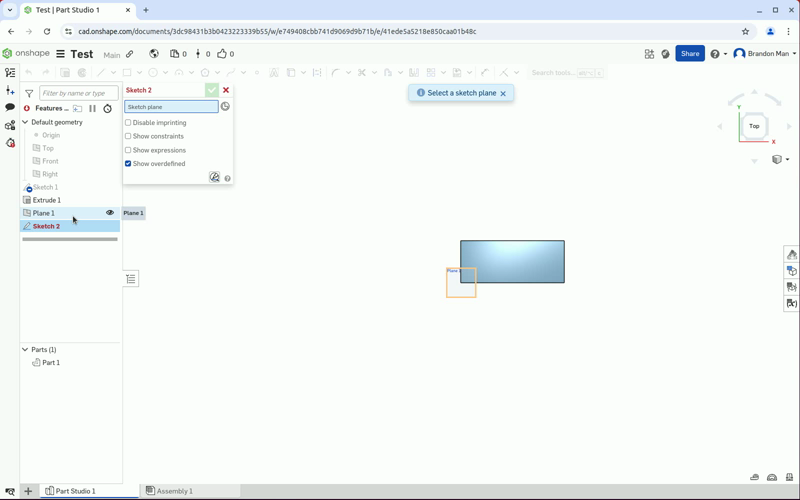
click(73, 215)
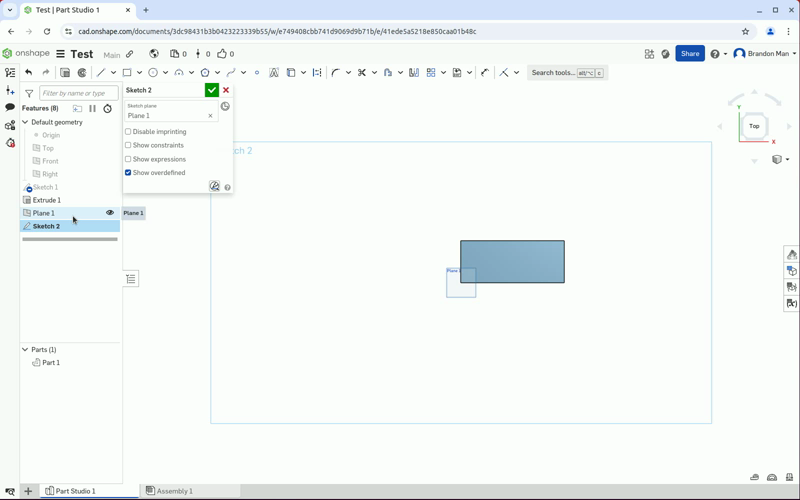
mouse_move(73, 352)
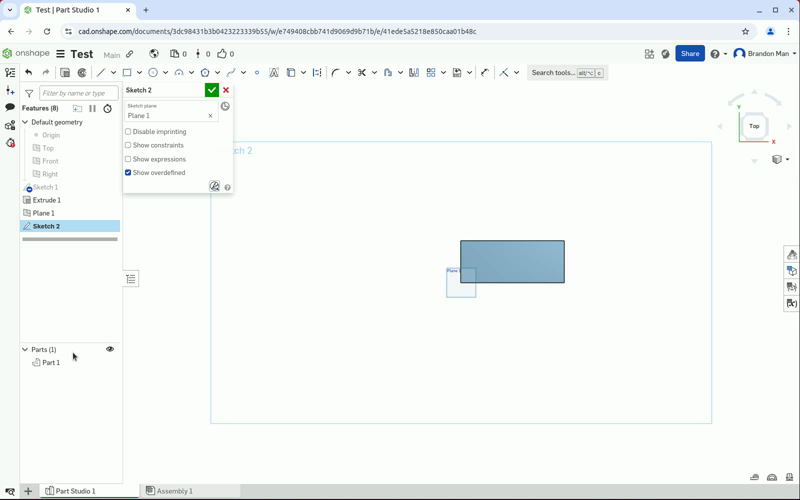
key(y)
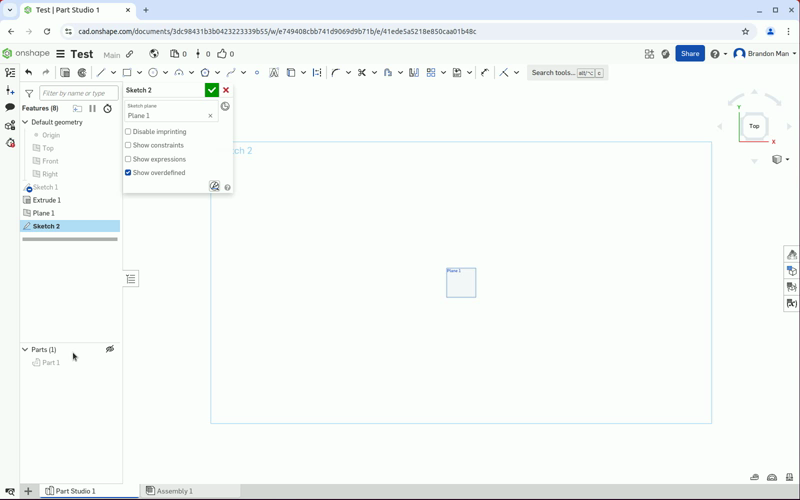
key(l)
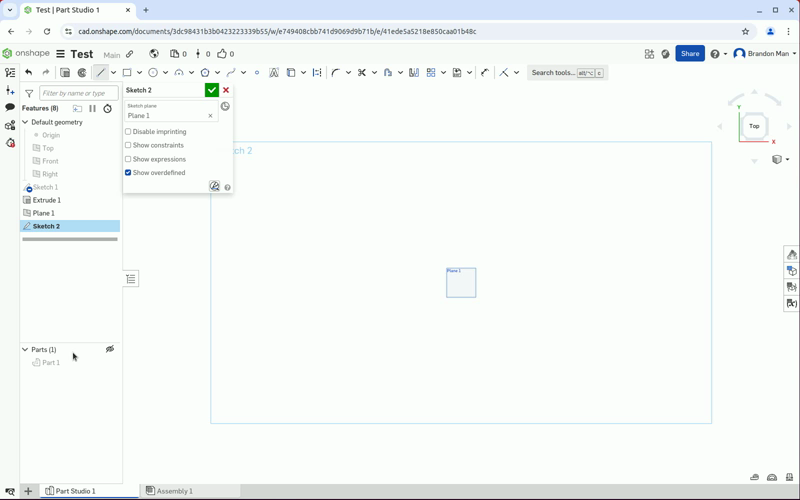
key_down(shift)
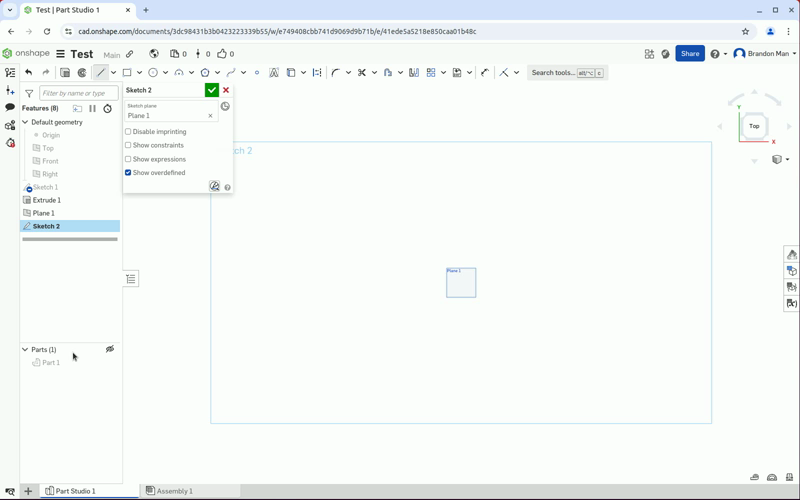
mouse_move(460, 243)
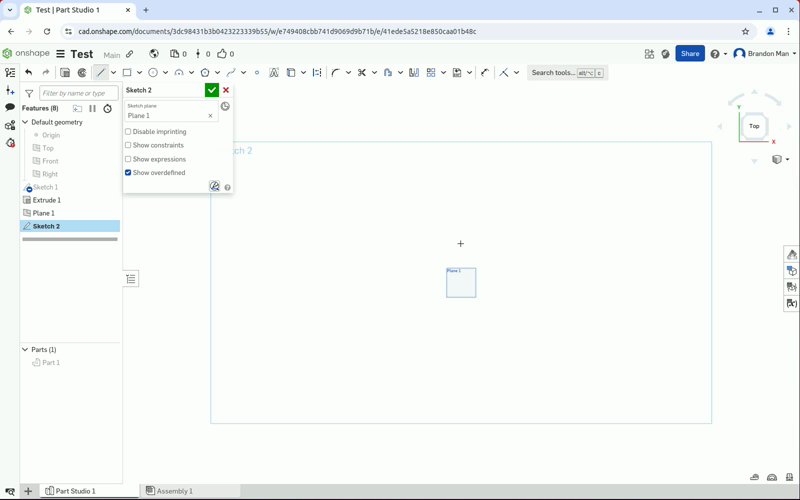
click(460, 243)
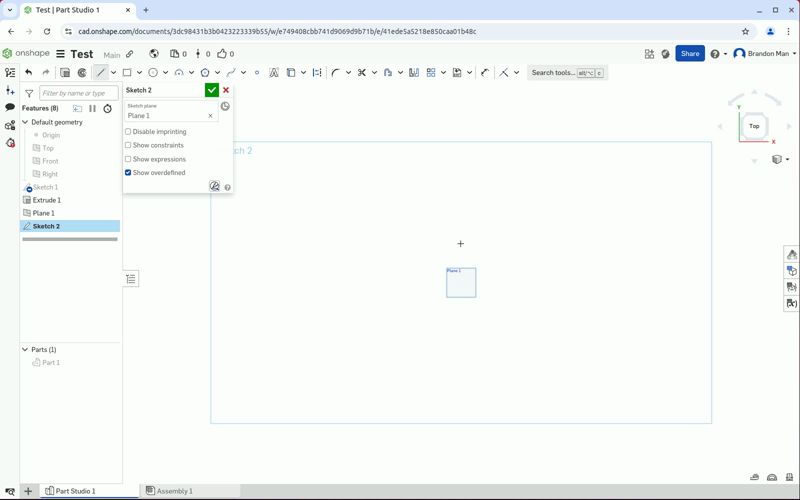
key_up(shift)
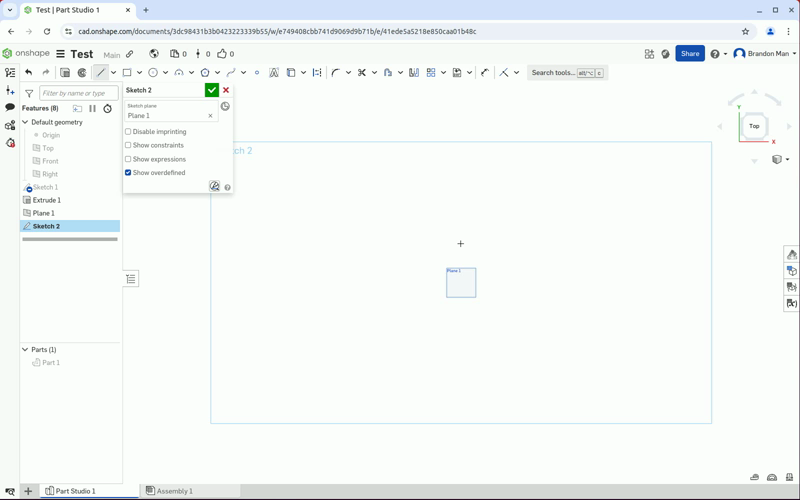
key_down(shift)
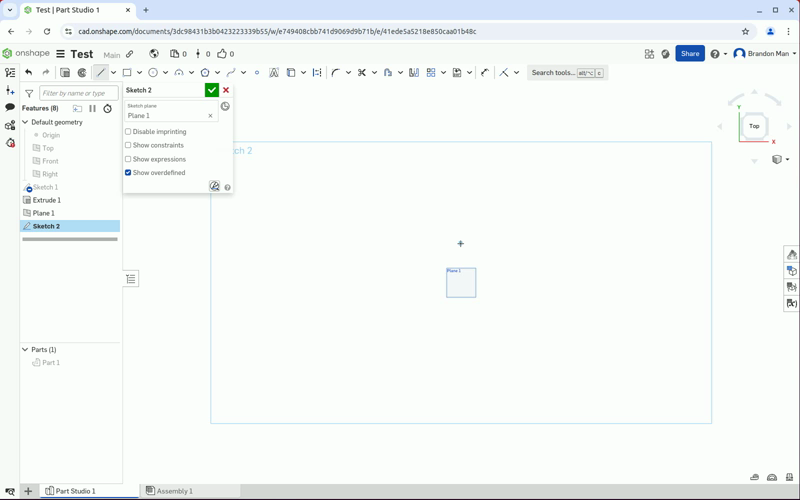
mouse_move(490, 243)
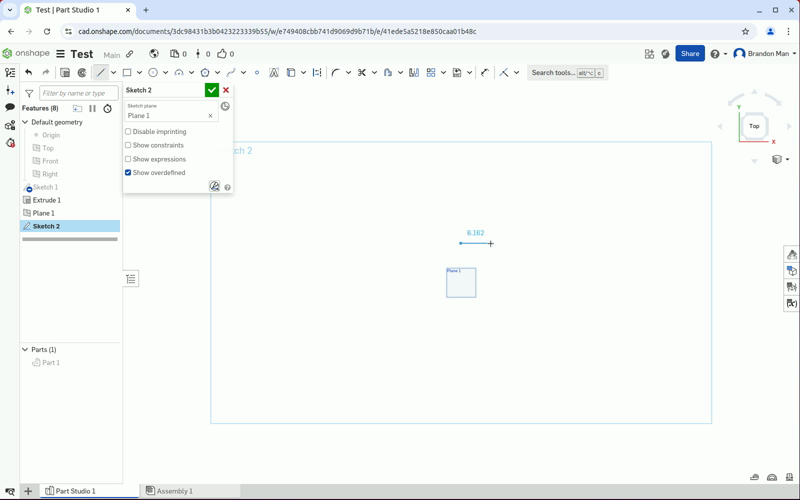
mouse_move(464, 243)
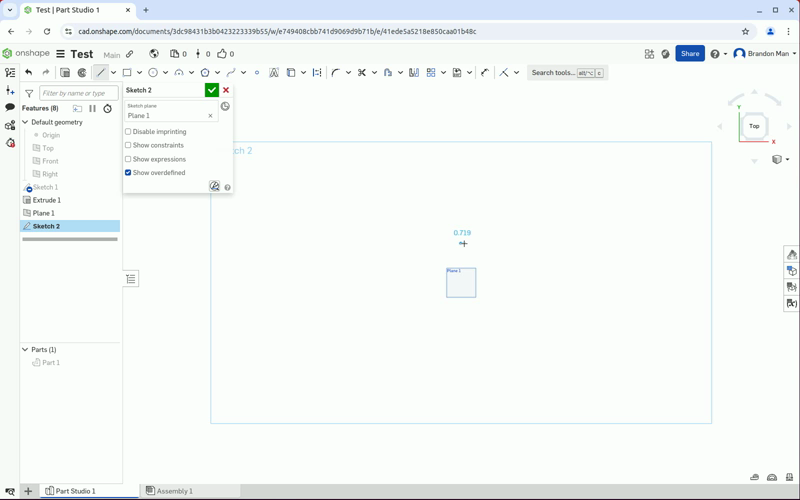
scroll(6)
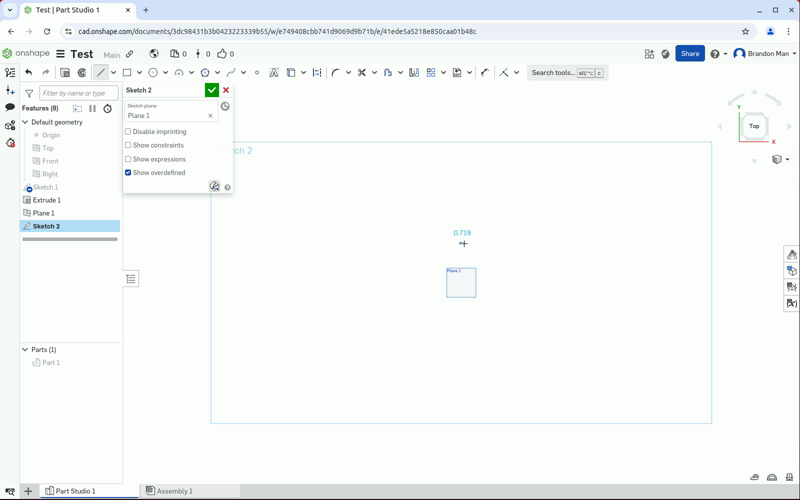
scroll(6)
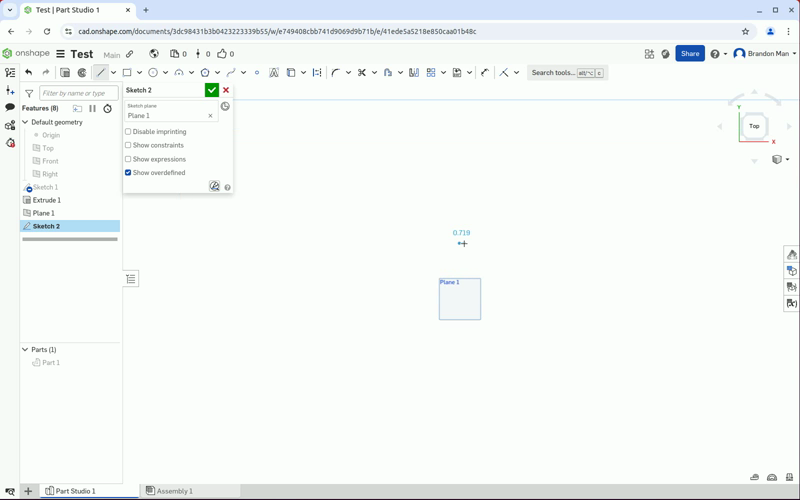
scroll(6)
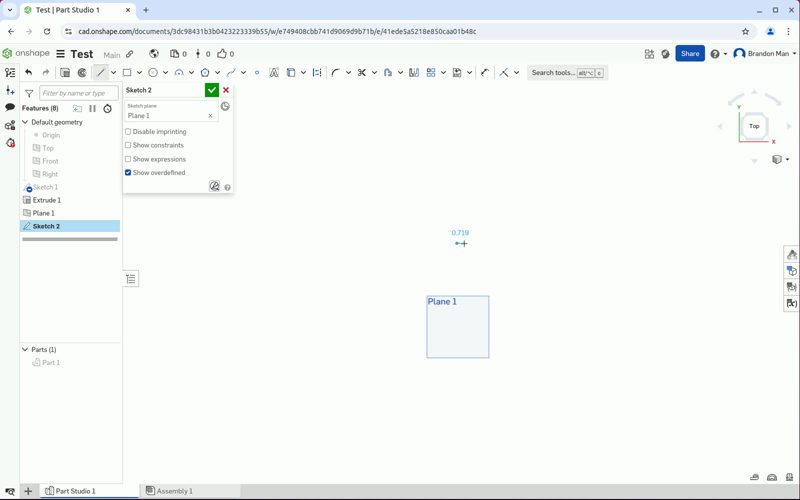
scroll(6)
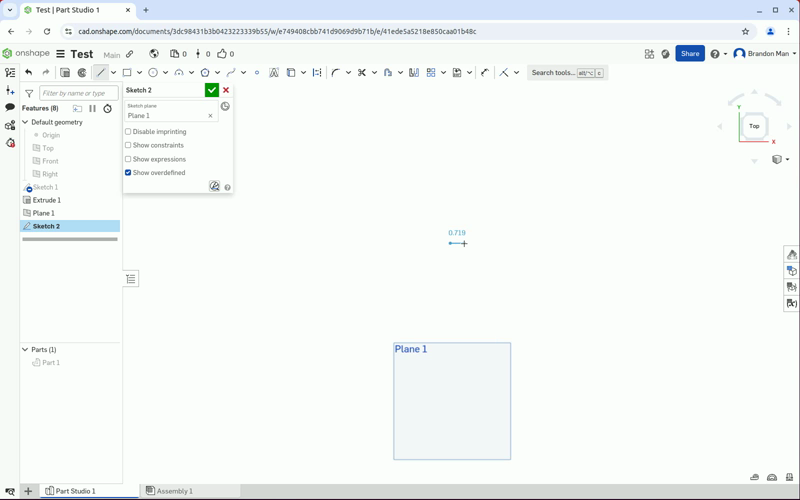
scroll(6)
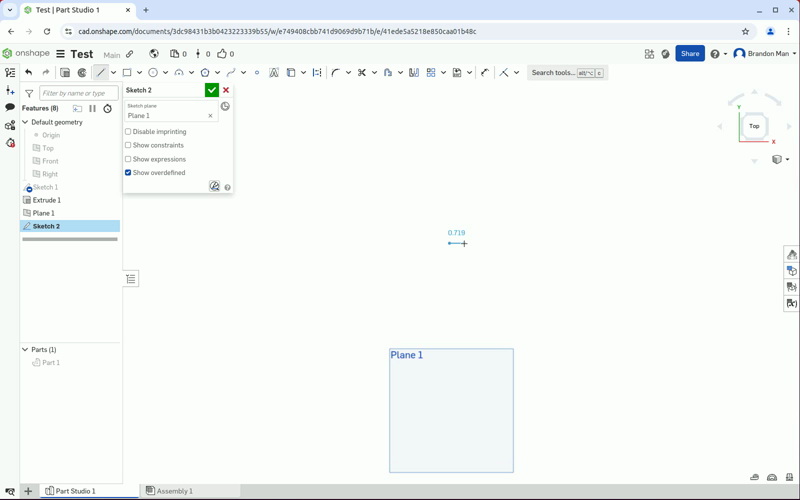
scroll(6)
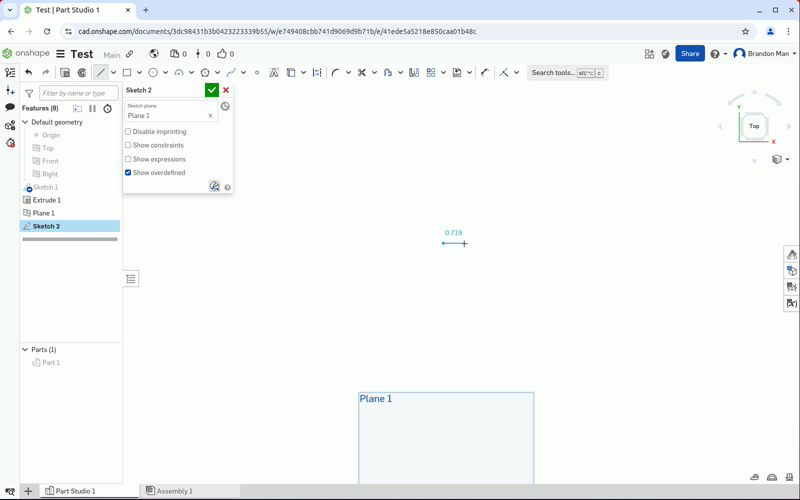
scroll(6)
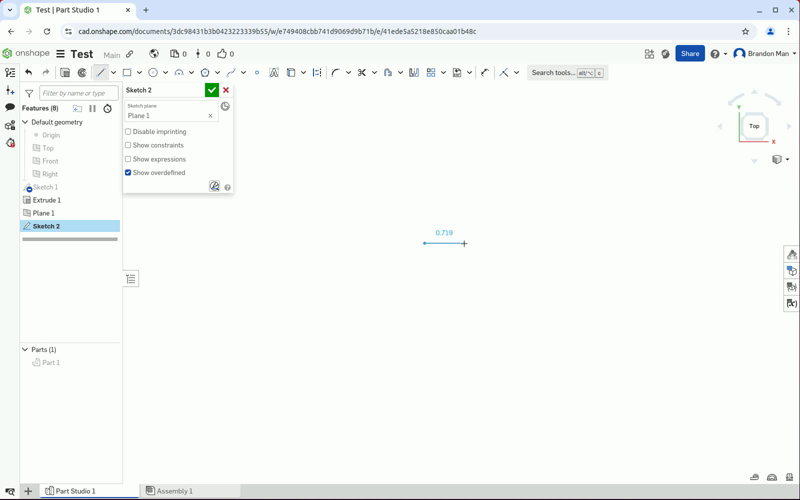
click(464, 243)
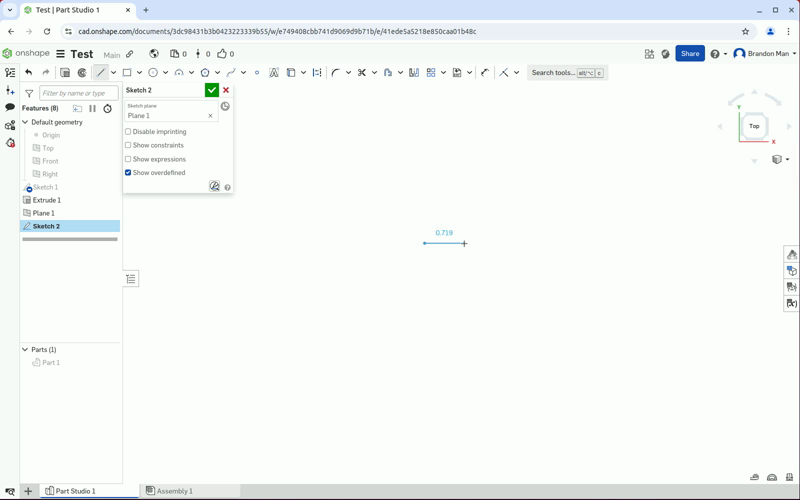
scroll(-6)
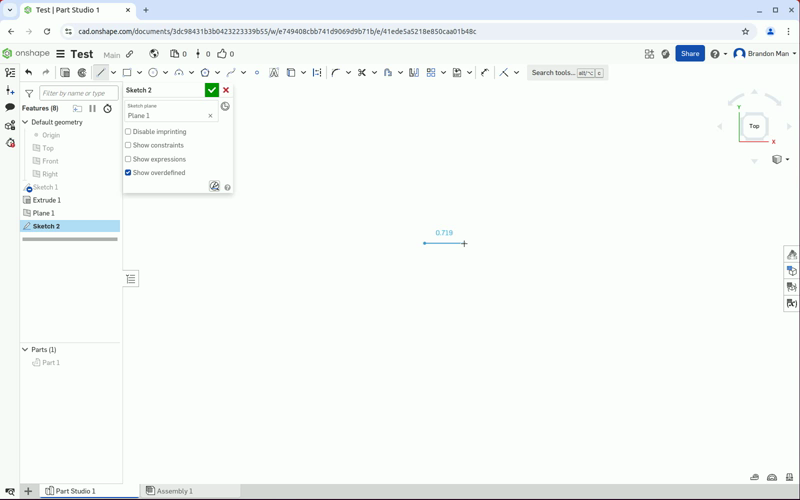
scroll(-6)
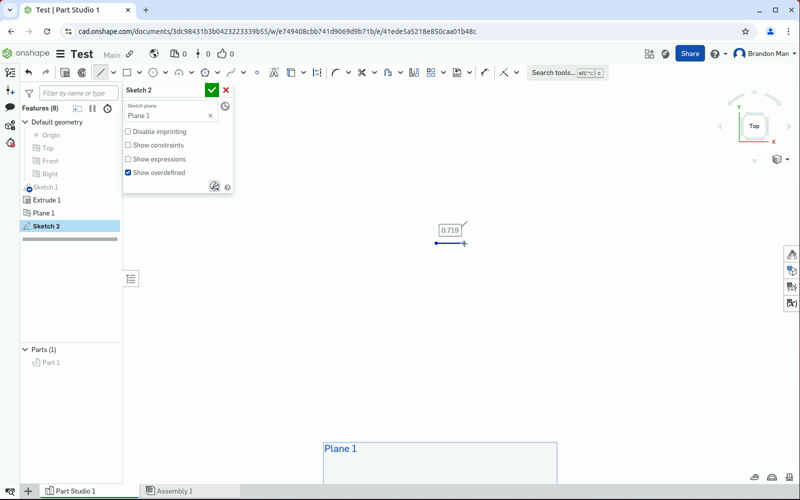
scroll(-6)
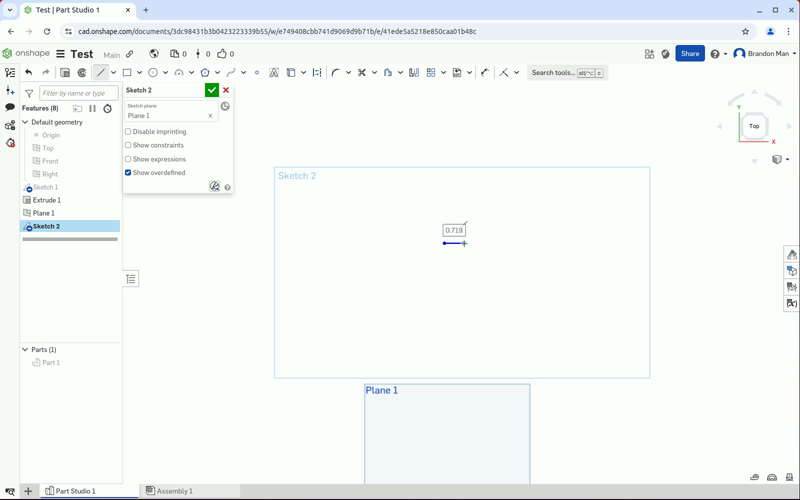
scroll(-6)
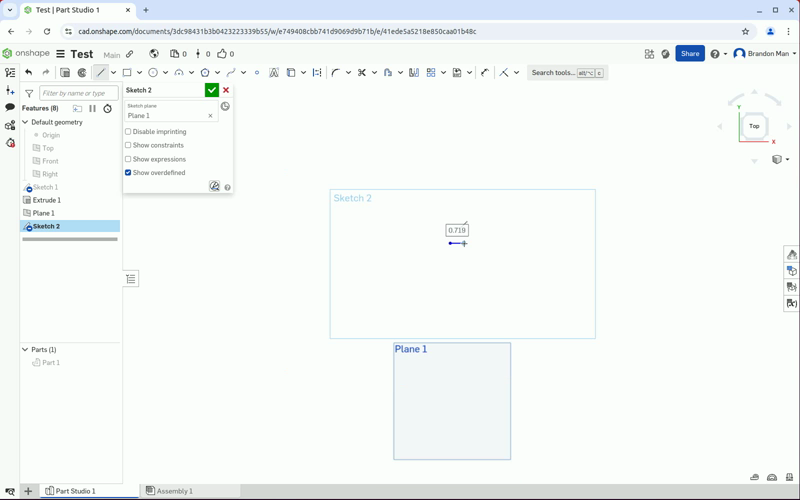
scroll(-6)
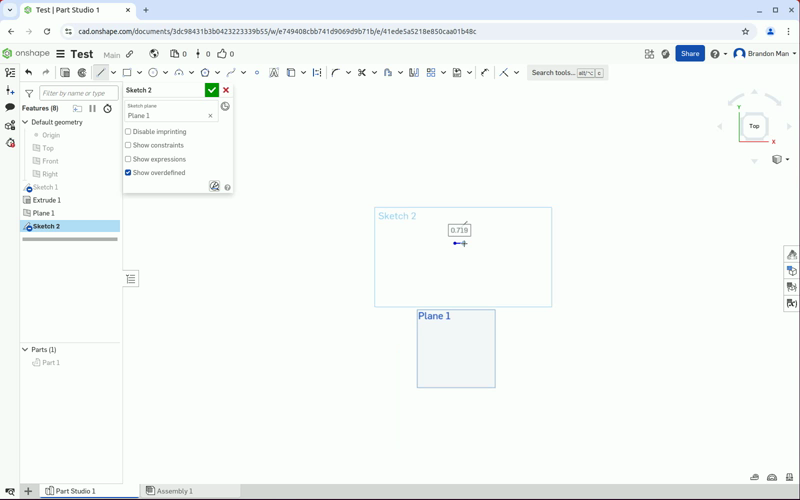
scroll(-6)
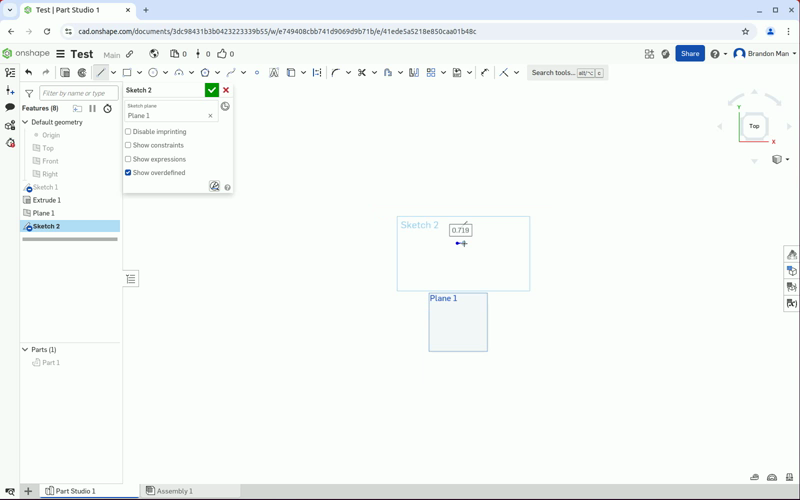
scroll(-6)
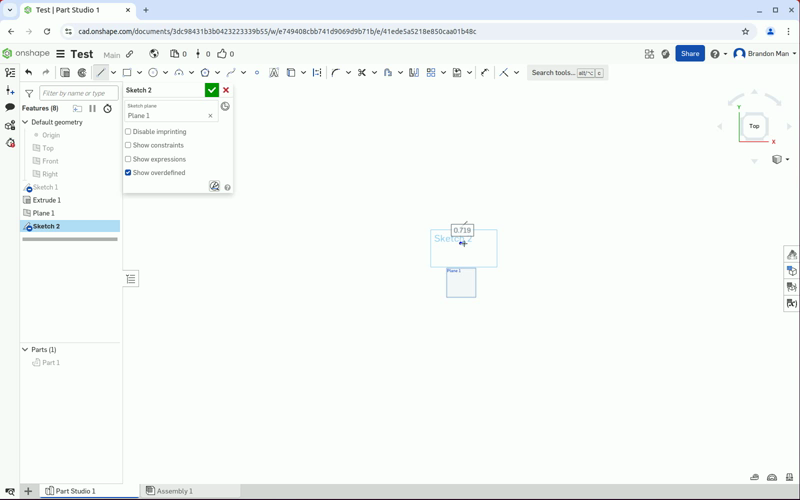
key_up(shift)
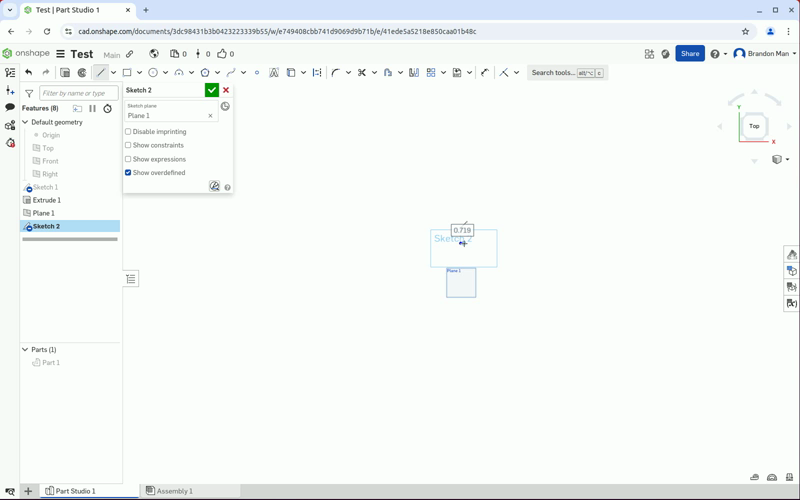
key_down(shift)
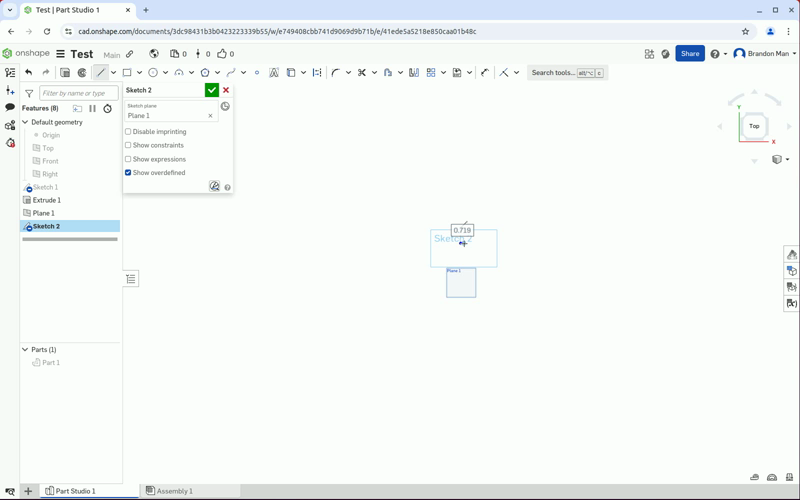
mouse_move(494, 243)
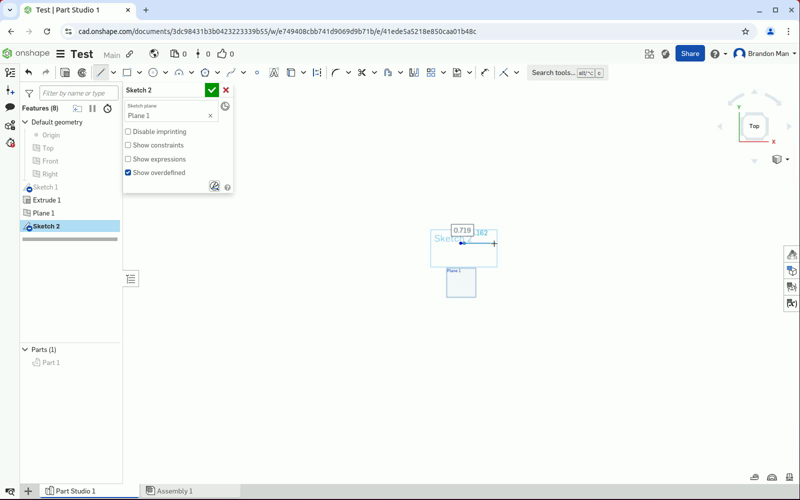
mouse_move(464, 239)
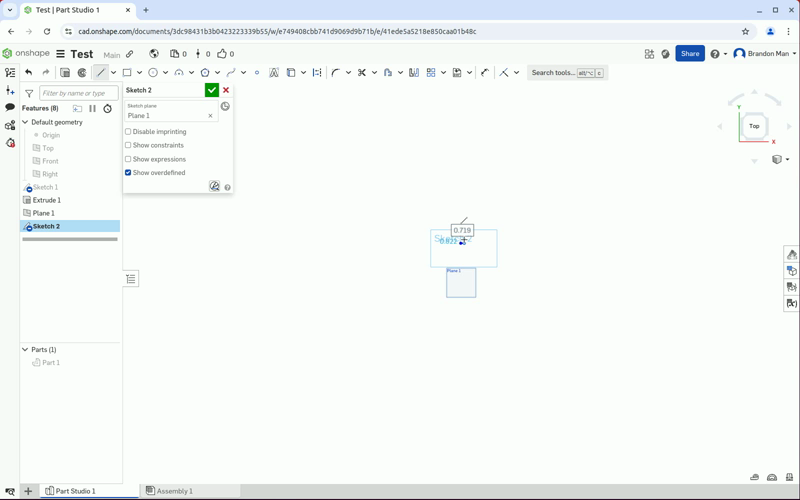
scroll(6)
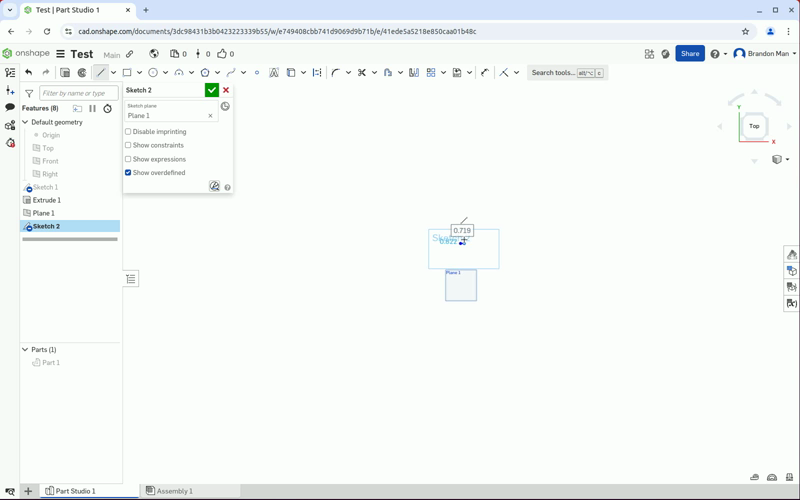
scroll(6)
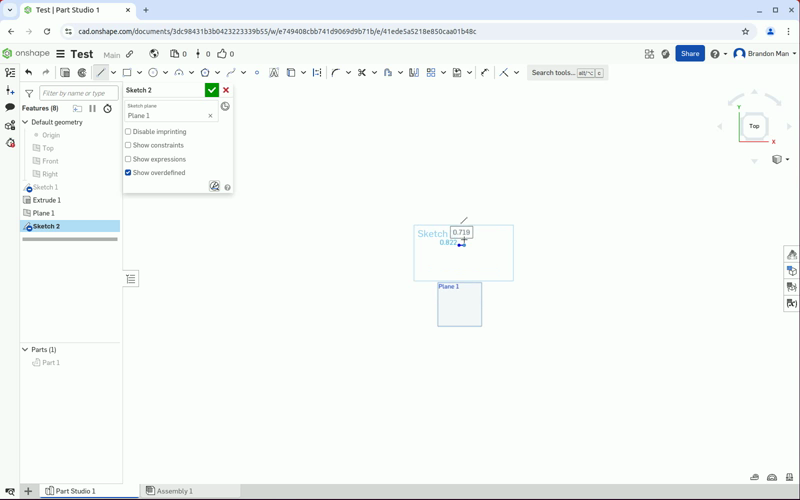
scroll(6)
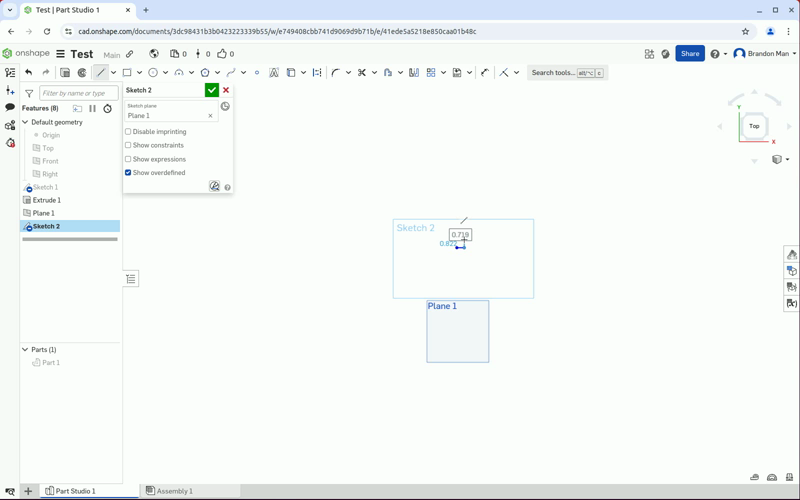
scroll(6)
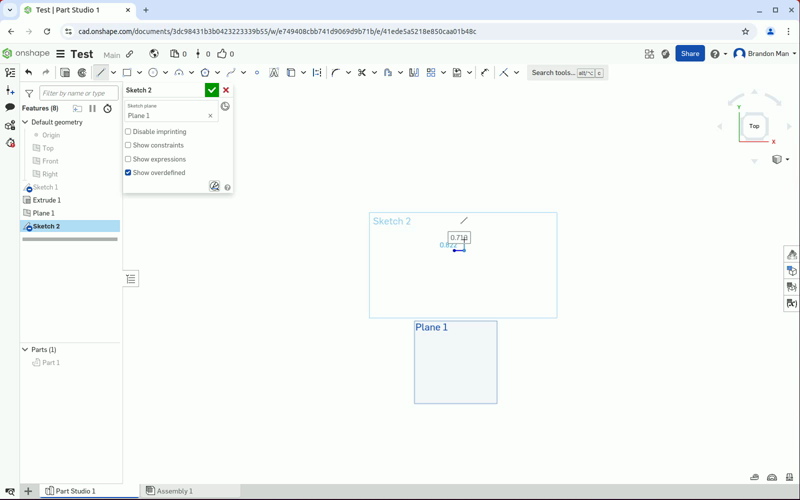
scroll(6)
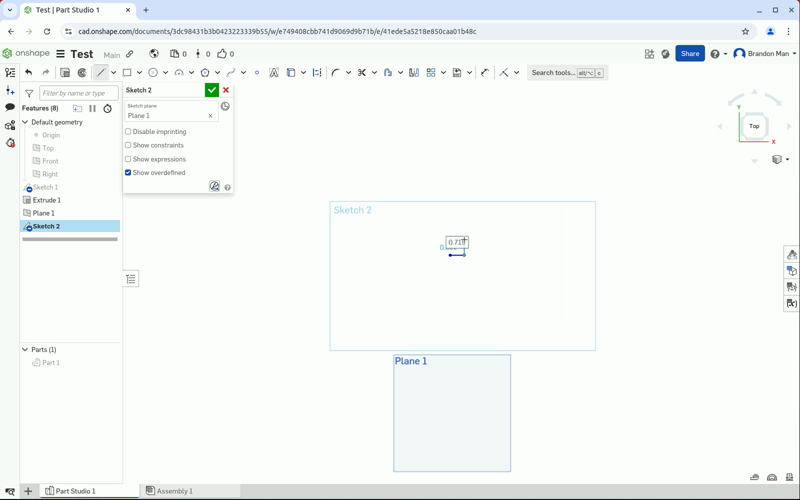
scroll(6)
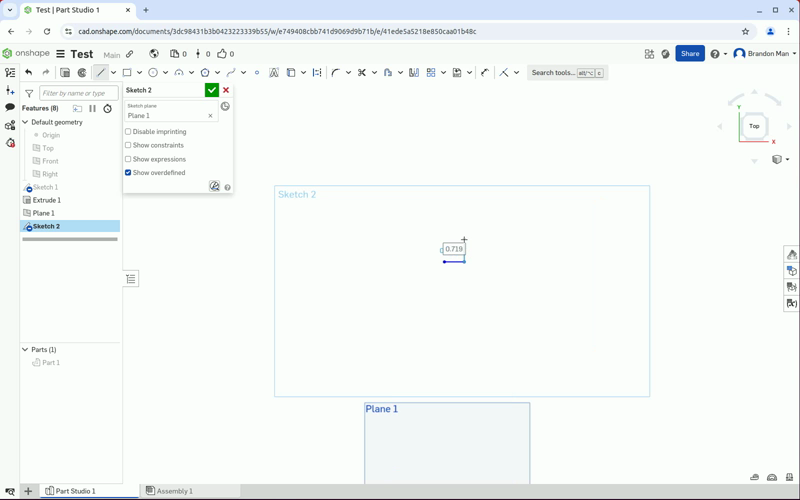
scroll(6)
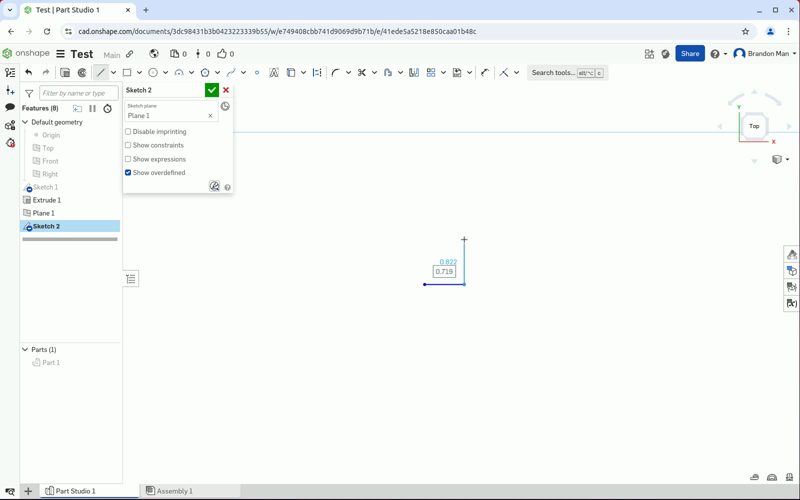
click(464, 239)
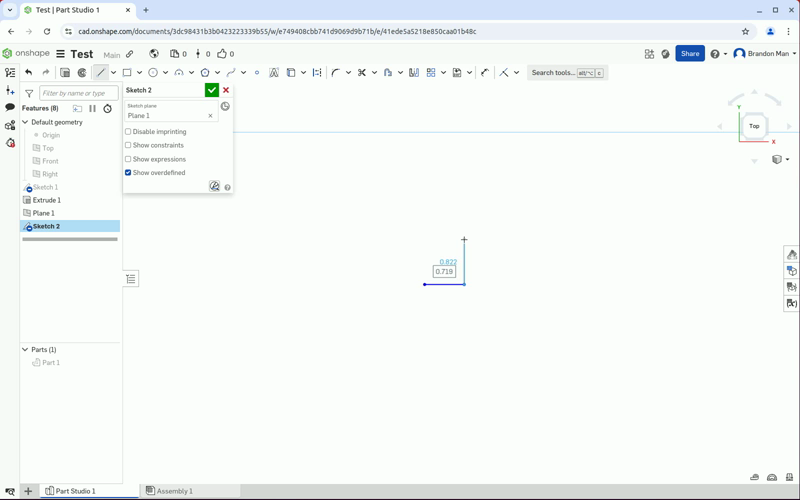
scroll(-6)
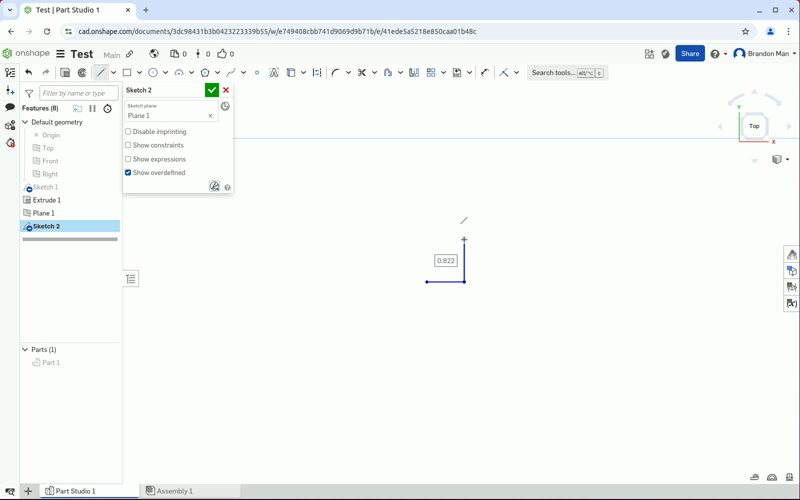
scroll(-6)
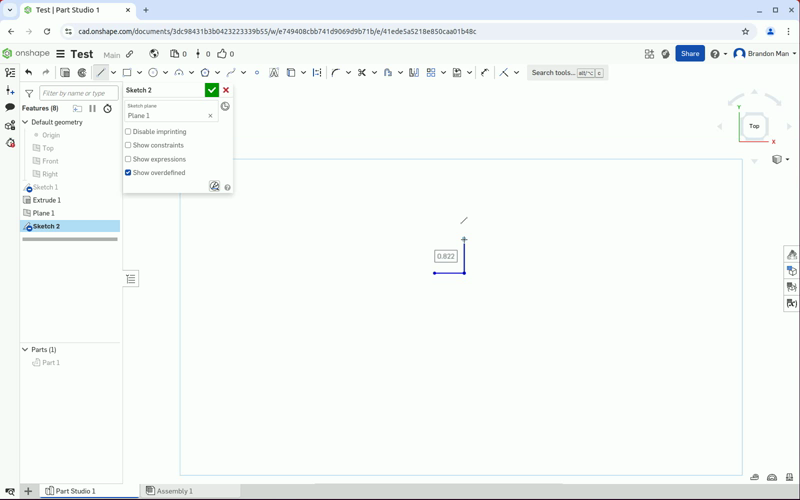
scroll(-6)
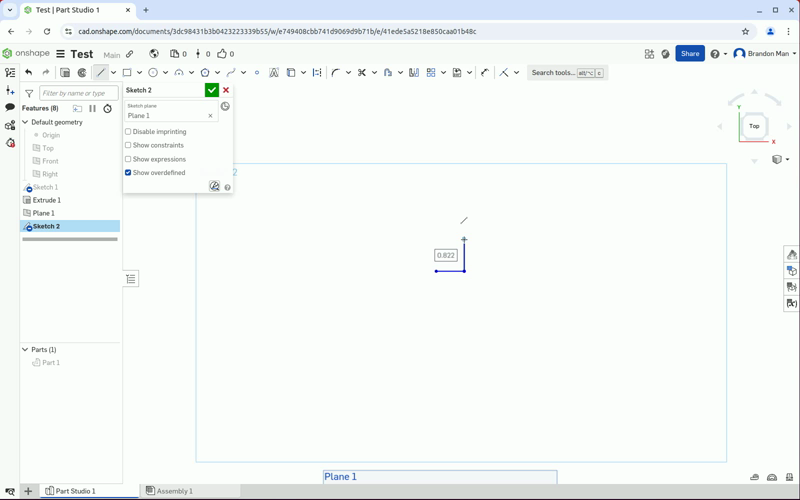
scroll(-6)
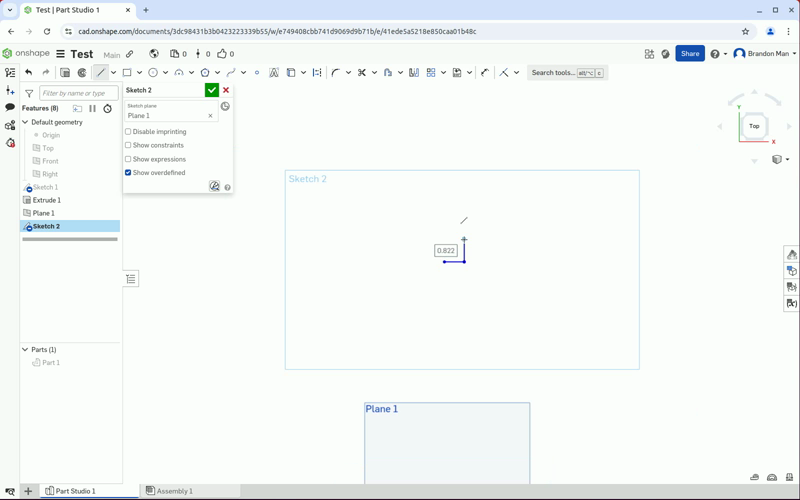
scroll(-6)
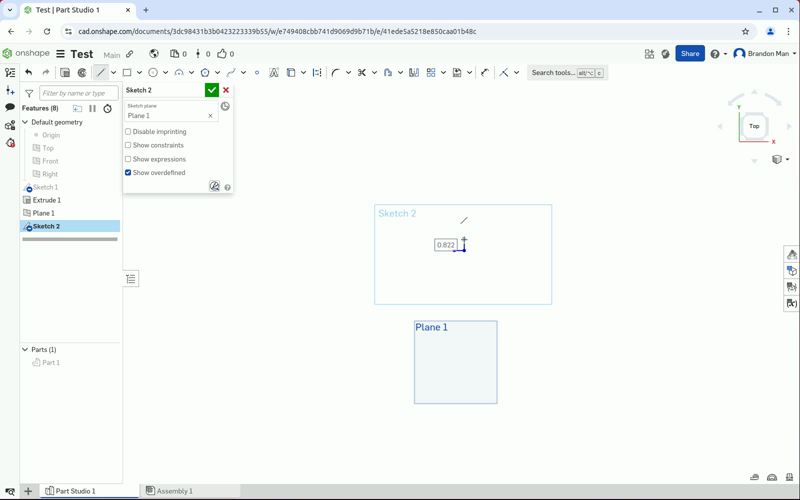
scroll(-6)
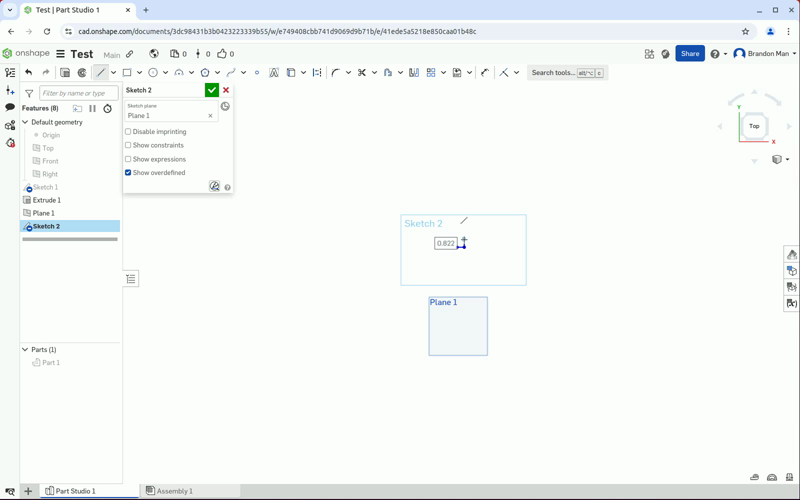
scroll(-6)
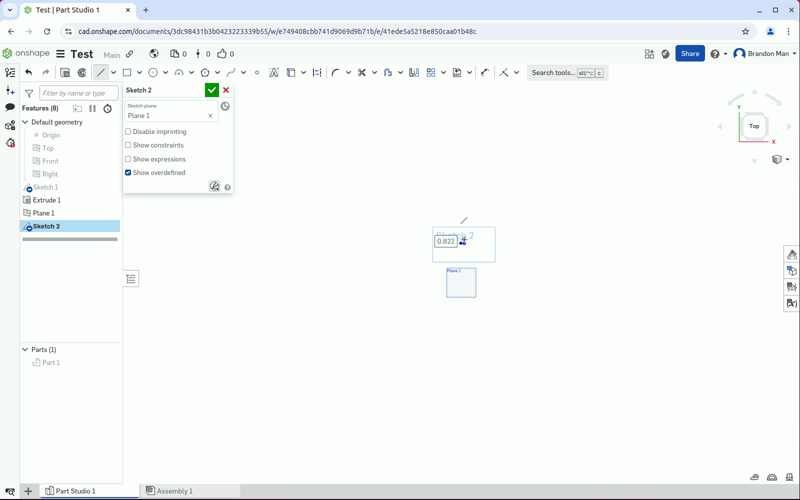
key_up(shift)
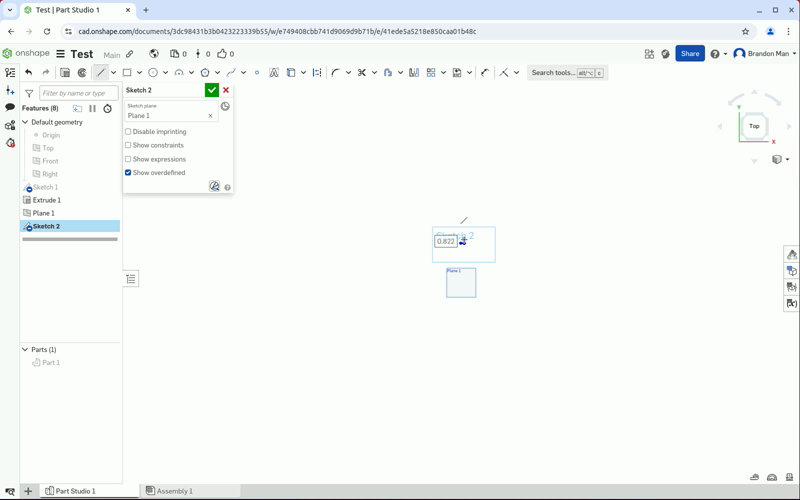
key_down(shift)
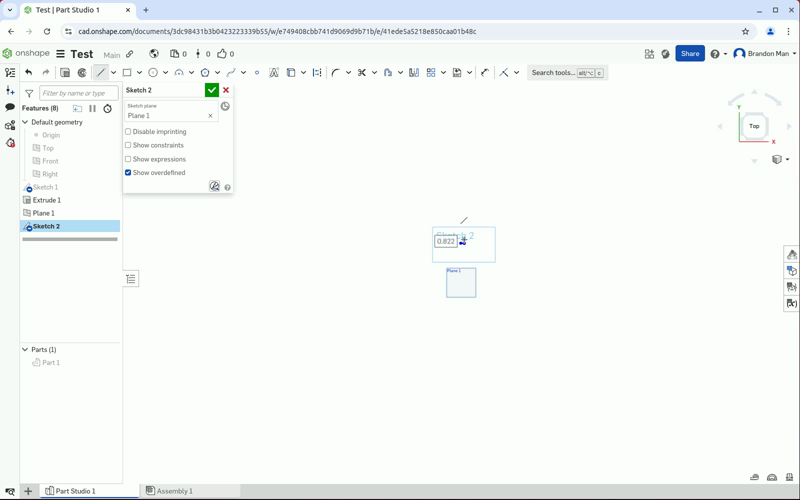
mouse_move(494, 239)
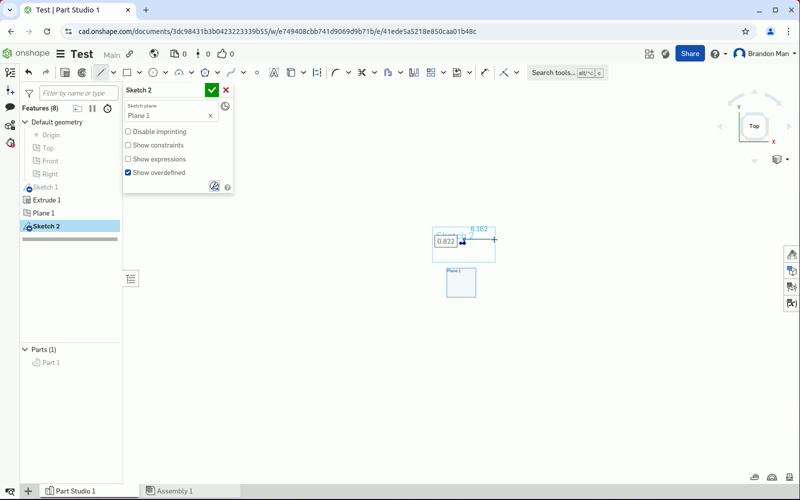
mouse_move(460, 239)
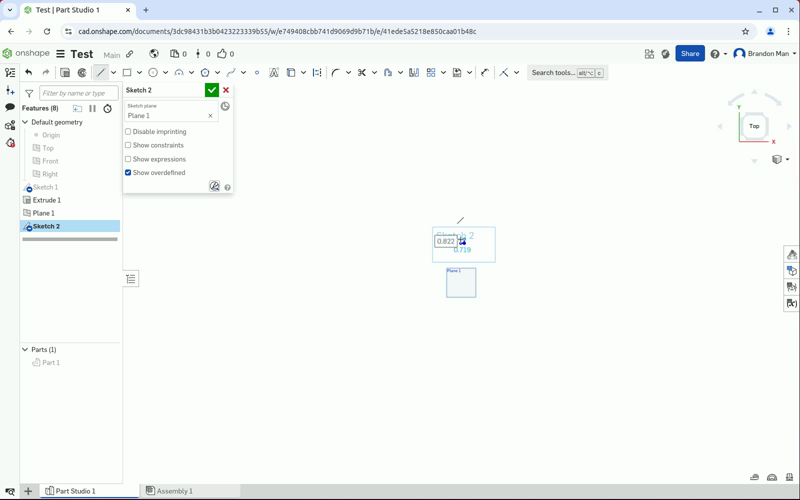
scroll(6)
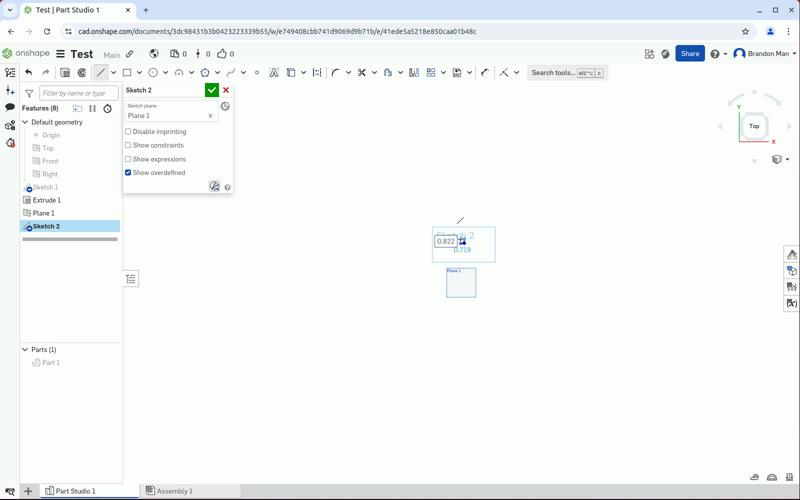
scroll(6)
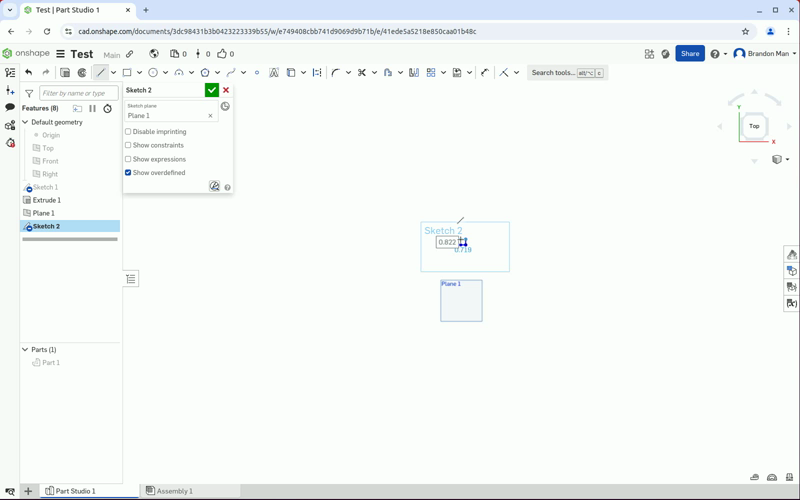
scroll(6)
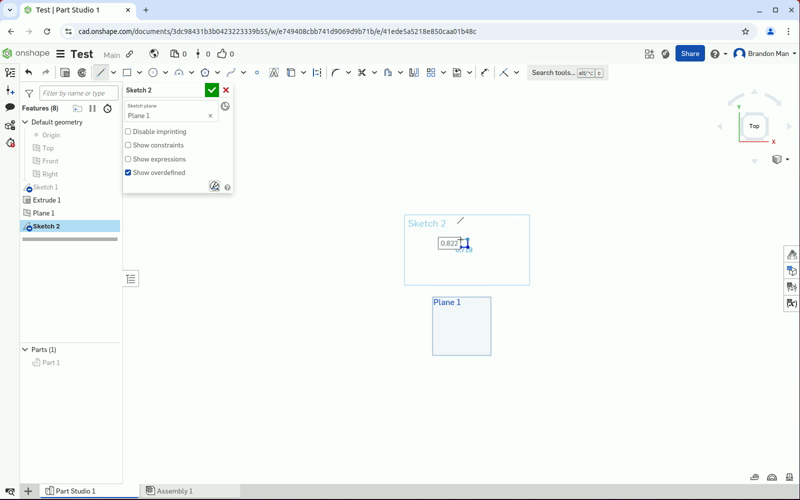
scroll(6)
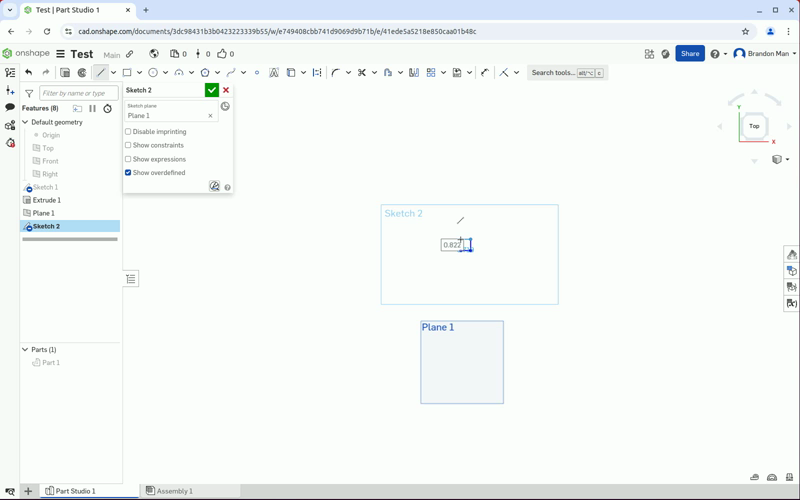
scroll(6)
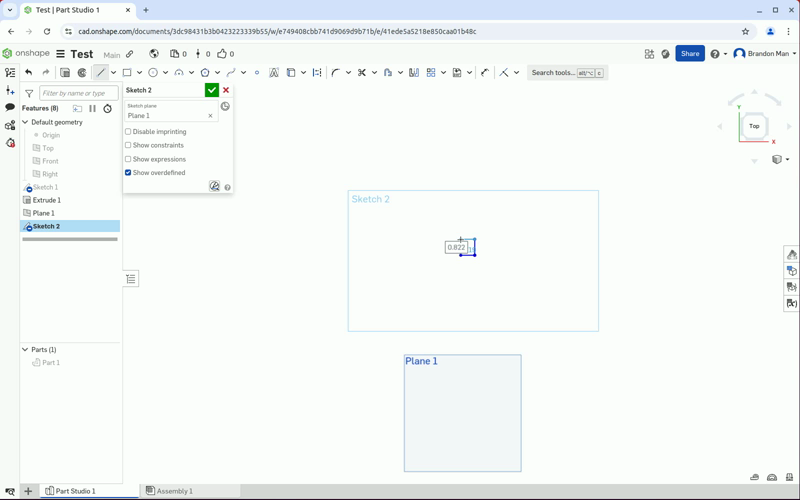
scroll(6)
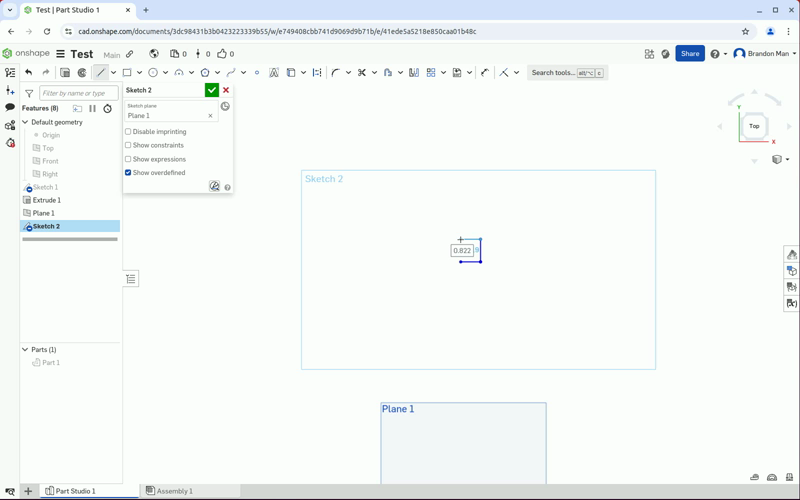
scroll(6)
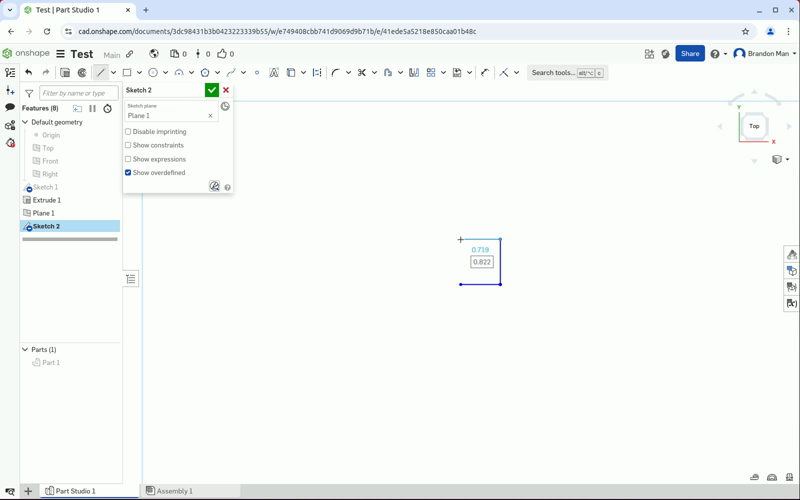
click(460, 239)
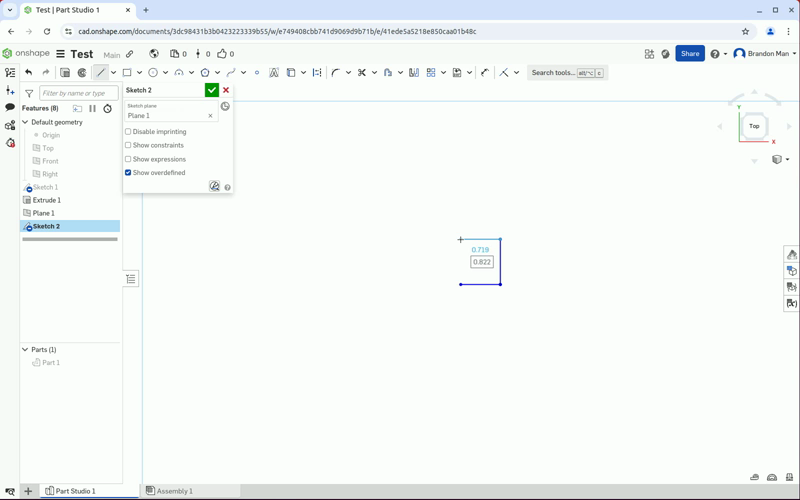
scroll(-6)
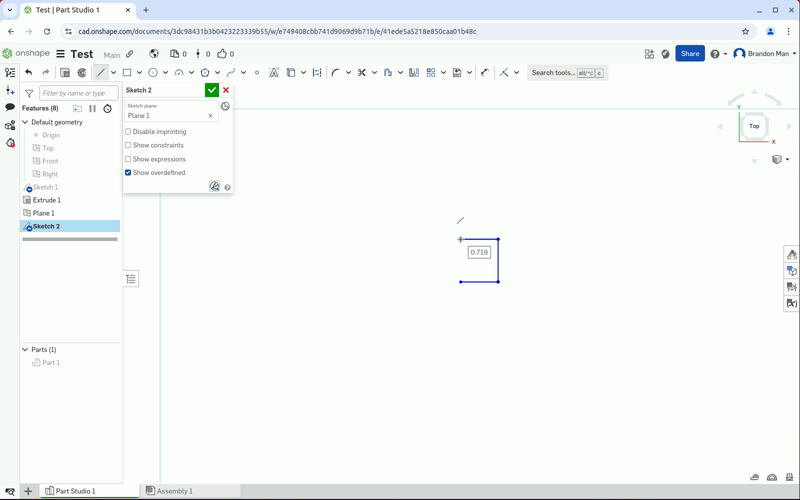
scroll(-6)
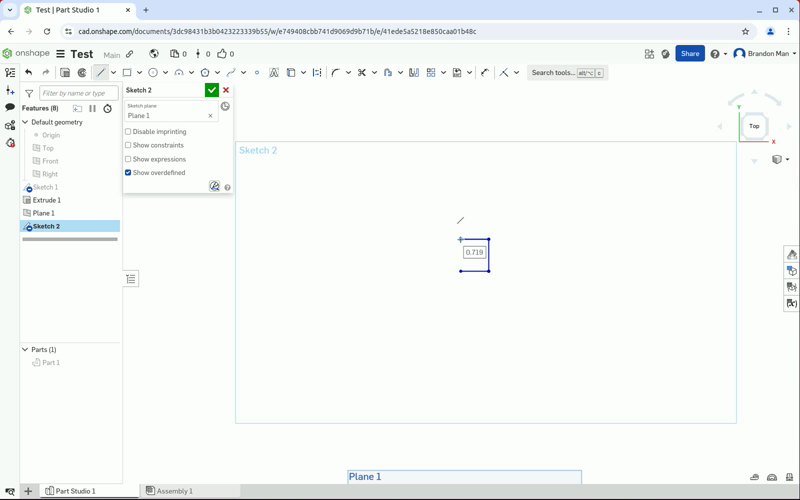
scroll(-6)
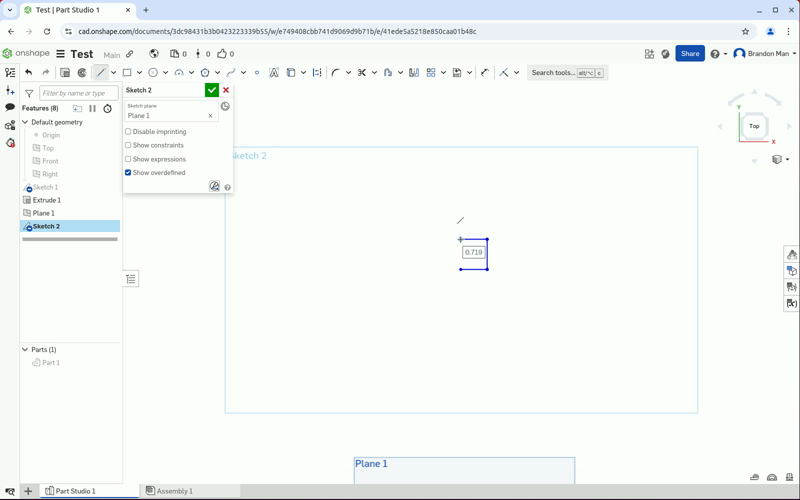
scroll(-6)
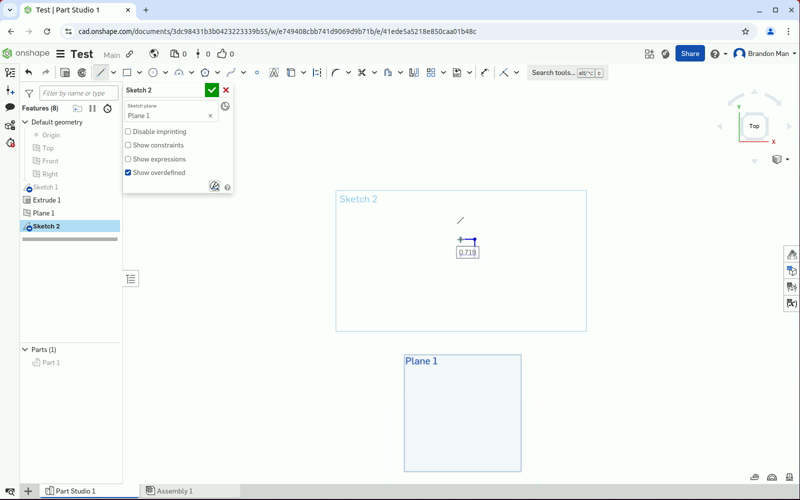
scroll(-6)
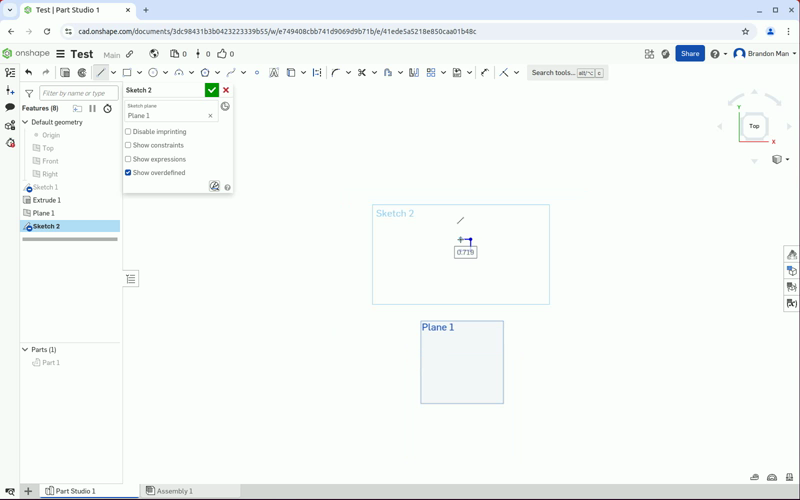
scroll(-6)
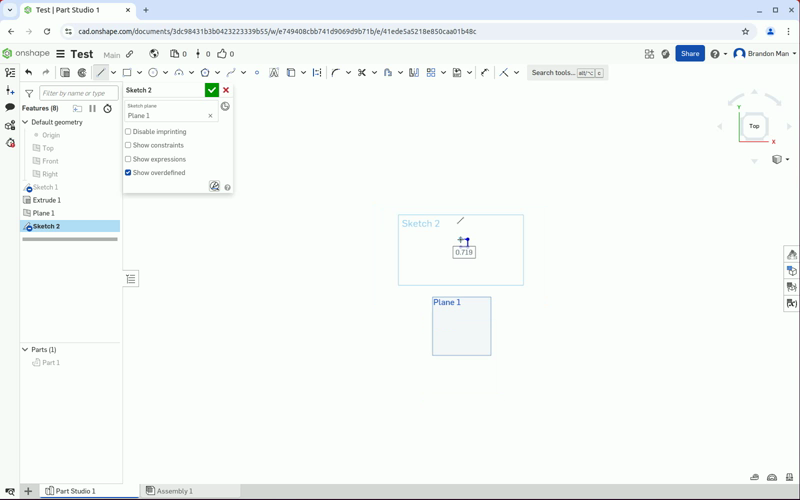
scroll(-6)
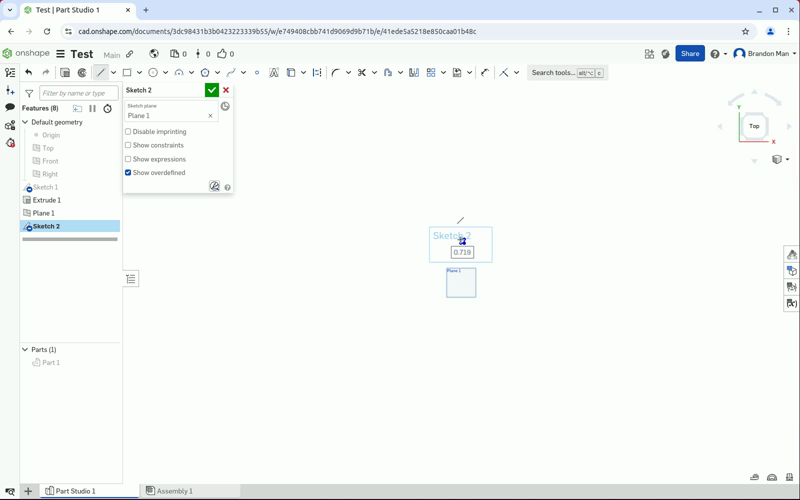
key_up(shift)
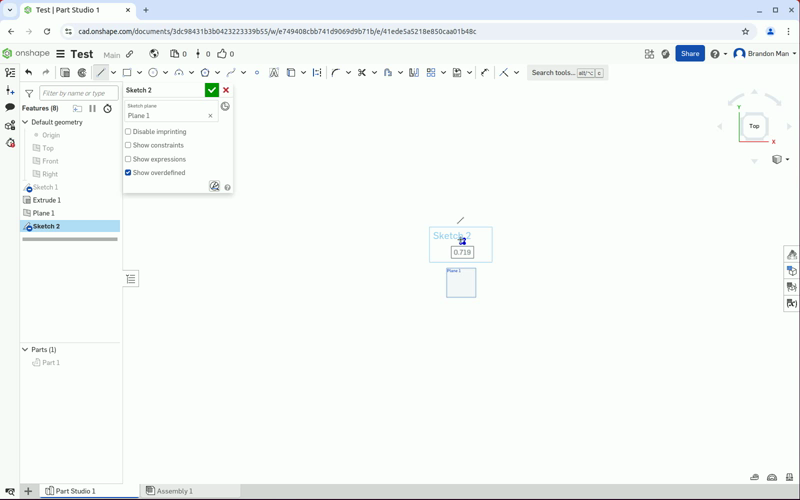
mouse_move(490, 239)
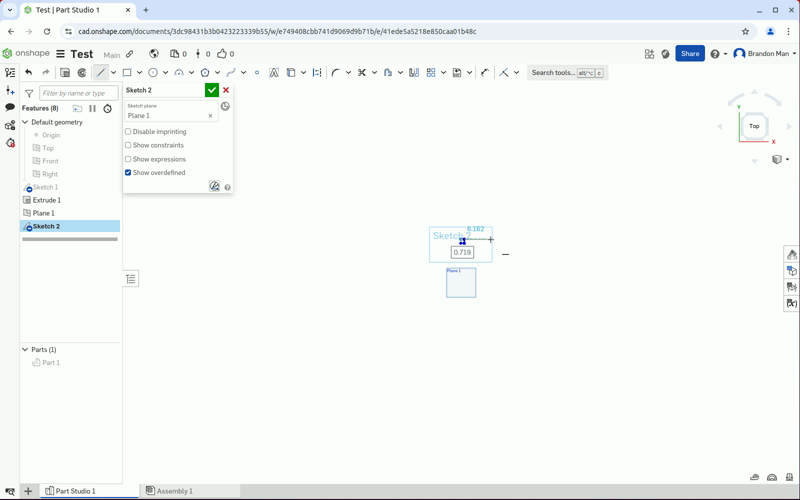
key_down(shift)
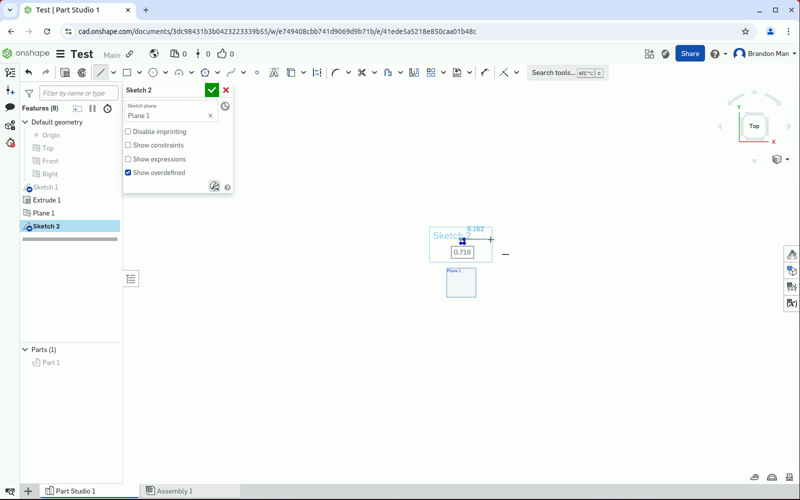
mouse_move(460, 243)
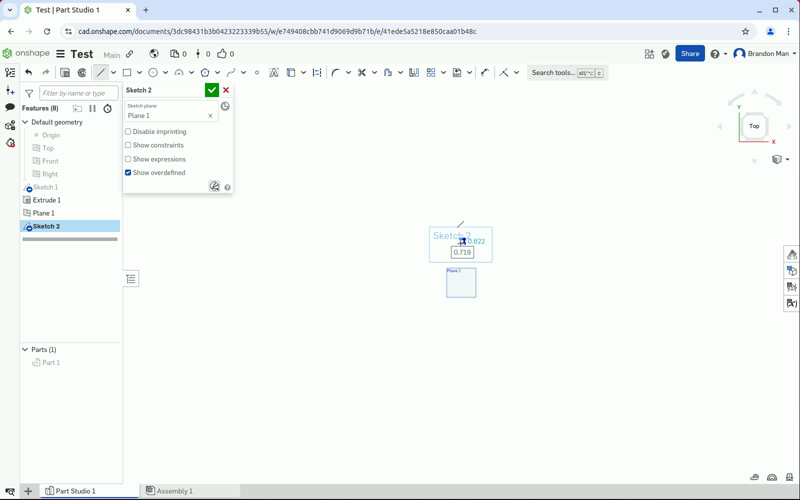
scroll(6)
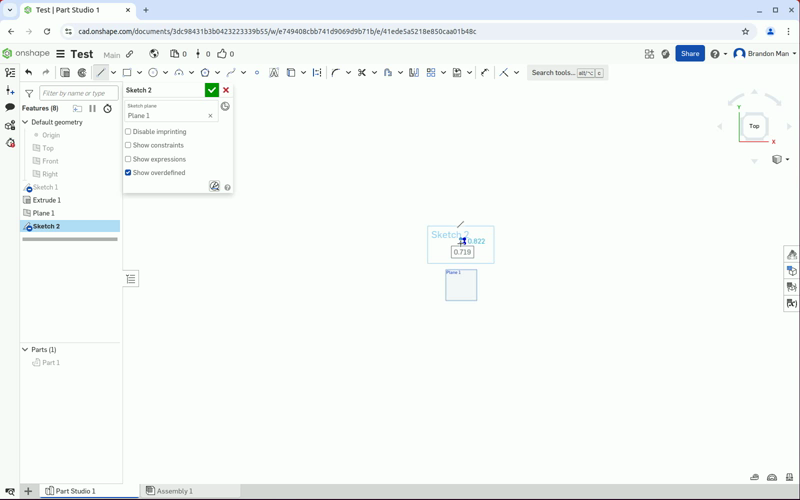
scroll(6)
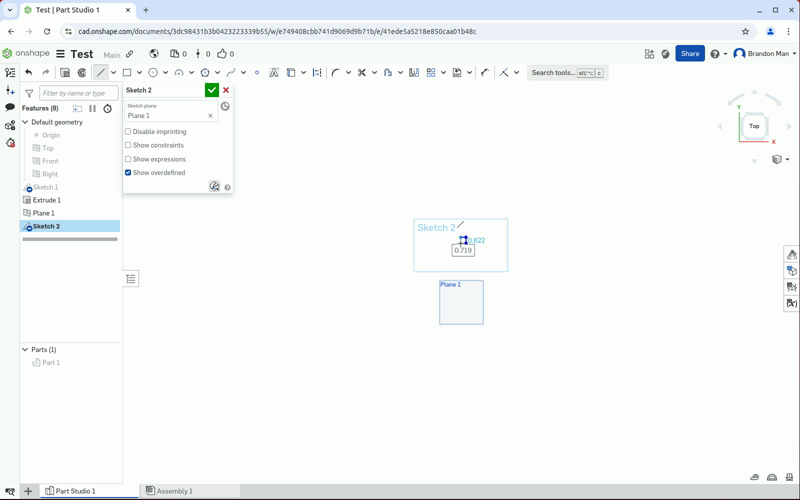
scroll(6)
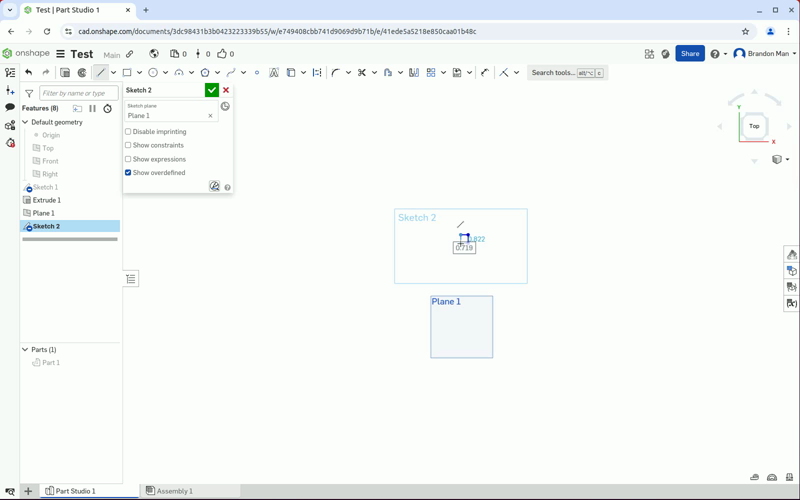
scroll(6)
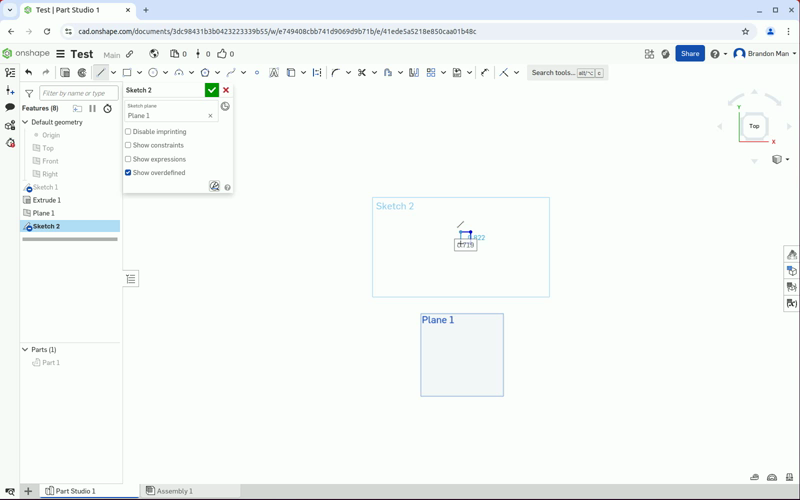
scroll(6)
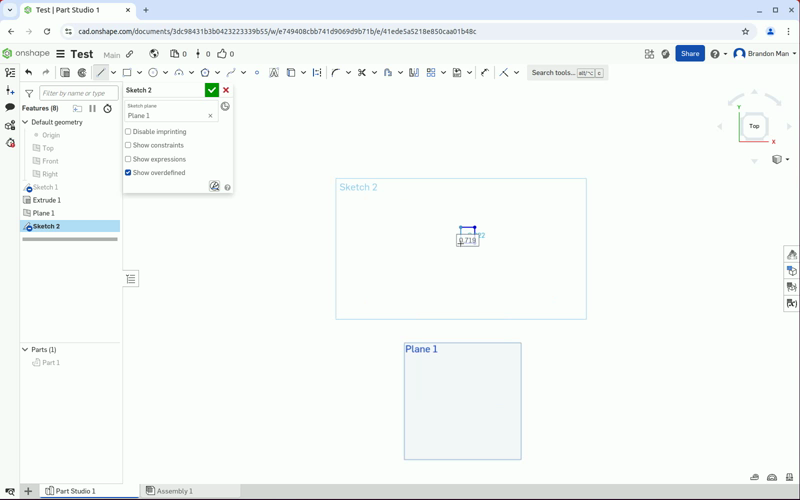
scroll(6)
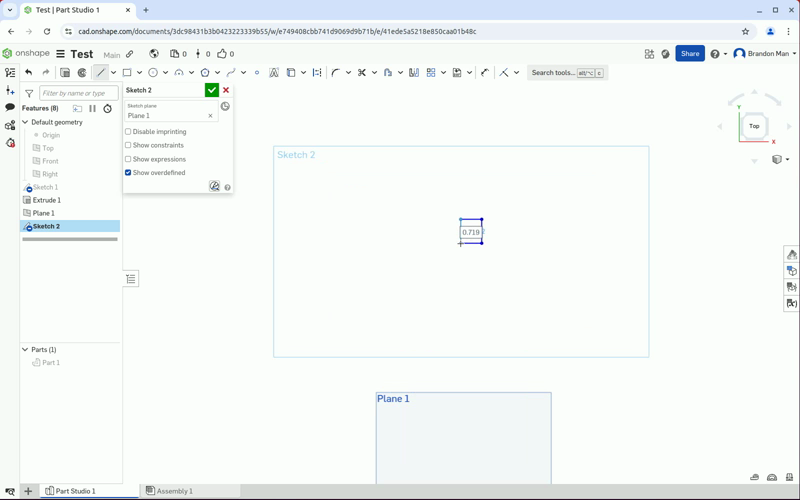
scroll(6)
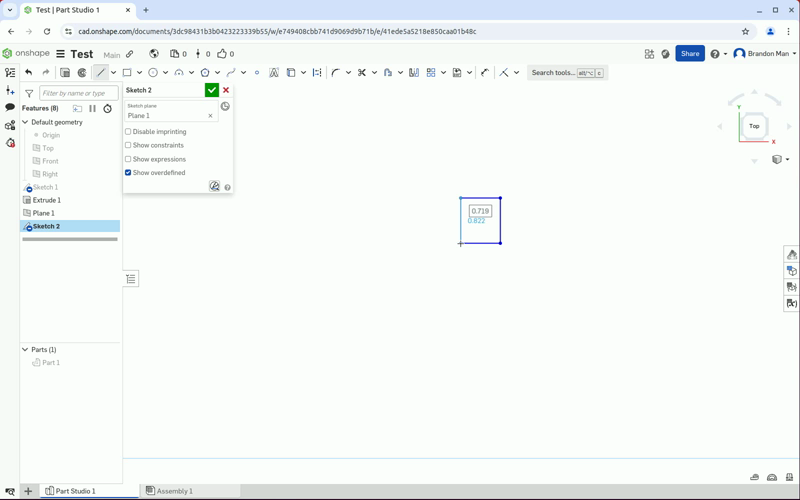
key_up(shift)
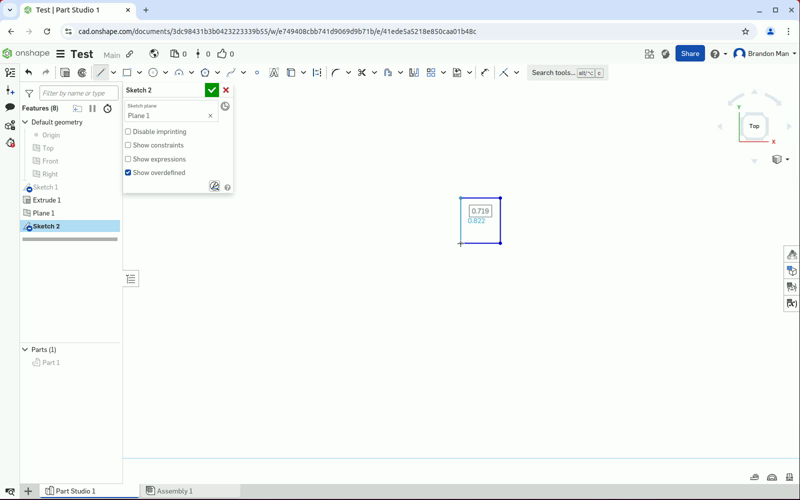
click(460, 243)
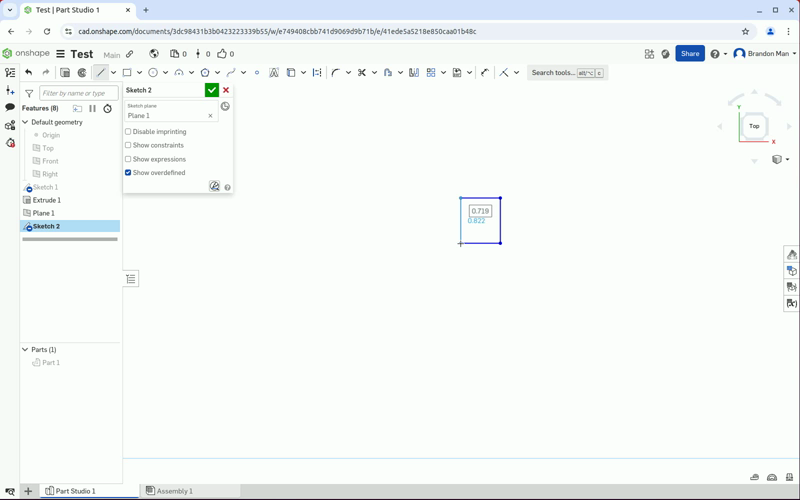
scroll(-6)
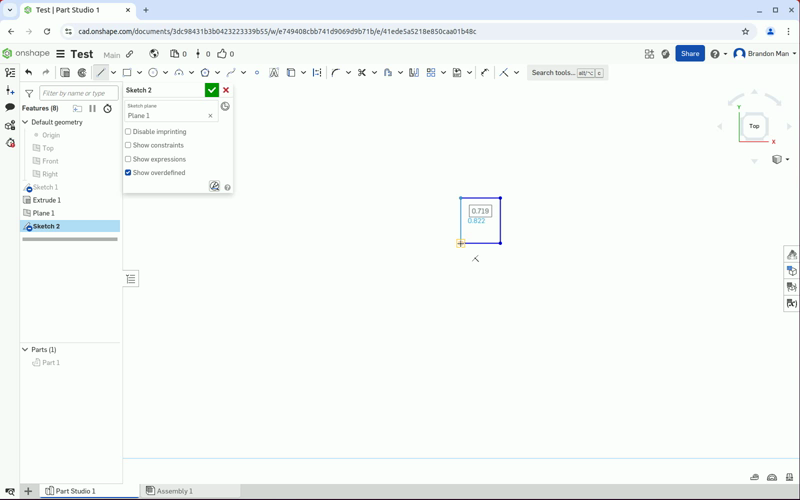
scroll(-6)
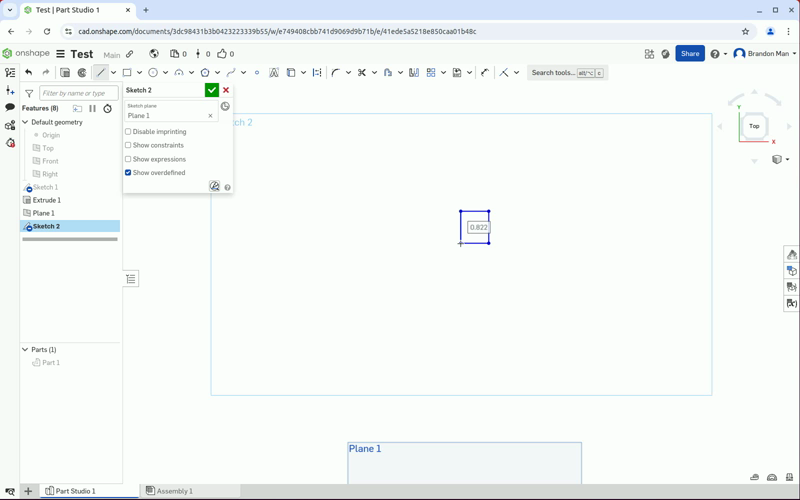
scroll(-6)
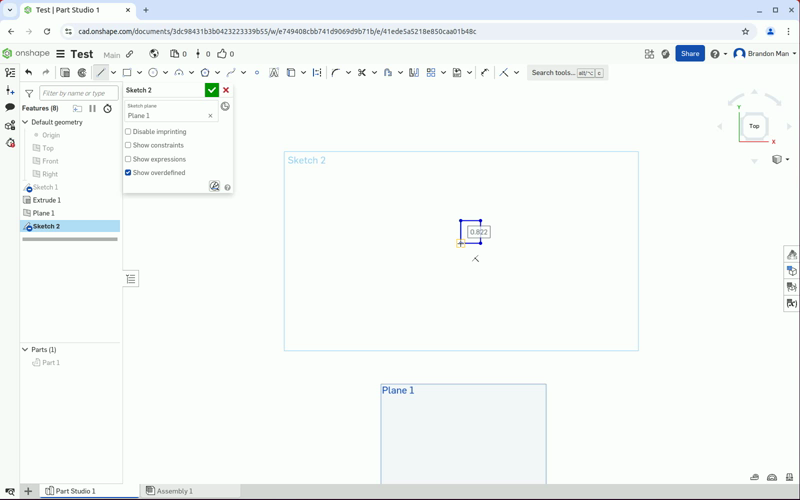
scroll(-6)
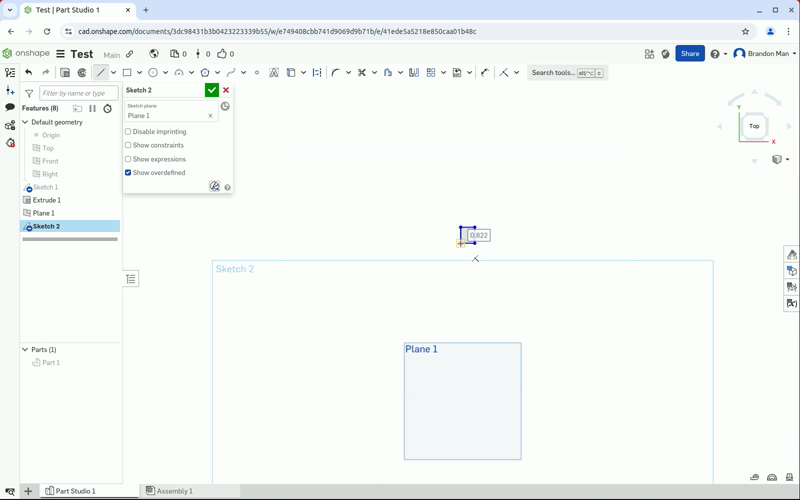
scroll(-6)
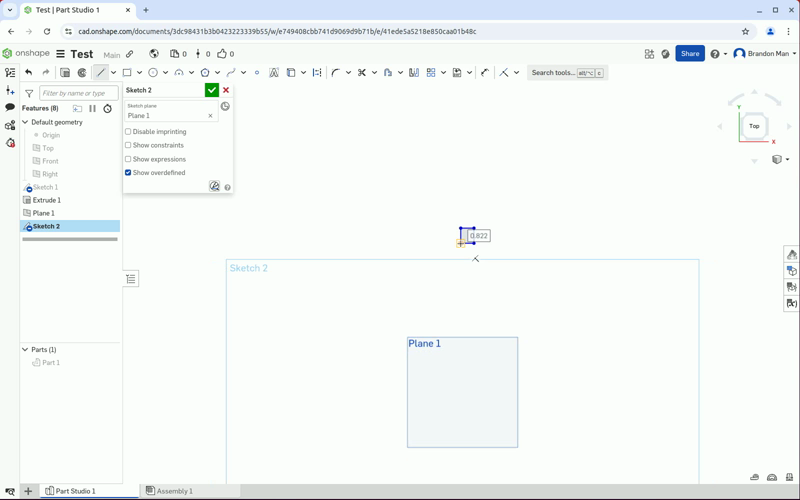
scroll(-6)
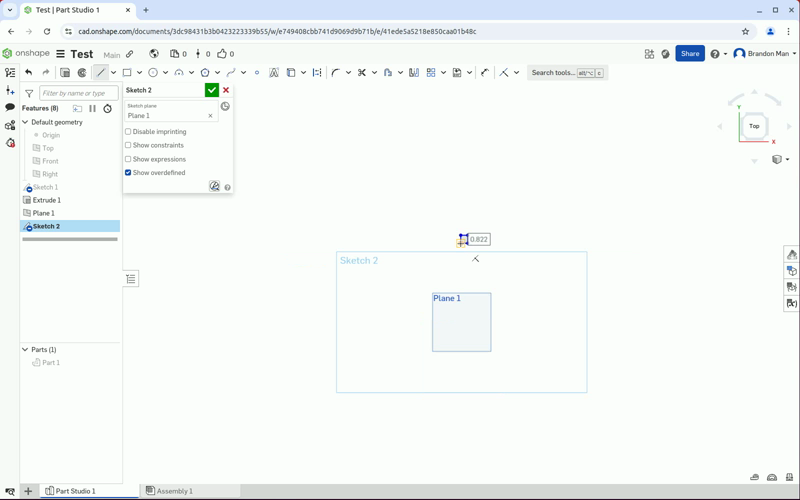
scroll(-6)
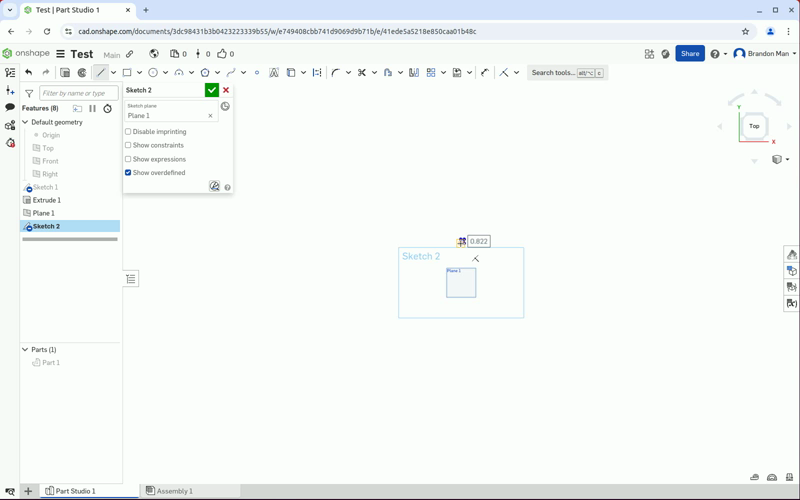
key(esc)
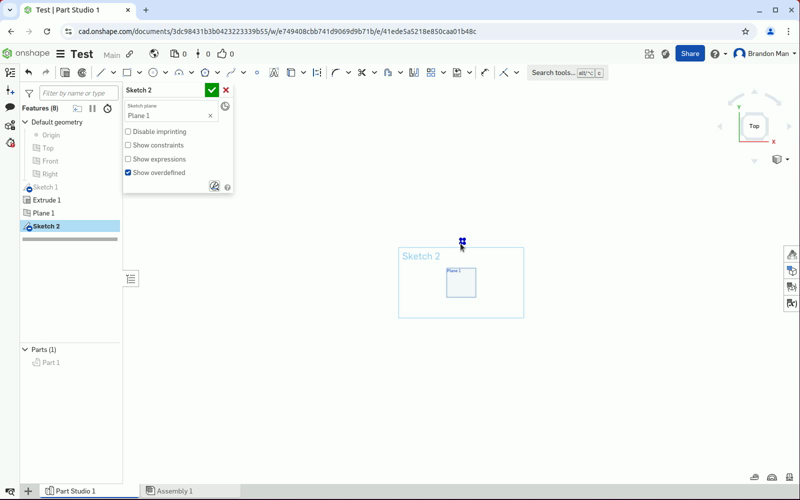
mouse_move(464, 240)
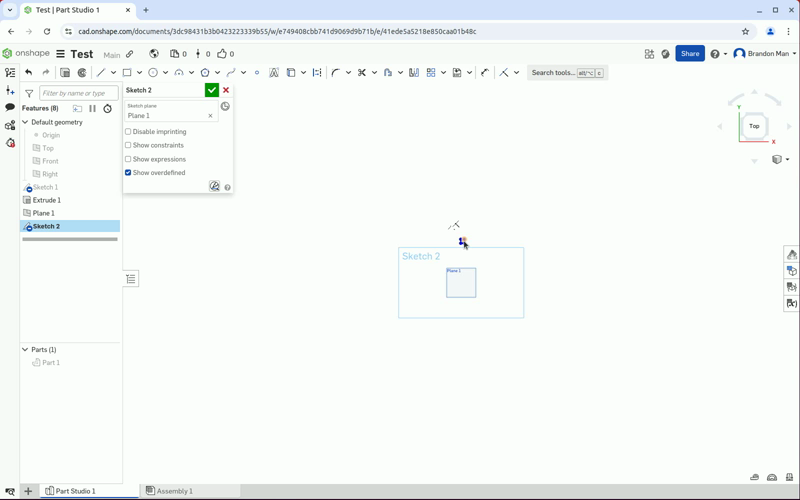
scroll(6)
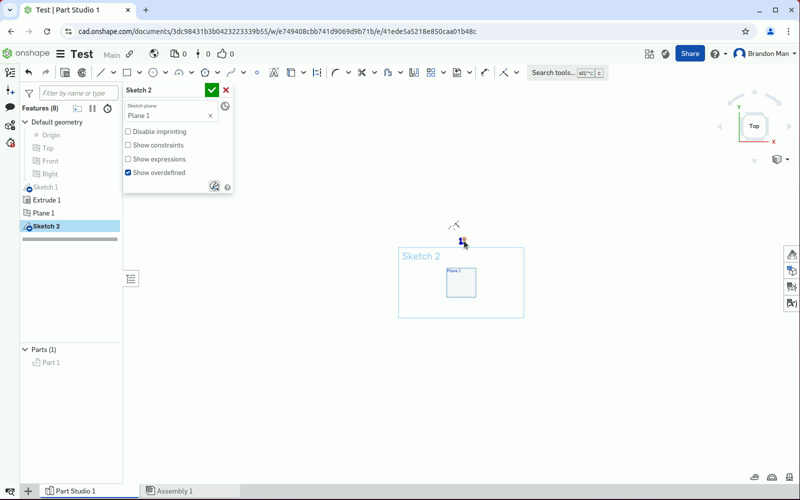
scroll(6)
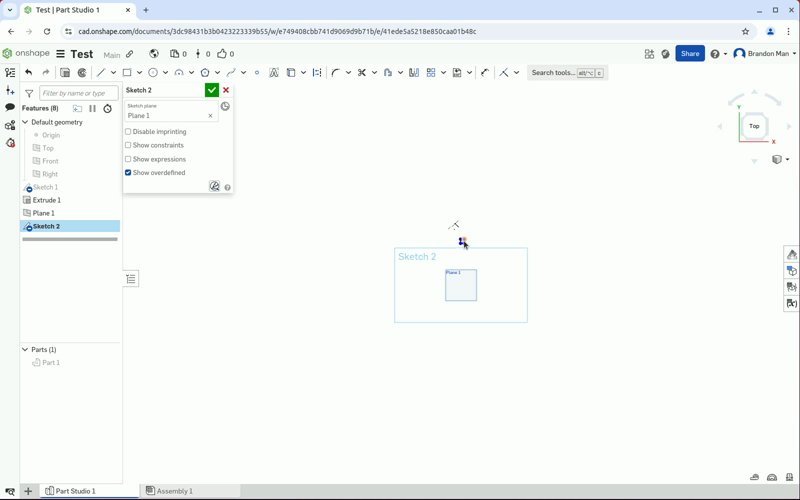
scroll(6)
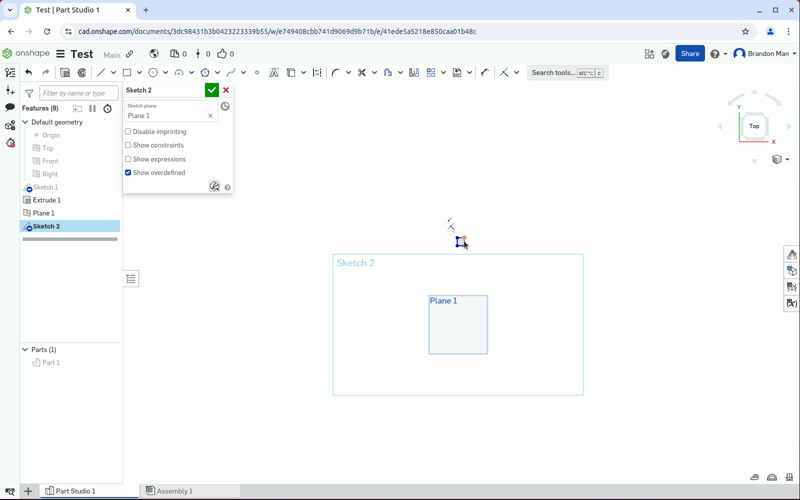
scroll(6)
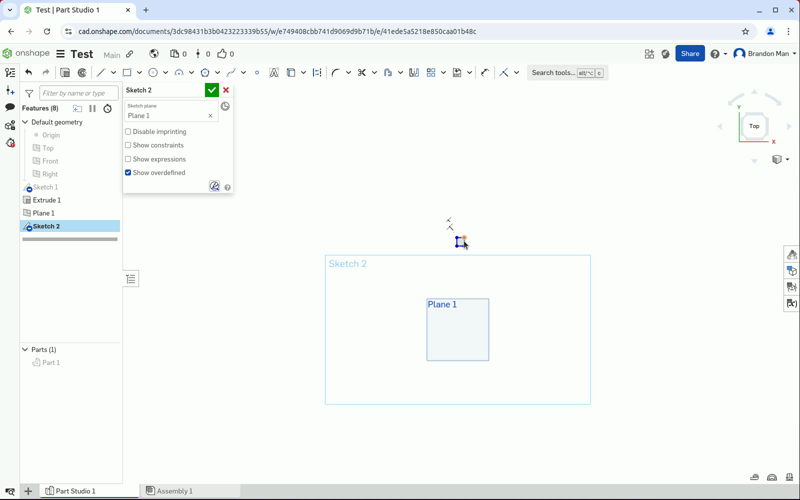
scroll(6)
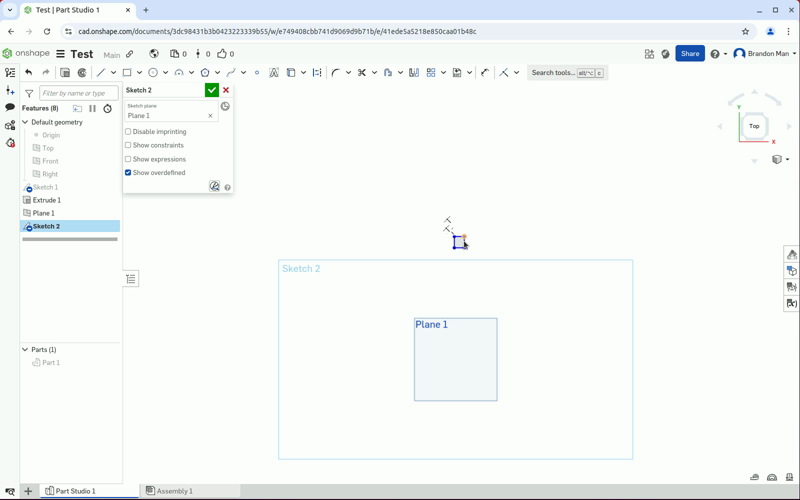
scroll(6)
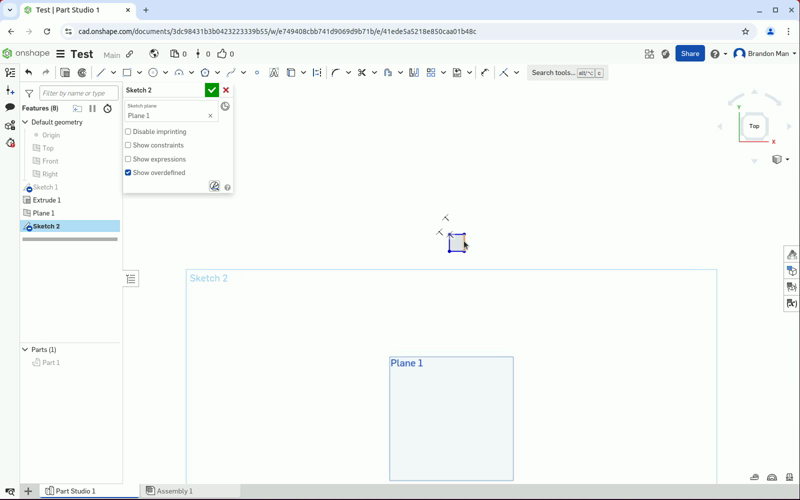
scroll(6)
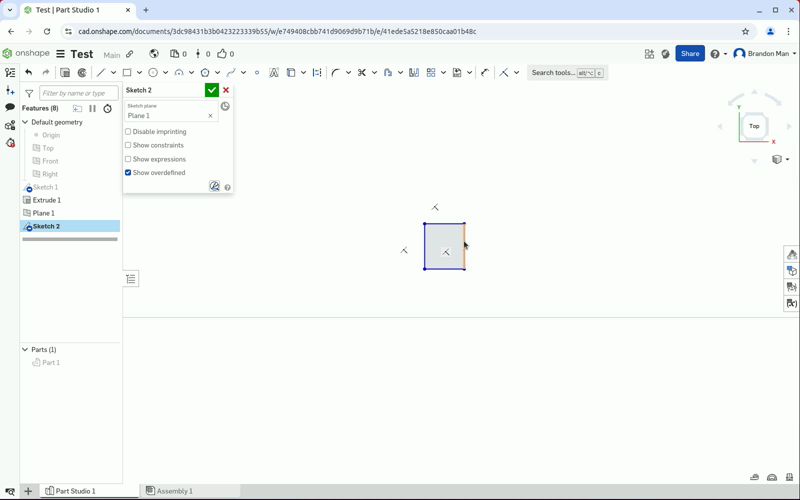
click(464, 240)
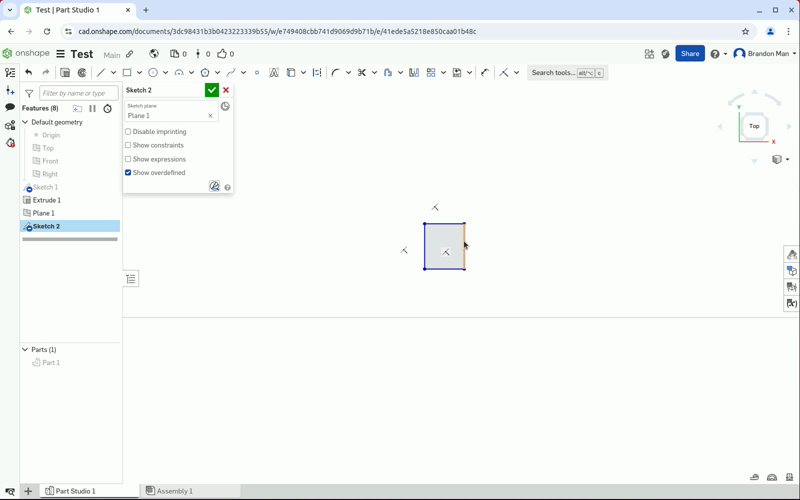
scroll(-6)
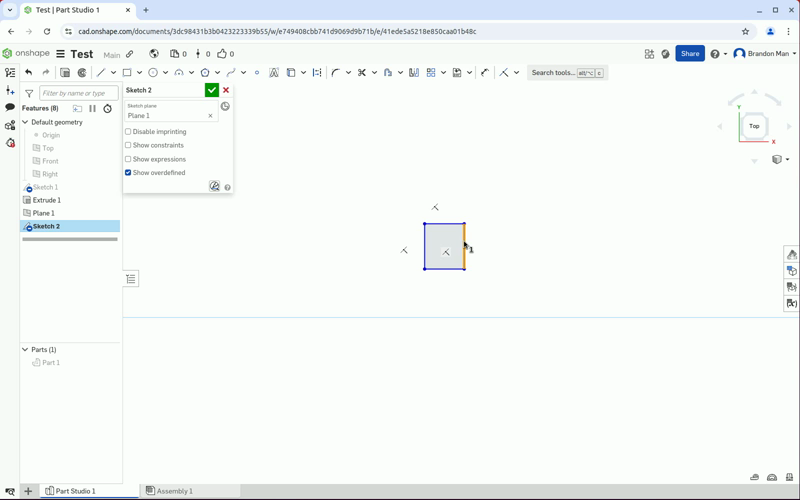
scroll(-6)
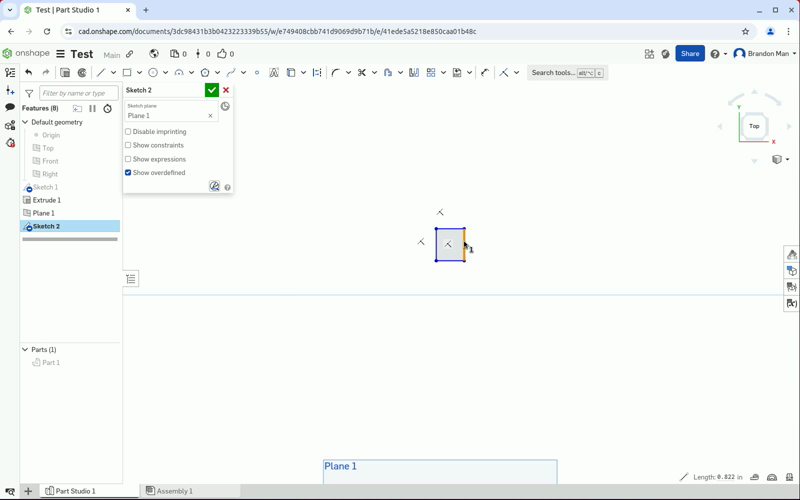
scroll(-6)
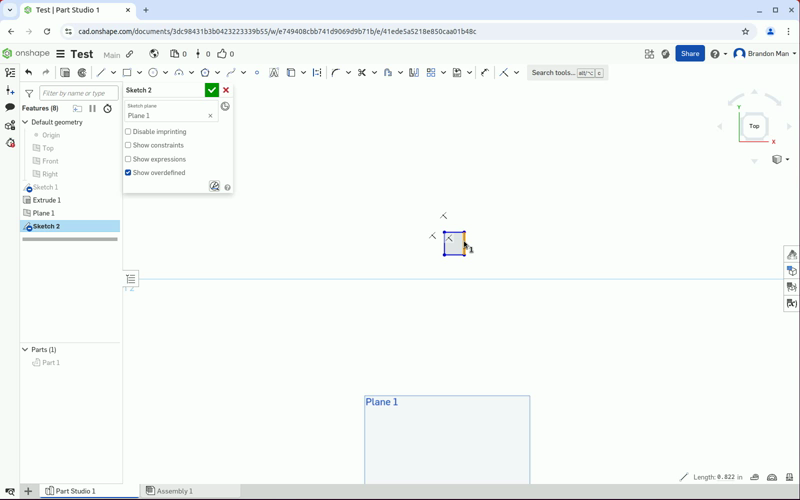
scroll(-6)
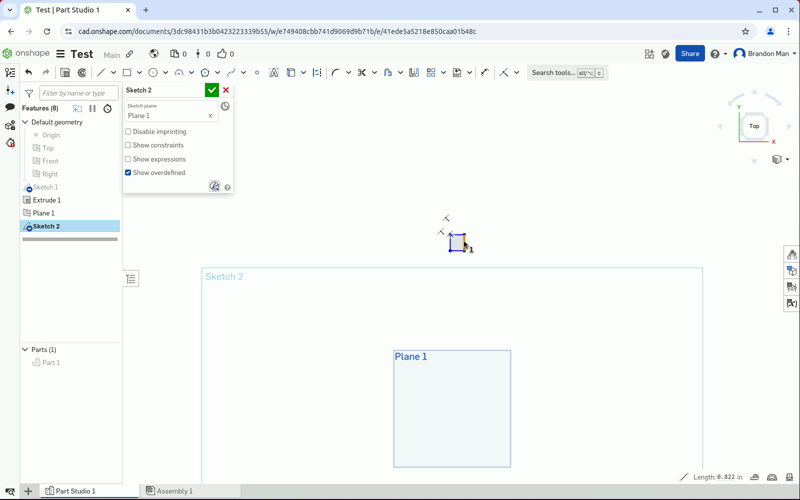
scroll(-6)
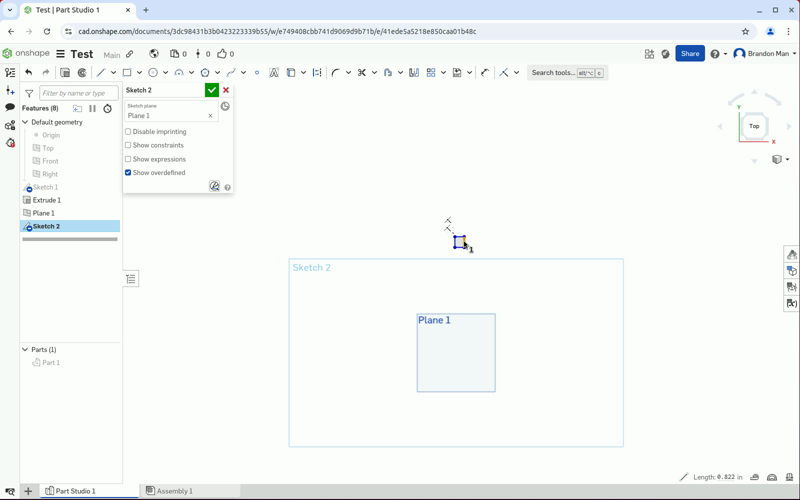
scroll(-6)
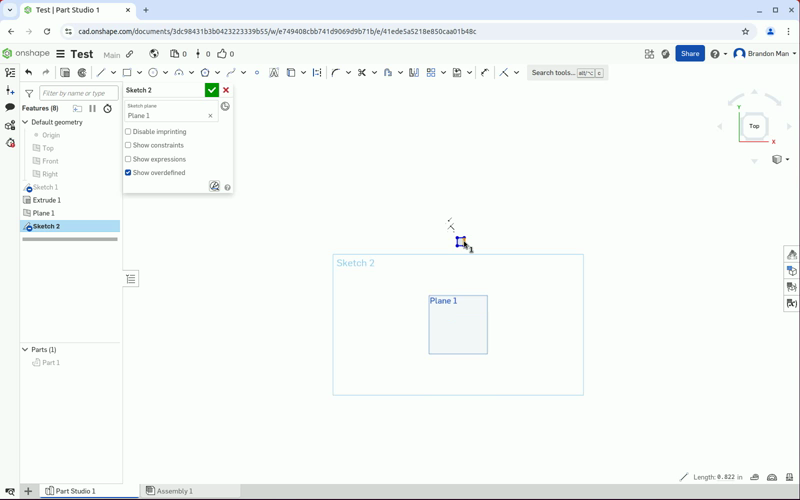
scroll(-6)
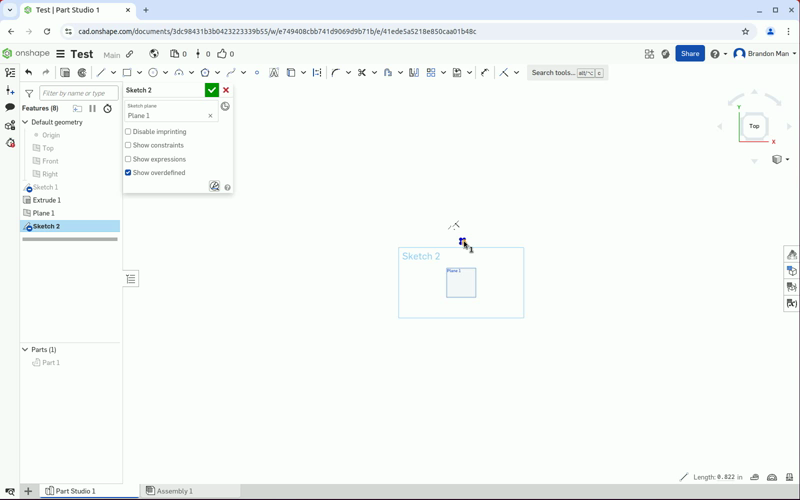
mouse_move(73, 352)
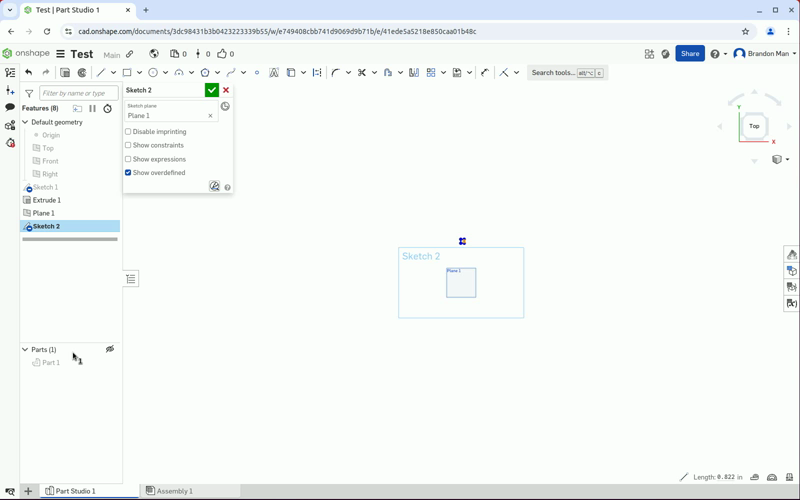
key(shift+y)
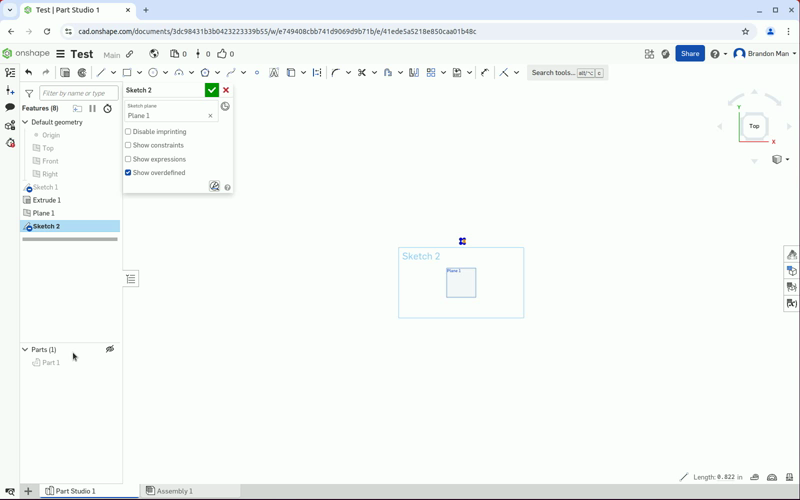
key(shift+e)
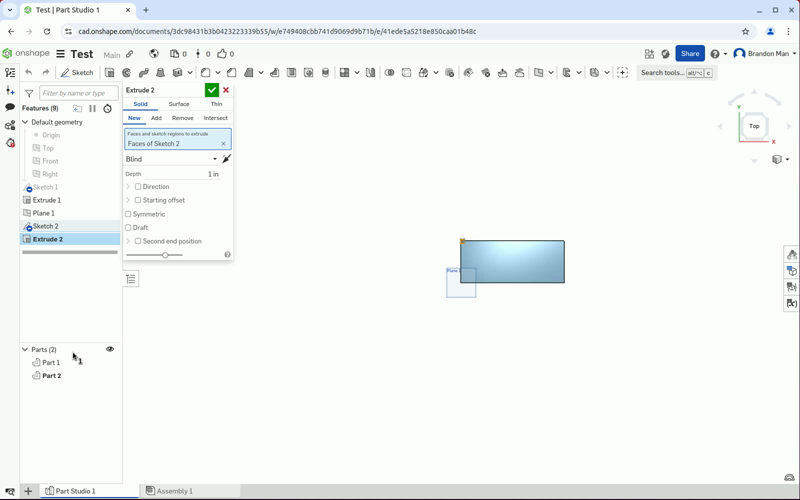
mouse_move(143, 106)
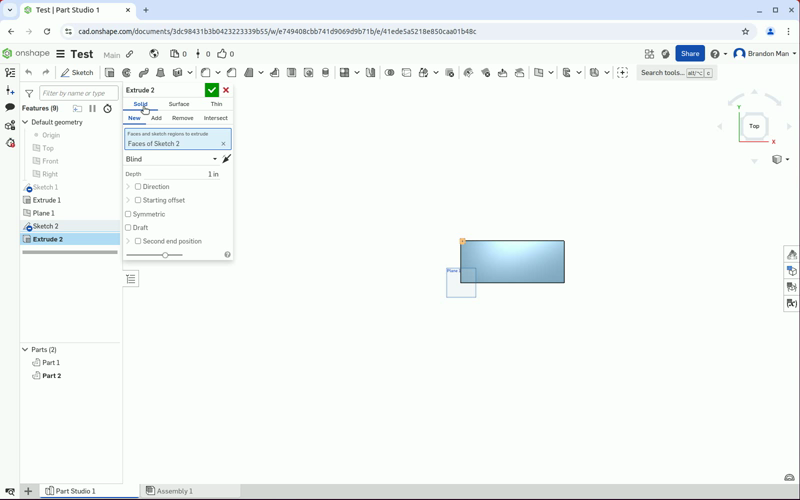
click(143, 106)
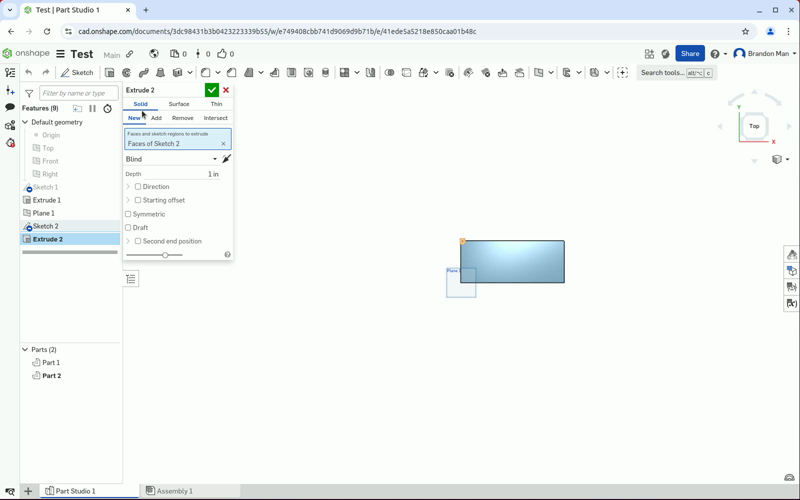
mouse_move(137, 120)
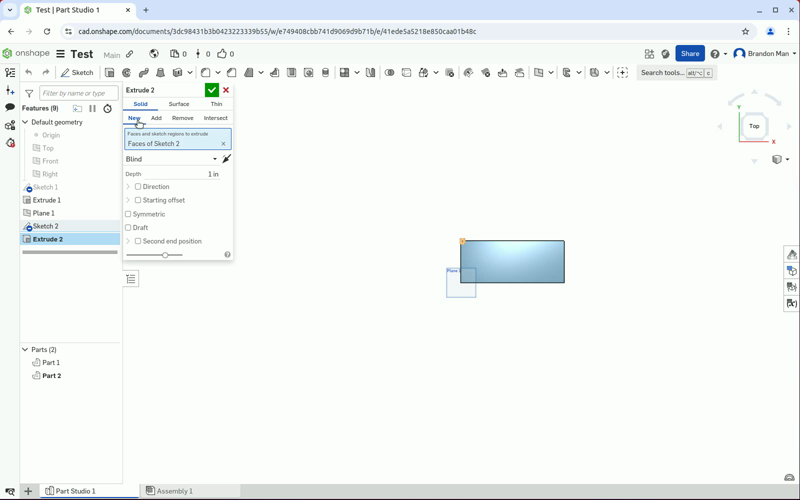
click(137, 120)
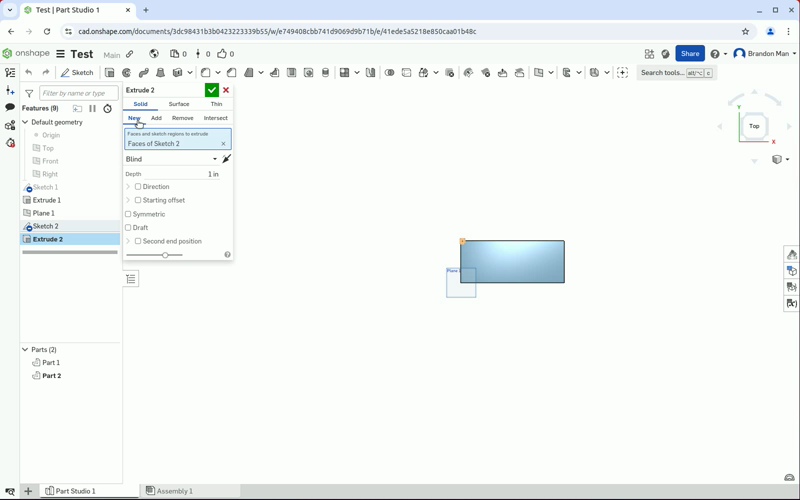
key(tab, 4)
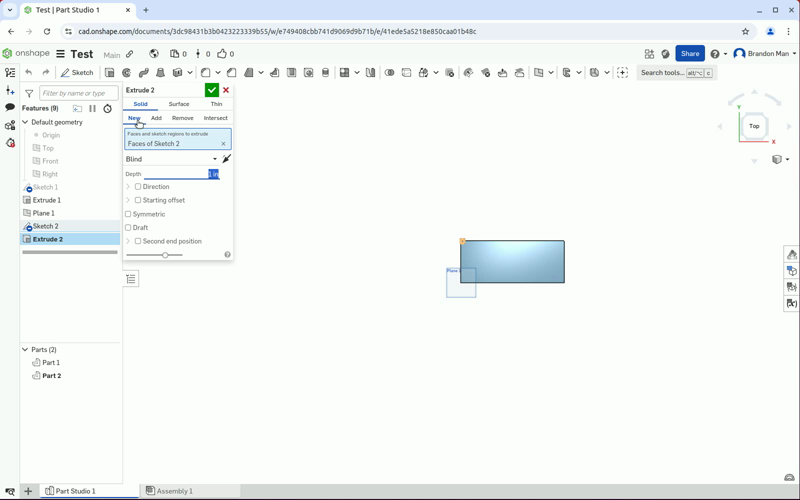
text(7.462)
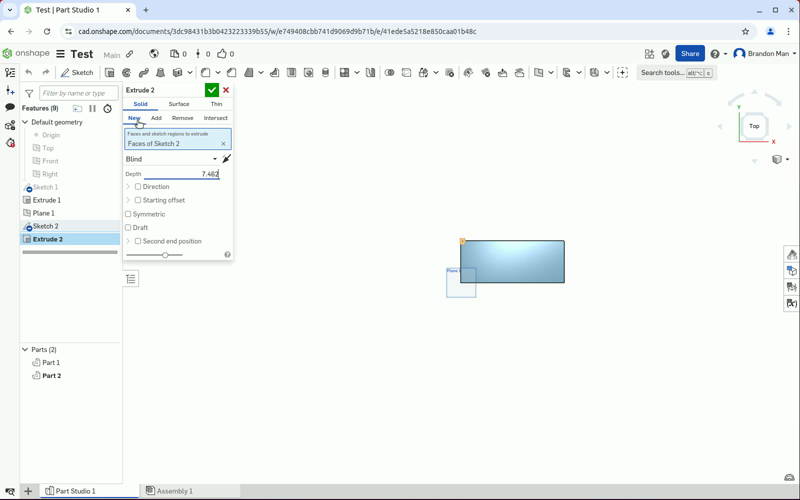
key(enter)
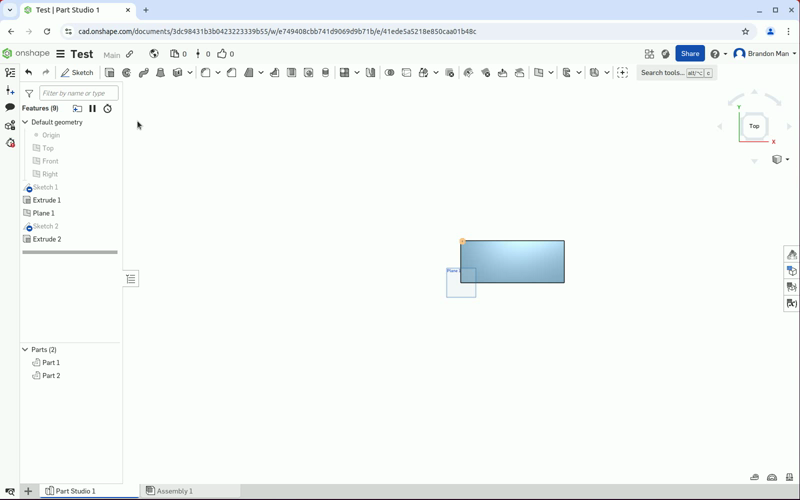
key(shift+h)
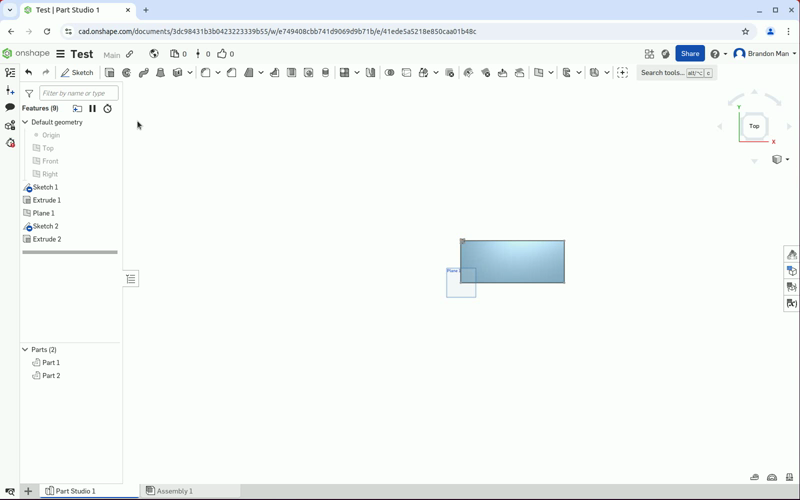
key(shift+h)
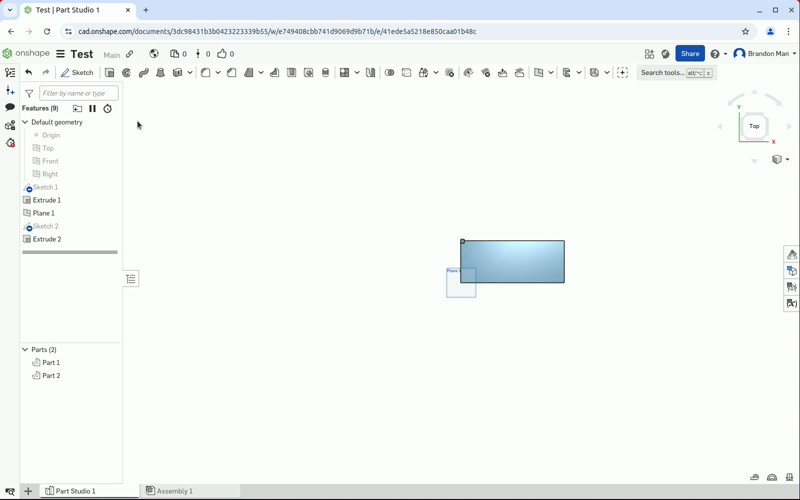
mouse_move(73, 189)
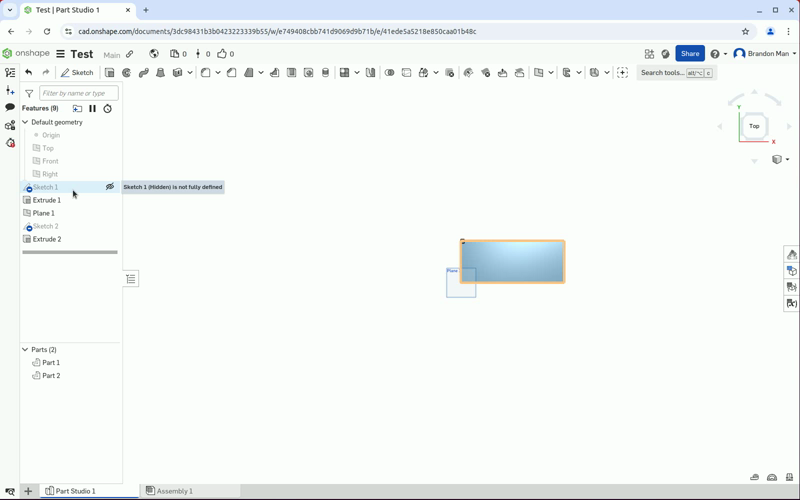
click(73, 189)
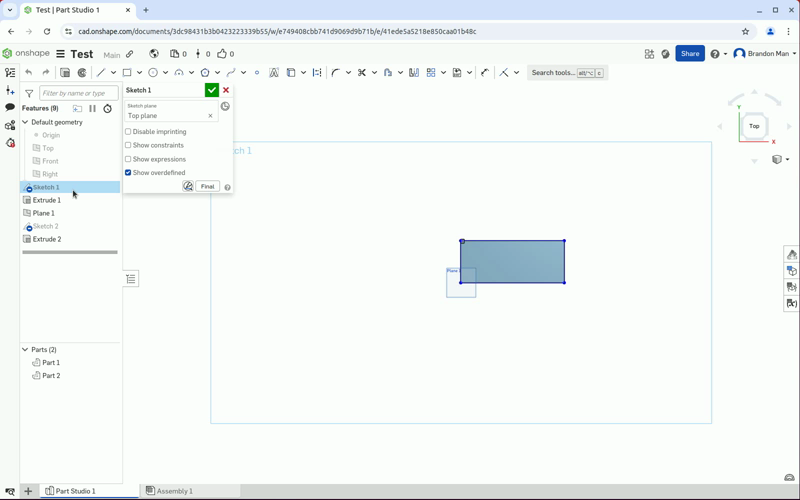
mouse_move(229, 92)
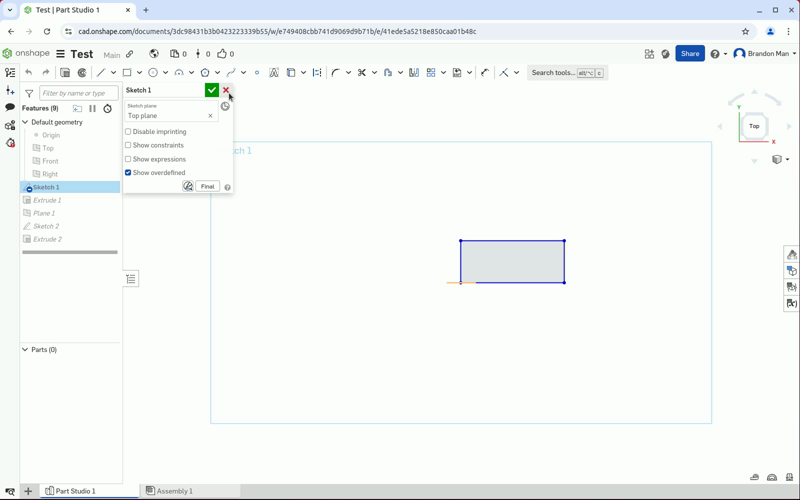
click(229, 92)
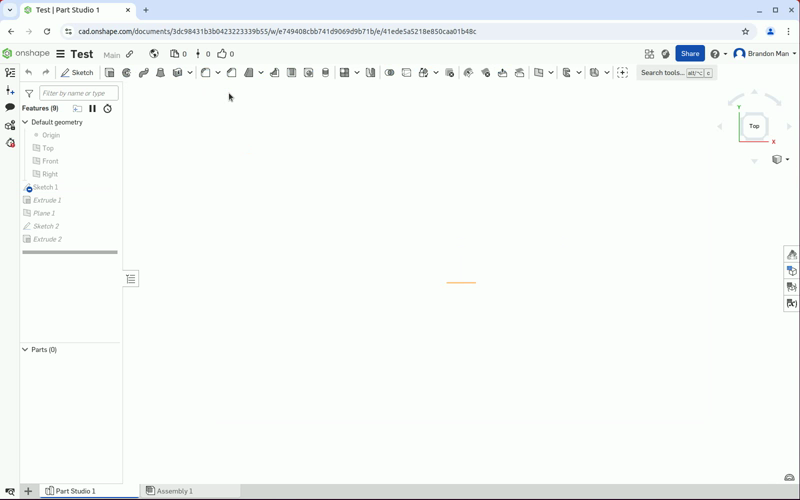
key(shift+s)
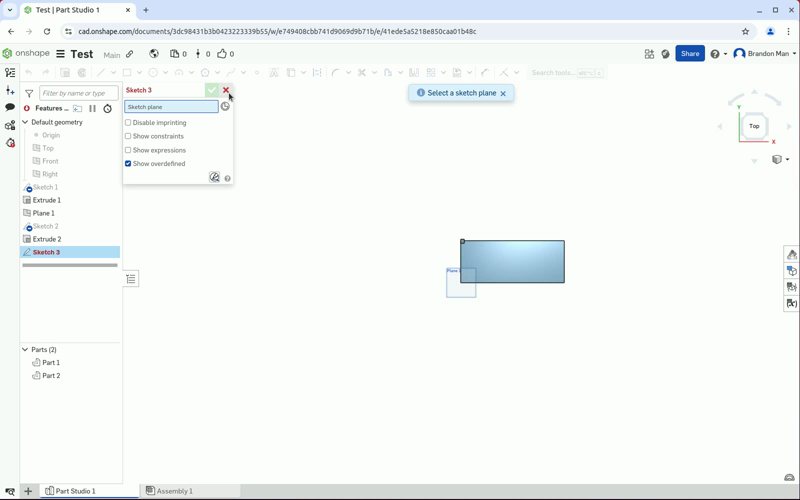
mouse_move(73, 215)
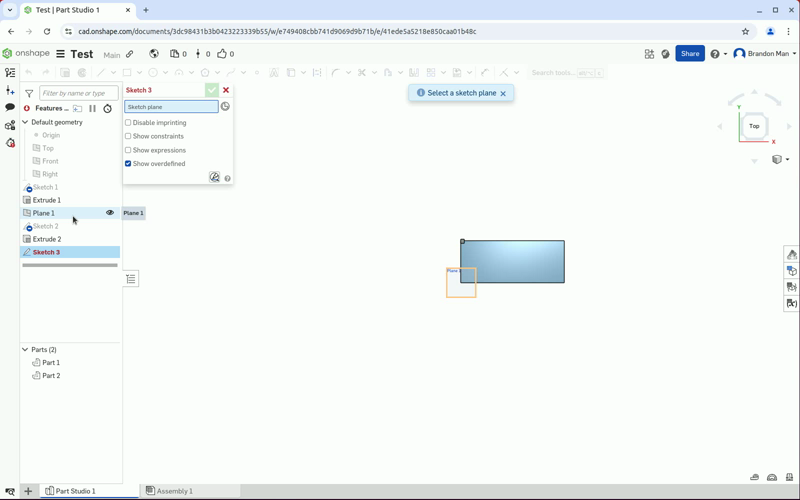
click(73, 215)
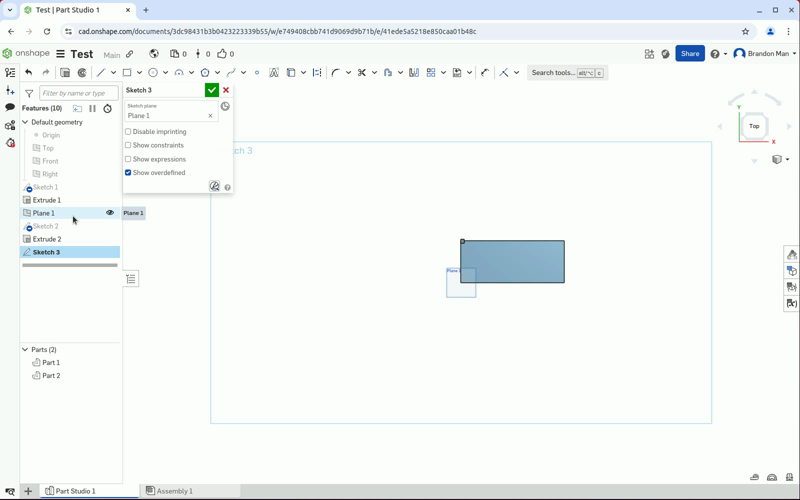
mouse_move(73, 352)
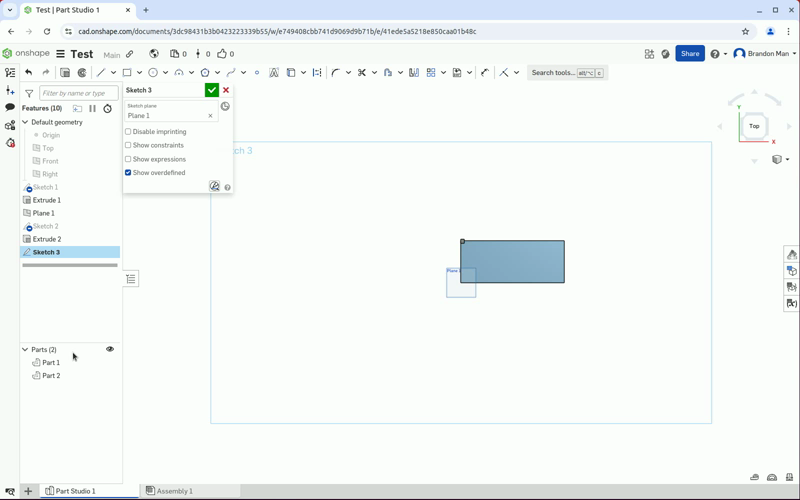
key(y)
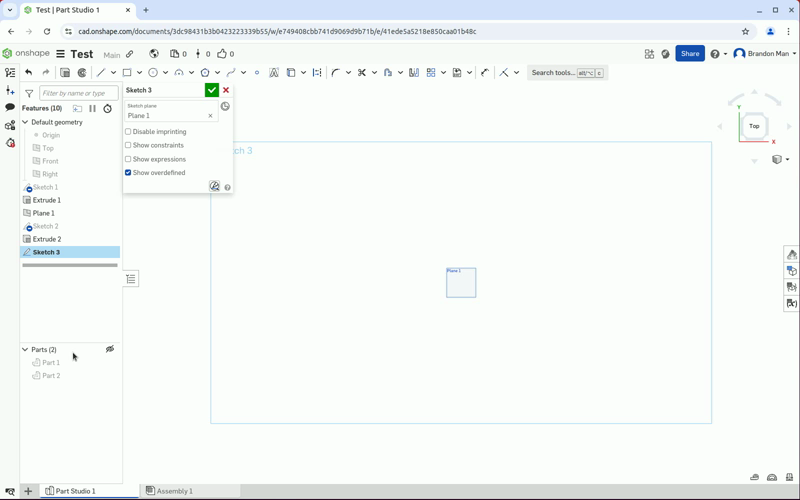
key(l)
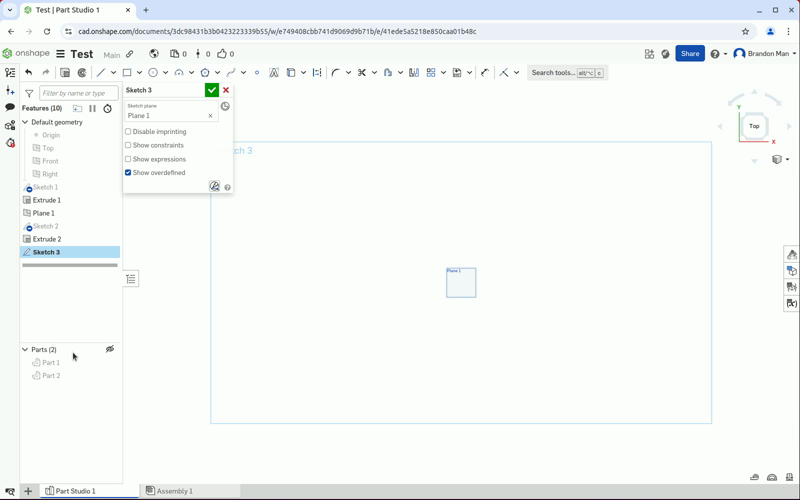
key_down(shift)
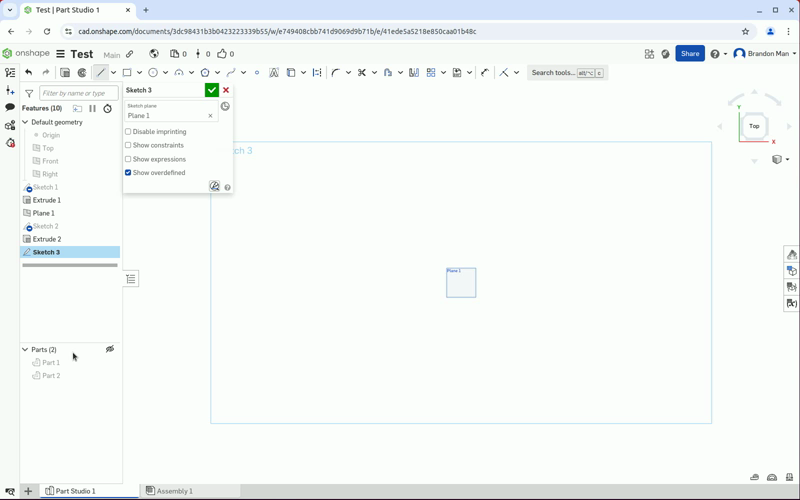
mouse_move(460, 282)
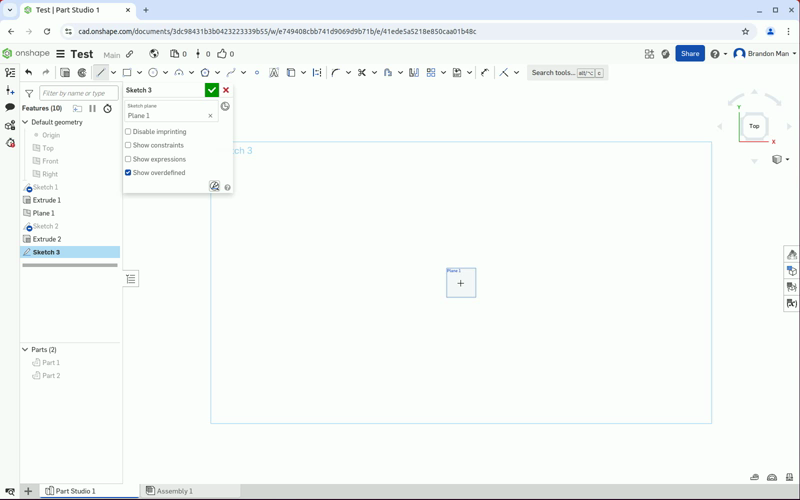
click(460, 282)
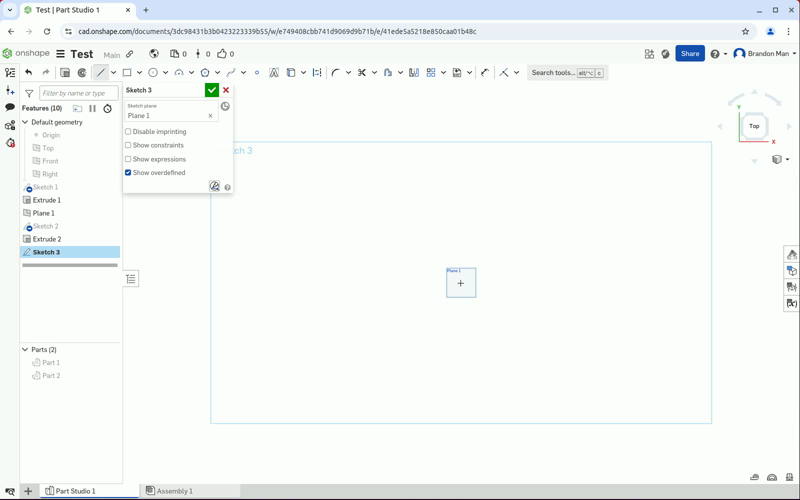
key_up(shift)
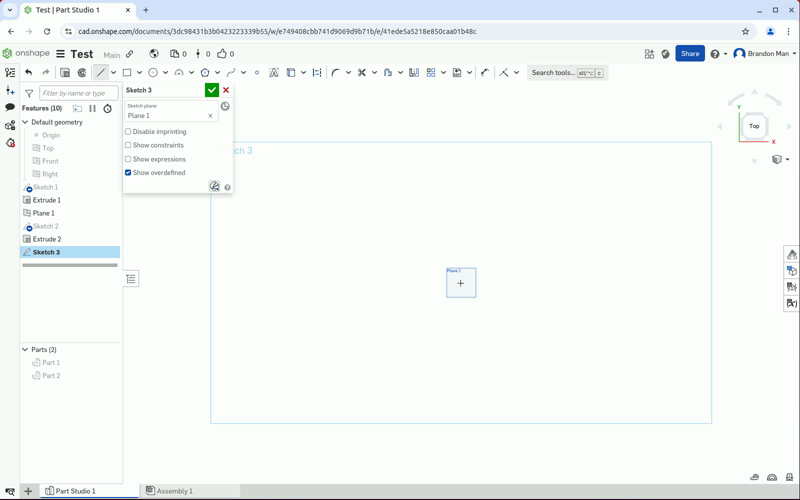
key_down(shift)
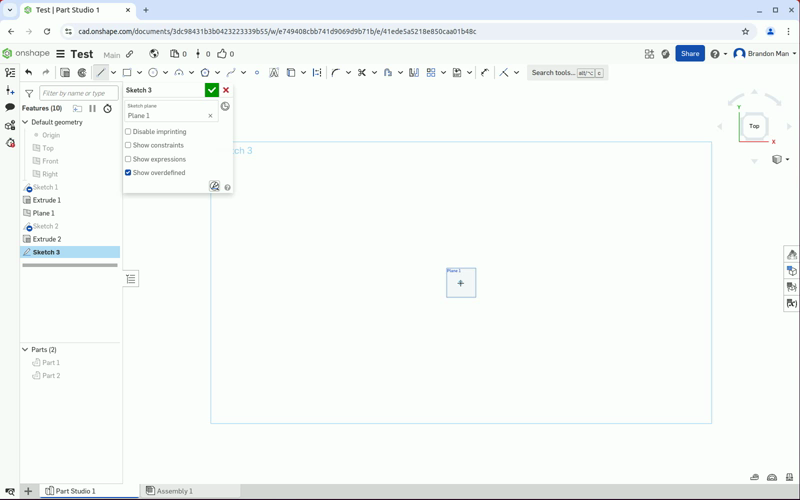
mouse_move(490, 282)
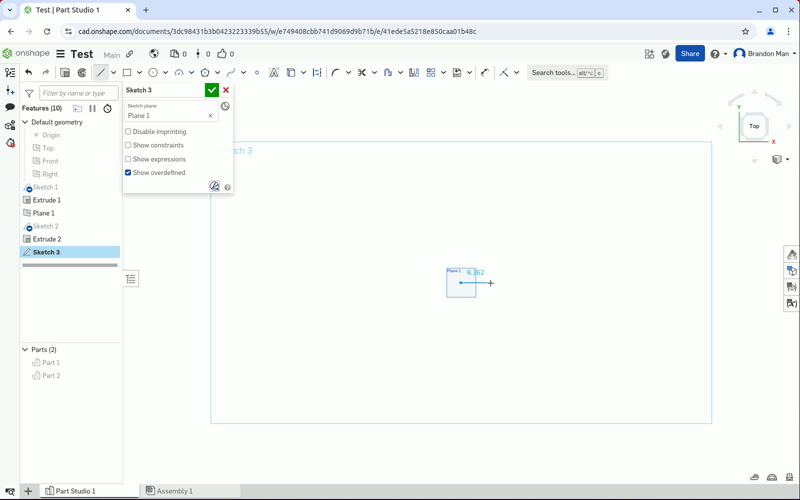
mouse_move(464, 282)
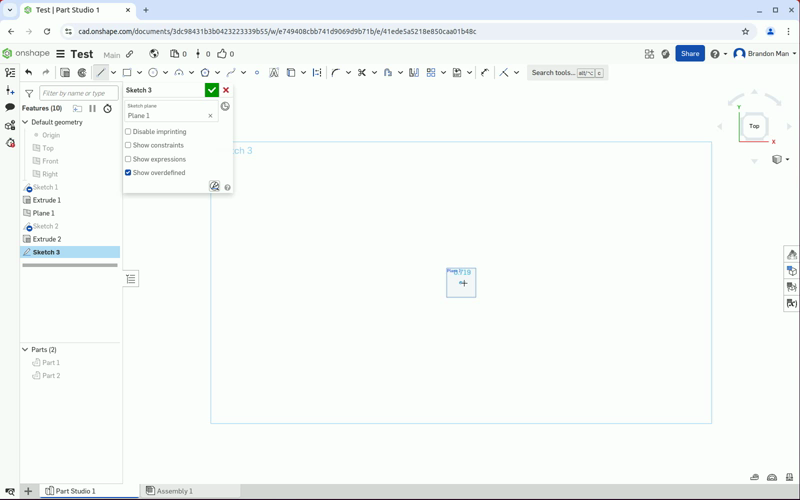
scroll(6)
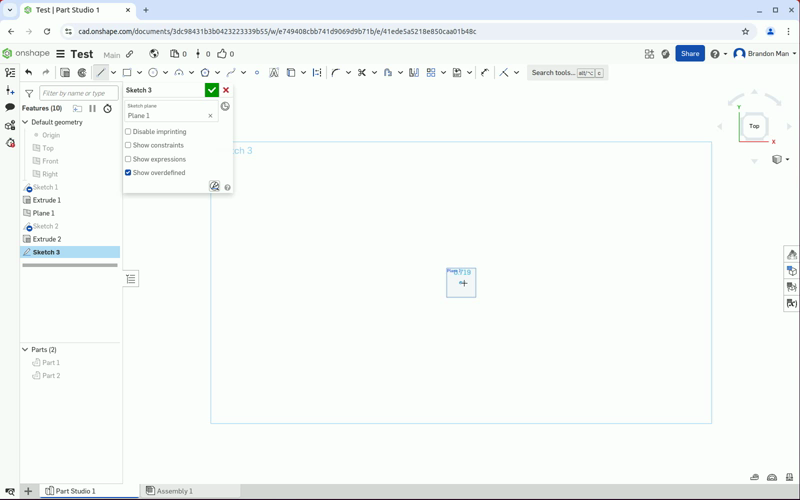
scroll(6)
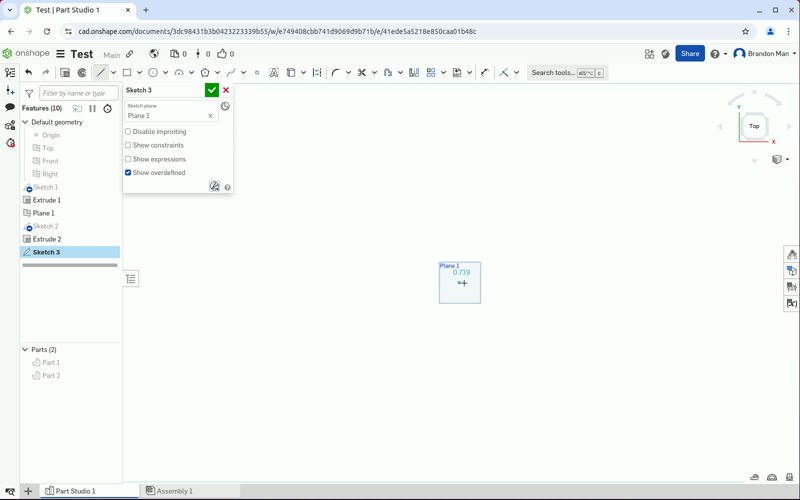
scroll(6)
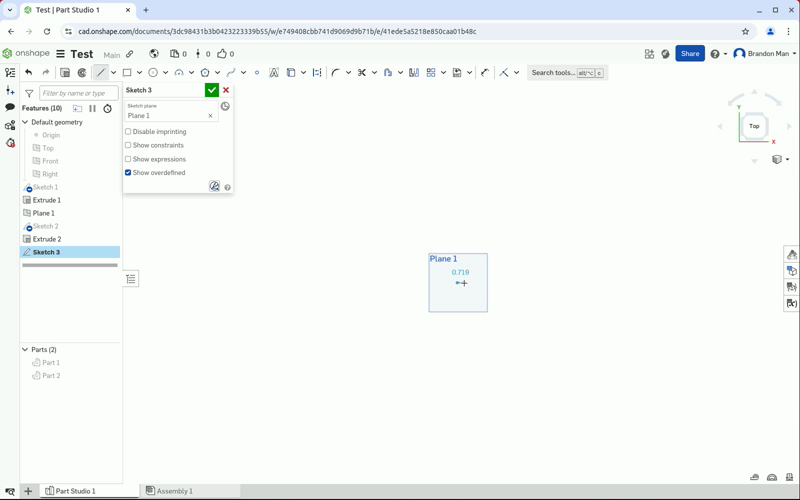
scroll(6)
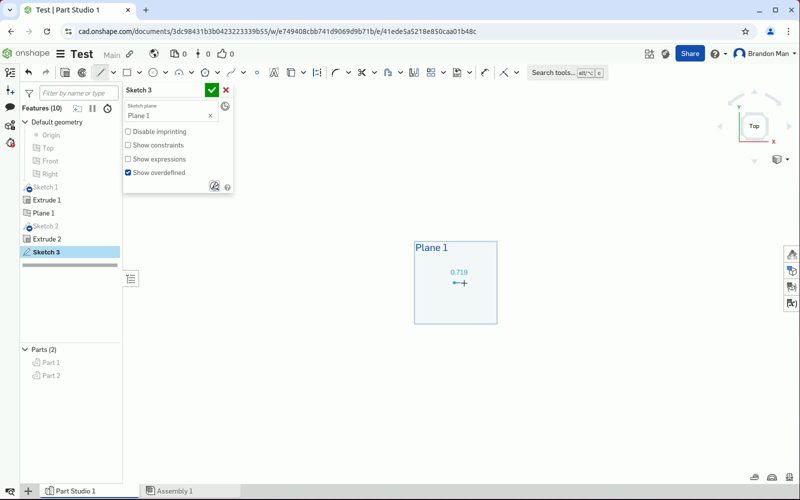
scroll(6)
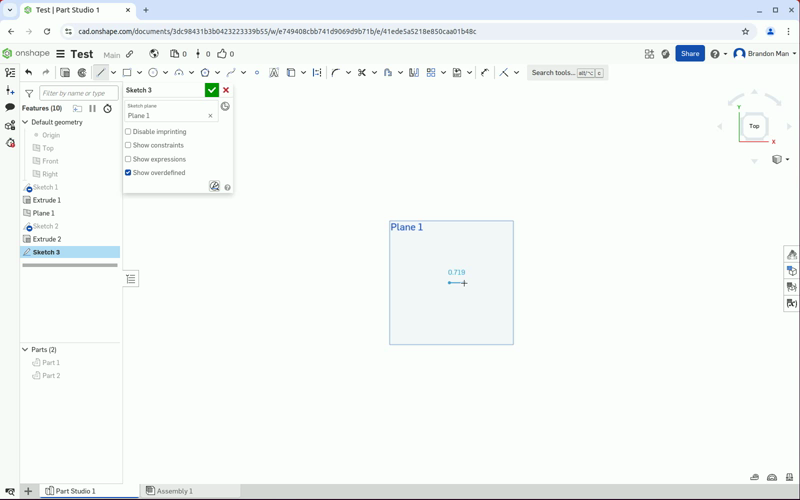
scroll(6)
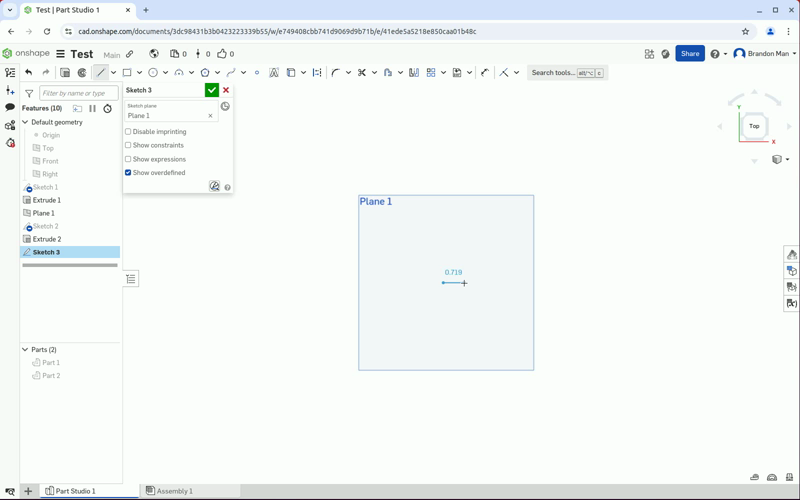
scroll(6)
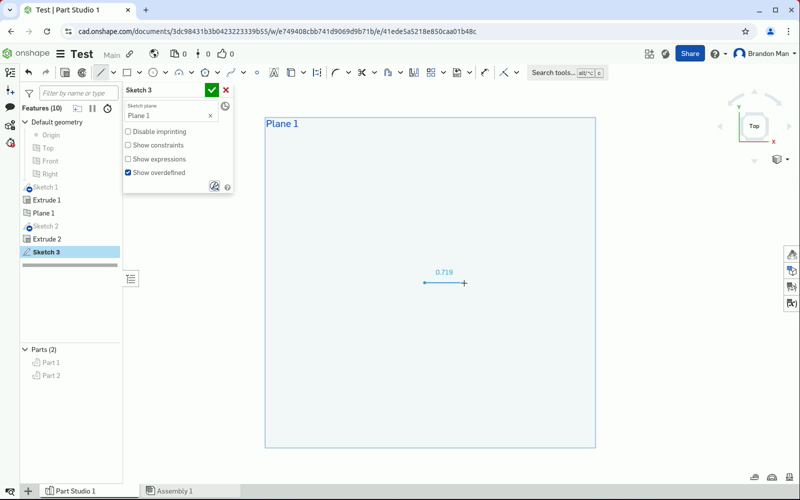
click(464, 282)
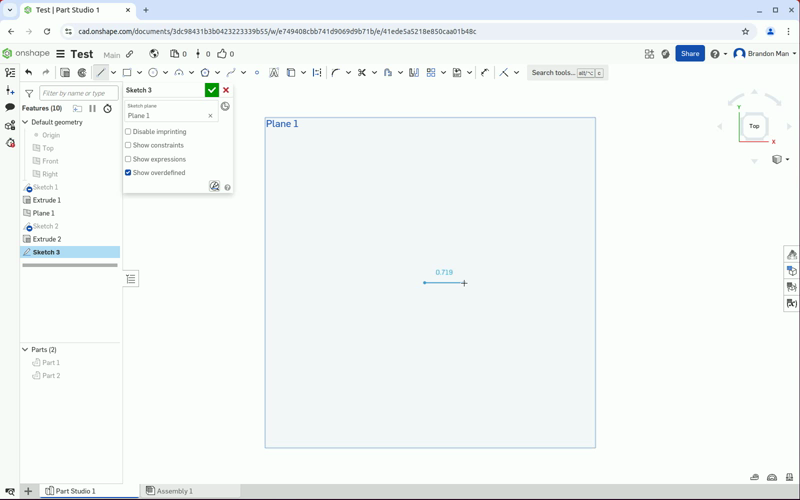
scroll(-6)
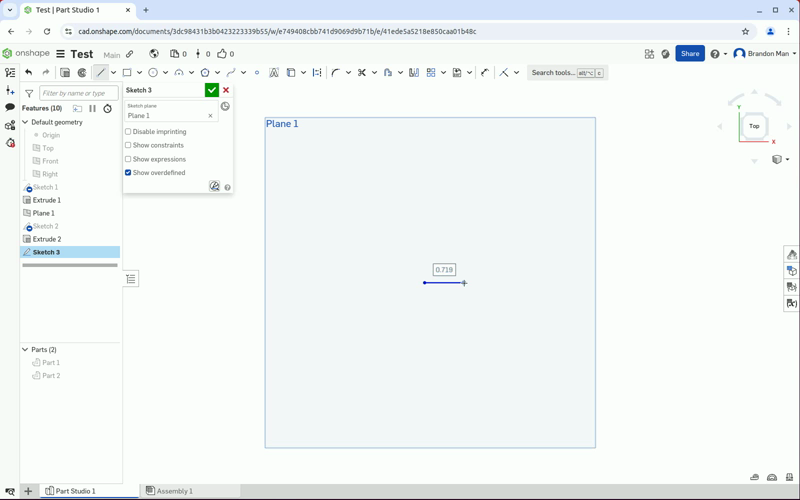
scroll(-6)
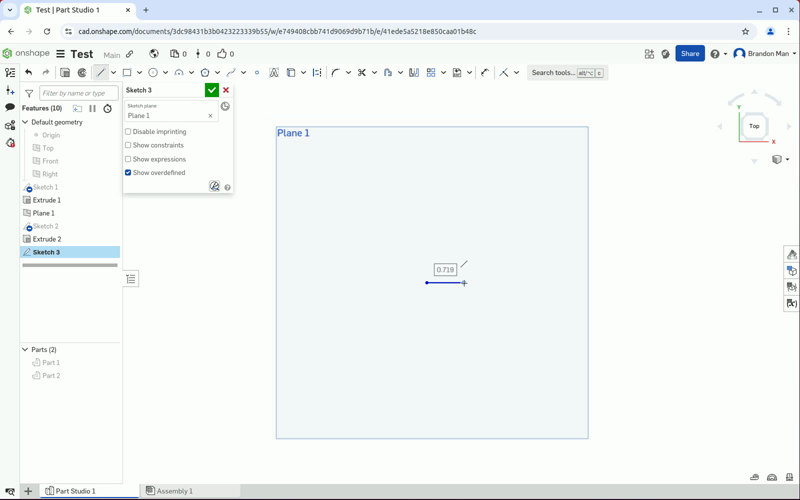
scroll(-6)
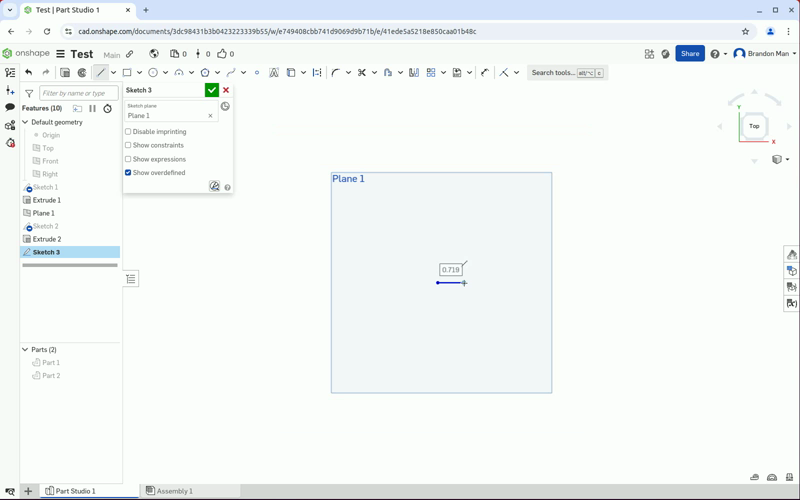
scroll(-6)
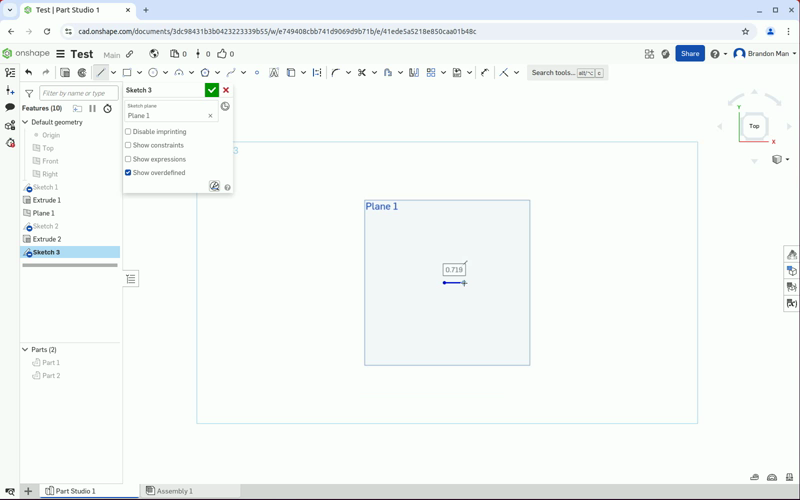
scroll(-6)
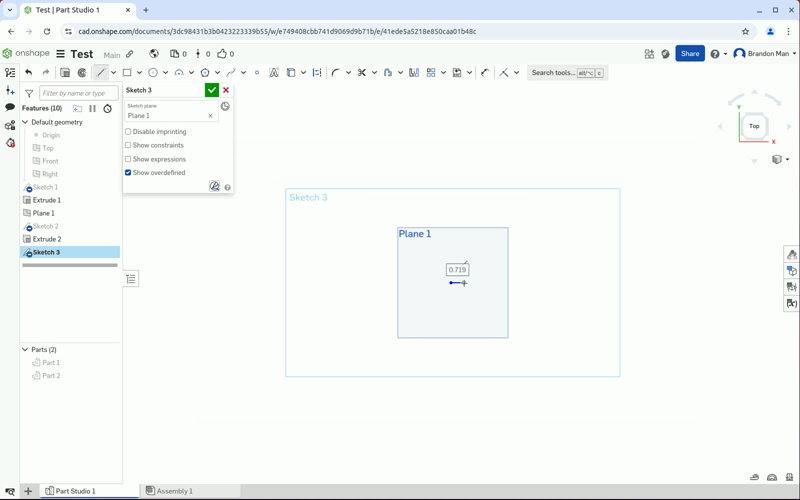
scroll(-6)
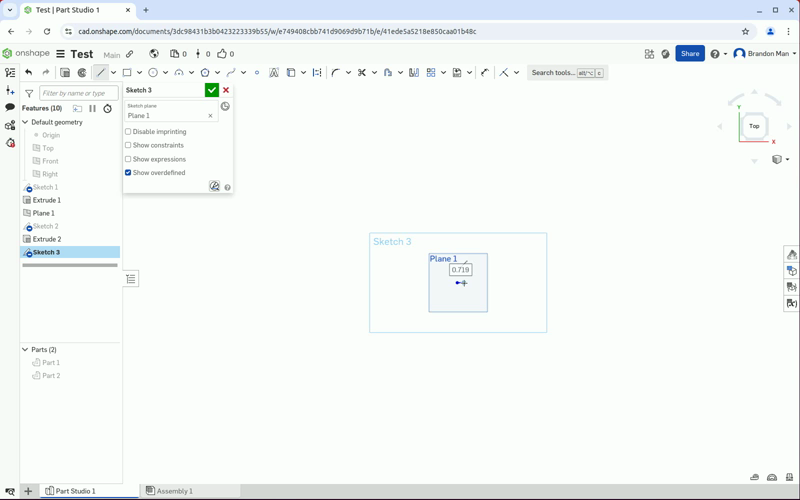
scroll(-6)
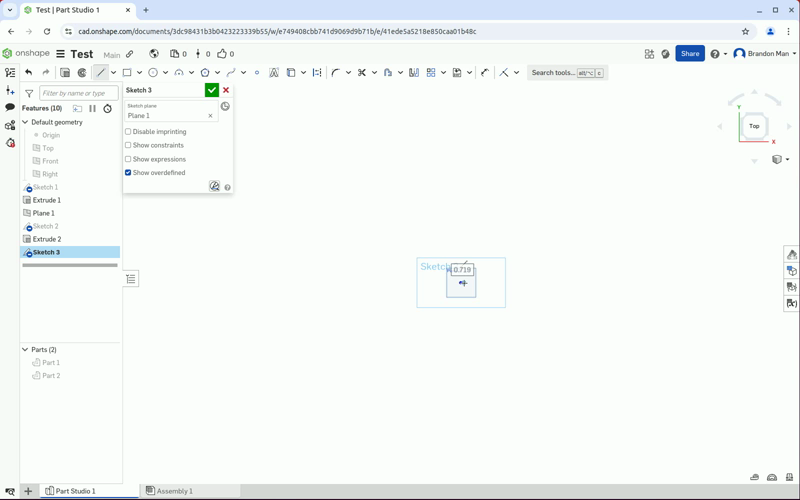
key_up(shift)
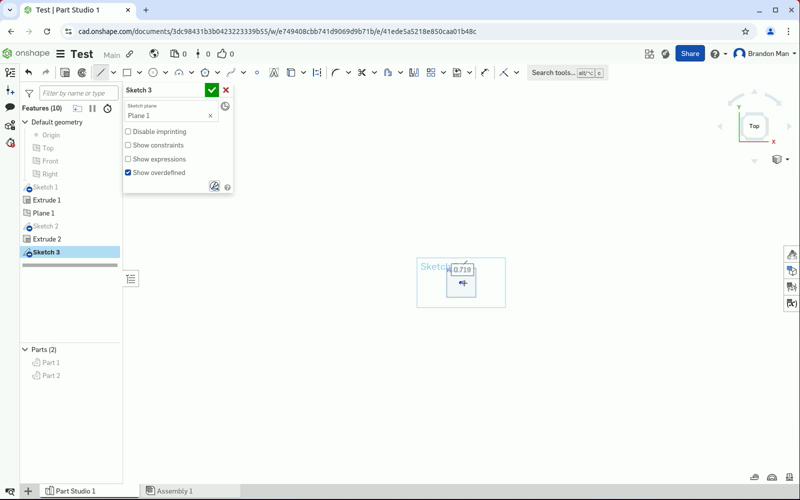
key_down(shift)
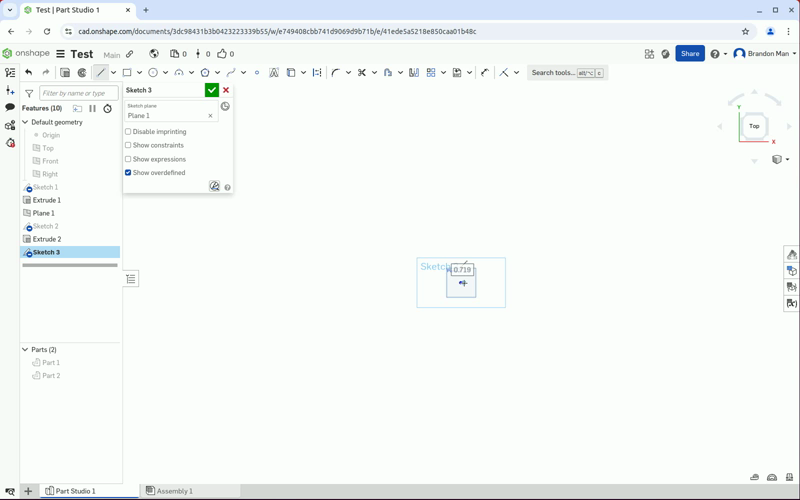
mouse_move(494, 282)
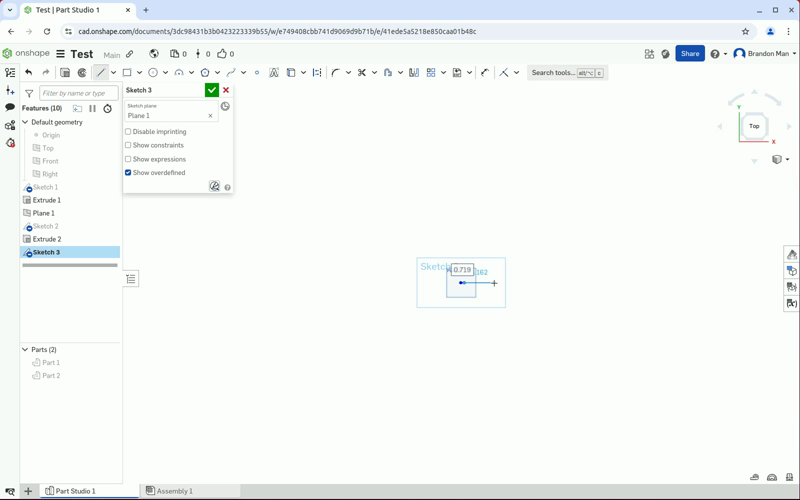
mouse_move(464, 279)
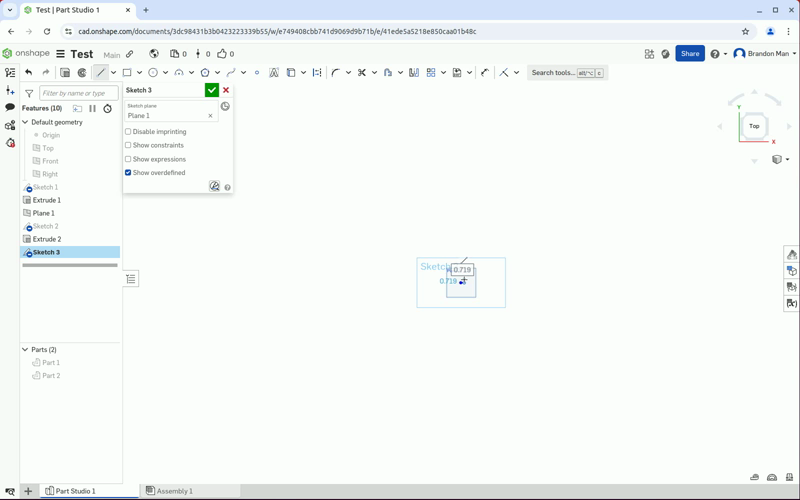
scroll(6)
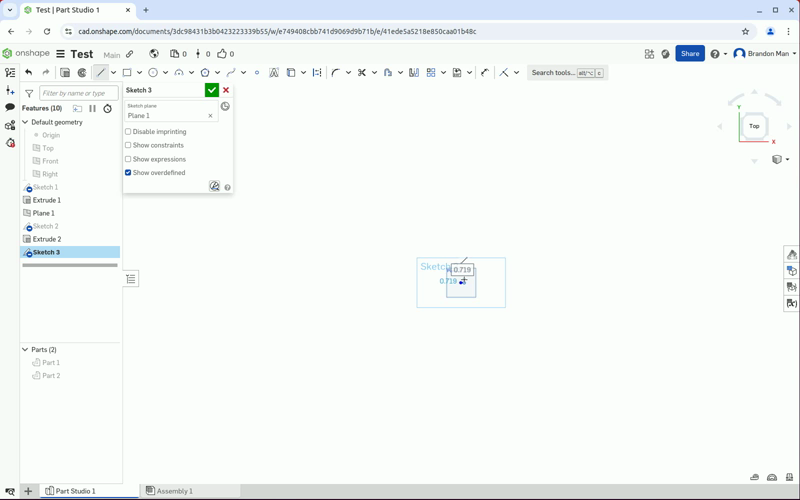
scroll(6)
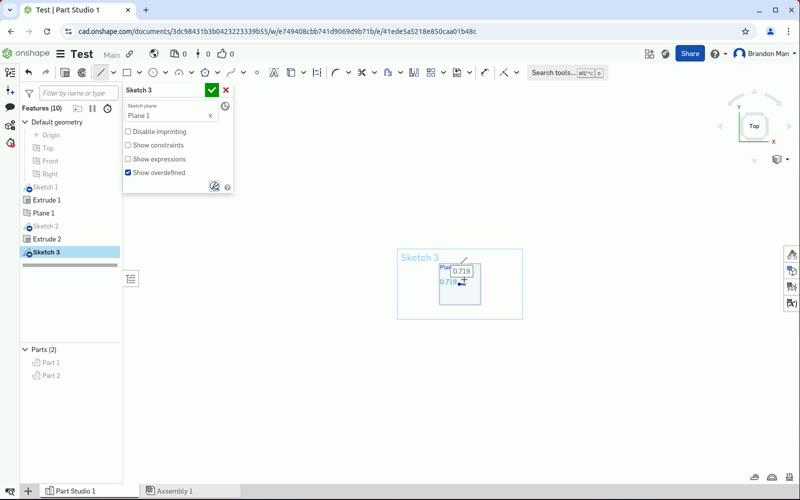
scroll(6)
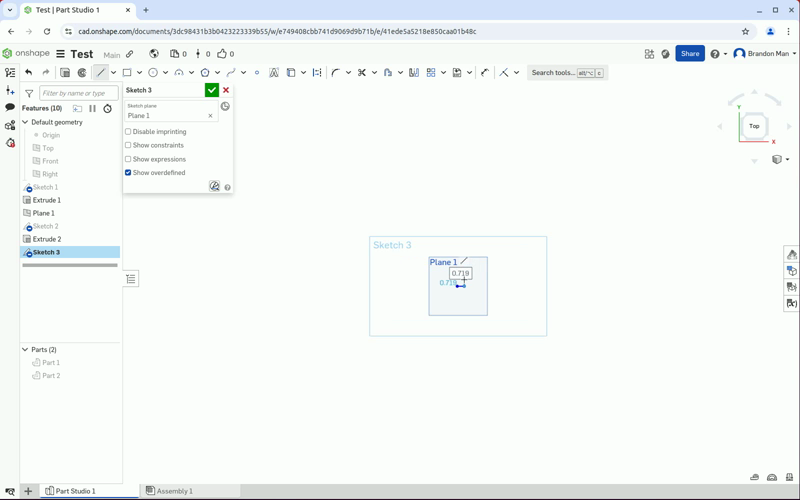
scroll(6)
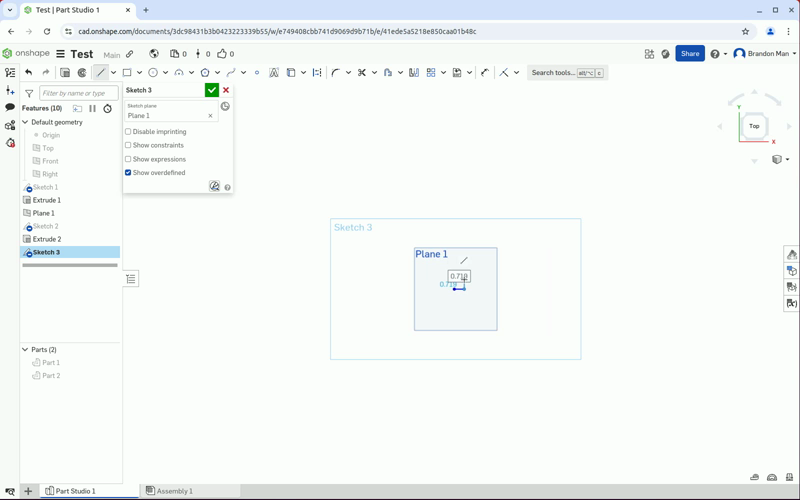
scroll(6)
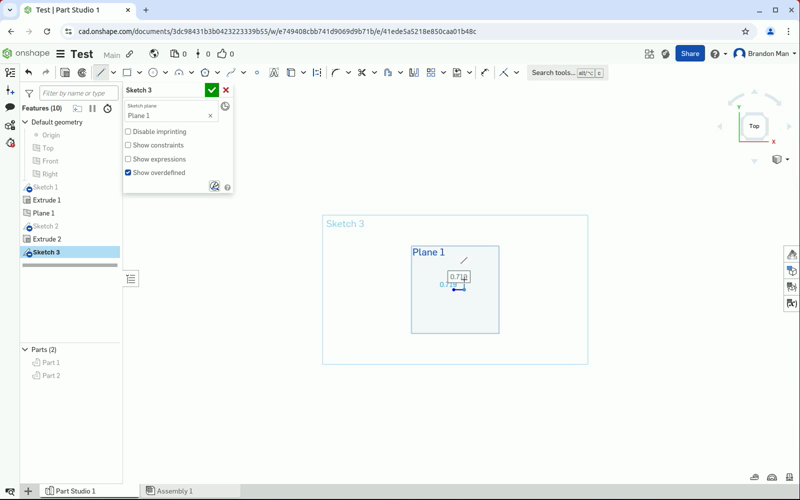
scroll(6)
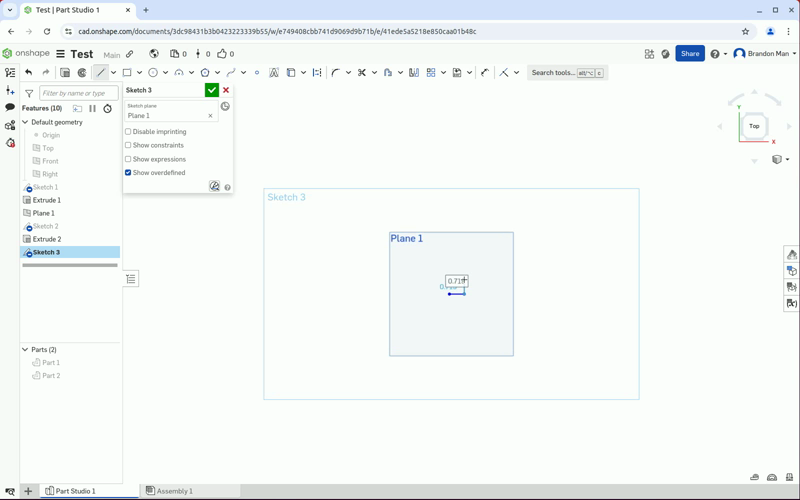
scroll(6)
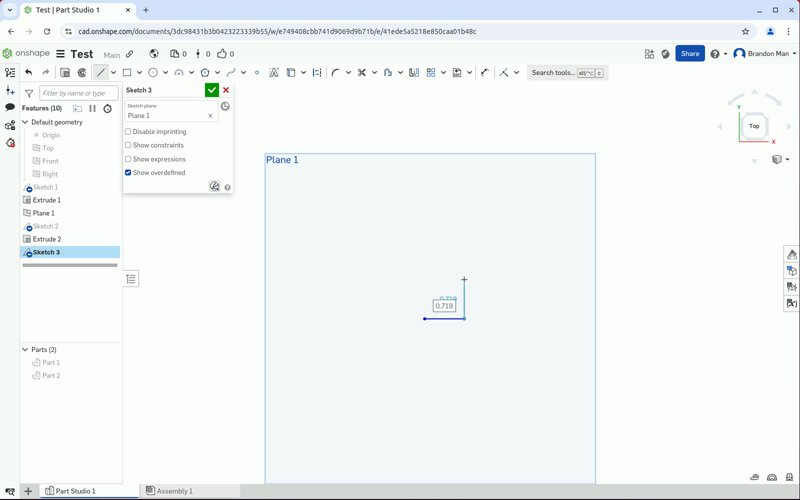
click(464, 279)
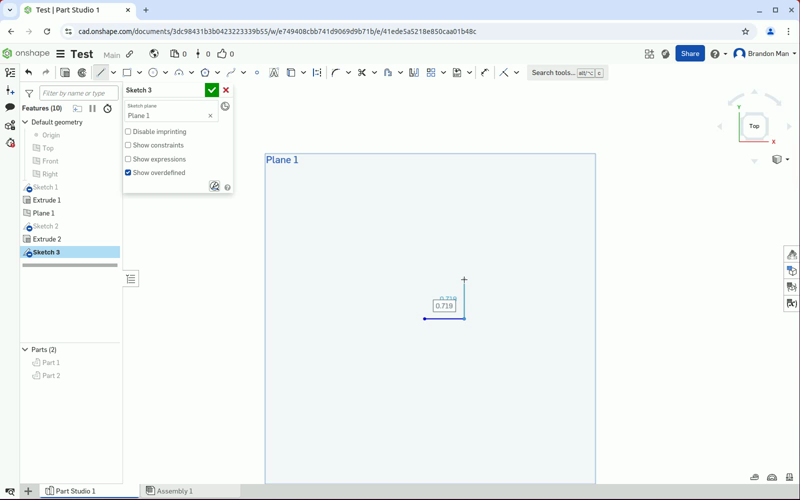
scroll(-6)
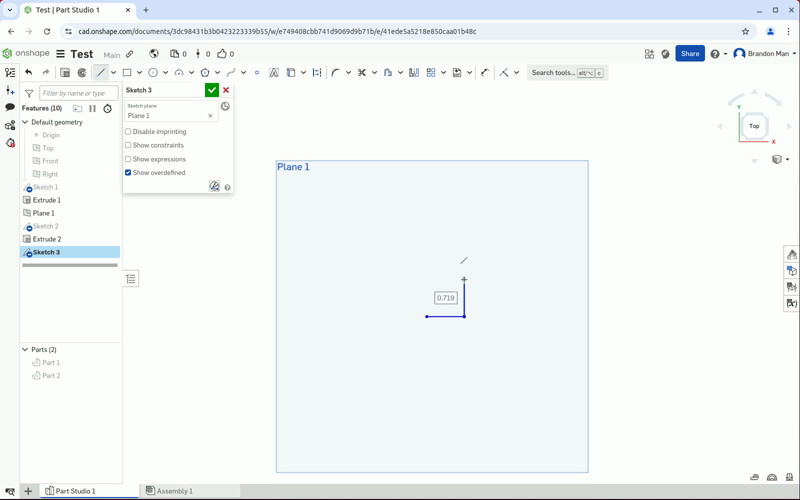
scroll(-6)
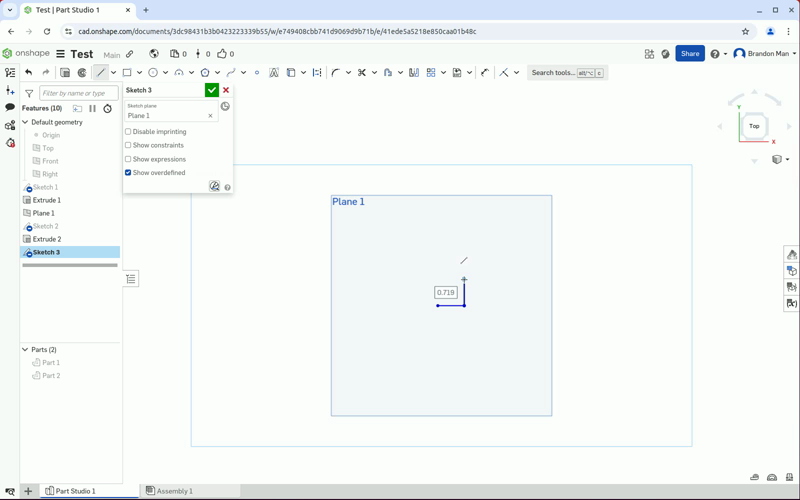
scroll(-6)
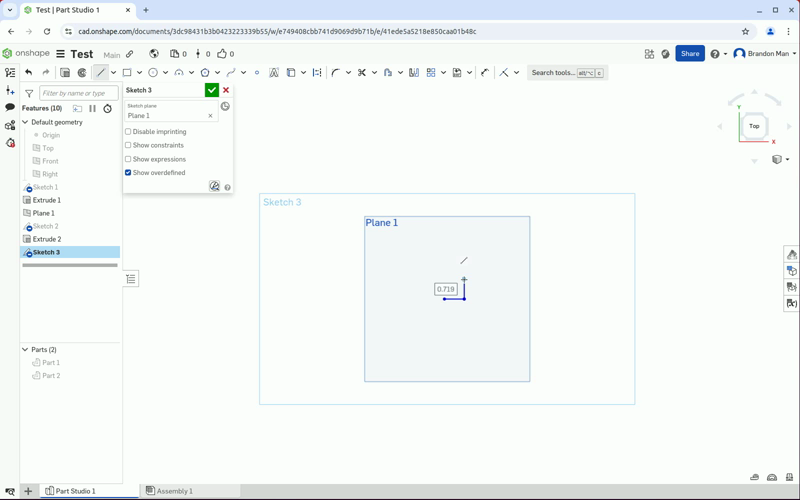
scroll(-6)
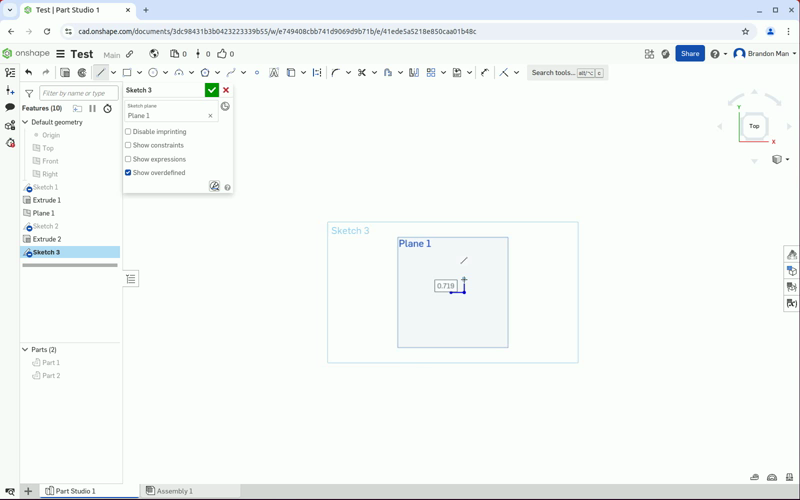
scroll(-6)
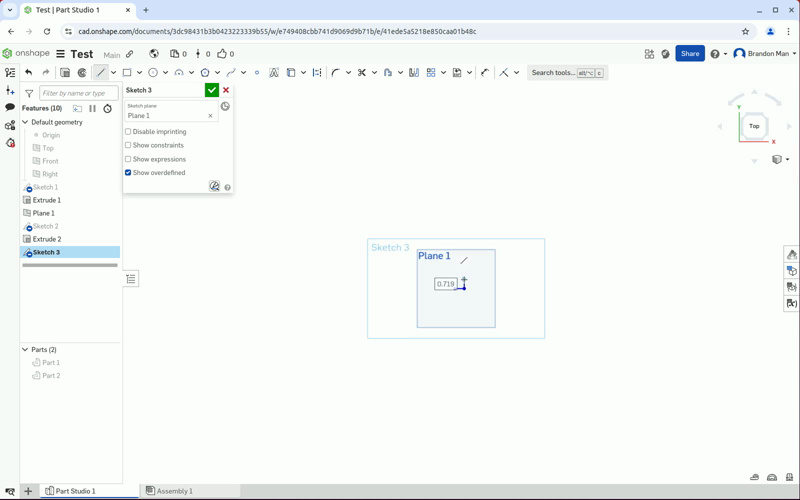
scroll(-6)
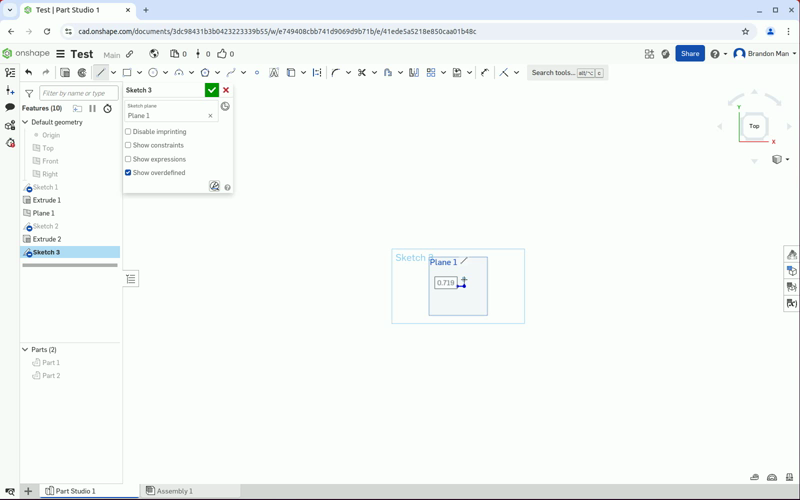
scroll(-6)
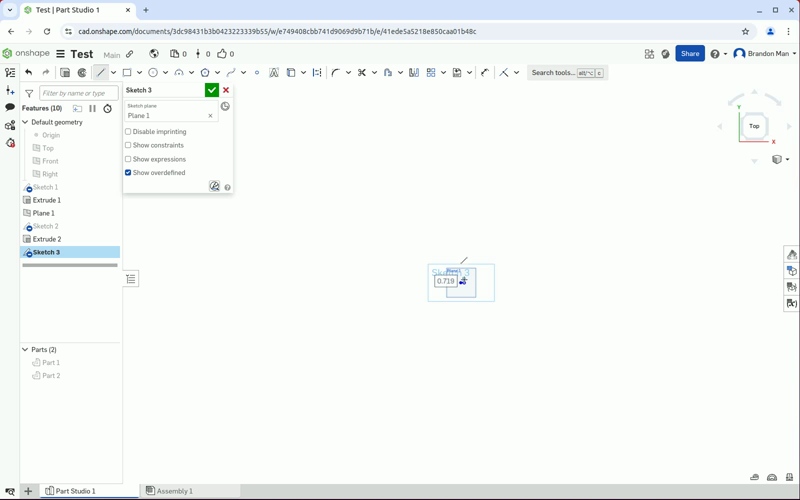
key_up(shift)
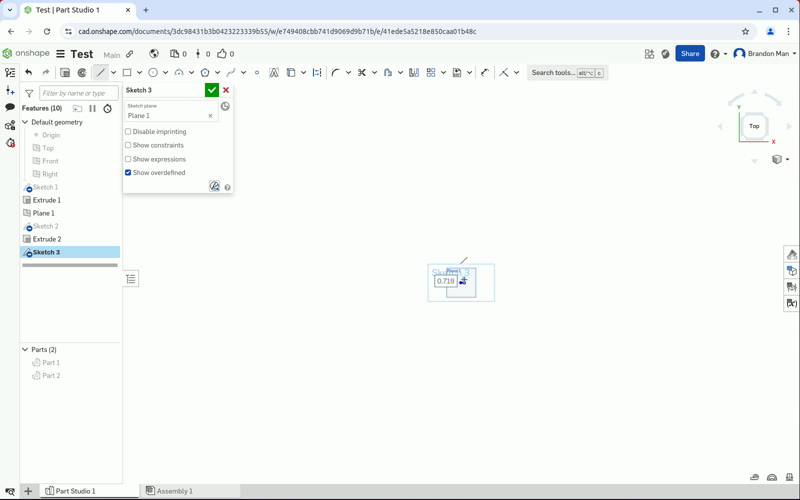
key_down(shift)
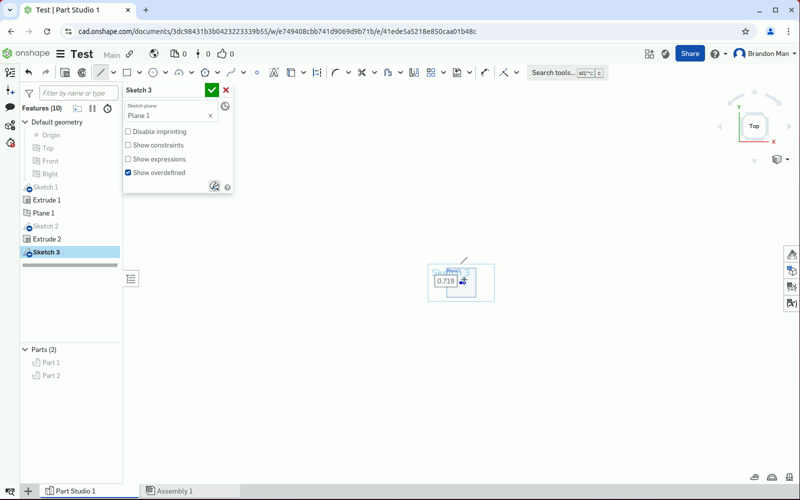
mouse_move(494, 279)
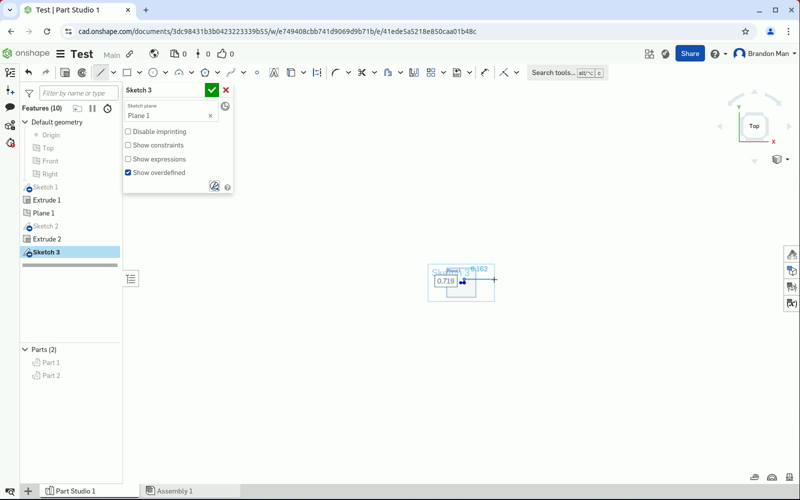
mouse_move(460, 279)
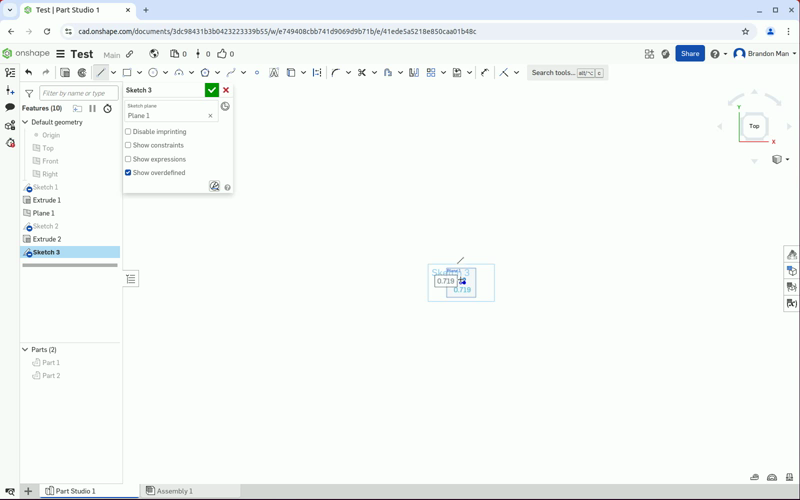
scroll(6)
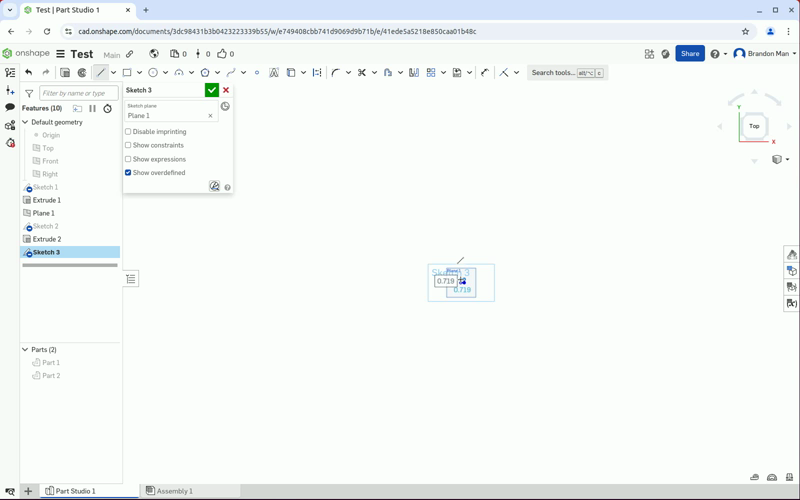
scroll(6)
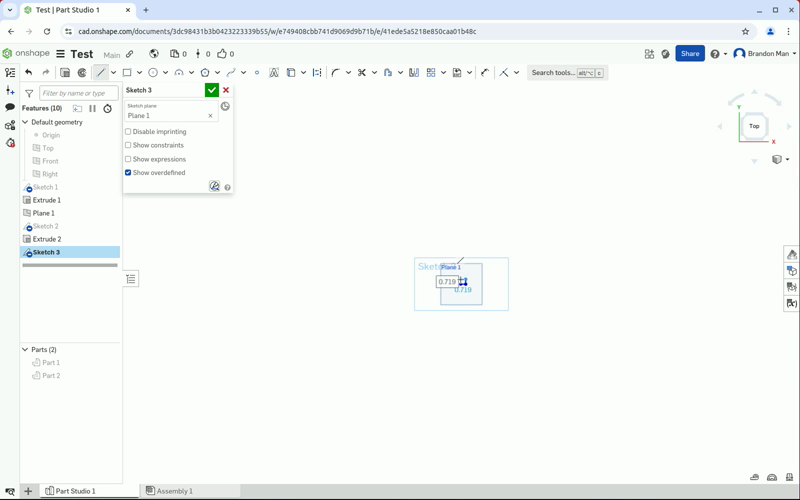
scroll(6)
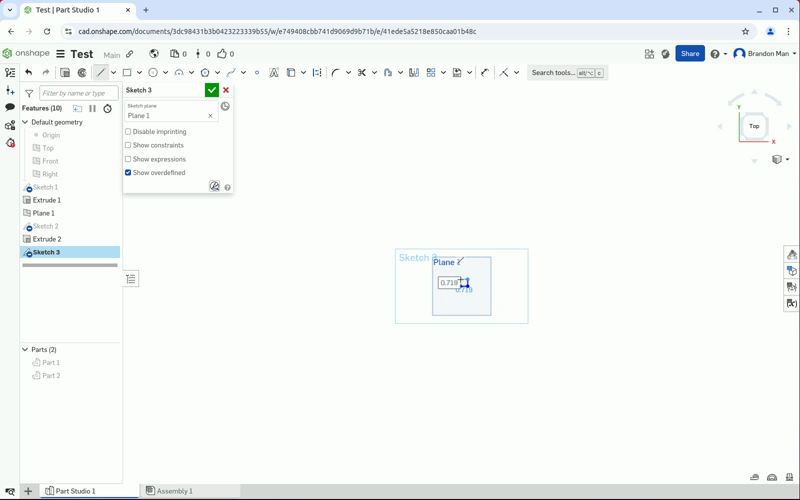
scroll(6)
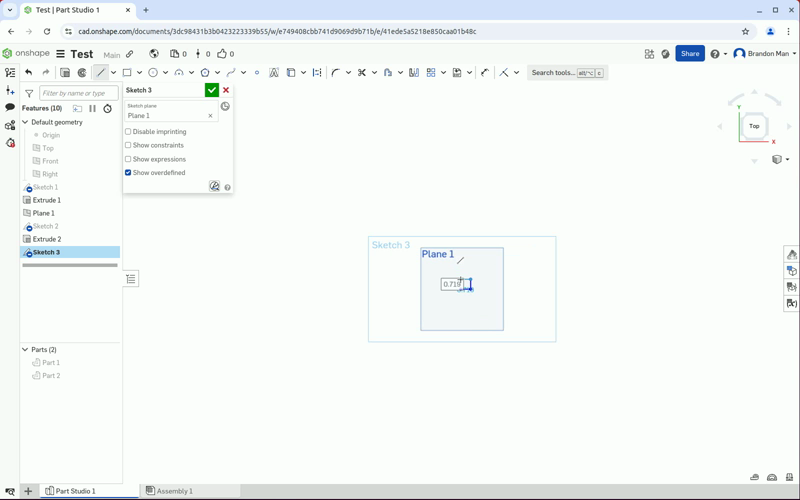
scroll(6)
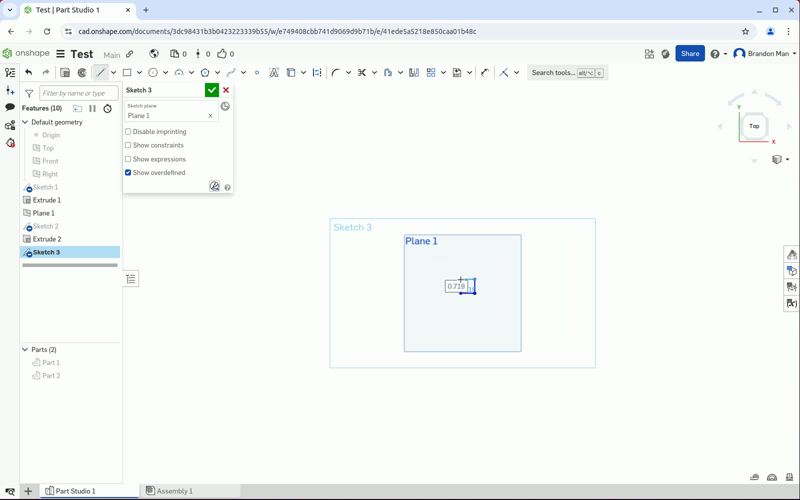
scroll(6)
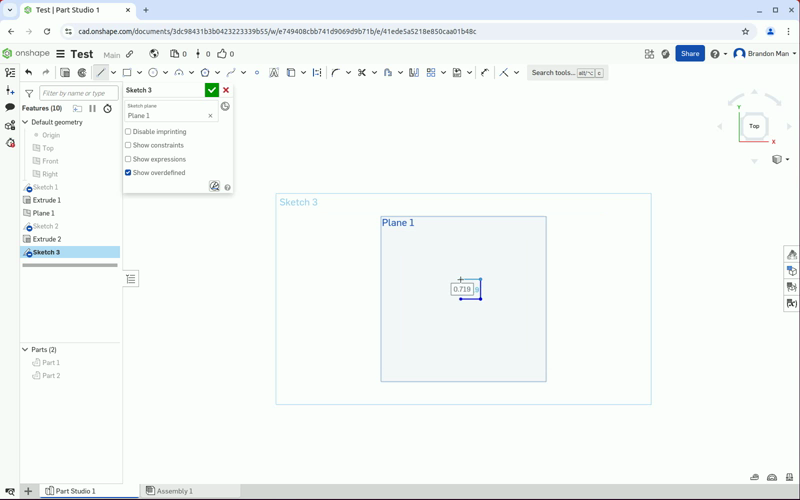
scroll(6)
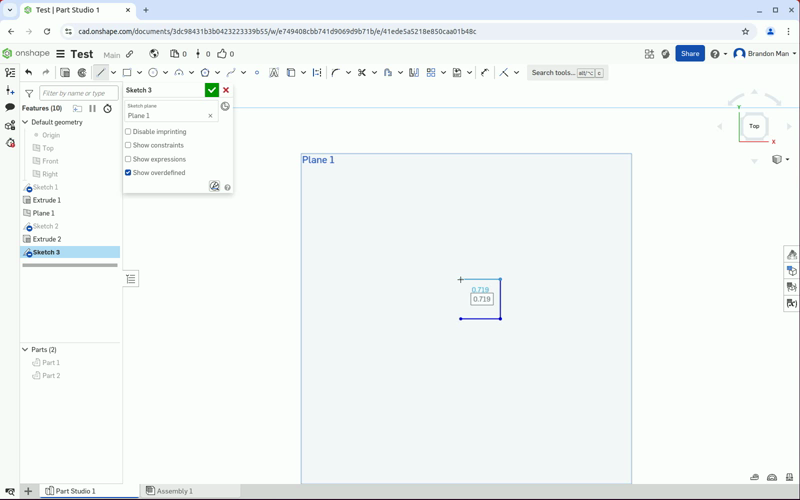
click(460, 279)
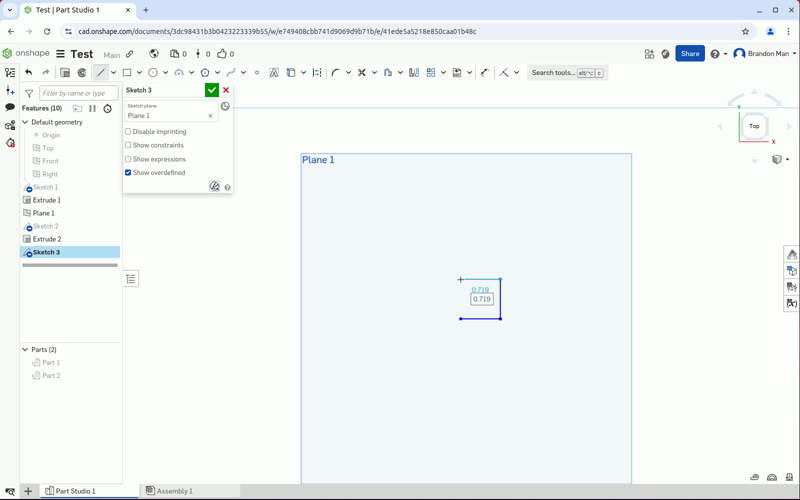
scroll(-6)
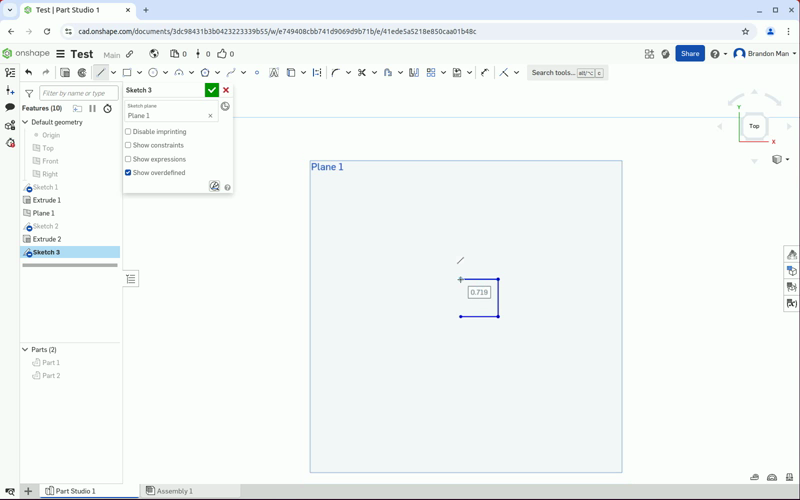
scroll(-6)
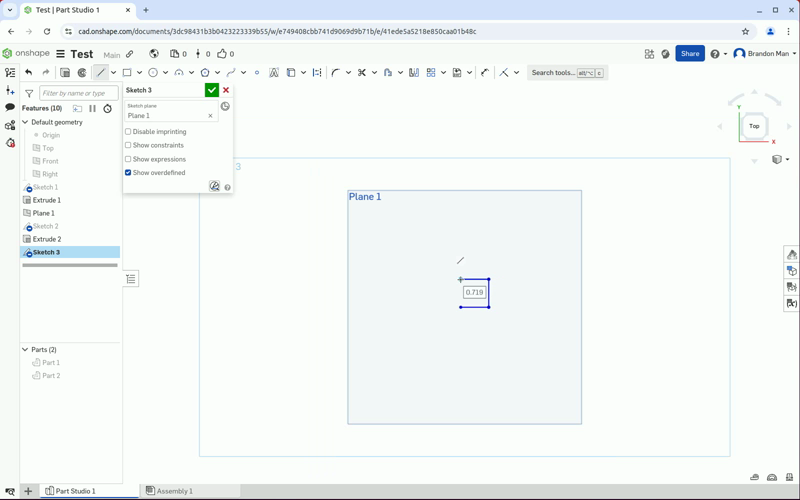
scroll(-6)
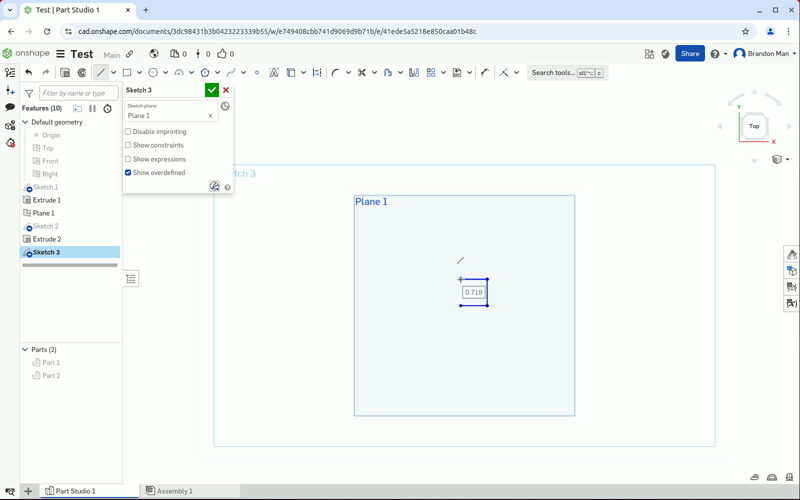
scroll(-6)
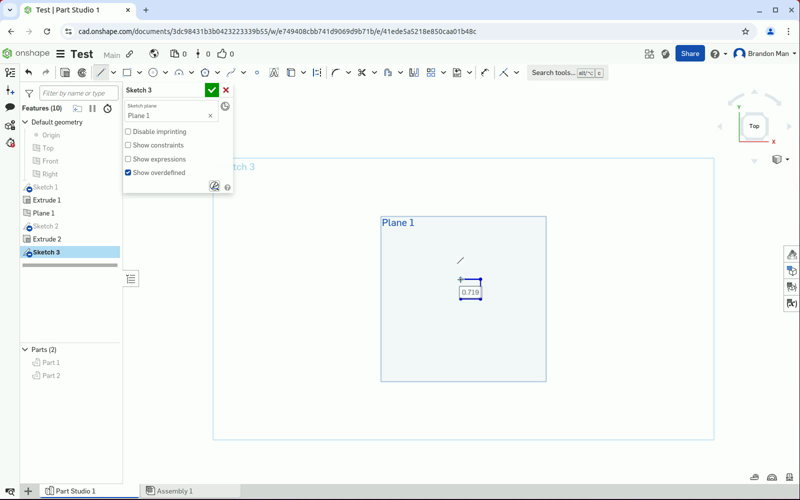
scroll(-6)
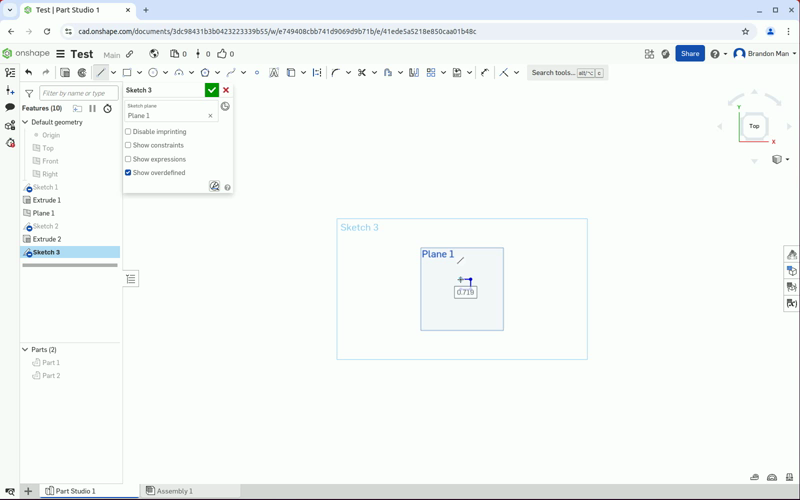
scroll(-6)
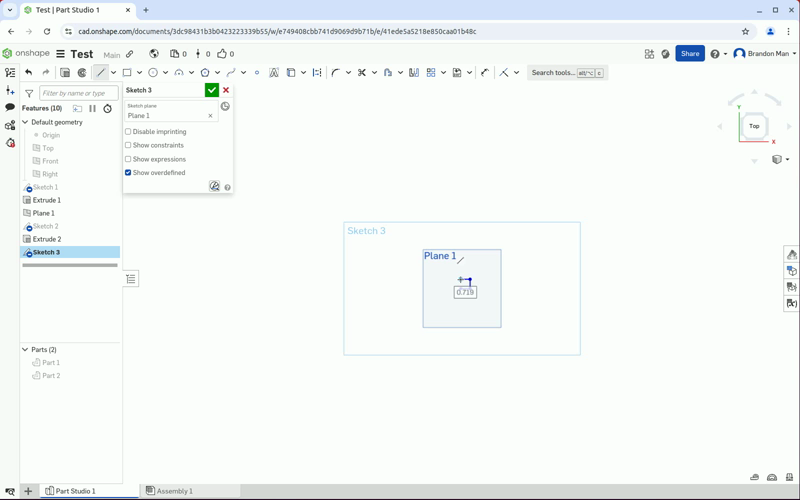
scroll(-6)
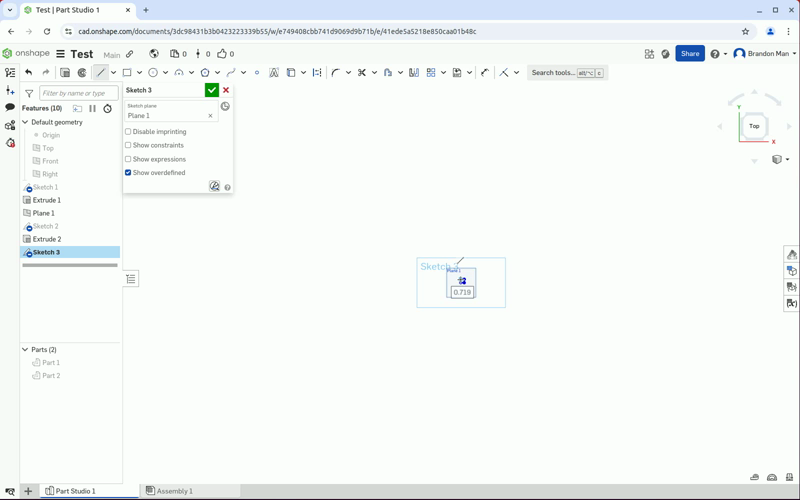
key_up(shift)
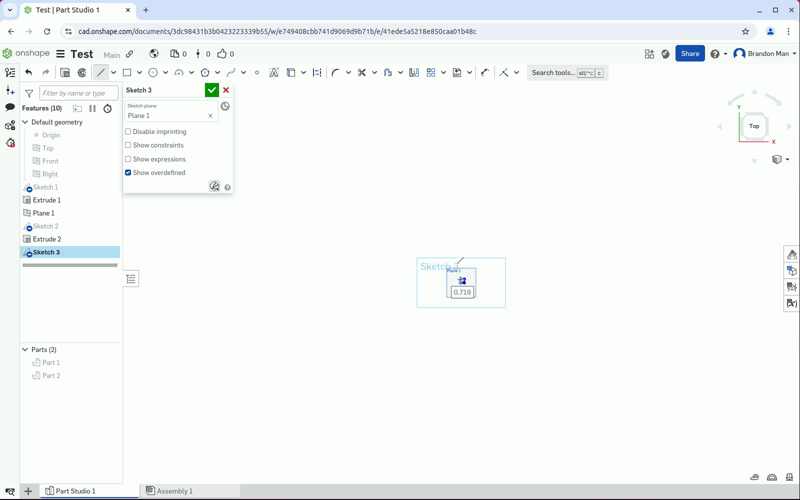
mouse_move(490, 279)
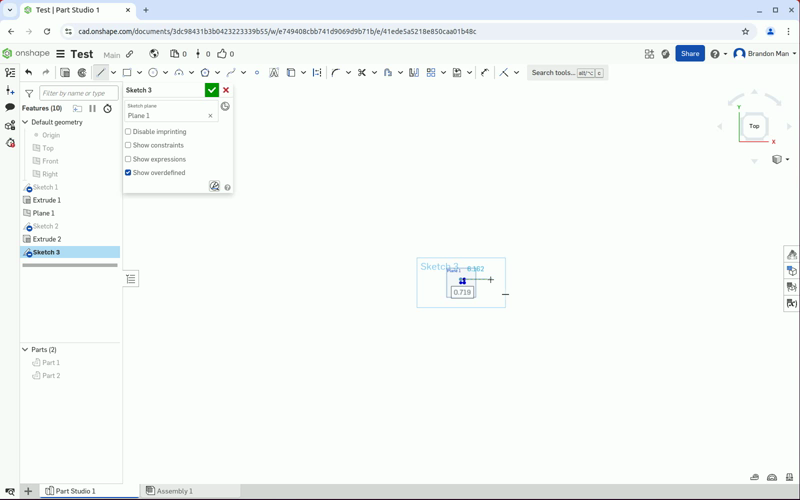
key_down(shift)
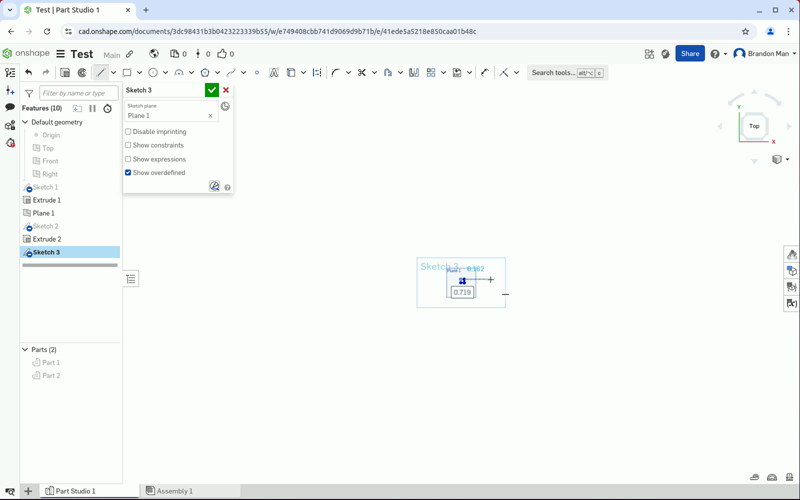
mouse_move(460, 282)
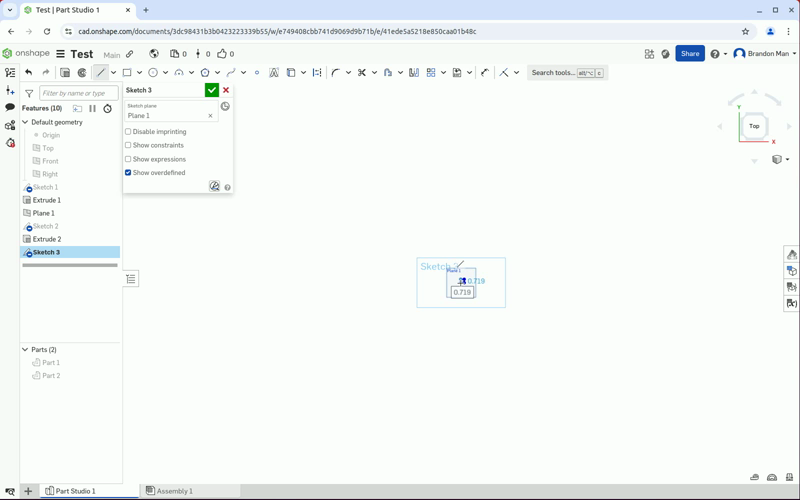
scroll(6)
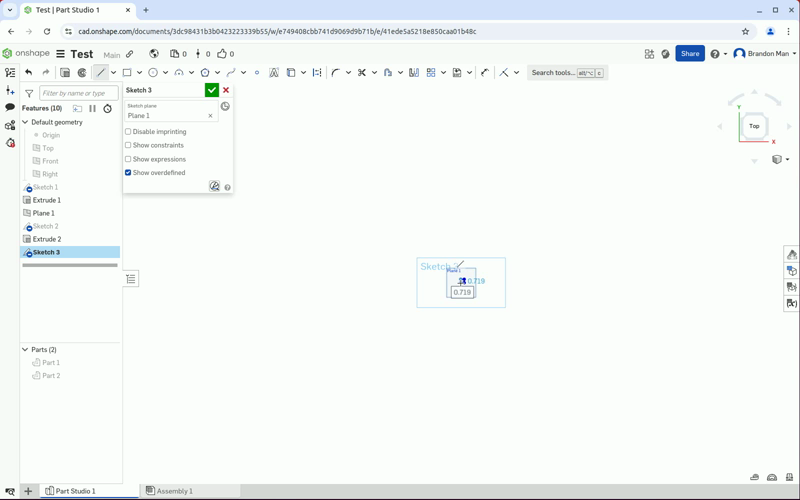
scroll(6)
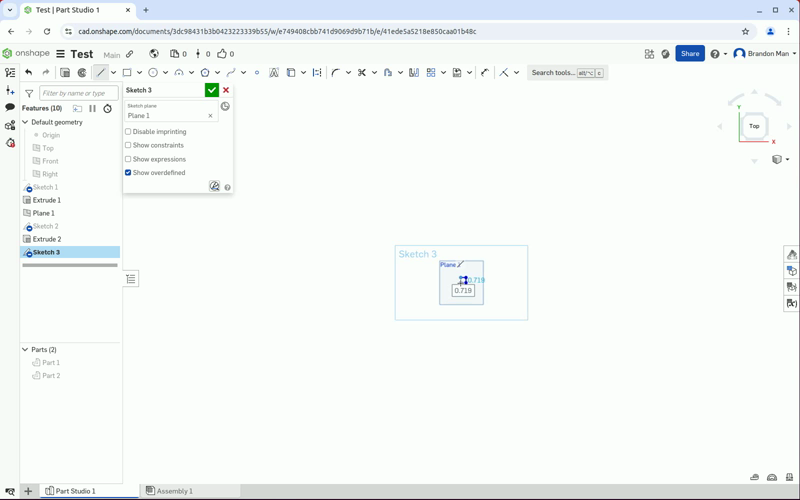
scroll(6)
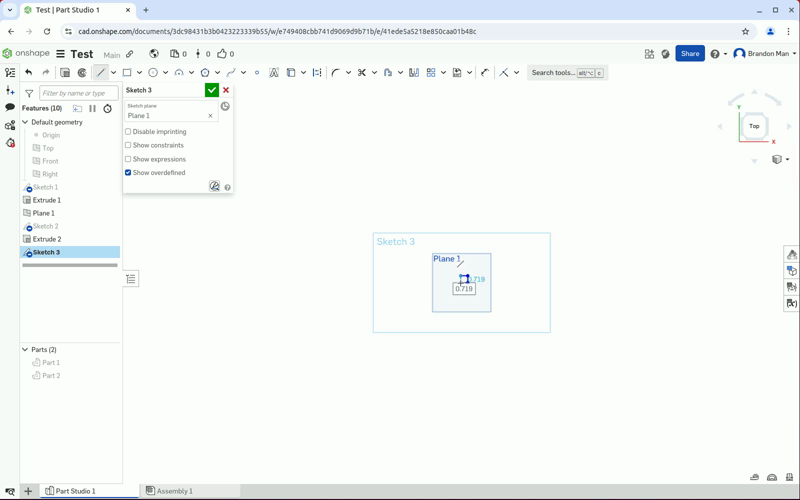
scroll(6)
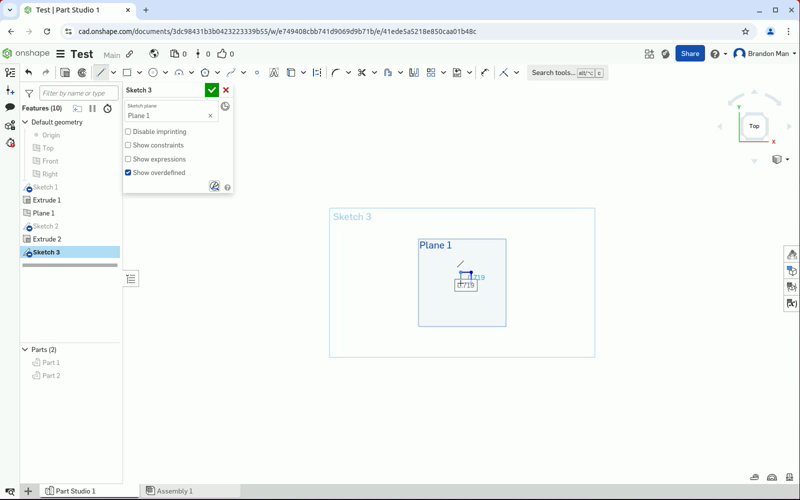
scroll(6)
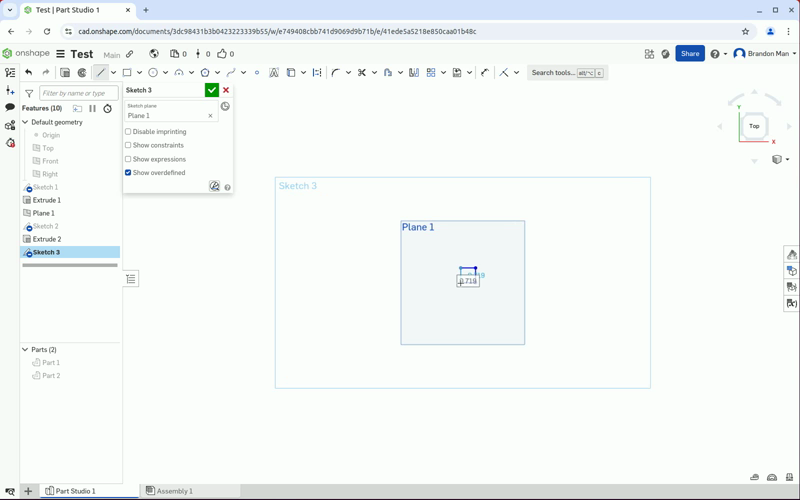
scroll(6)
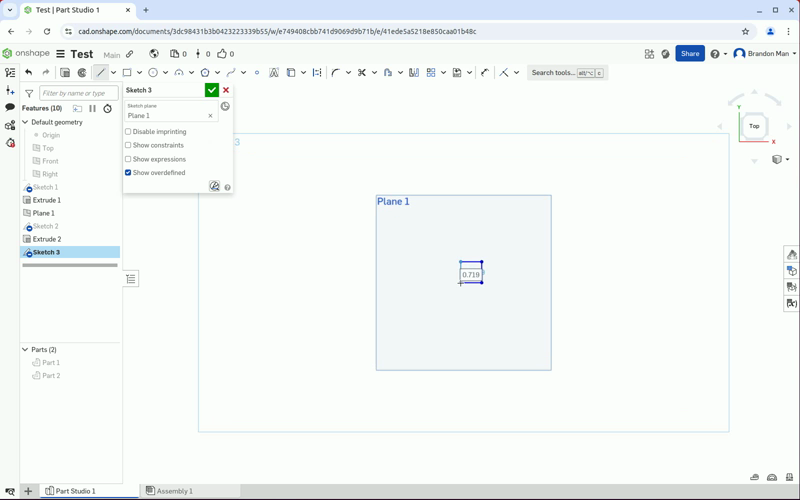
scroll(6)
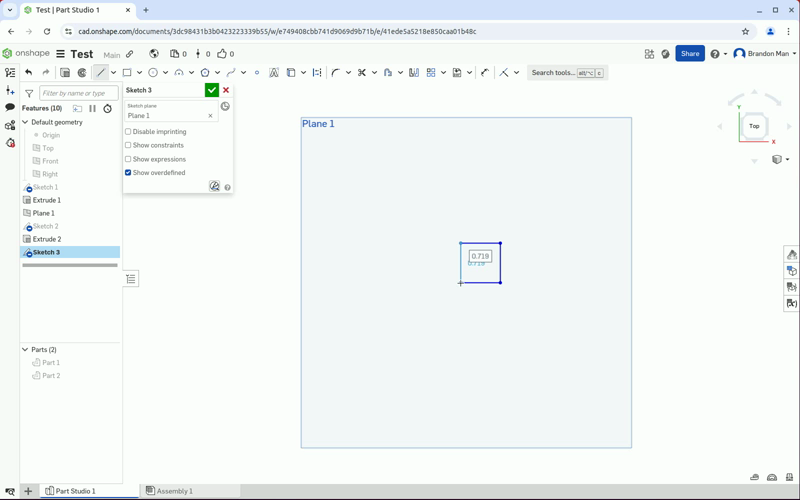
key_up(shift)
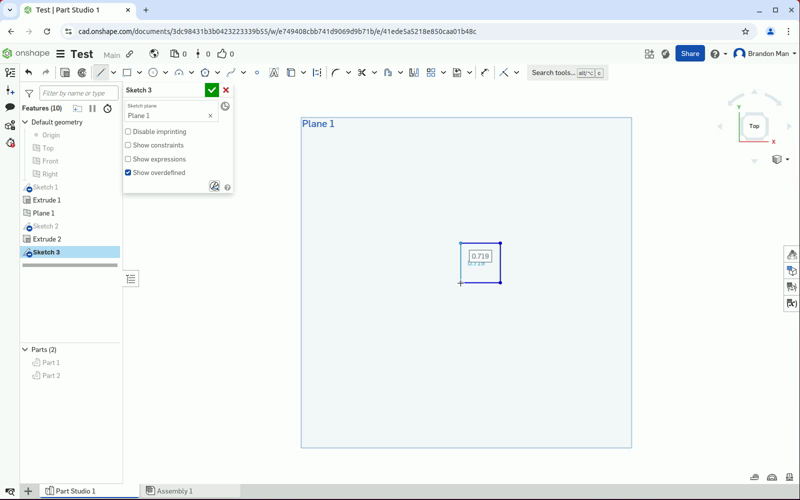
click(460, 282)
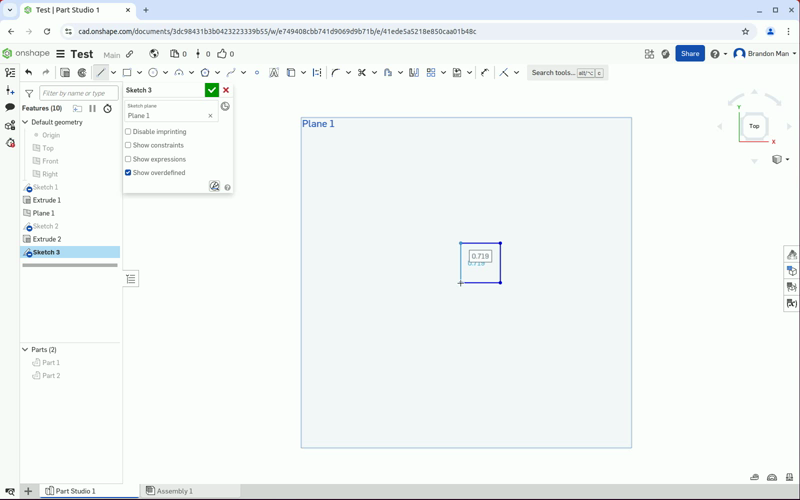
scroll(-6)
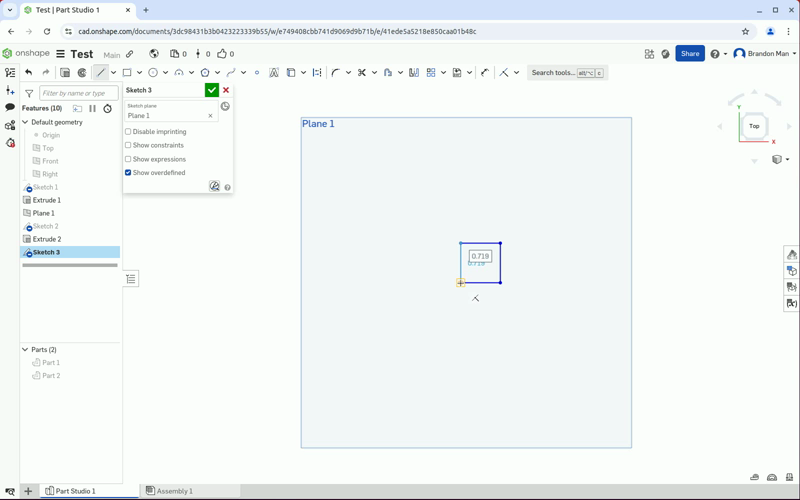
scroll(-6)
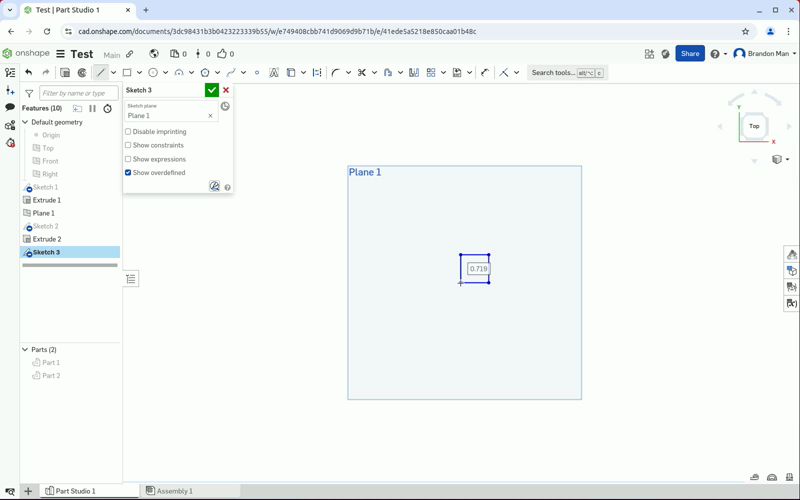
scroll(-6)
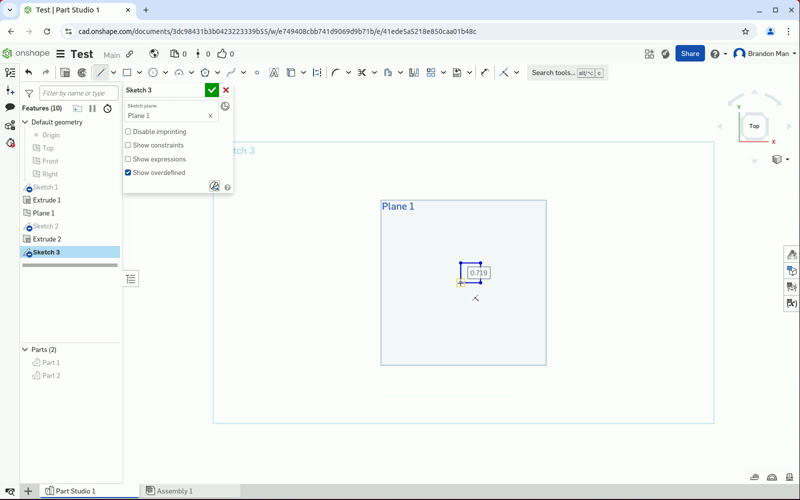
scroll(-6)
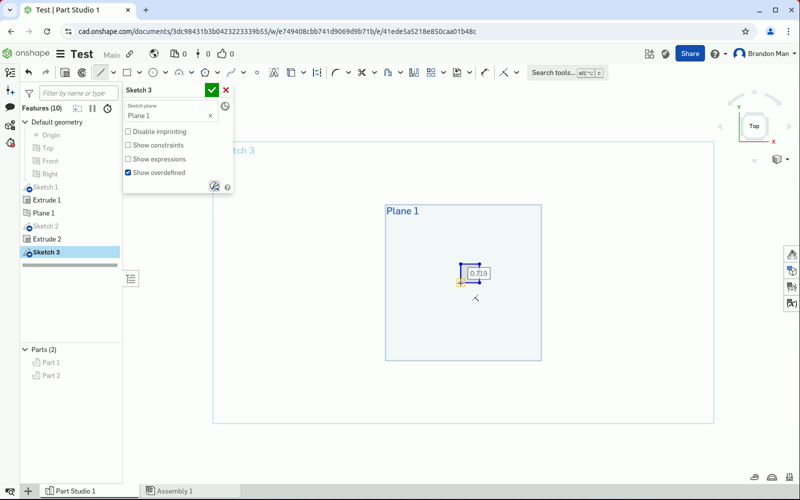
scroll(-6)
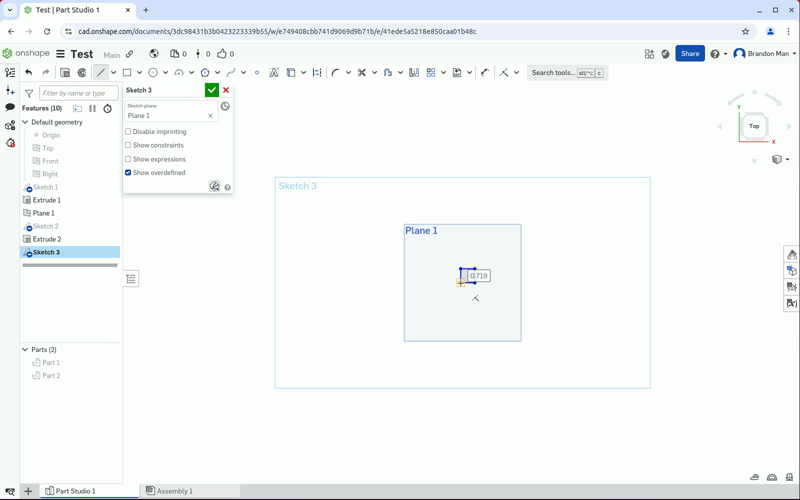
scroll(-6)
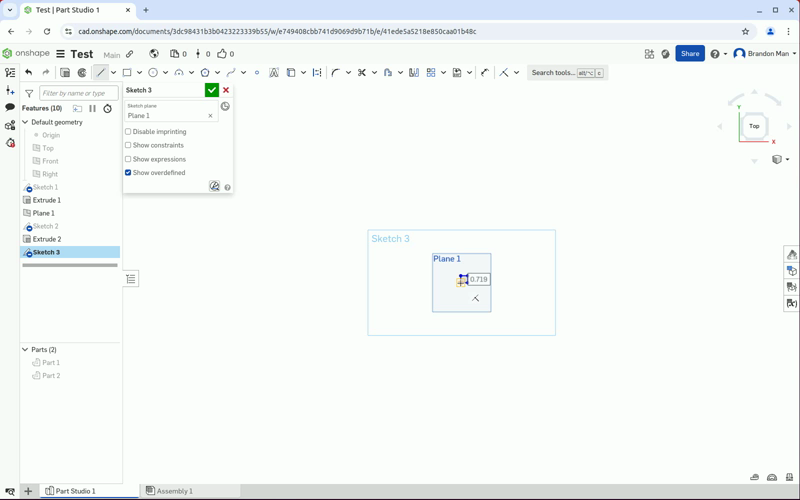
scroll(-6)
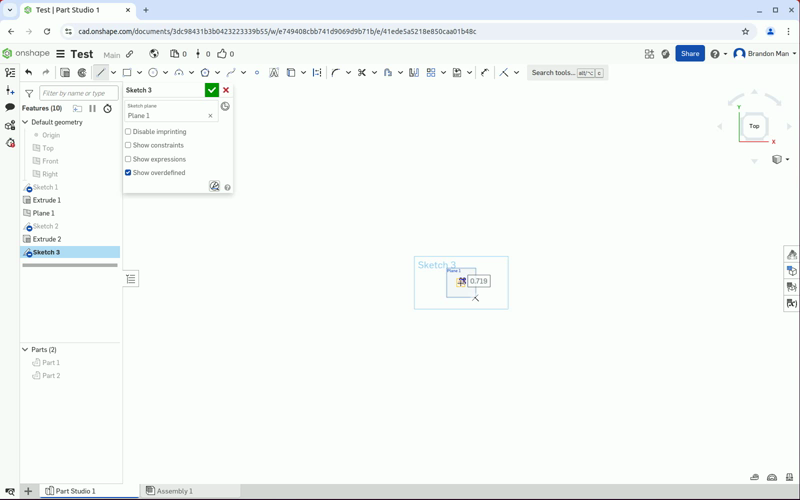
key(esc)
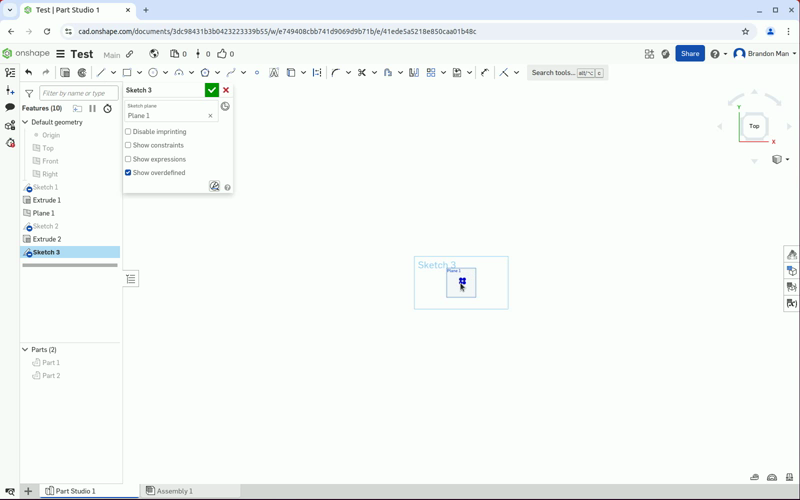
mouse_move(463, 281)
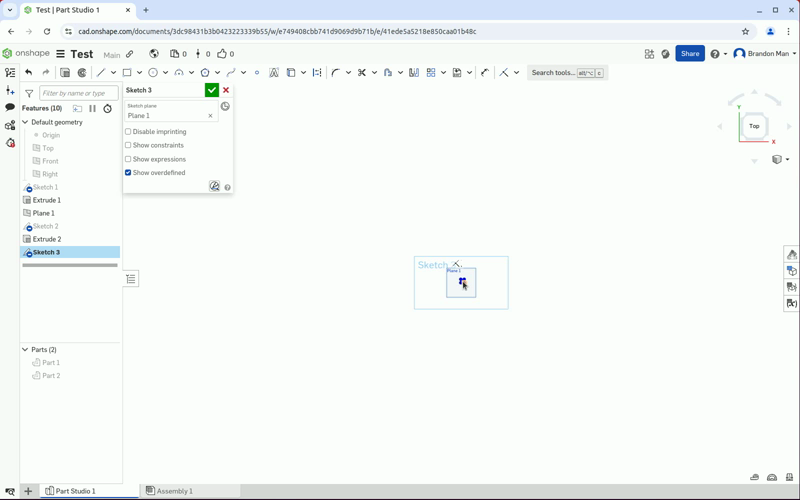
scroll(6)
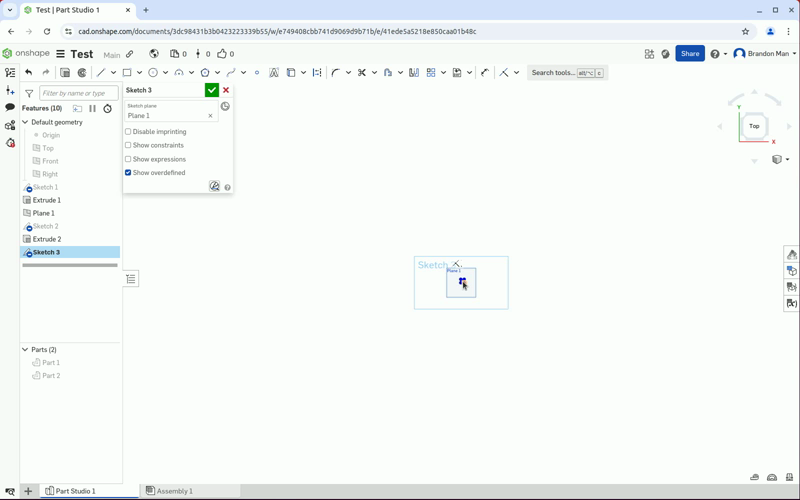
scroll(6)
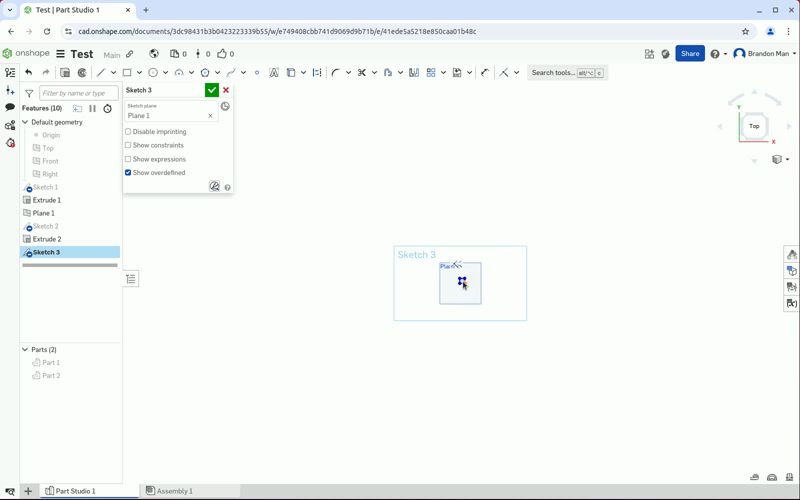
scroll(6)
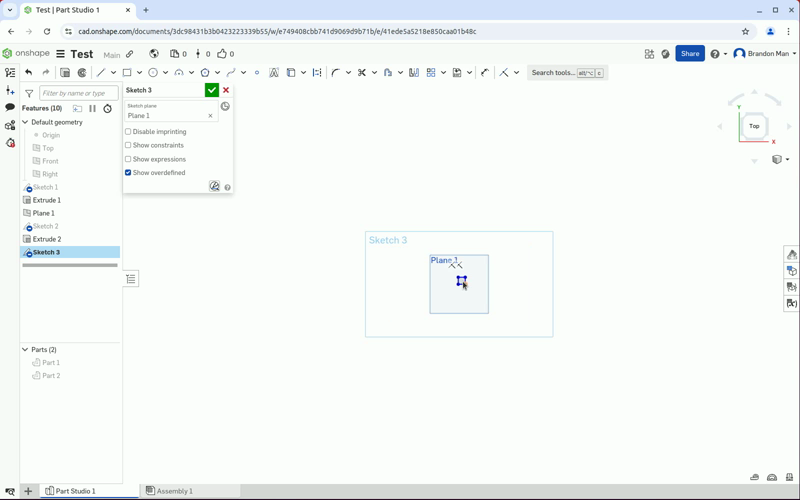
scroll(6)
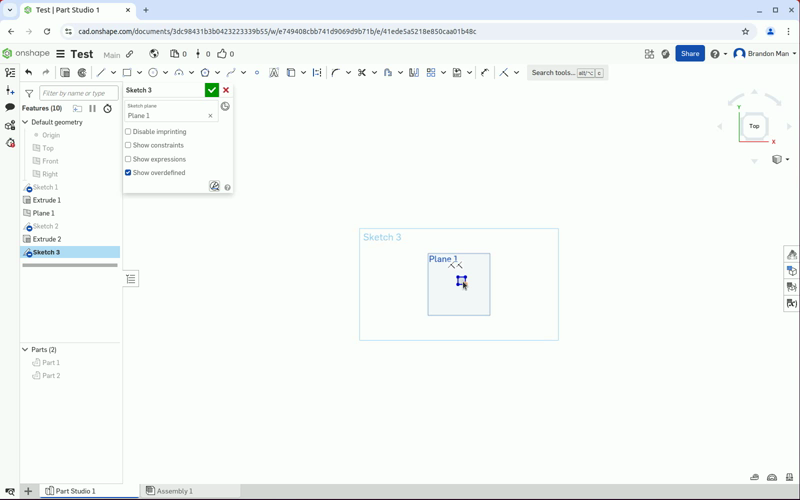
scroll(6)
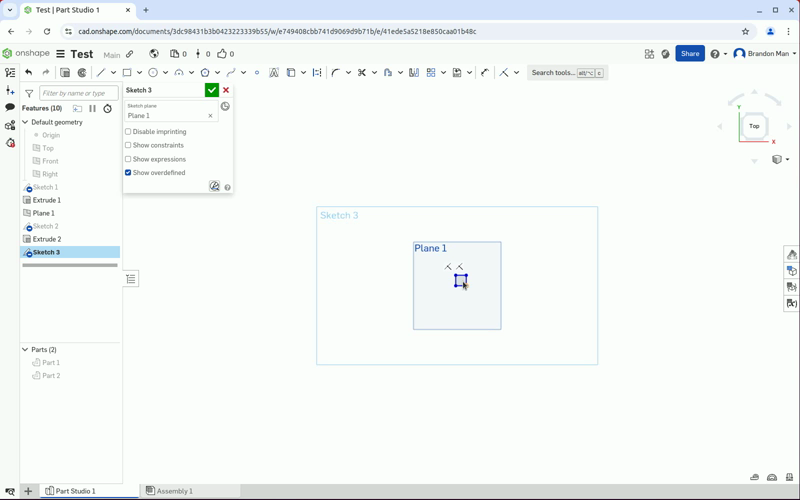
scroll(6)
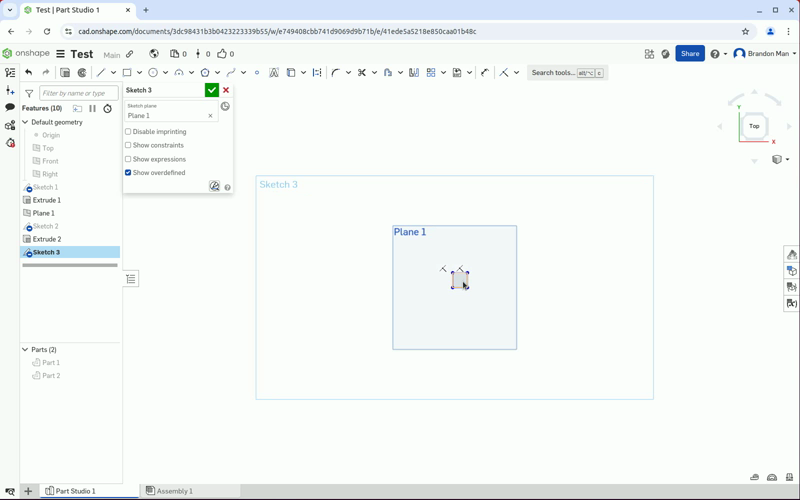
scroll(6)
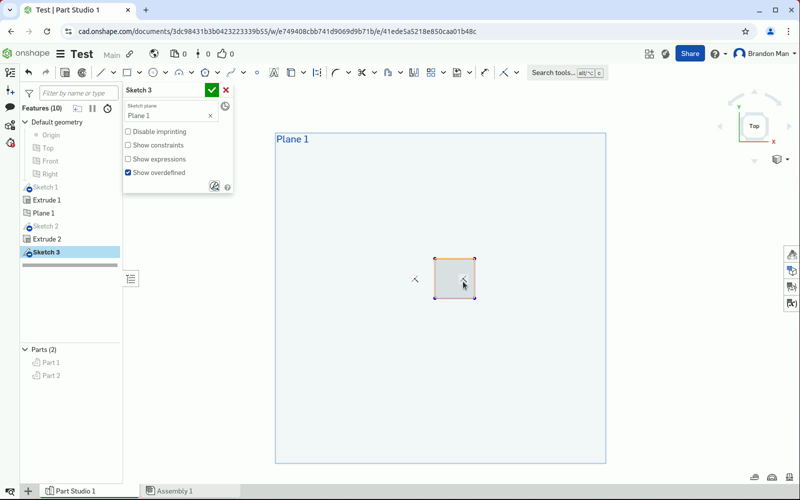
click(463, 281)
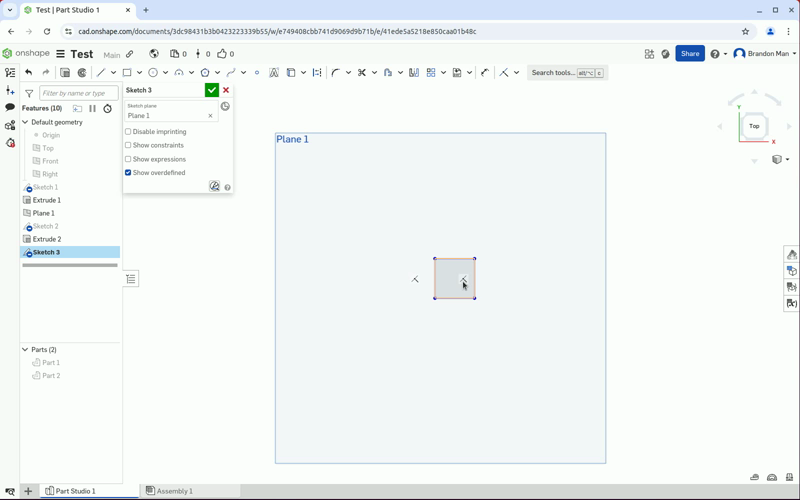
scroll(-6)
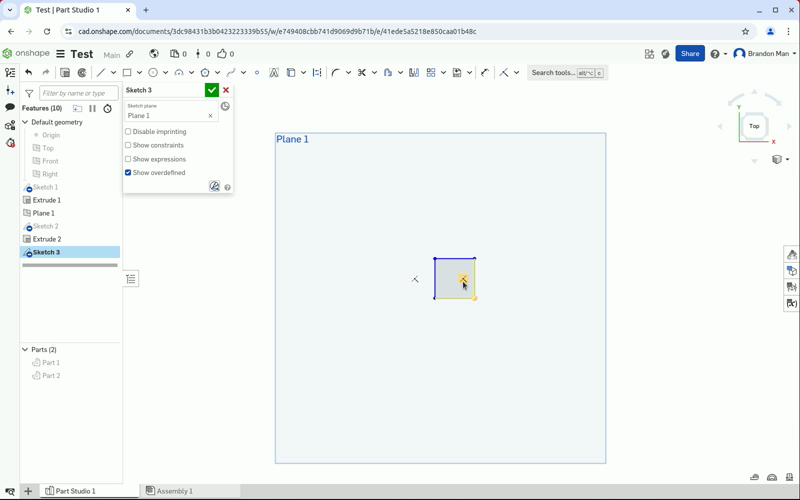
scroll(-6)
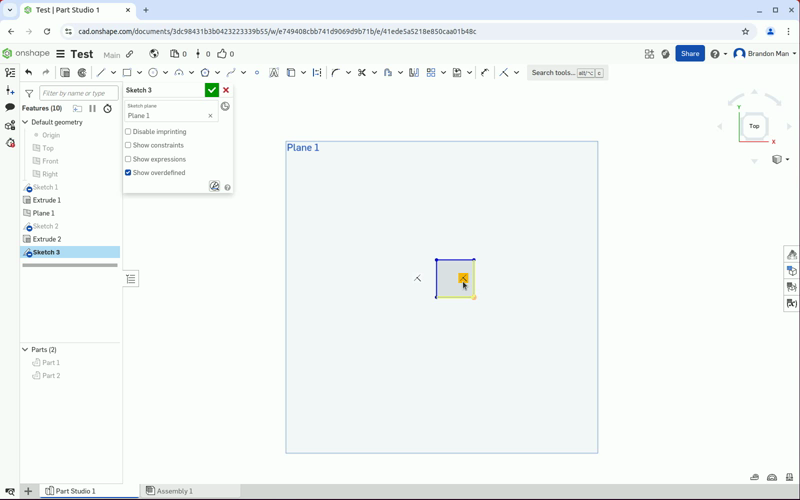
scroll(-6)
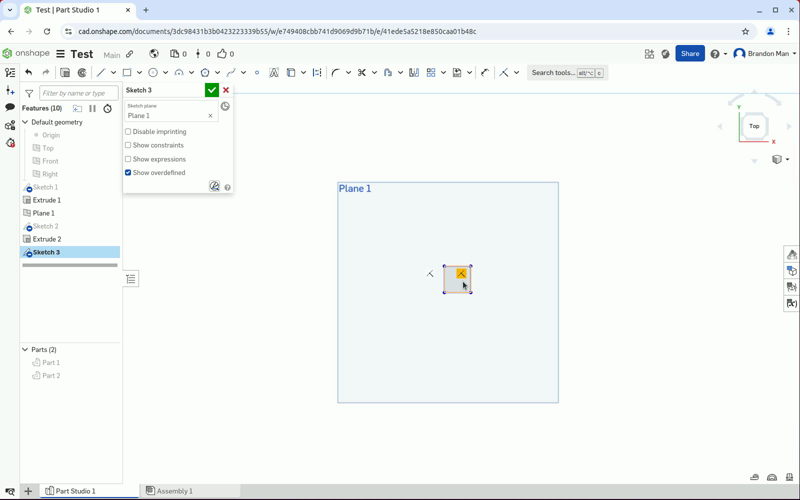
scroll(-6)
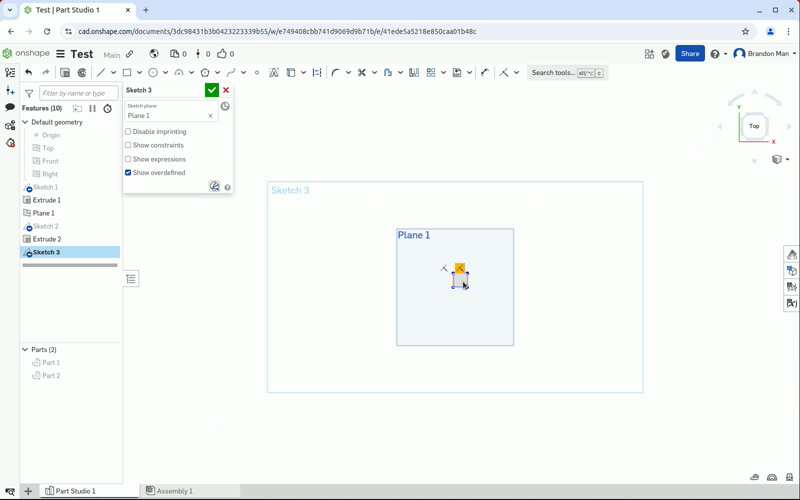
scroll(-6)
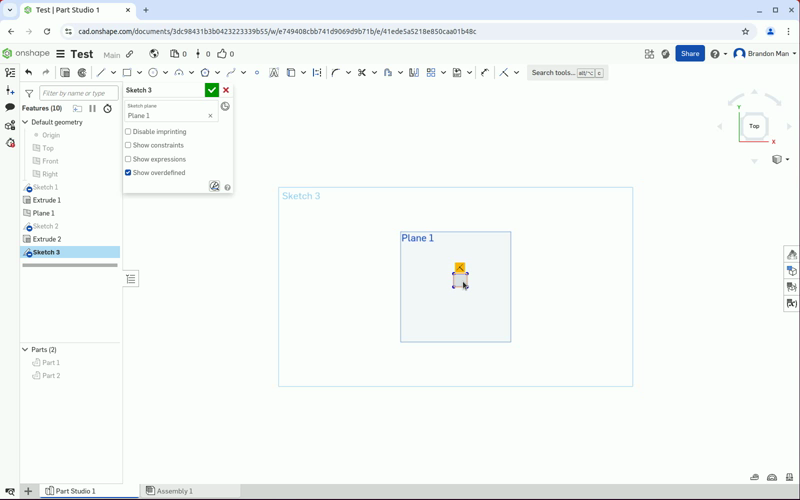
scroll(-6)
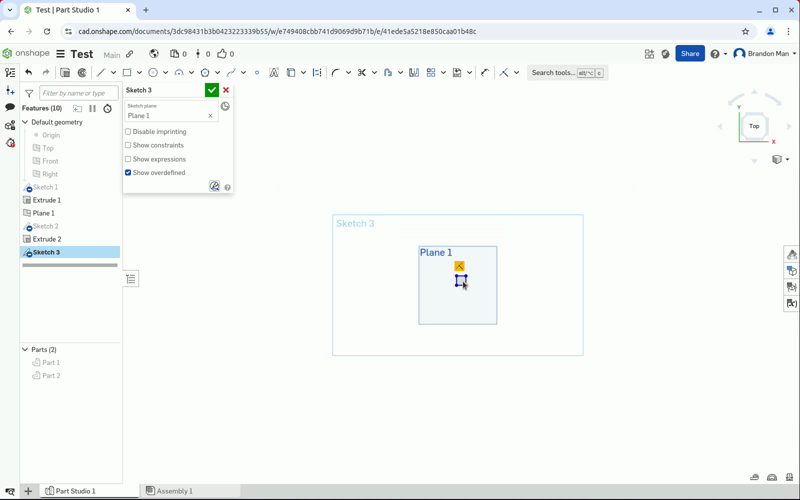
scroll(-6)
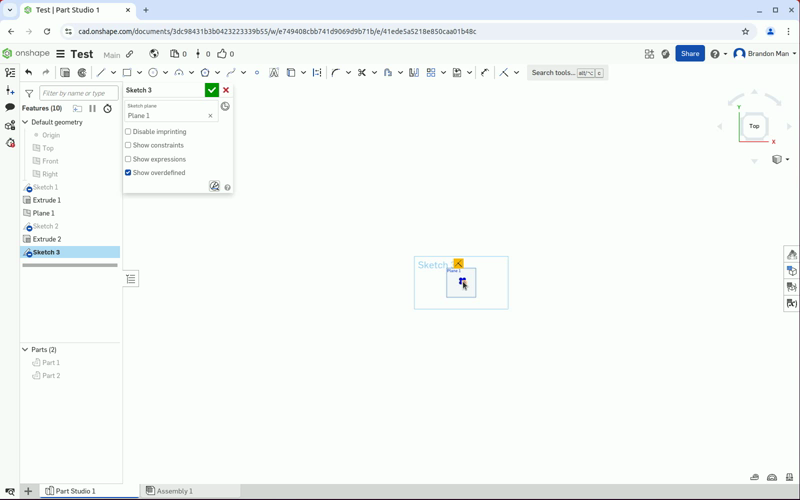
mouse_move(73, 352)
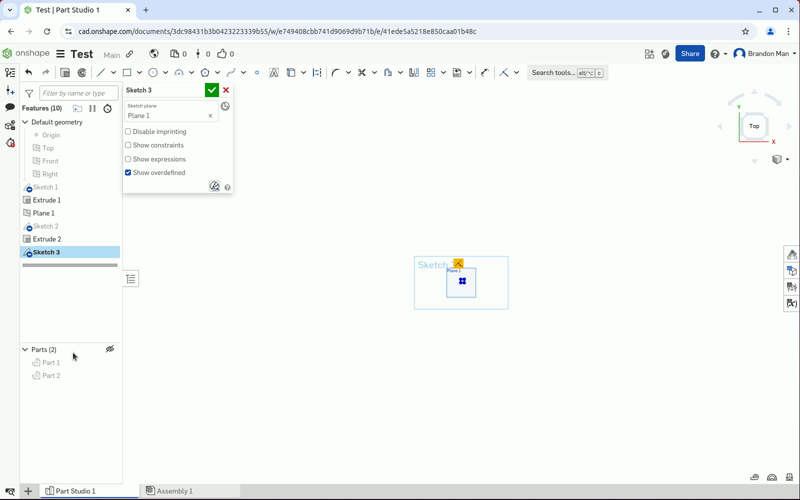
key(shift+y)
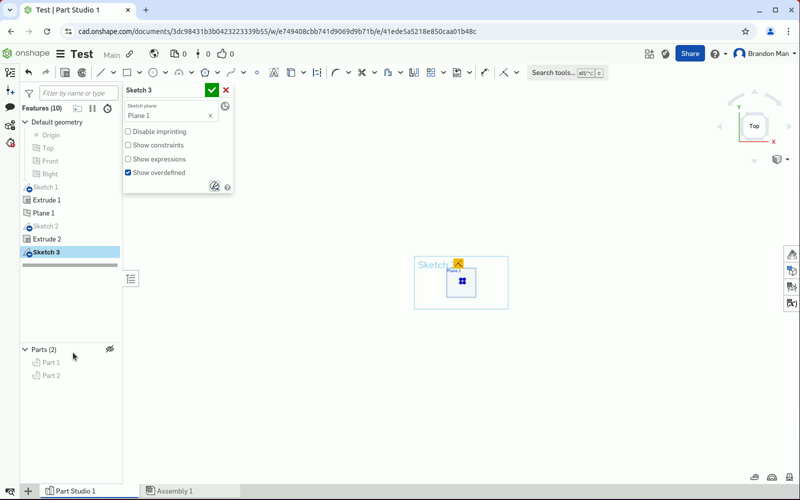
key(shift+e)
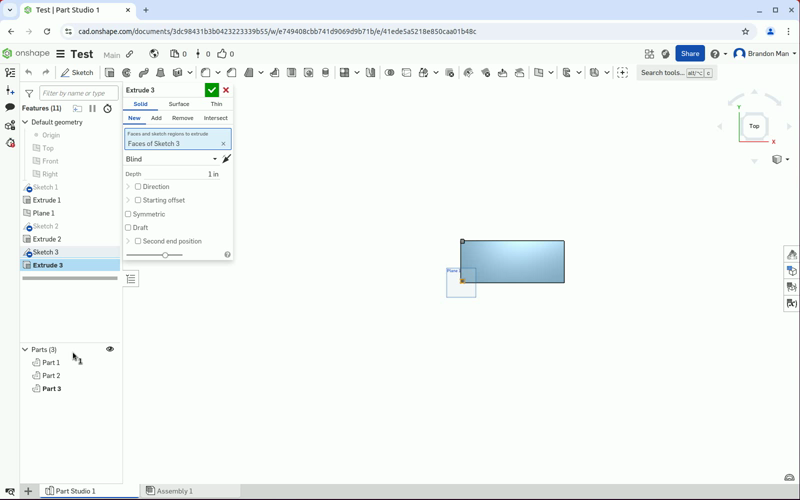
mouse_move(143, 106)
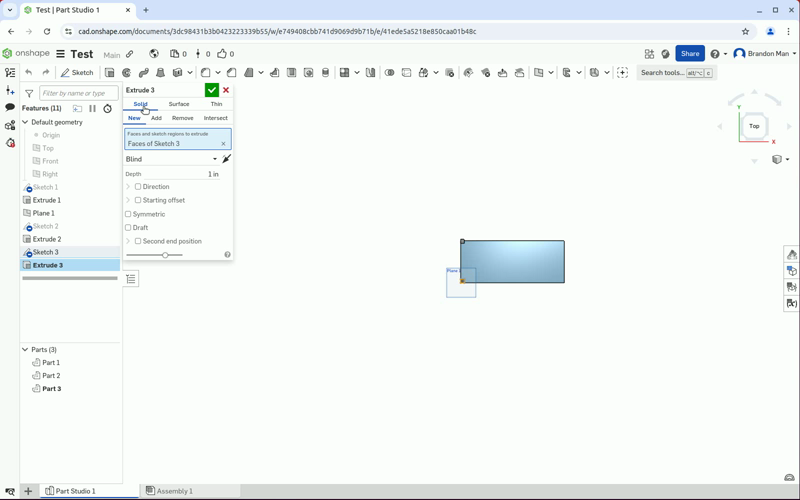
click(143, 106)
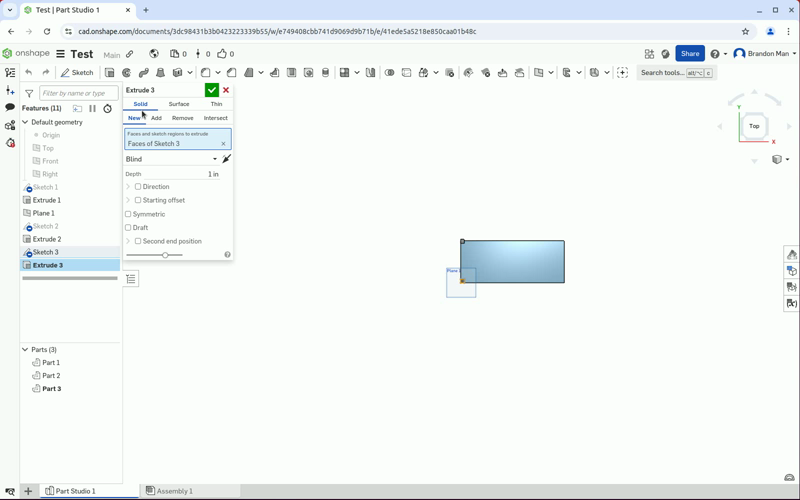
mouse_move(137, 120)
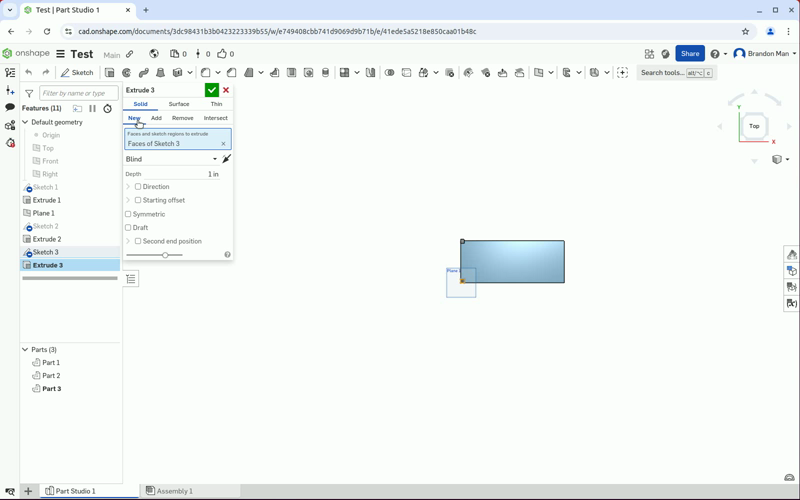
click(137, 120)
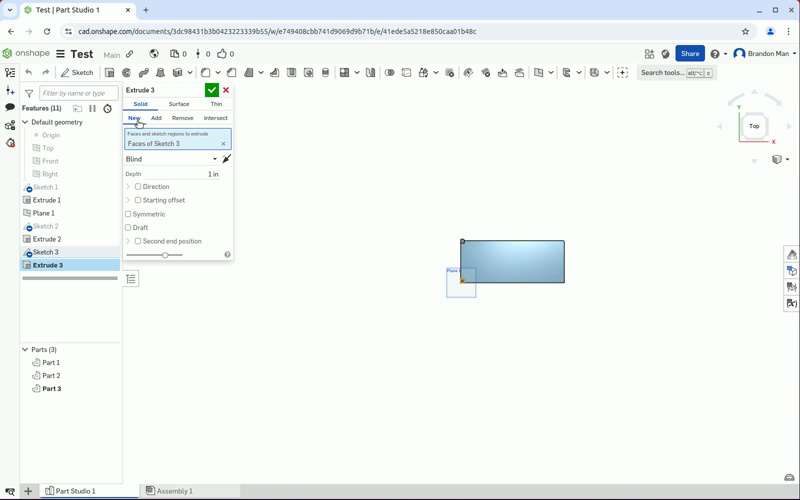
key(tab, 4)
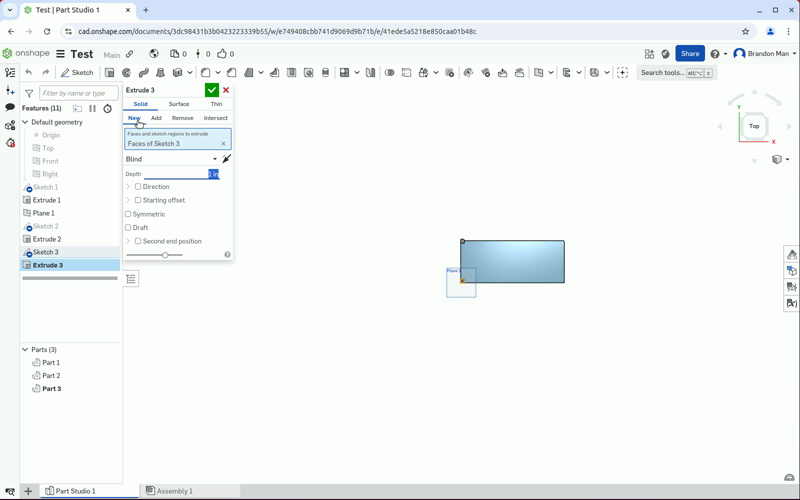
text(7.462)
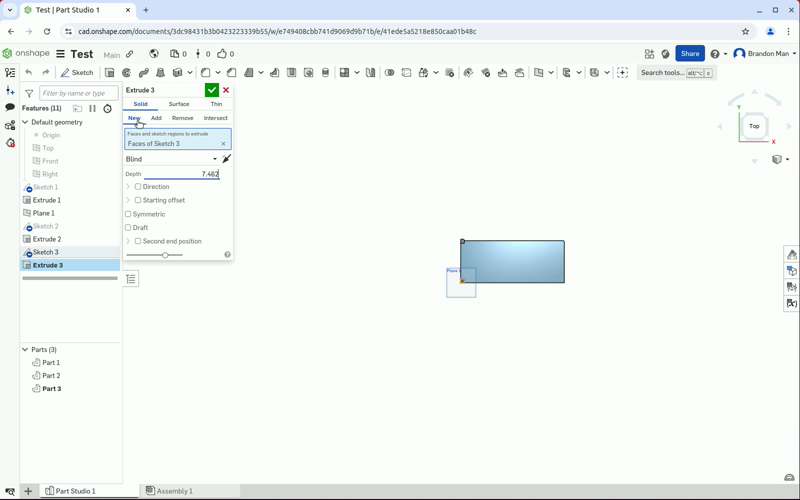
key(enter)
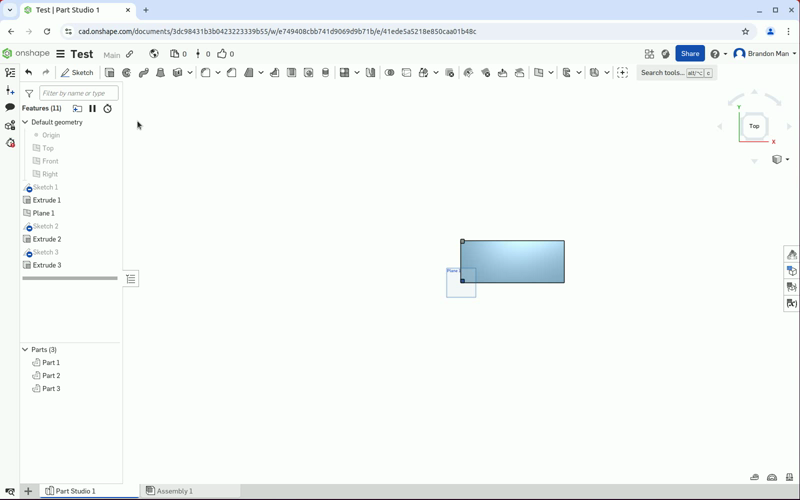
key(shift+h)
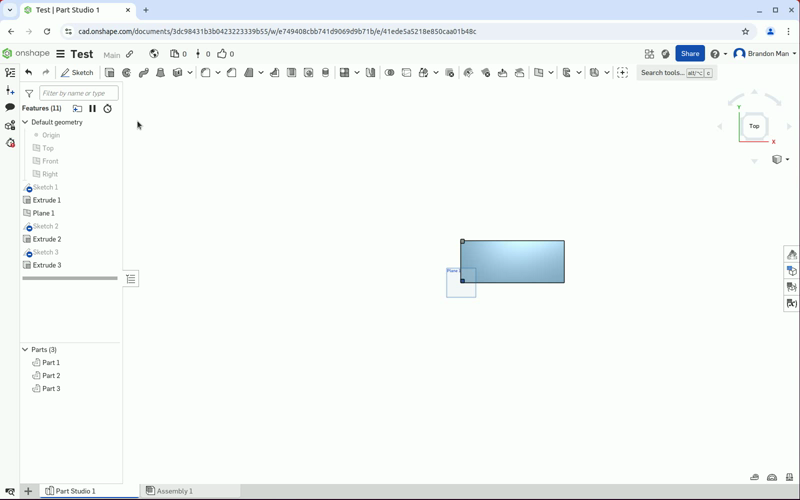
key(shift+h)
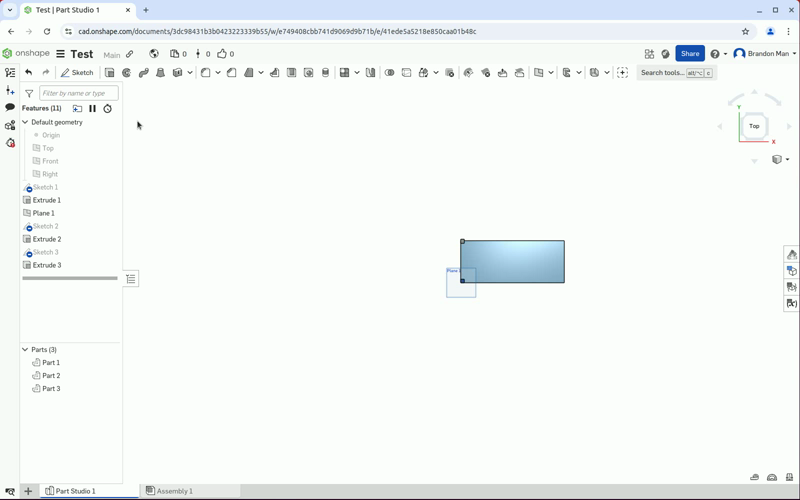
mouse_move(73, 189)
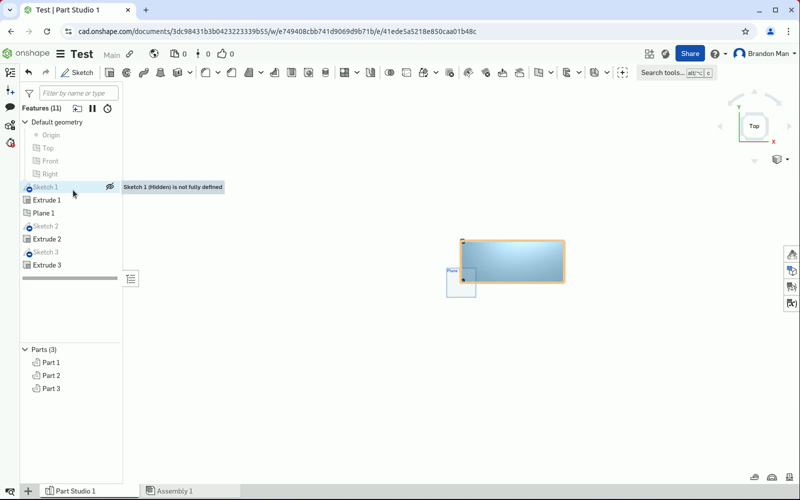
click(73, 189)
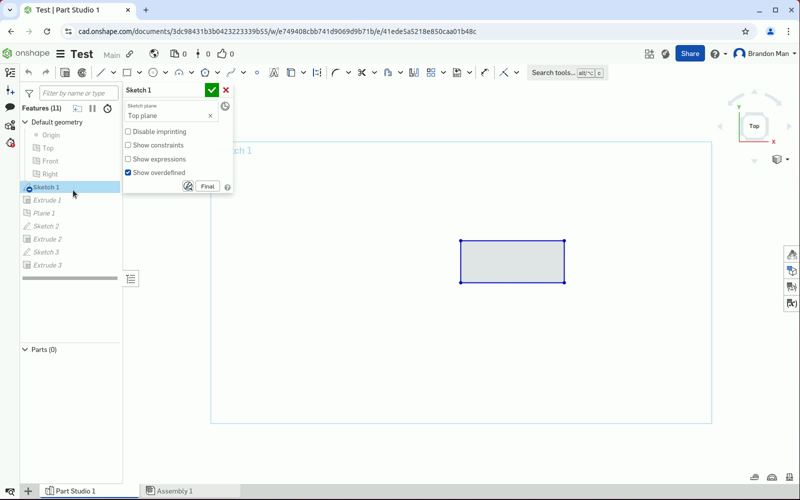
mouse_move(229, 92)
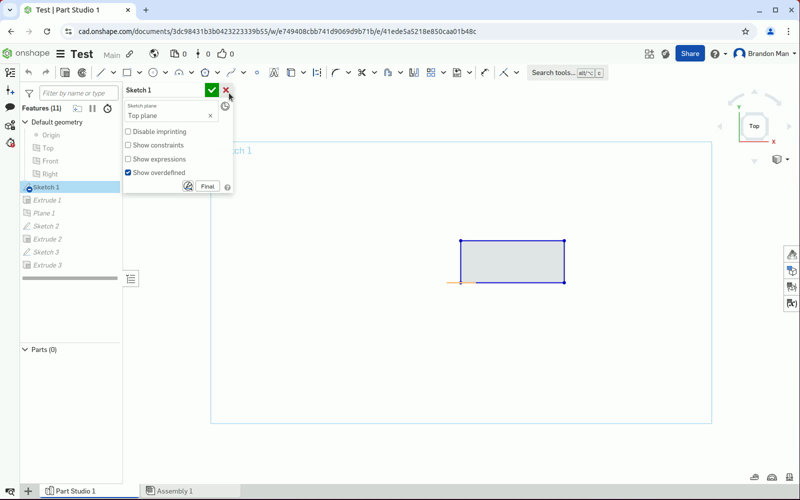
click(229, 92)
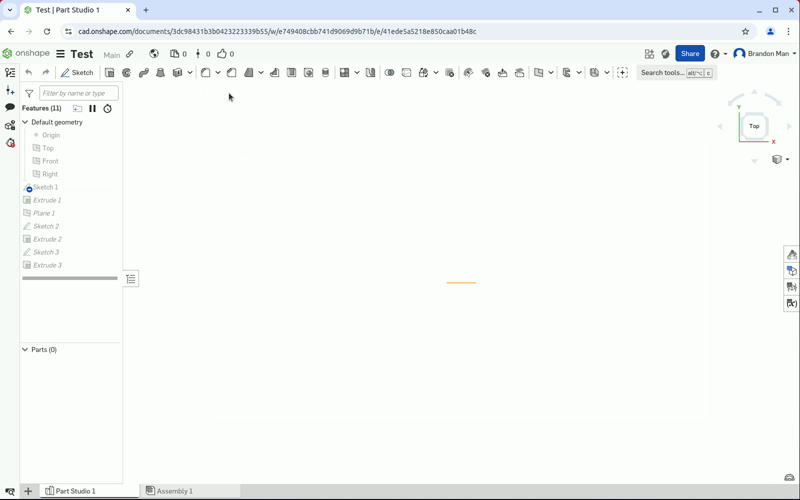
key(shift+s)
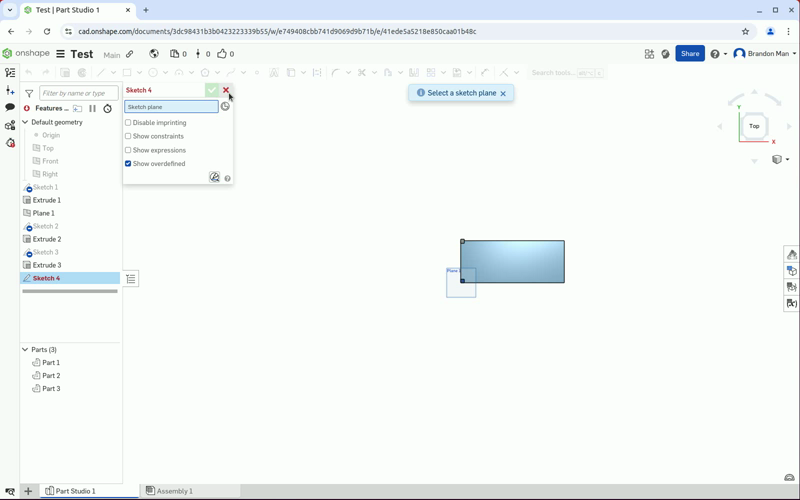
mouse_move(73, 215)
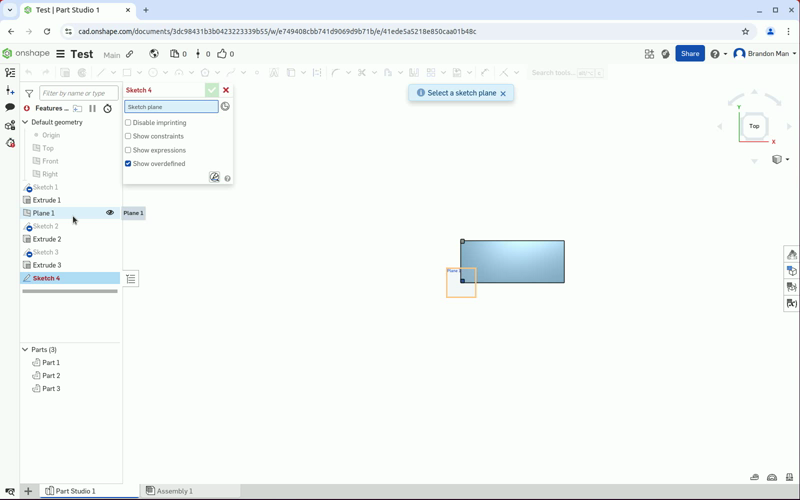
click(73, 215)
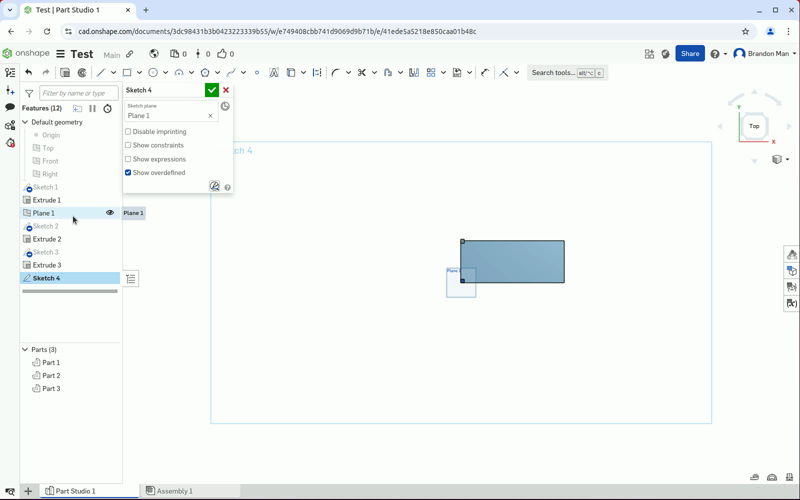
mouse_move(73, 352)
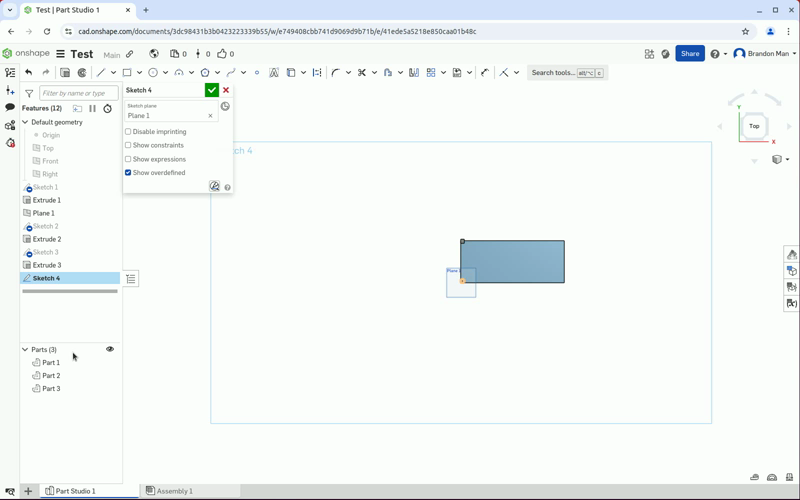
key(y)
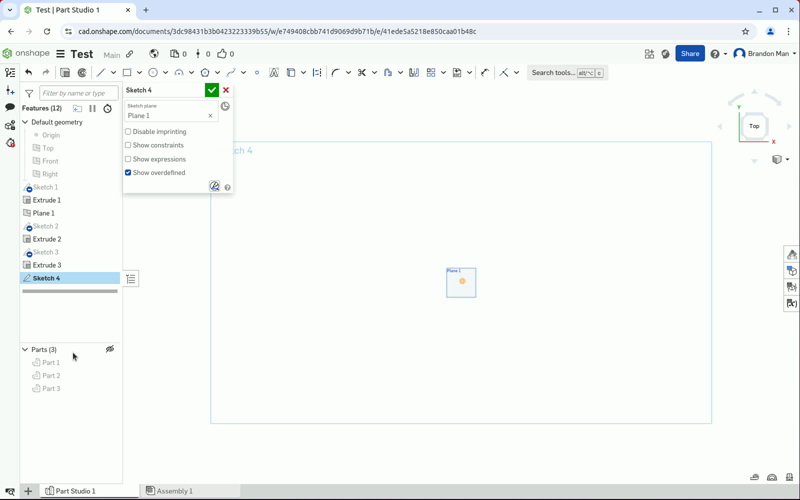
key(l)
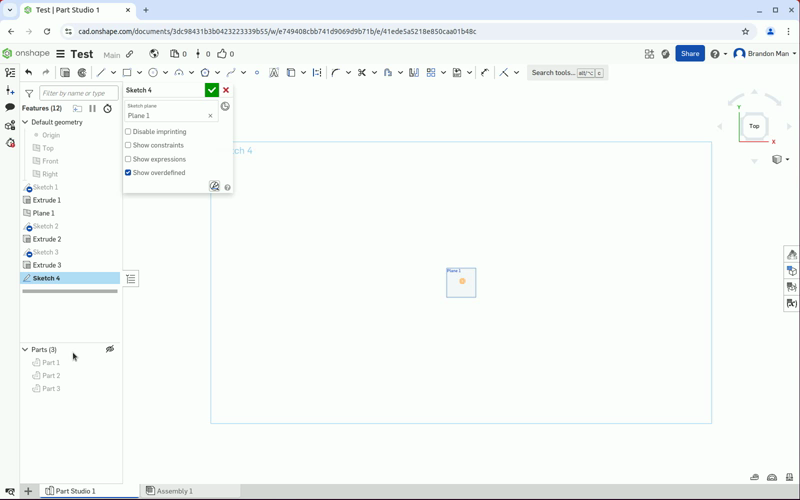
key_down(shift)
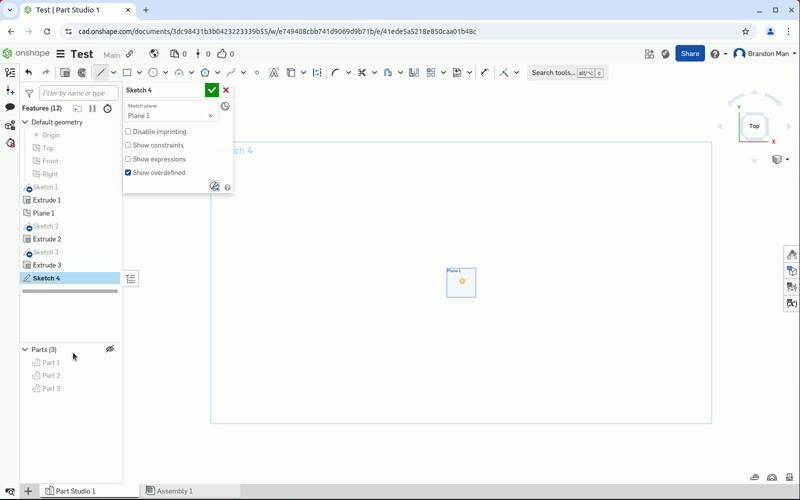
mouse_move(561, 282)
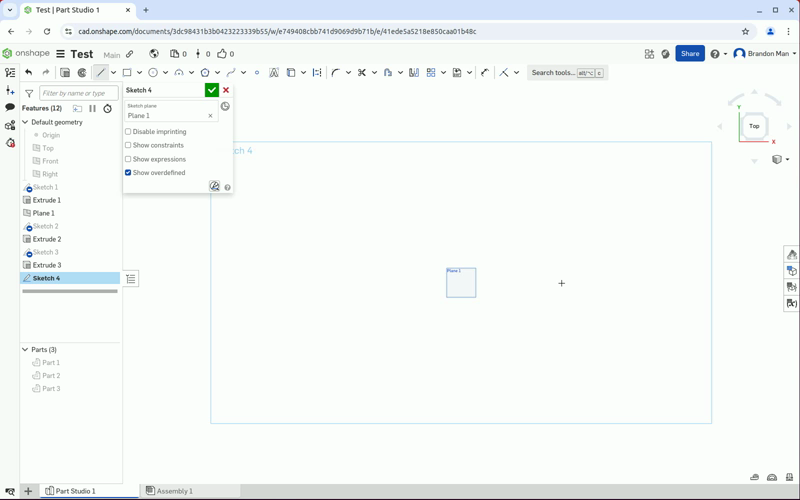
click(561, 282)
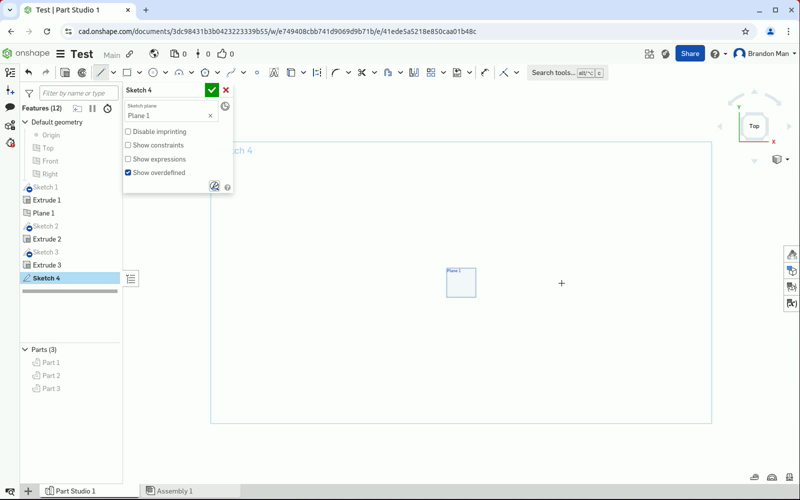
key_up(shift)
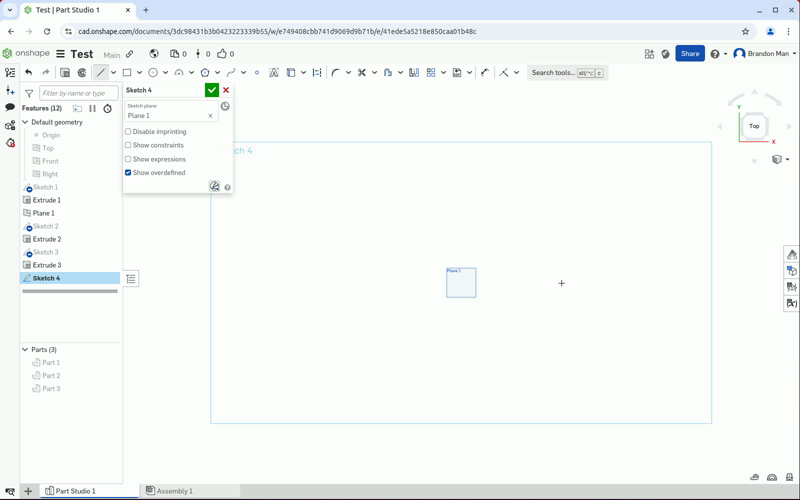
key_down(shift)
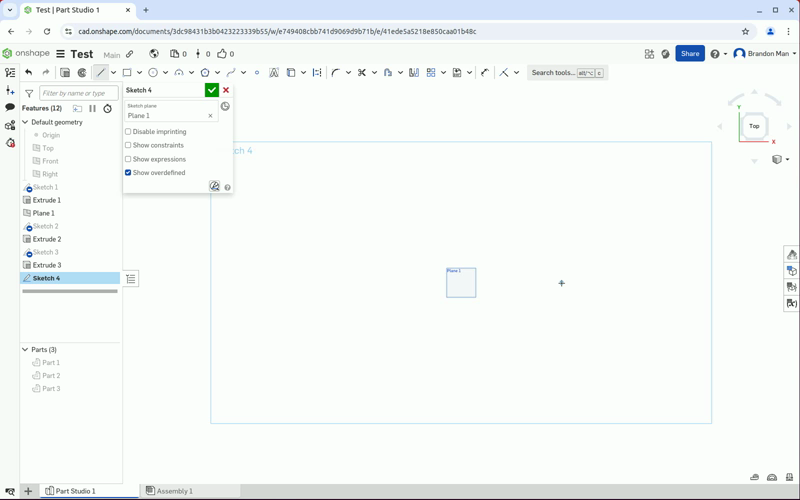
mouse_move(589, 282)
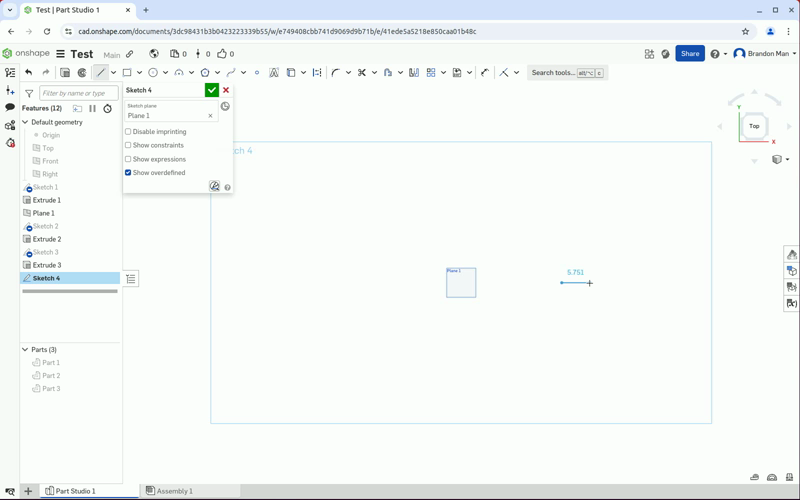
mouse_move(565, 282)
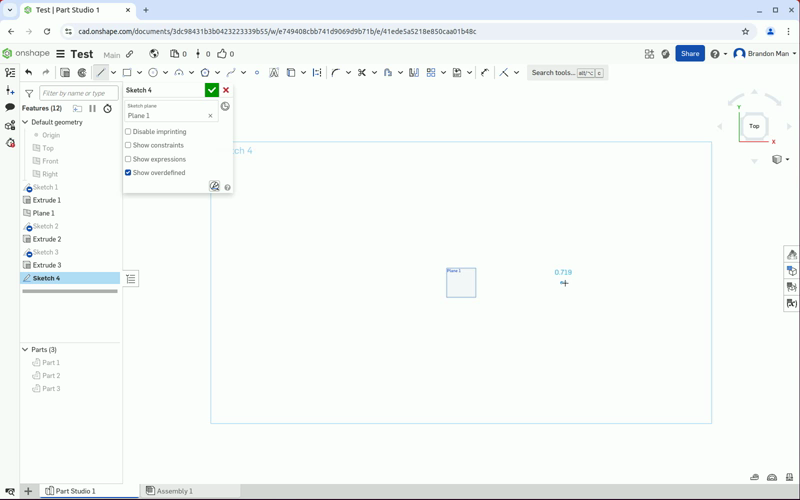
scroll(6)
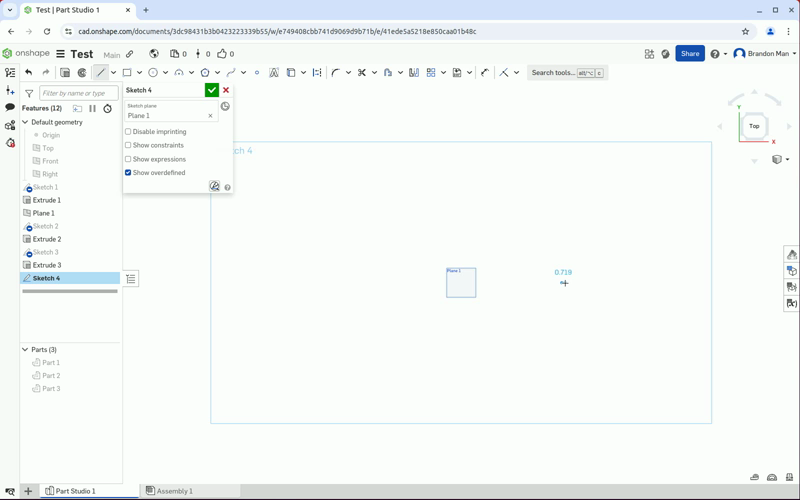
scroll(6)
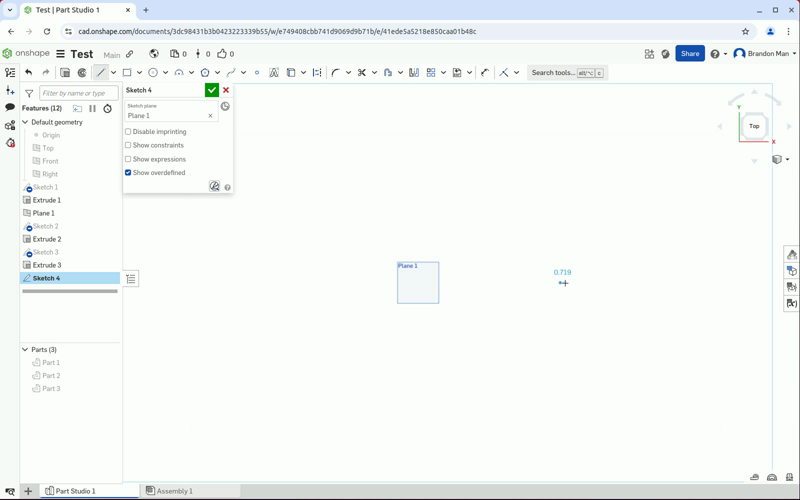
scroll(6)
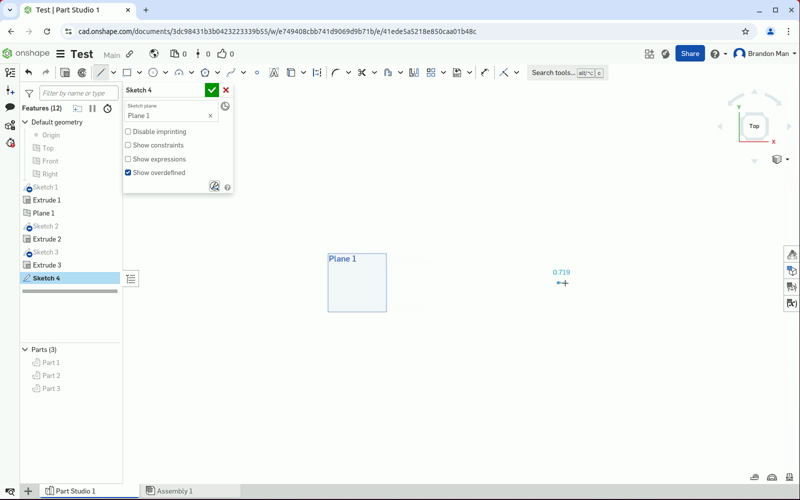
scroll(6)
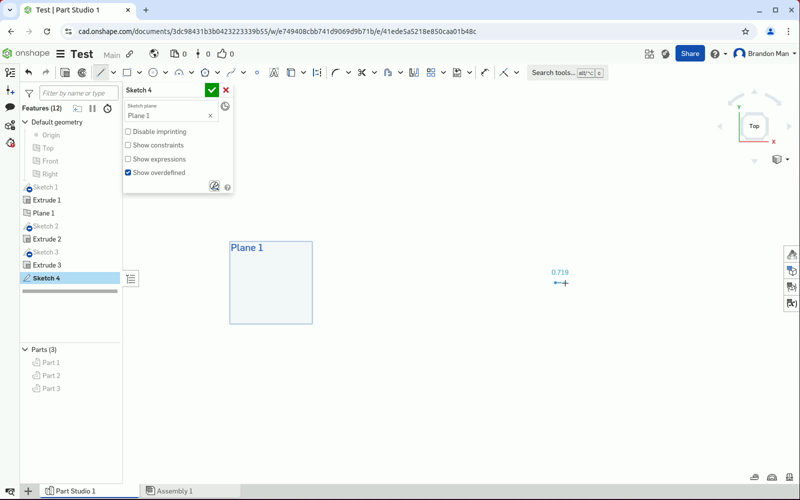
scroll(6)
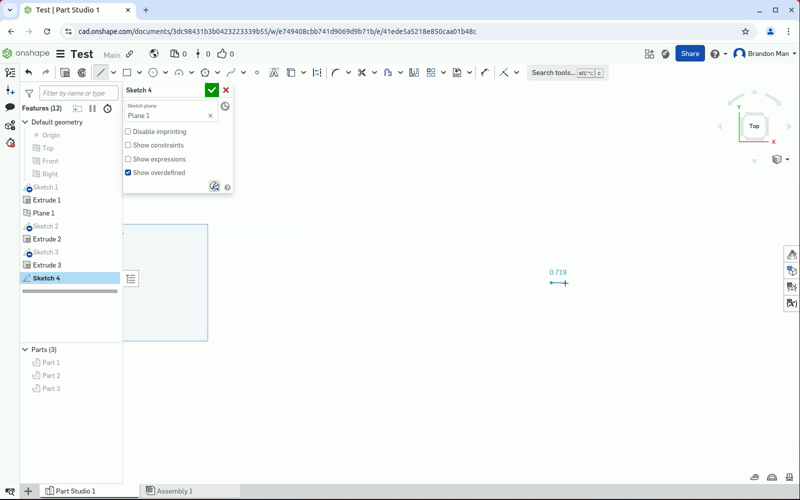
scroll(6)
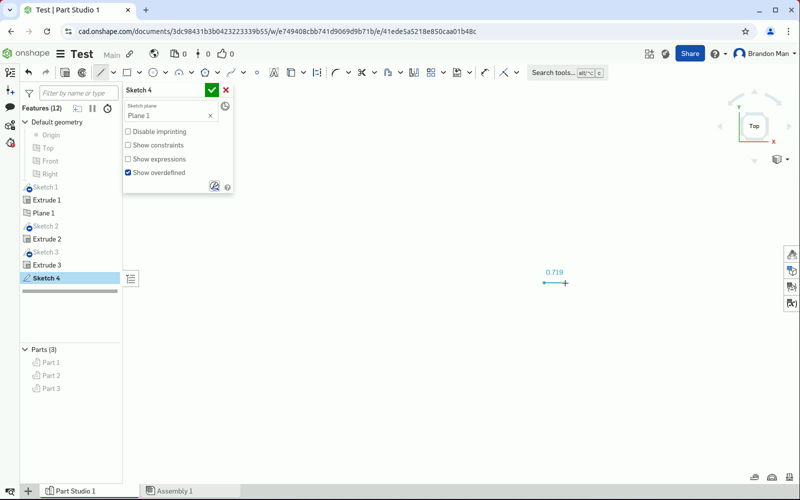
scroll(6)
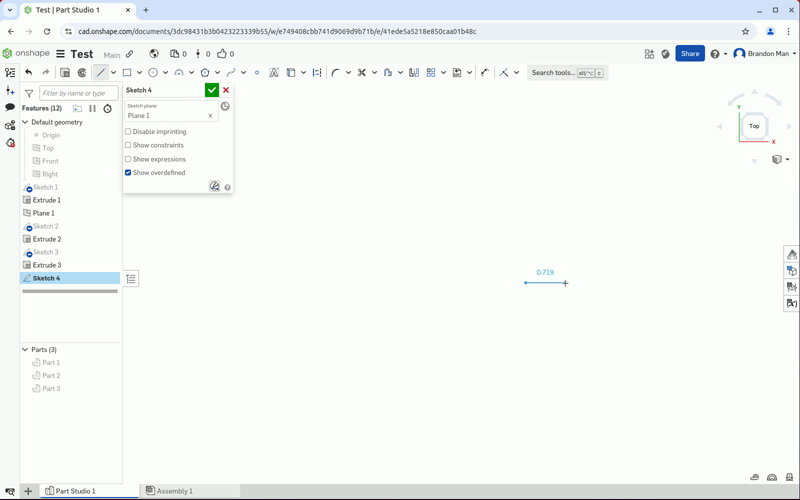
click(565, 282)
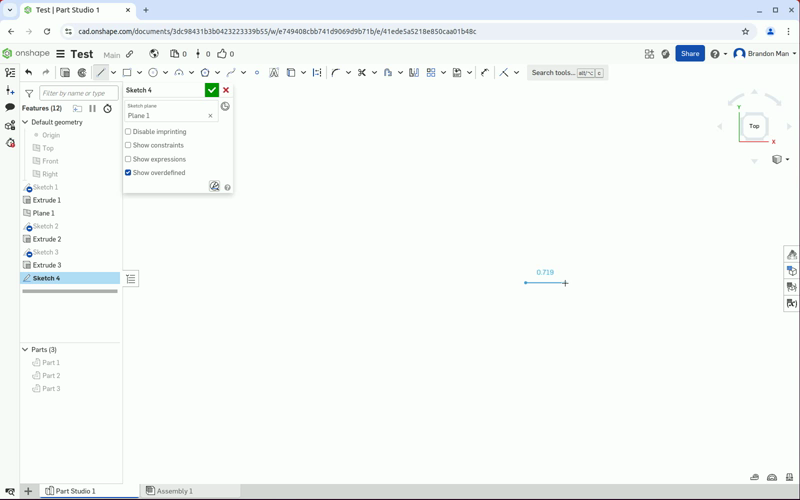
scroll(-6)
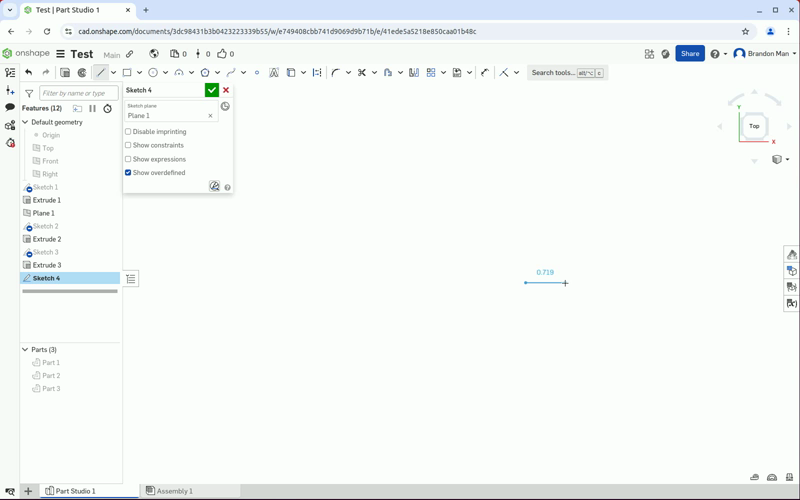
scroll(-6)
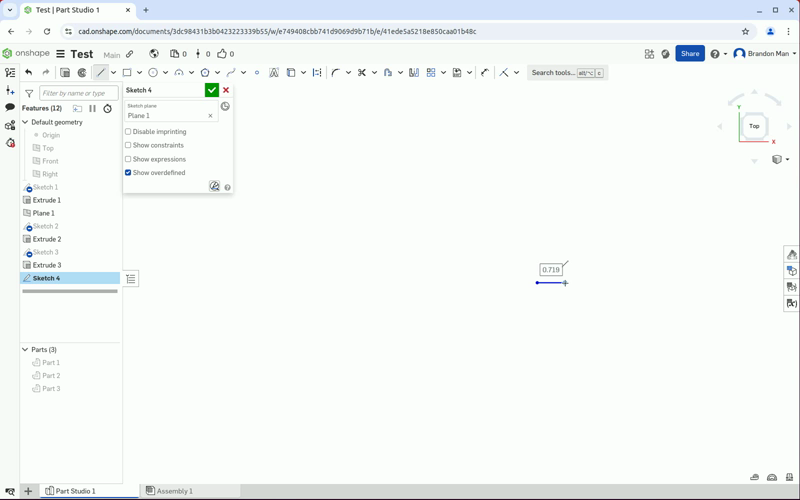
scroll(-6)
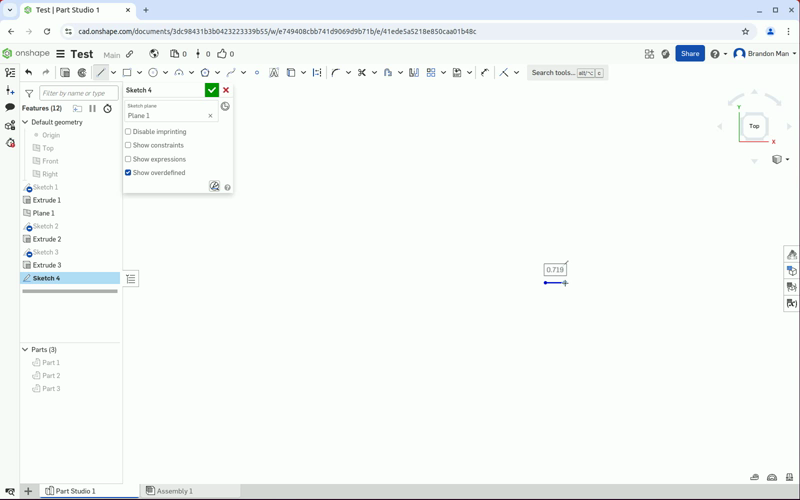
scroll(-6)
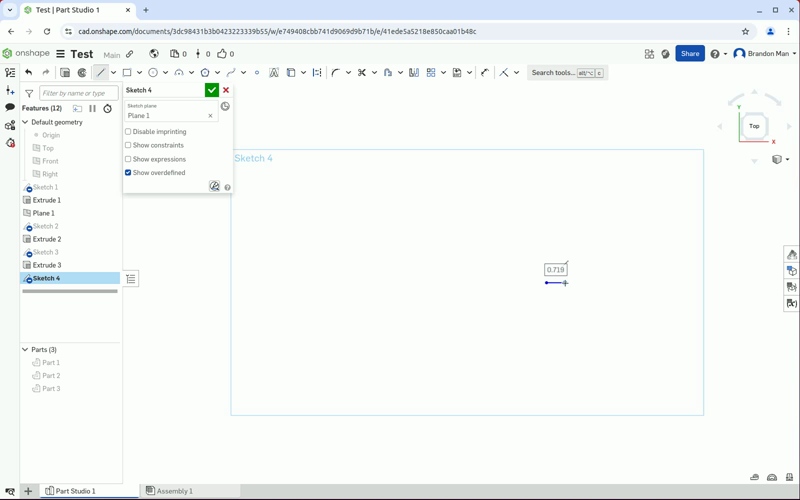
scroll(-6)
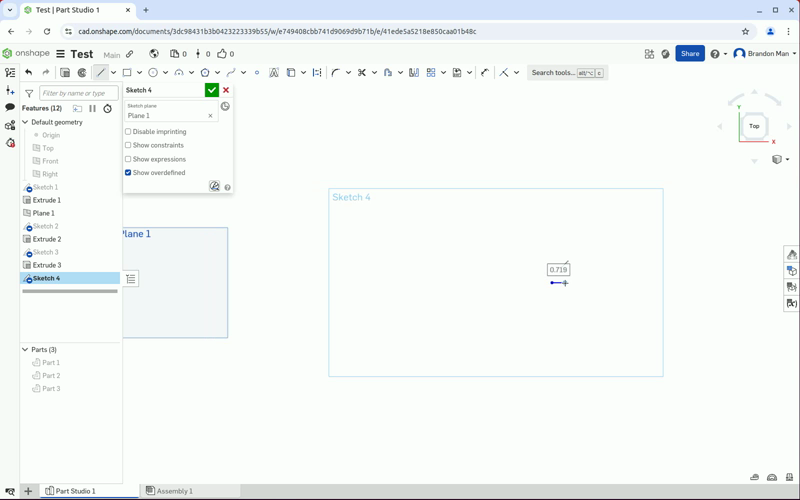
scroll(-6)
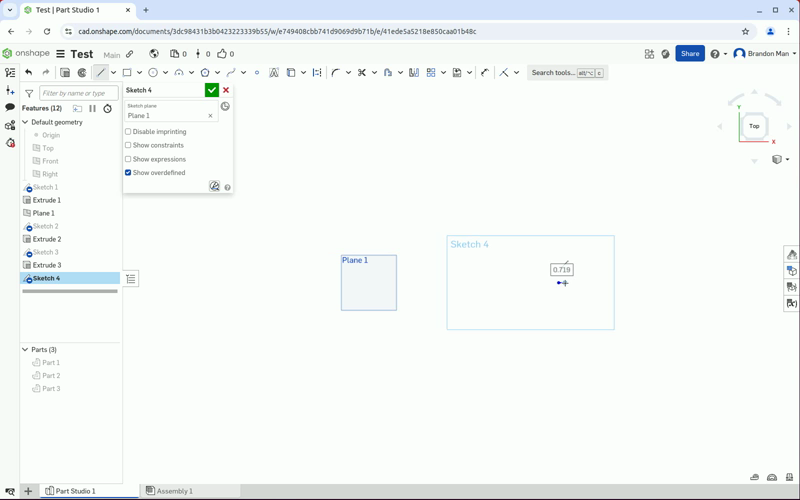
scroll(-6)
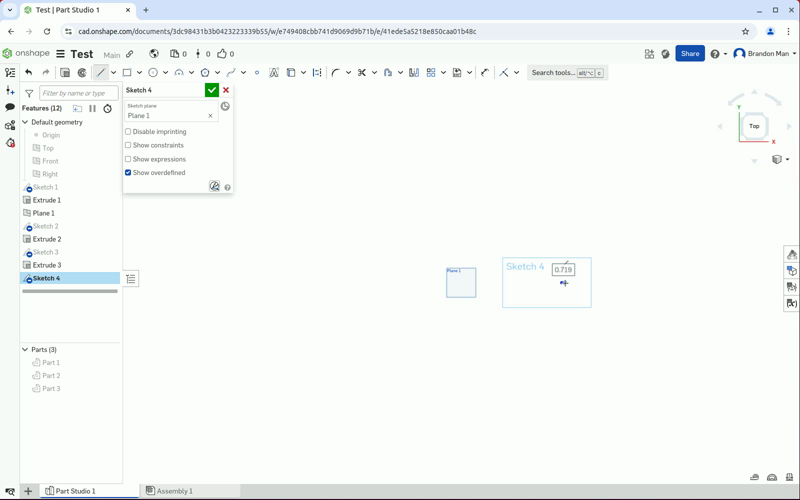
key_up(shift)
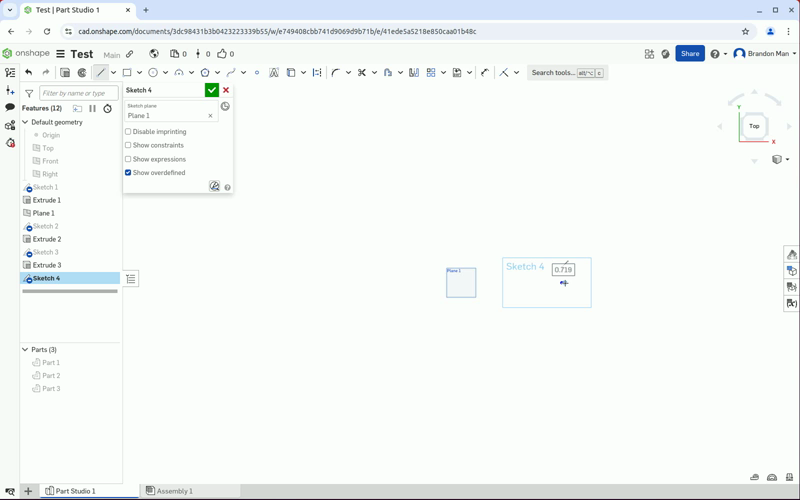
key_down(shift)
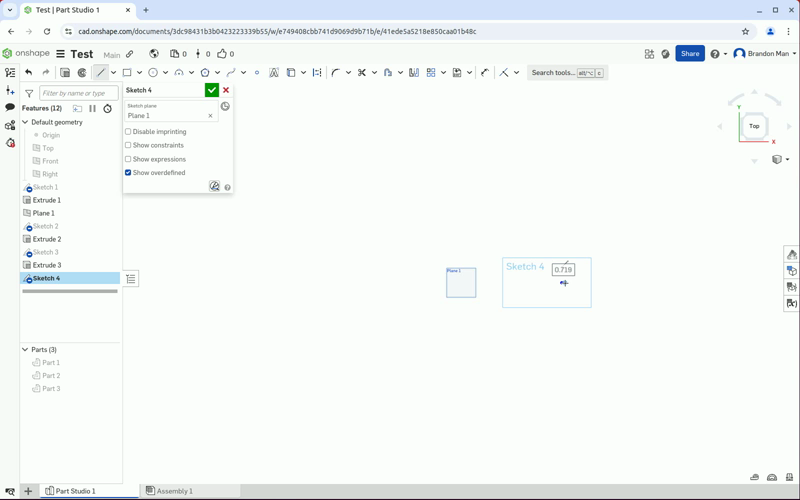
mouse_move(589, 282)
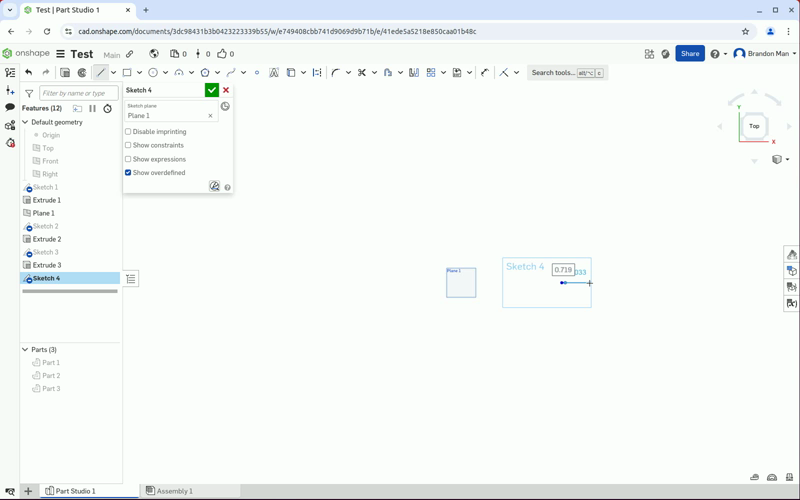
mouse_move(565, 279)
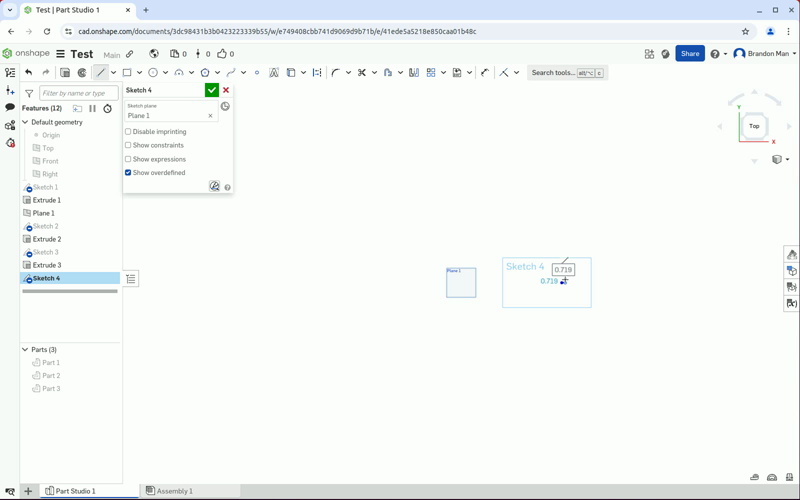
scroll(6)
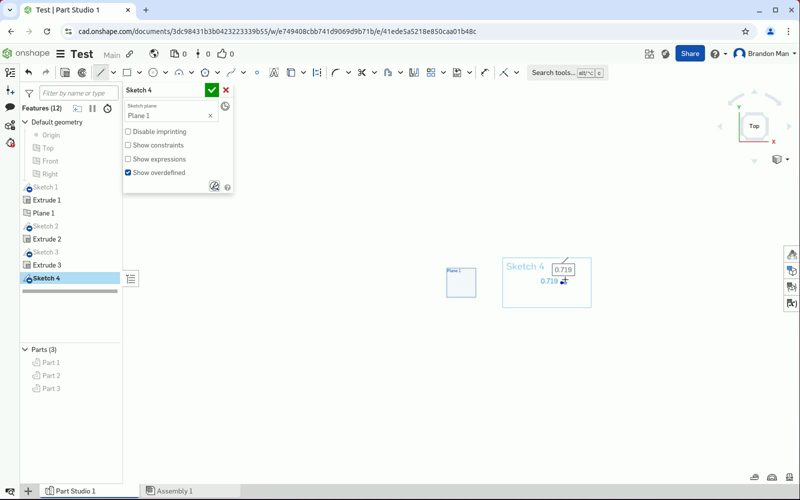
scroll(6)
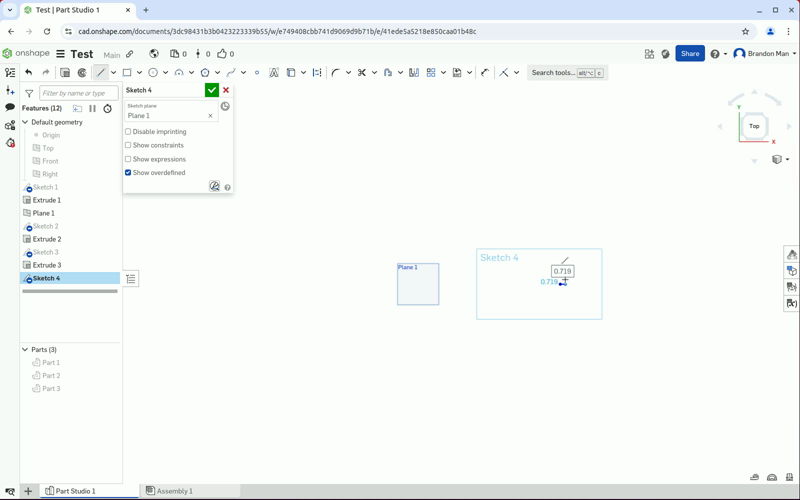
scroll(6)
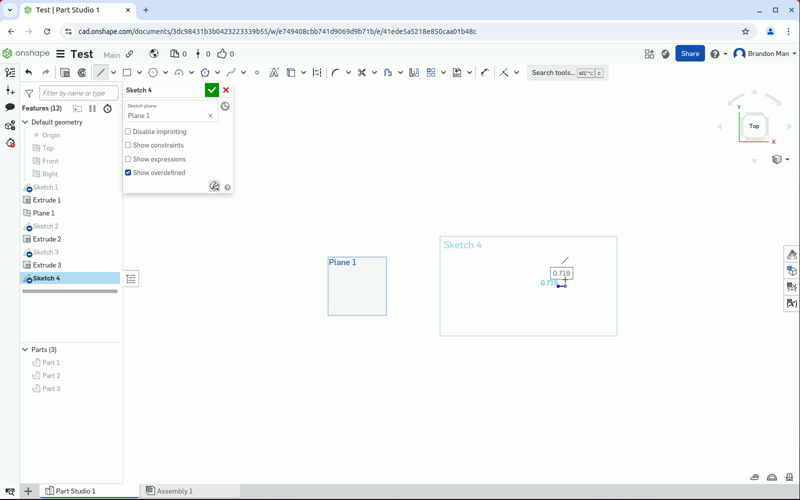
scroll(6)
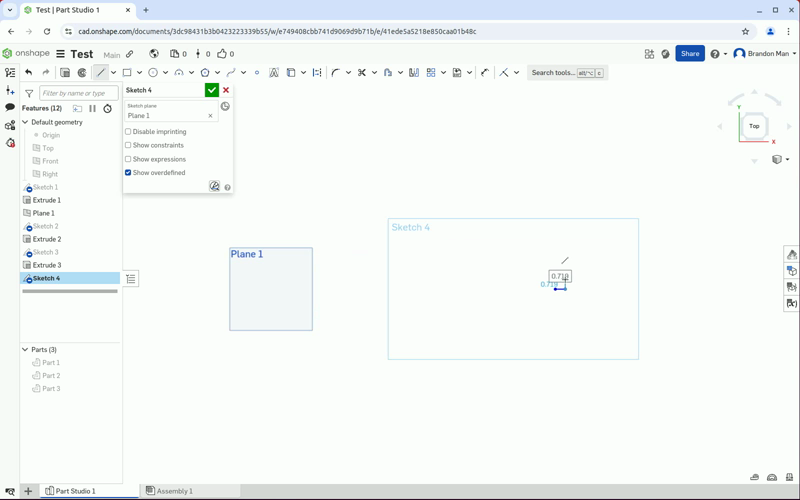
scroll(6)
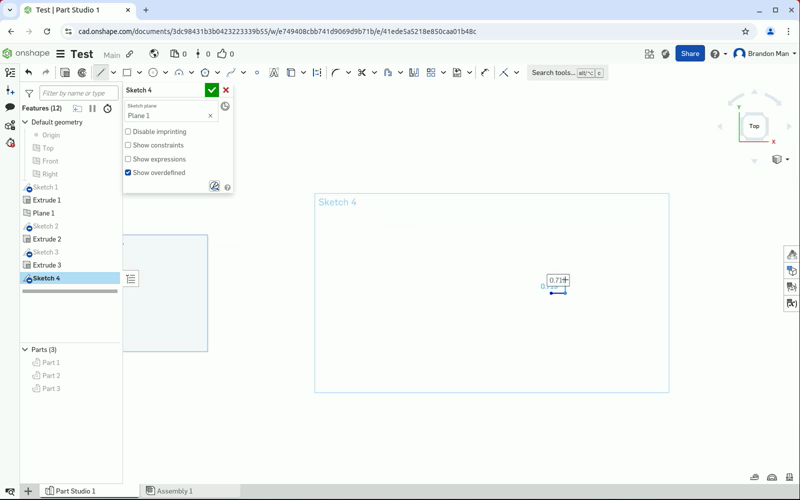
scroll(6)
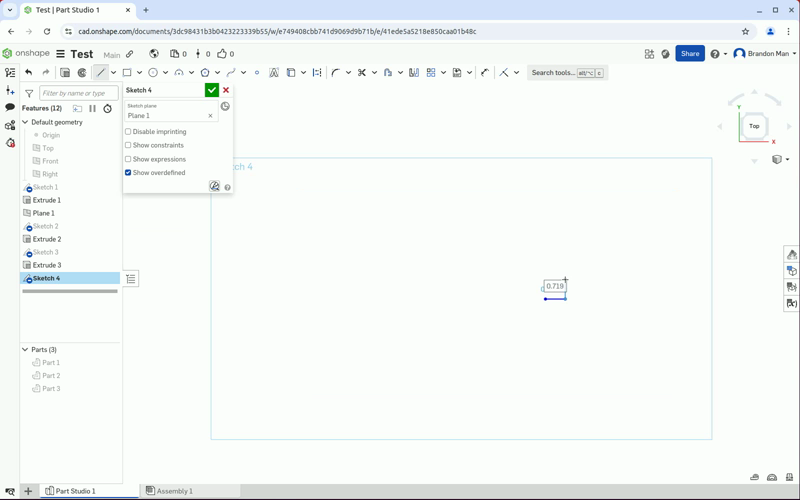
scroll(6)
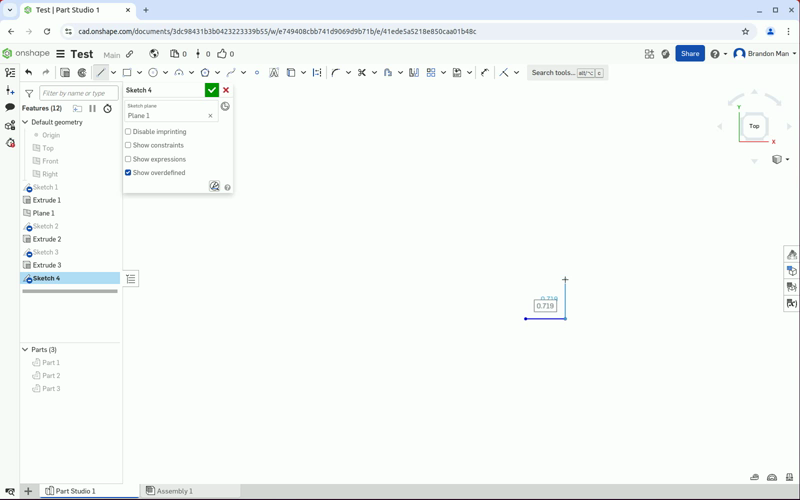
click(565, 279)
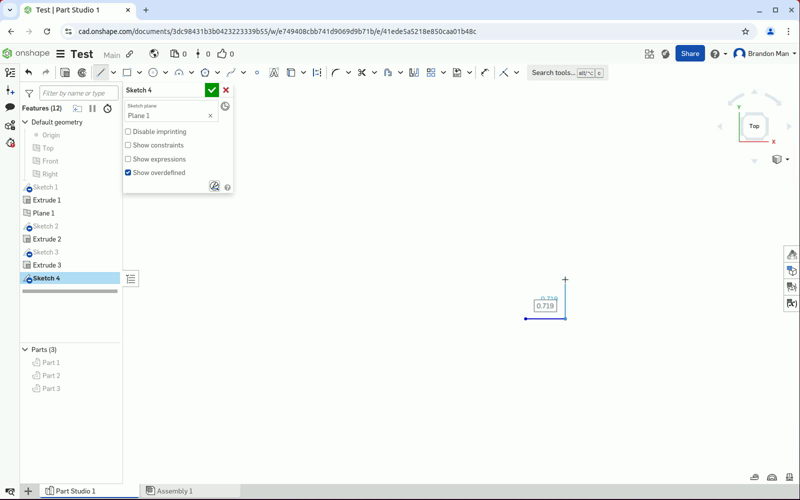
scroll(-6)
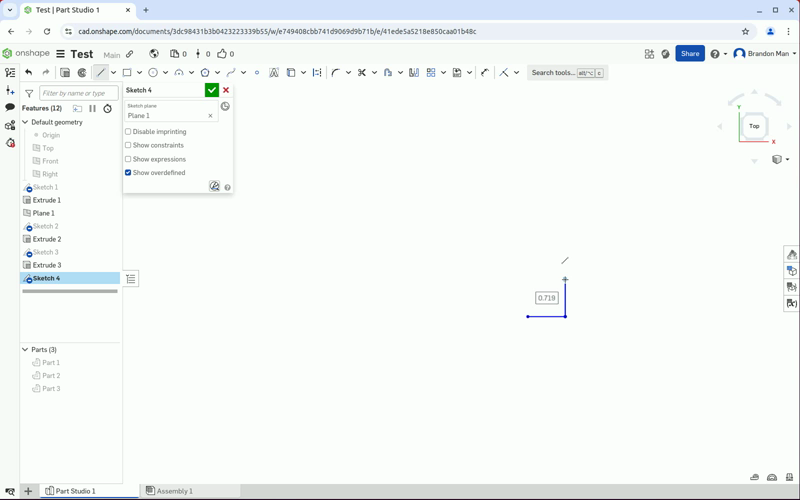
scroll(-6)
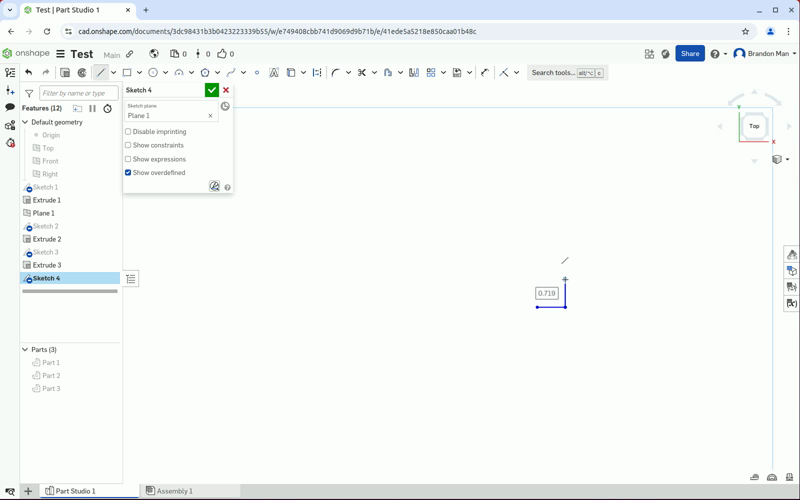
scroll(-6)
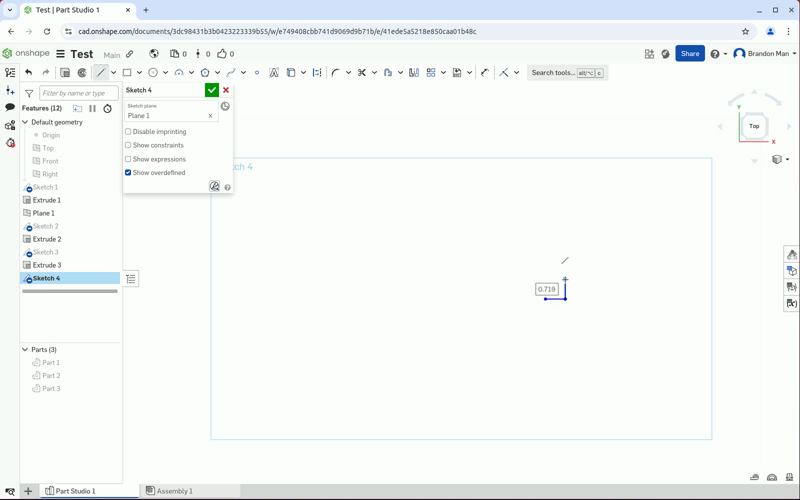
scroll(-6)
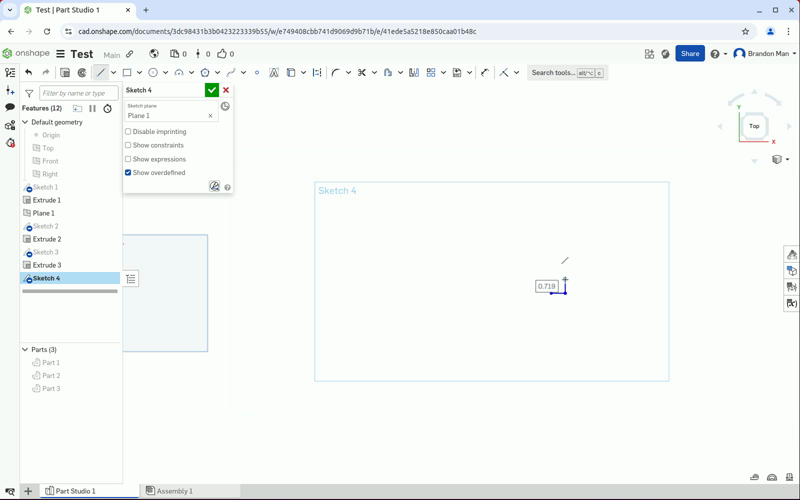
scroll(-6)
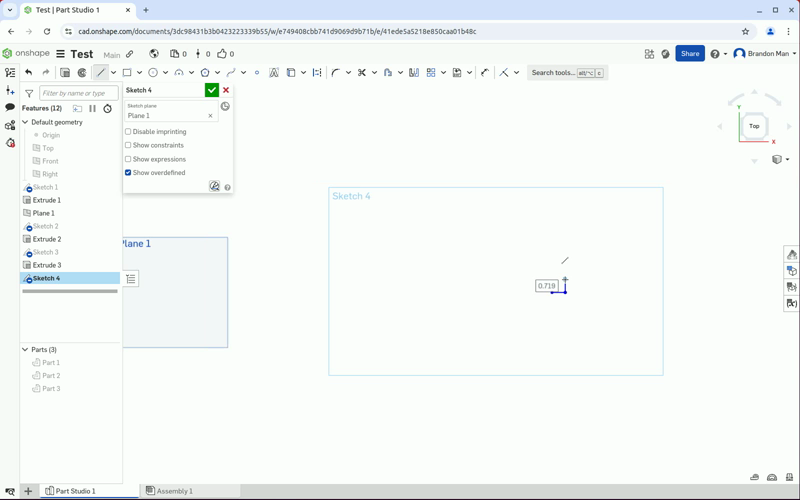
scroll(-6)
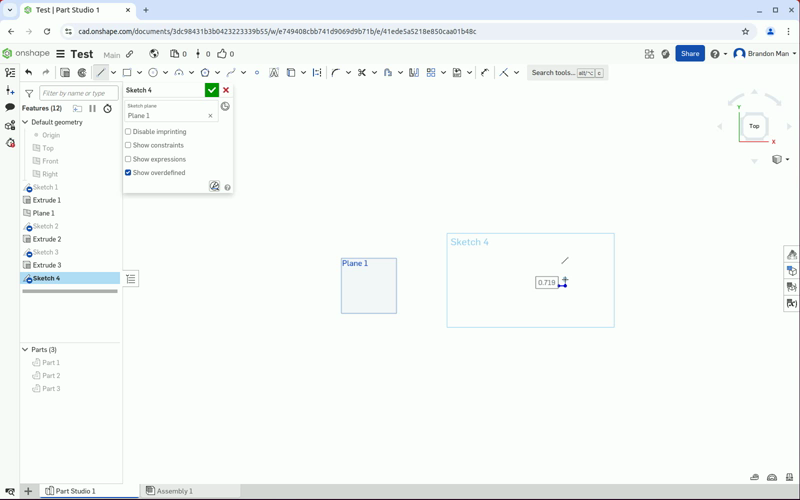
scroll(-6)
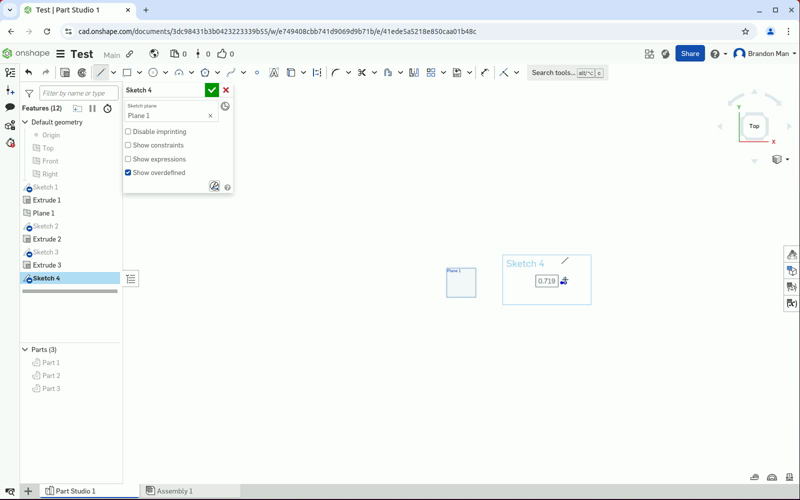
key_up(shift)
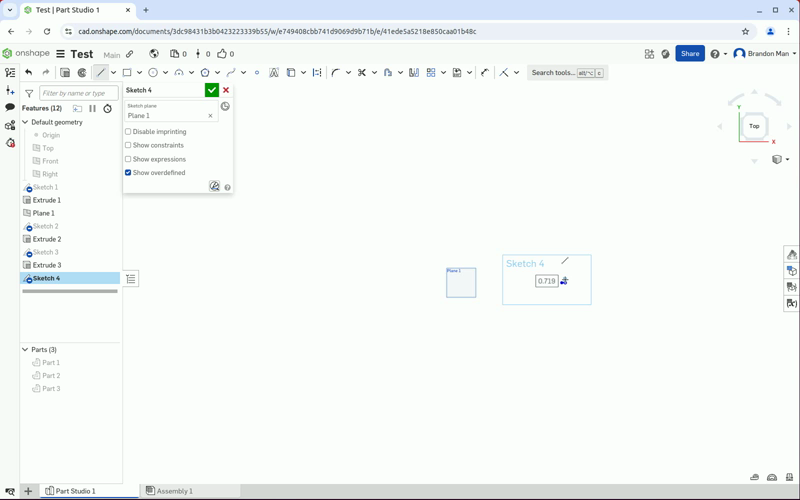
key_down(shift)
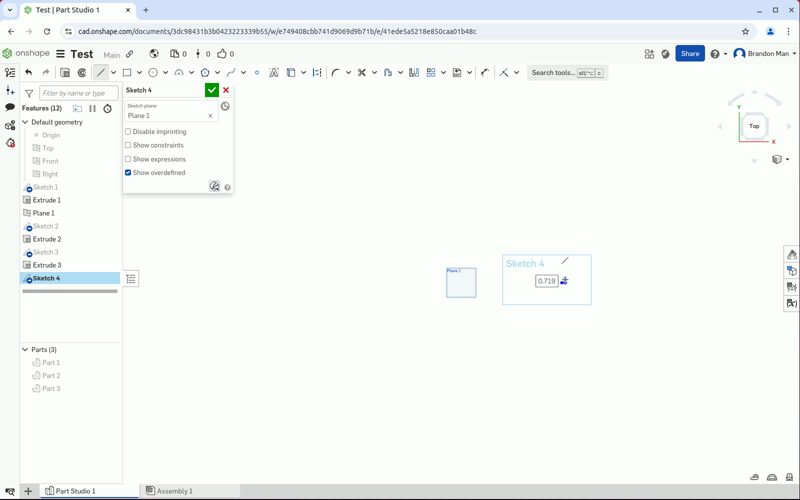
mouse_move(589, 279)
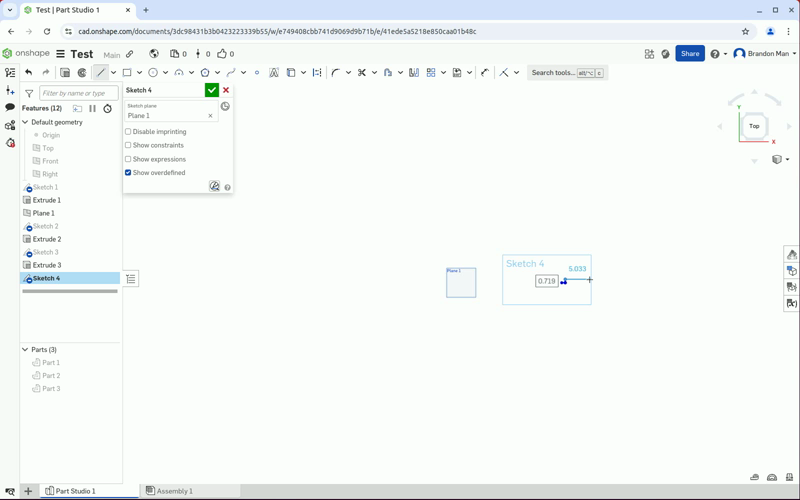
mouse_move(561, 279)
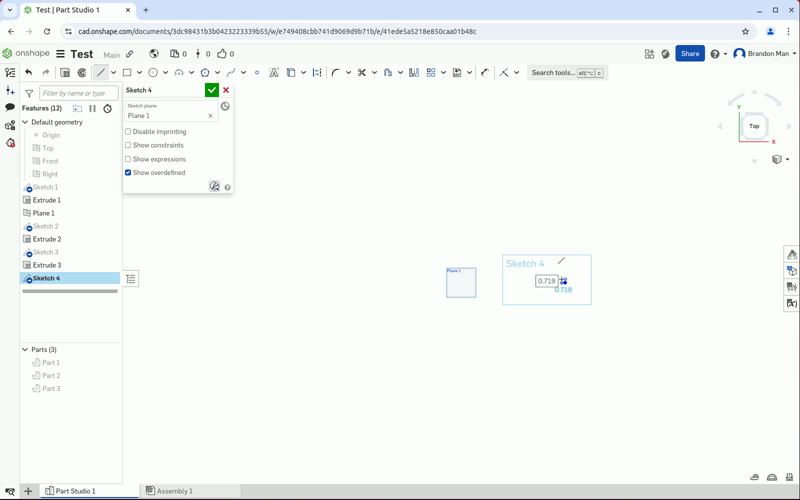
scroll(6)
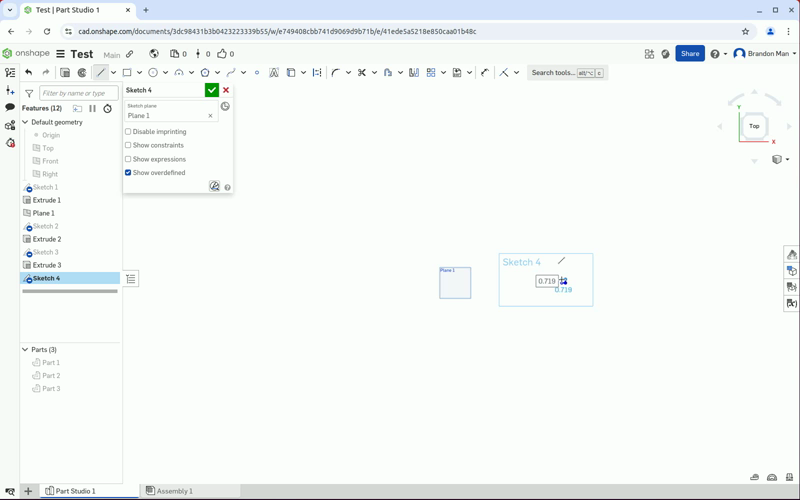
scroll(6)
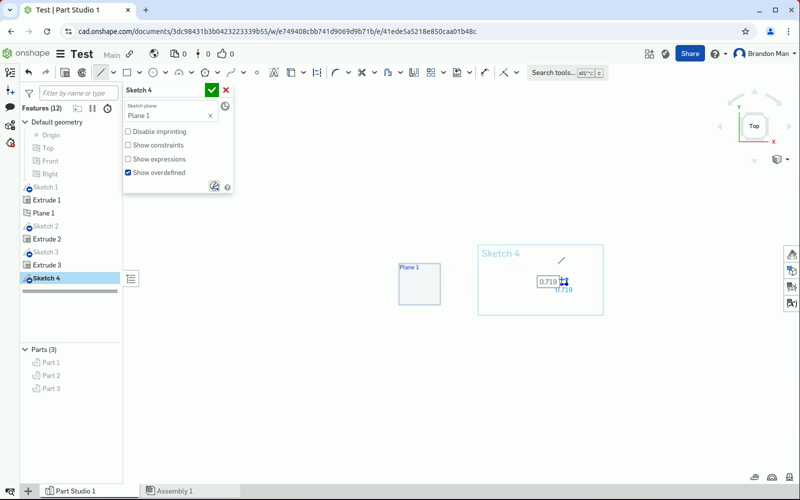
scroll(6)
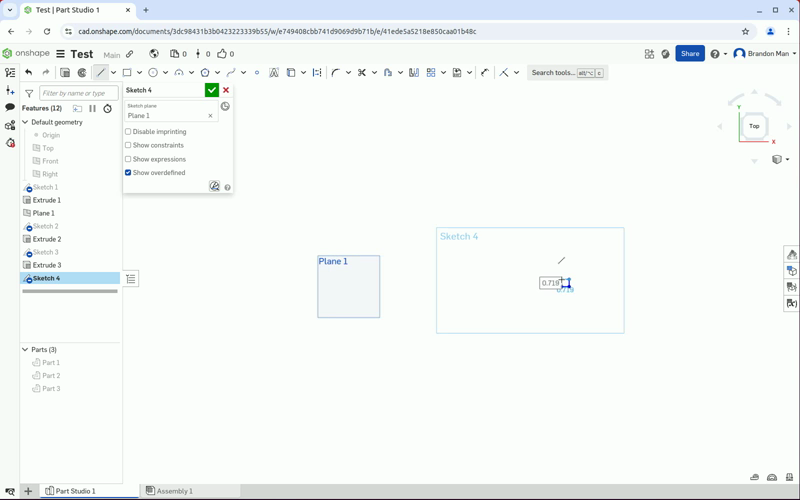
scroll(6)
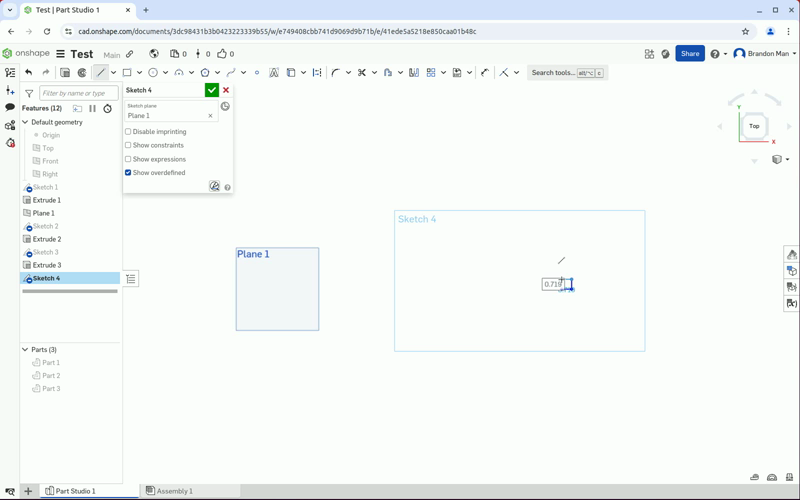
scroll(6)
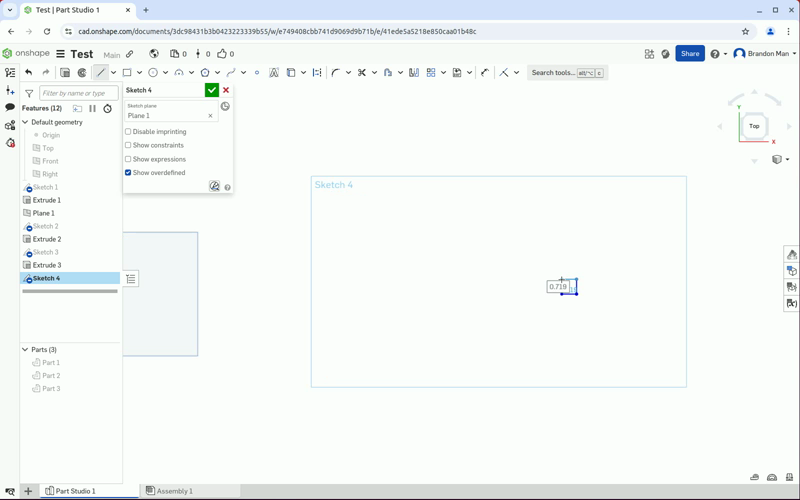
scroll(6)
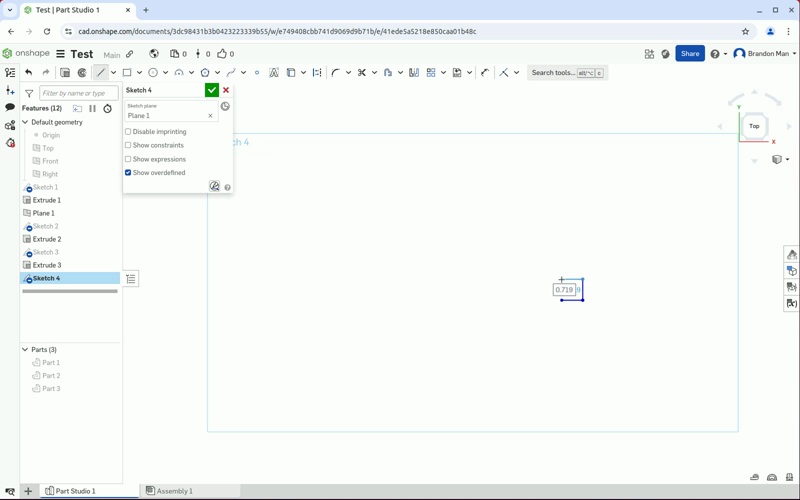
scroll(6)
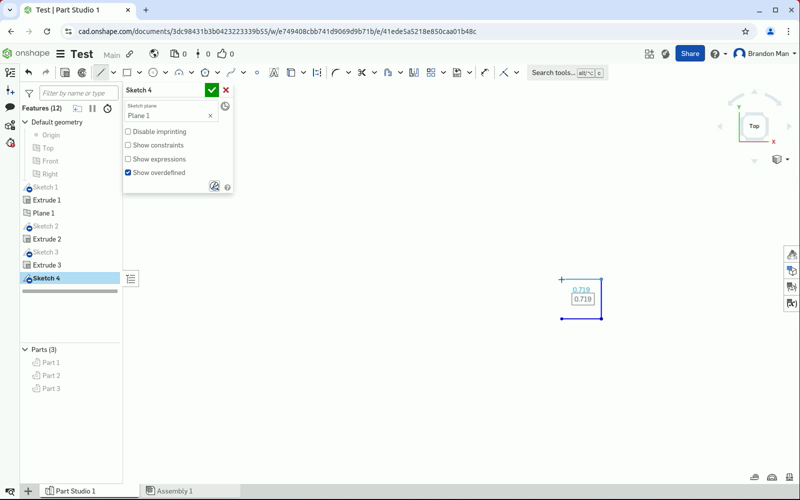
click(561, 279)
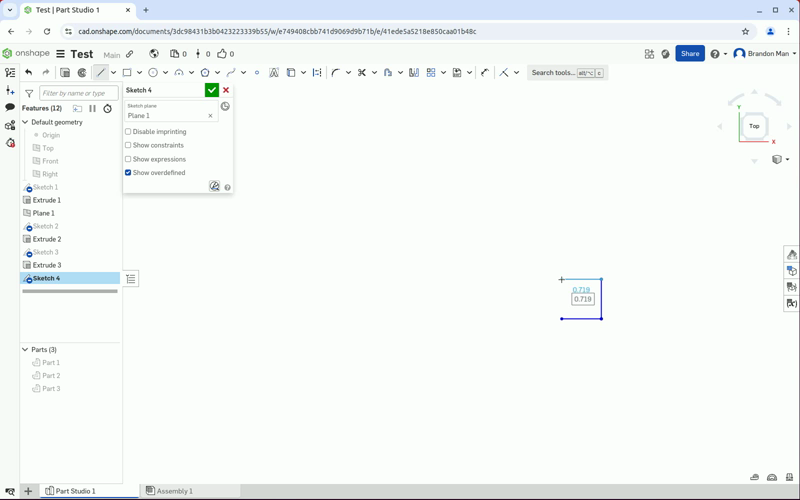
scroll(-6)
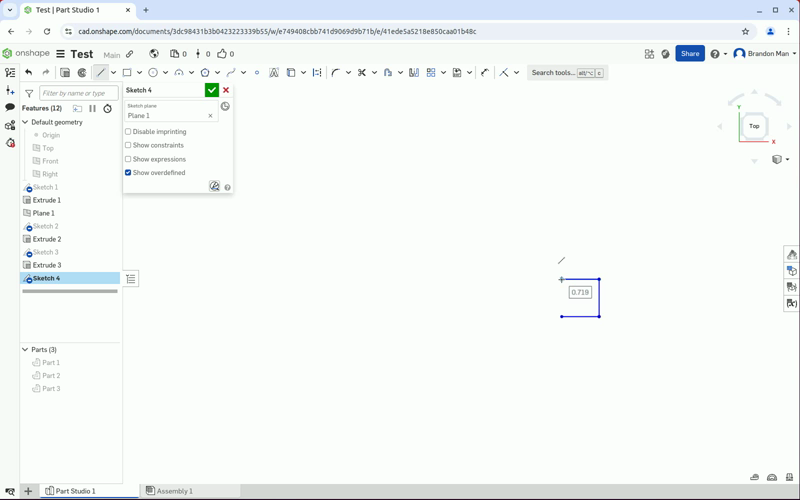
scroll(-6)
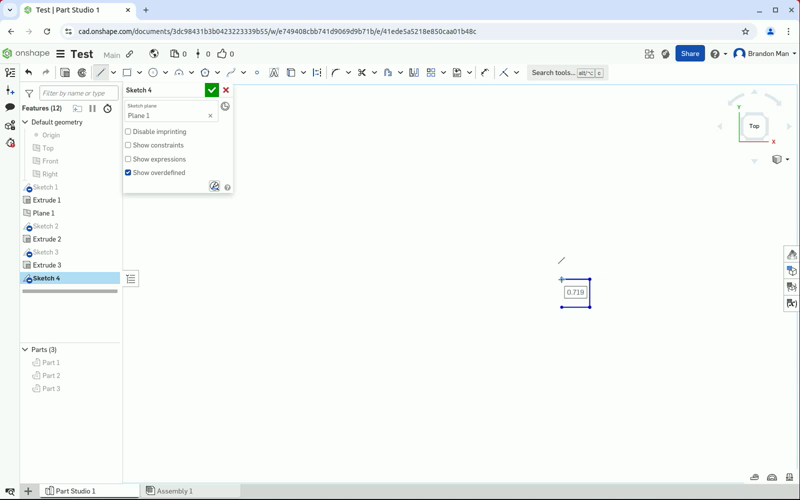
scroll(-6)
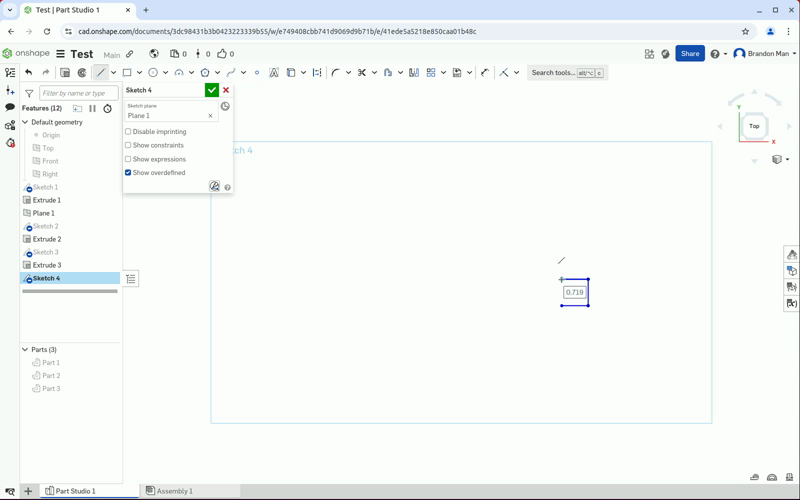
scroll(-6)
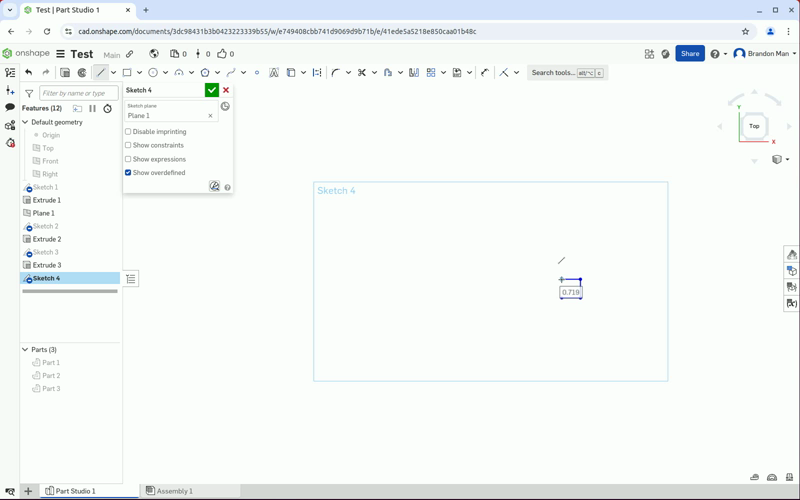
scroll(-6)
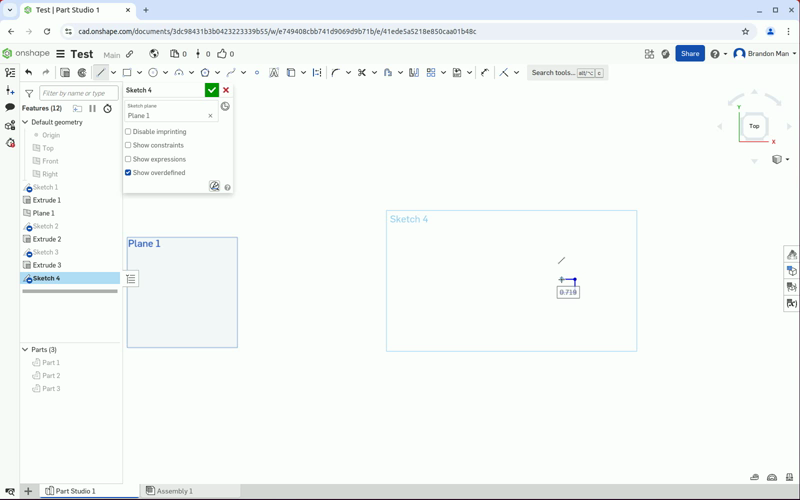
scroll(-6)
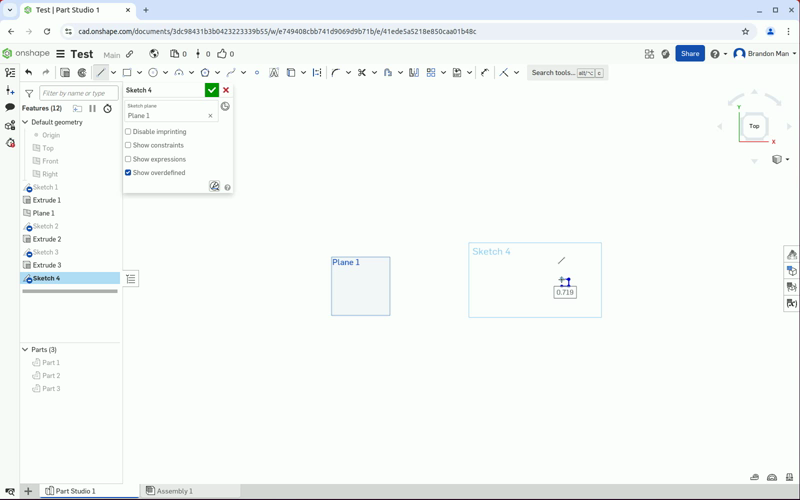
scroll(-6)
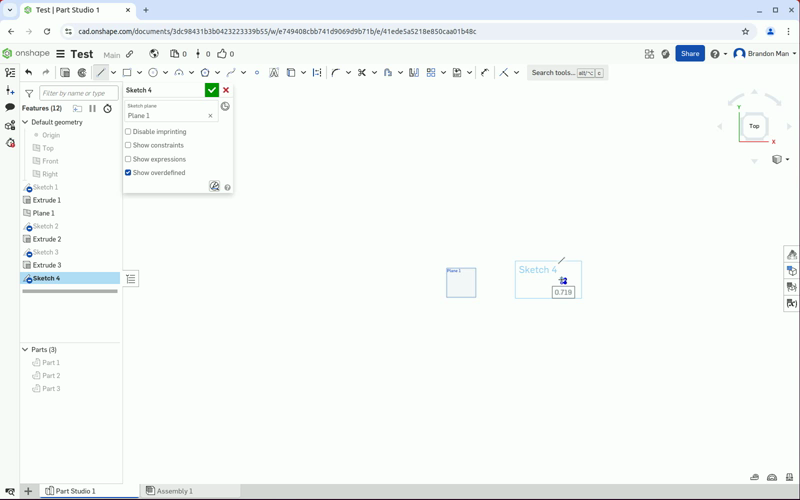
key_up(shift)
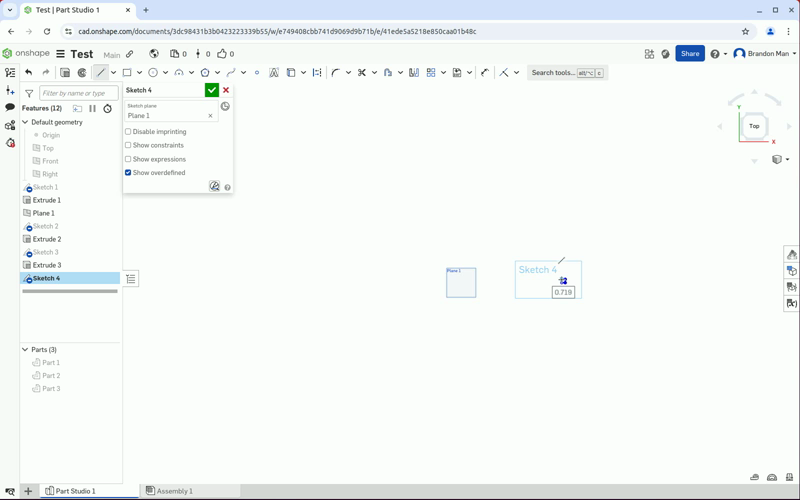
mouse_move(589, 279)
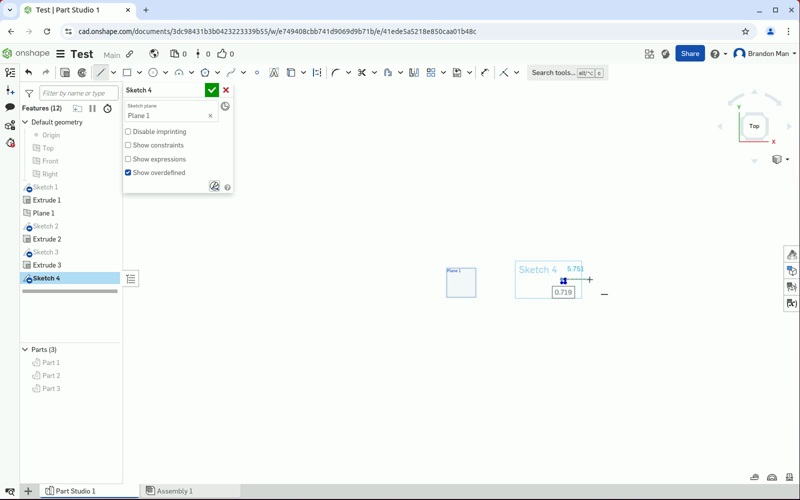
key_down(shift)
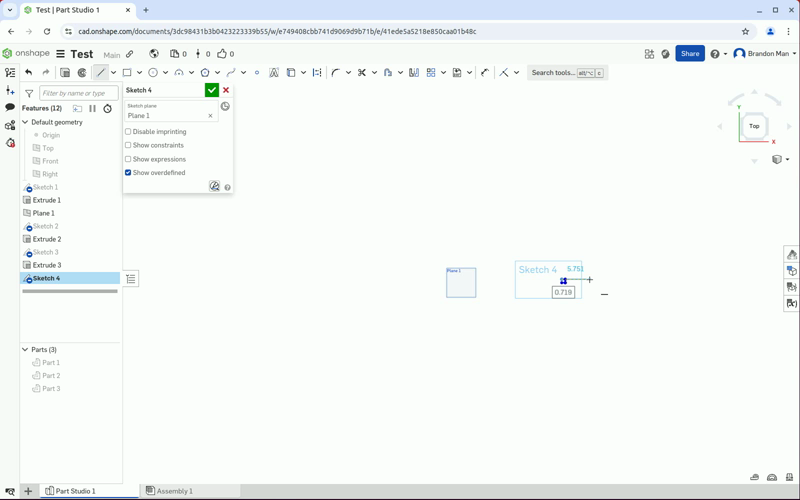
mouse_move(561, 282)
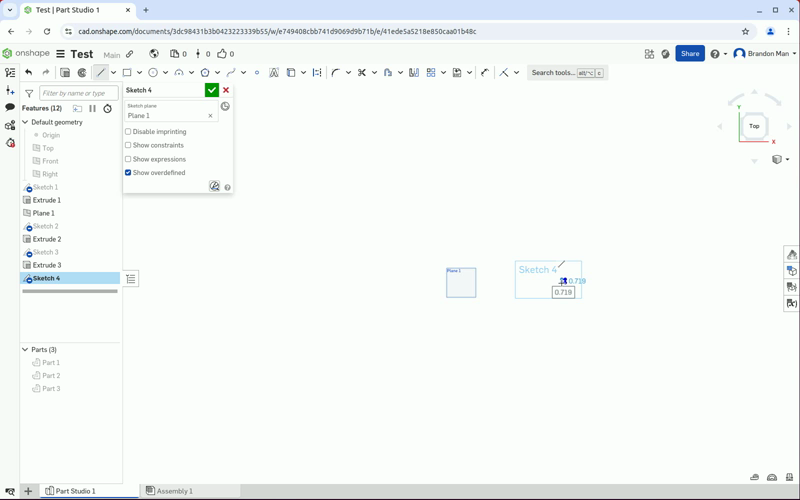
scroll(6)
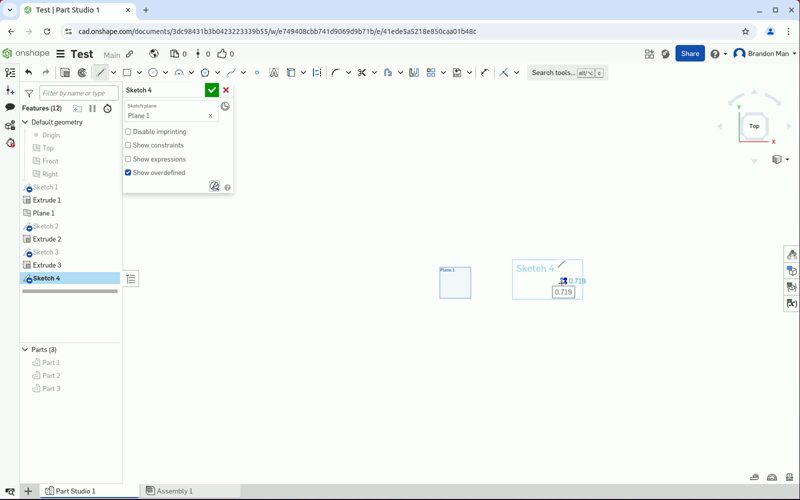
scroll(6)
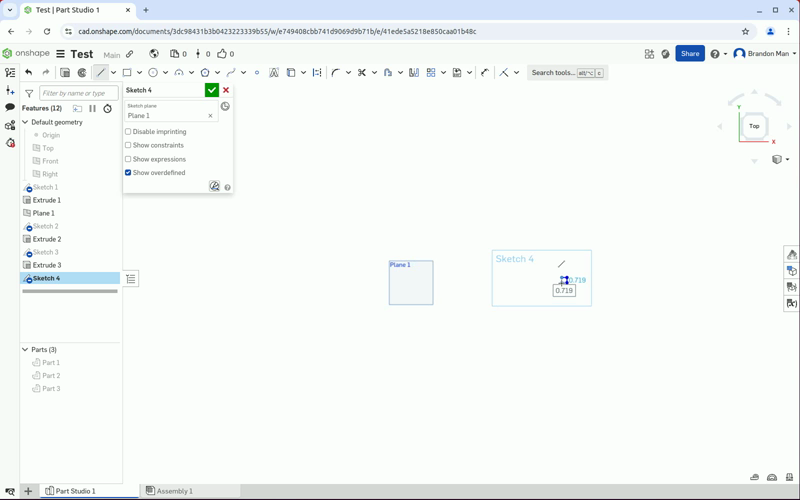
scroll(6)
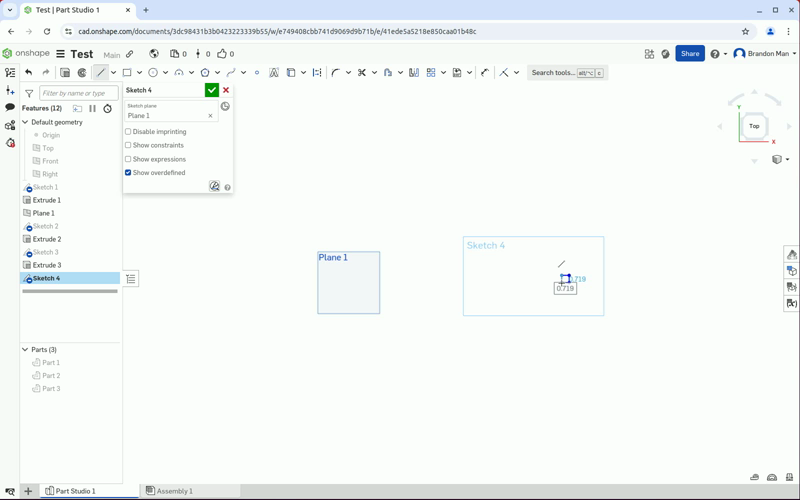
scroll(6)
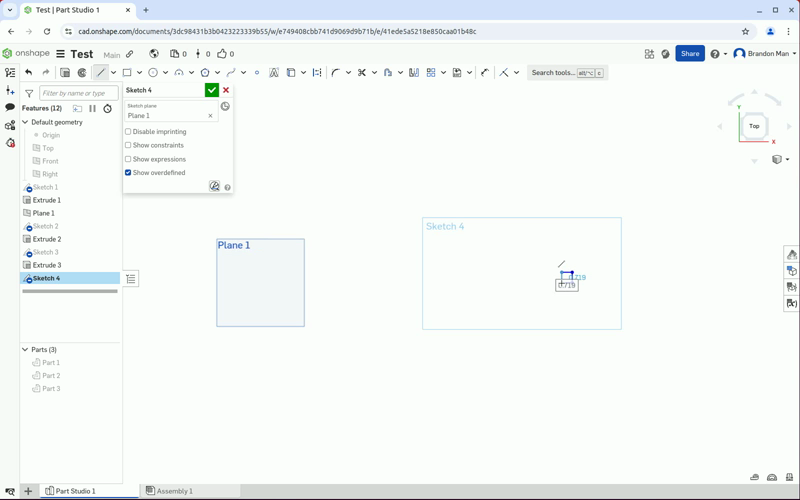
scroll(6)
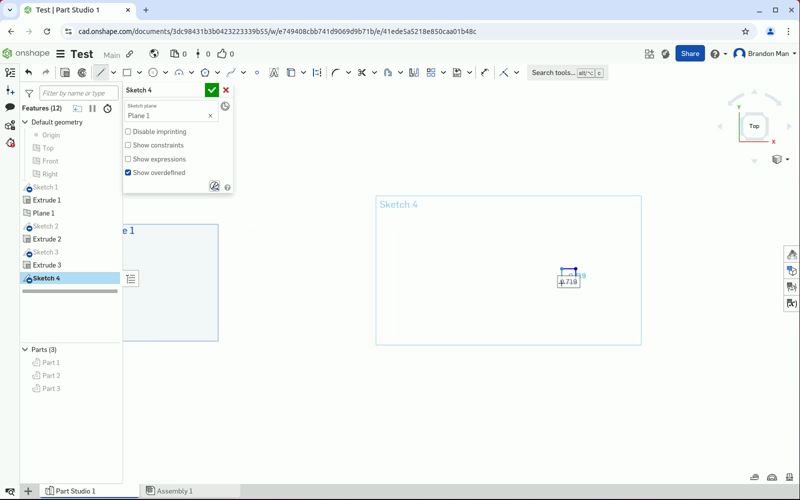
scroll(6)
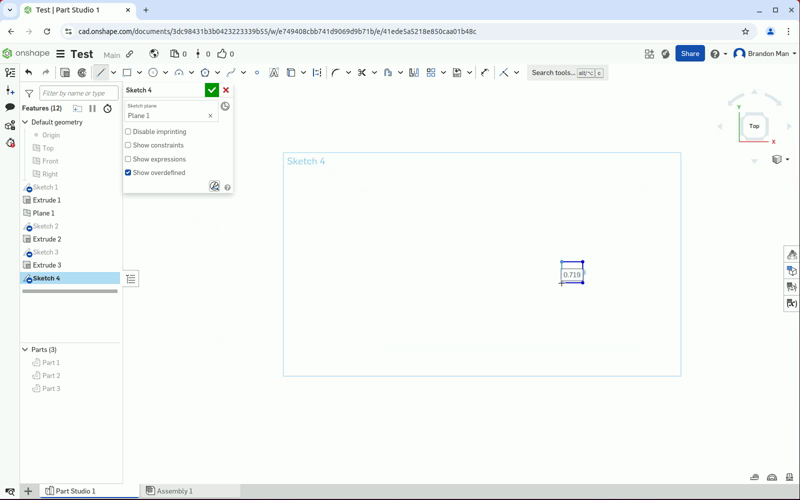
scroll(6)
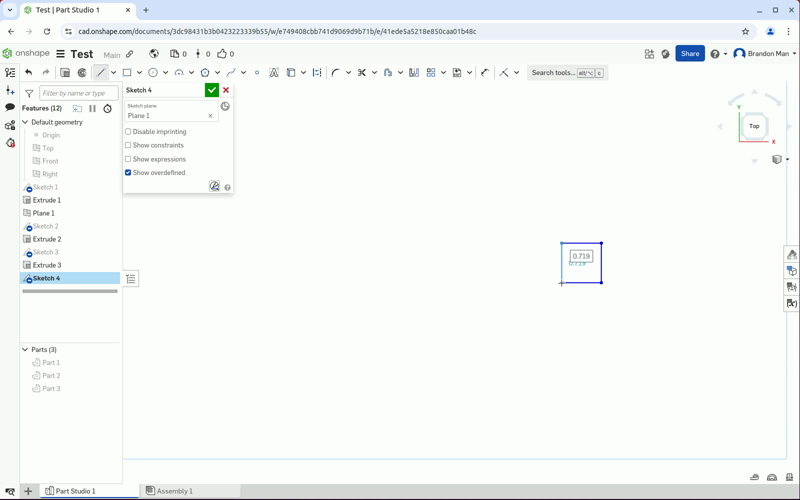
key_up(shift)
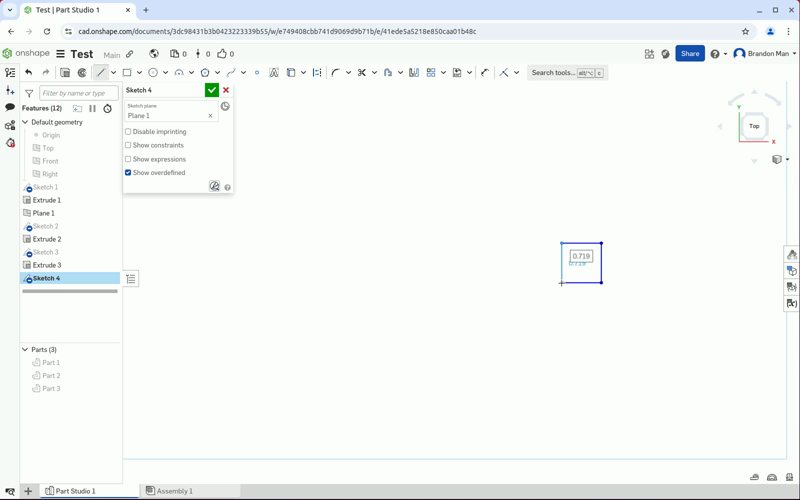
click(561, 282)
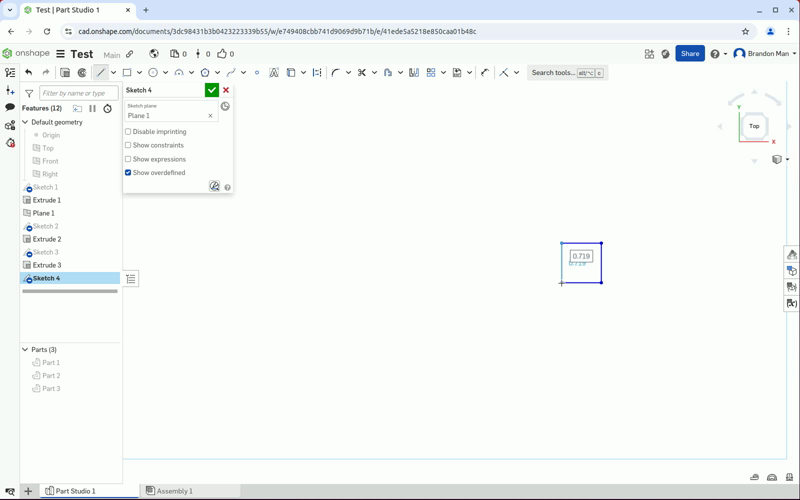
scroll(-6)
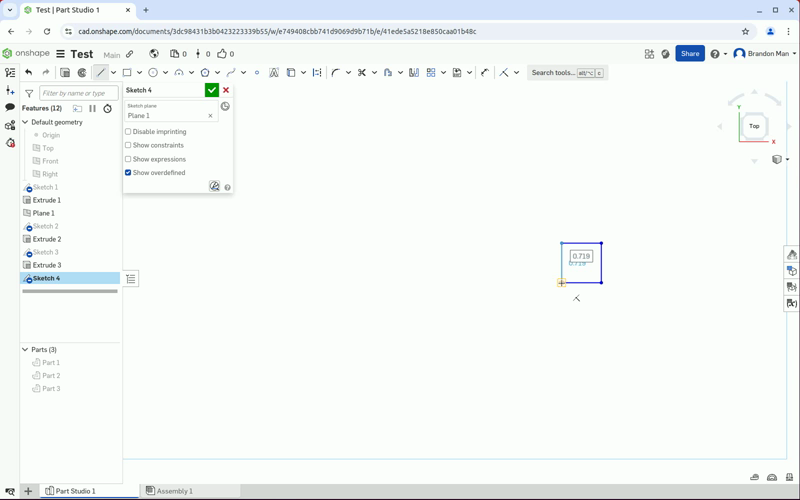
scroll(-6)
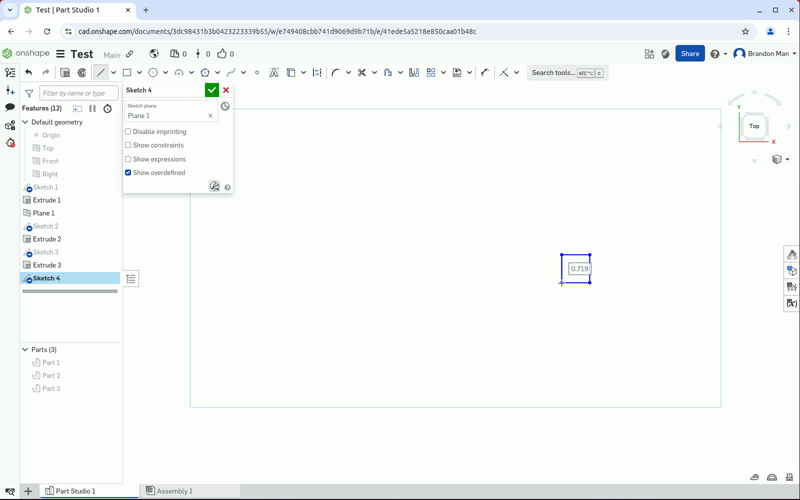
scroll(-6)
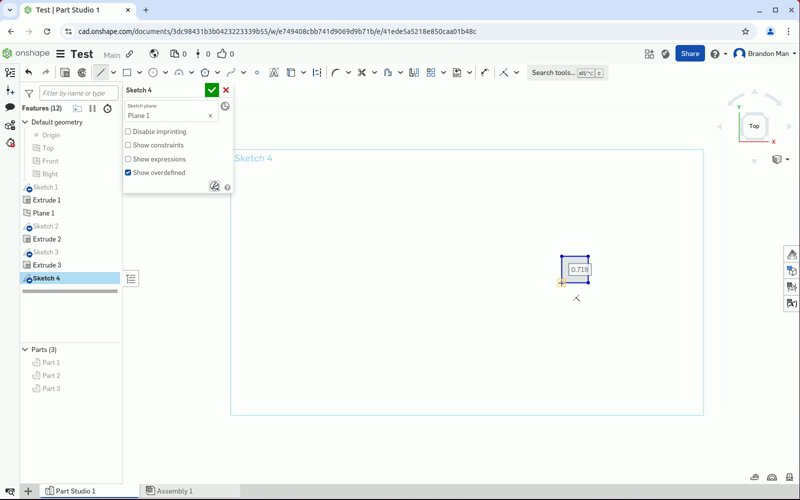
scroll(-6)
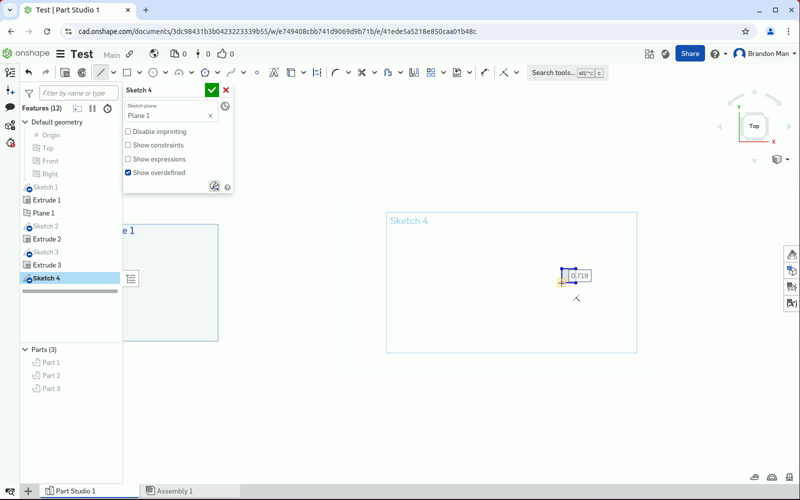
scroll(-6)
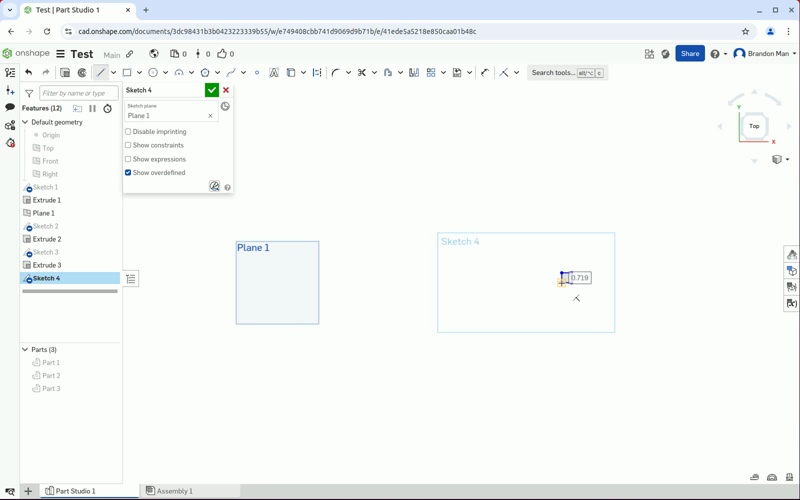
scroll(-6)
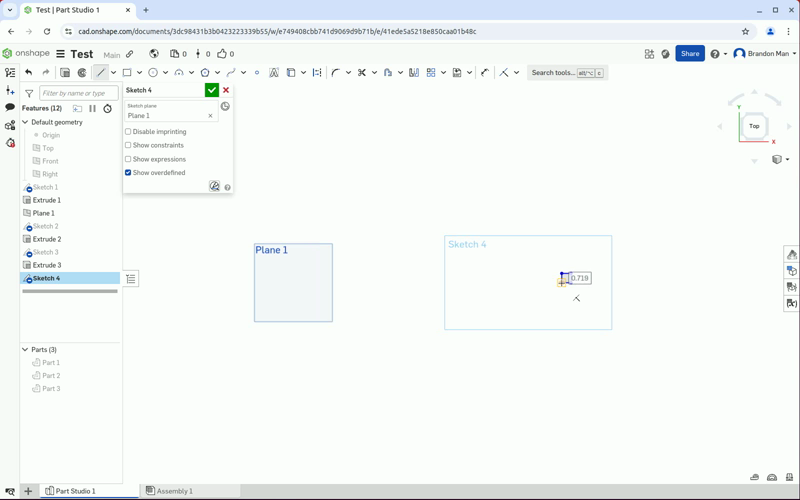
scroll(-6)
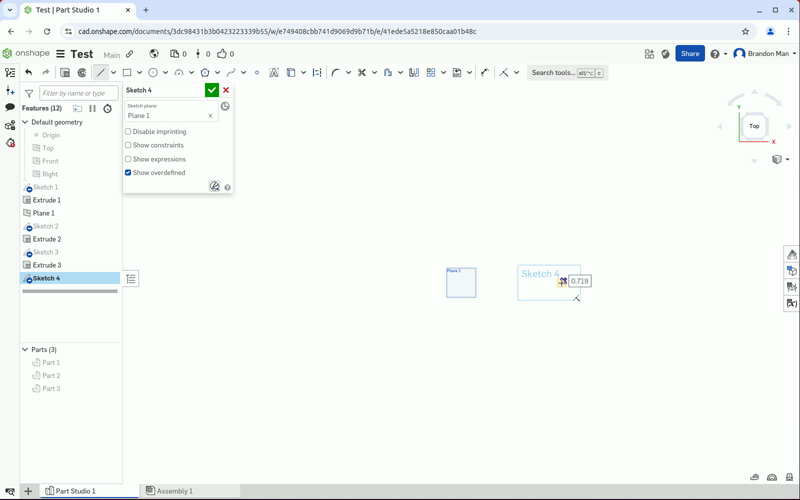
key(esc)
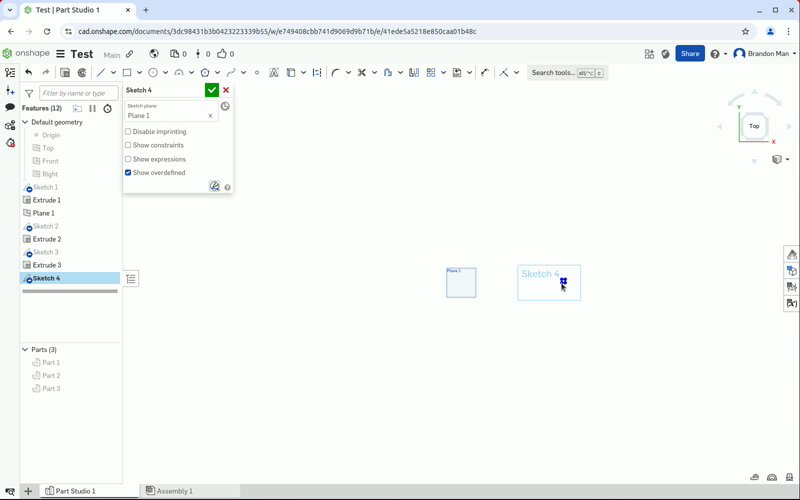
mouse_move(564, 282)
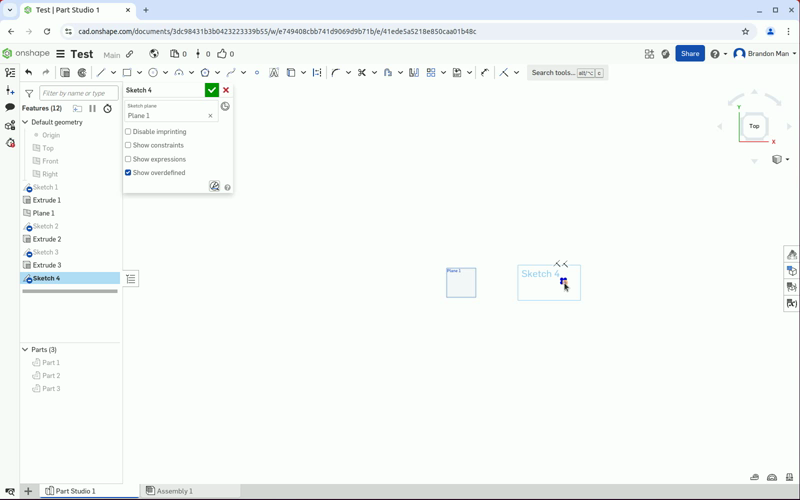
scroll(6)
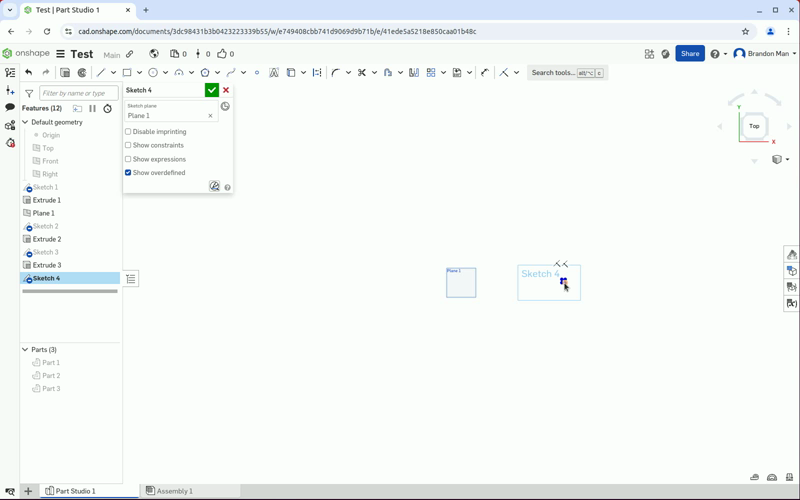
scroll(6)
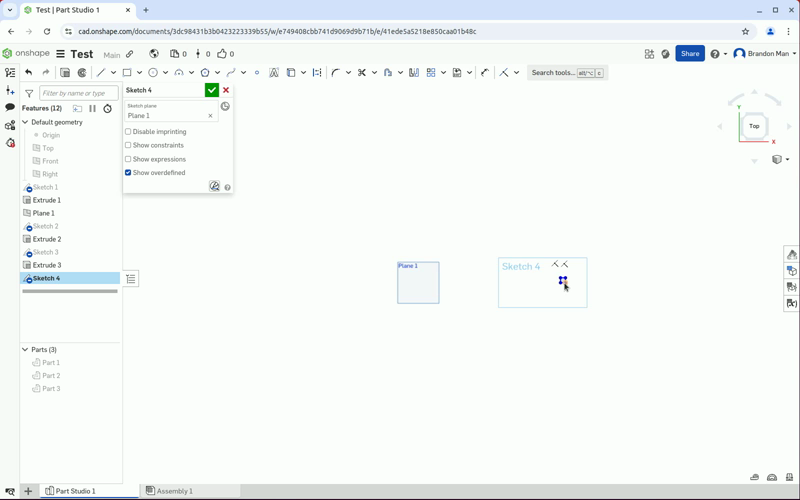
scroll(6)
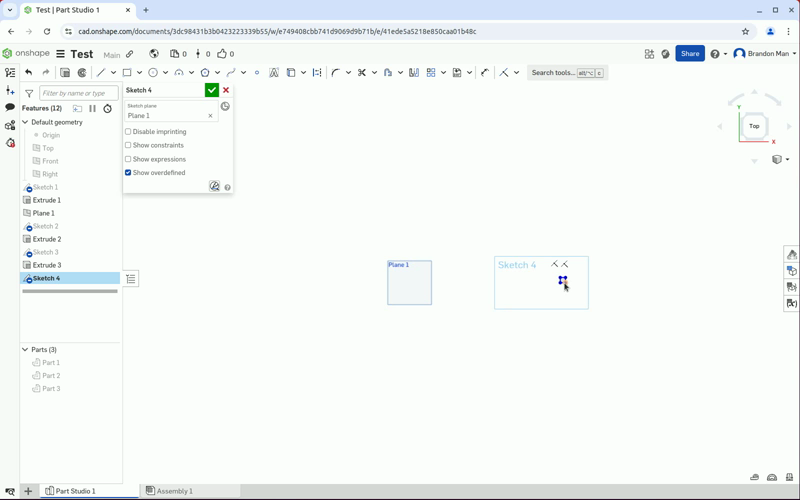
scroll(6)
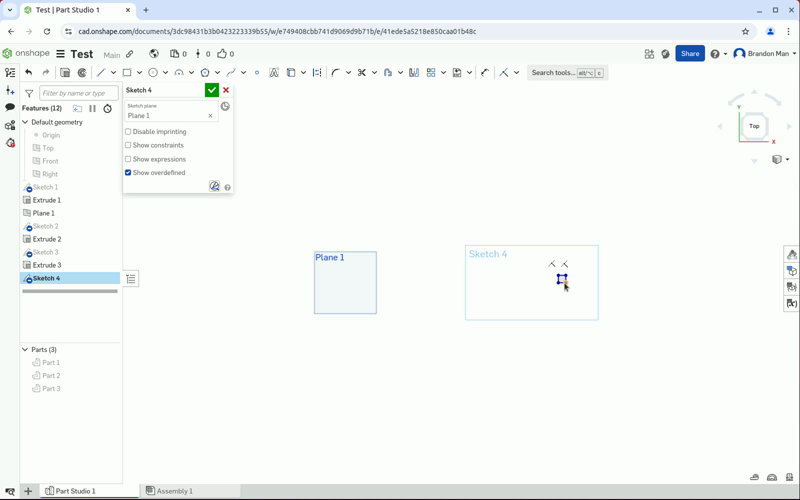
scroll(6)
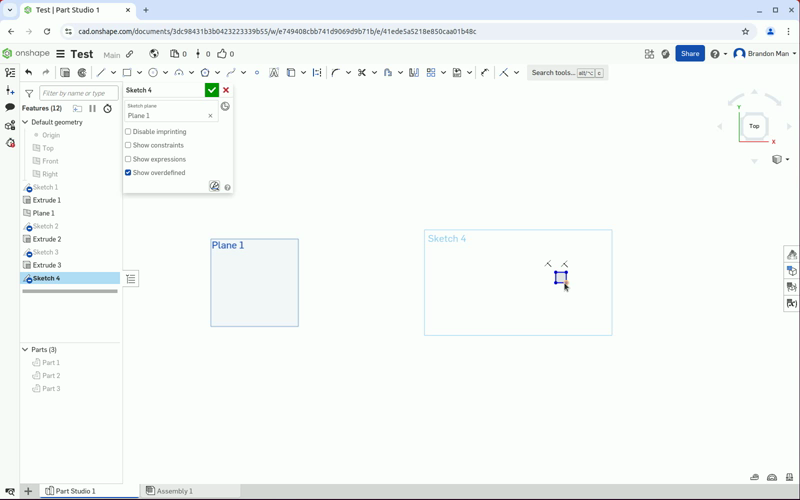
scroll(6)
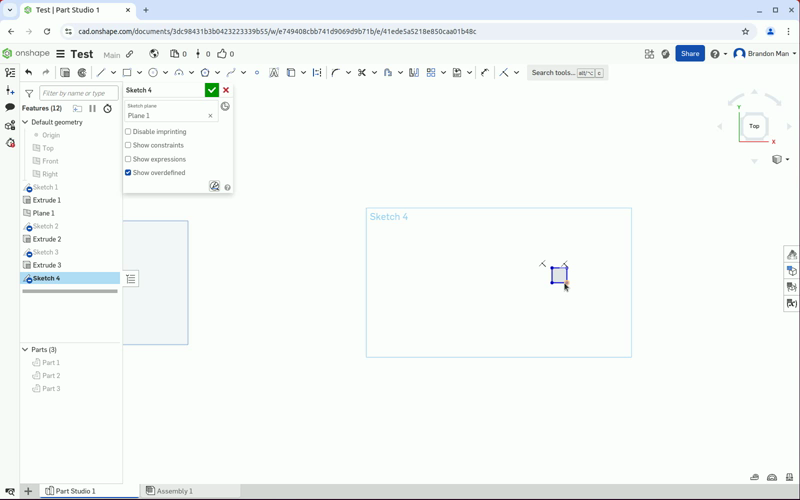
scroll(6)
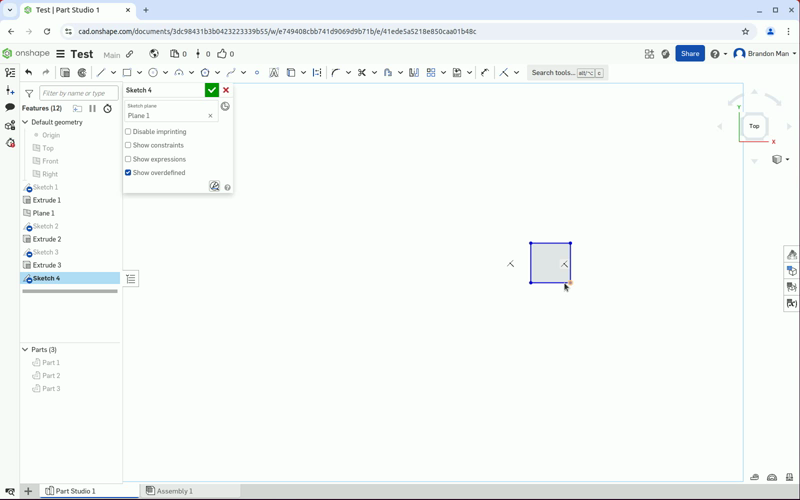
click(564, 282)
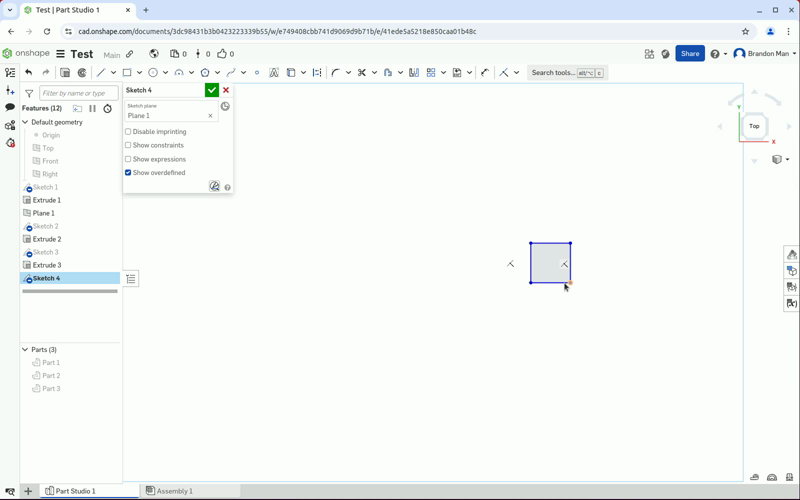
scroll(-6)
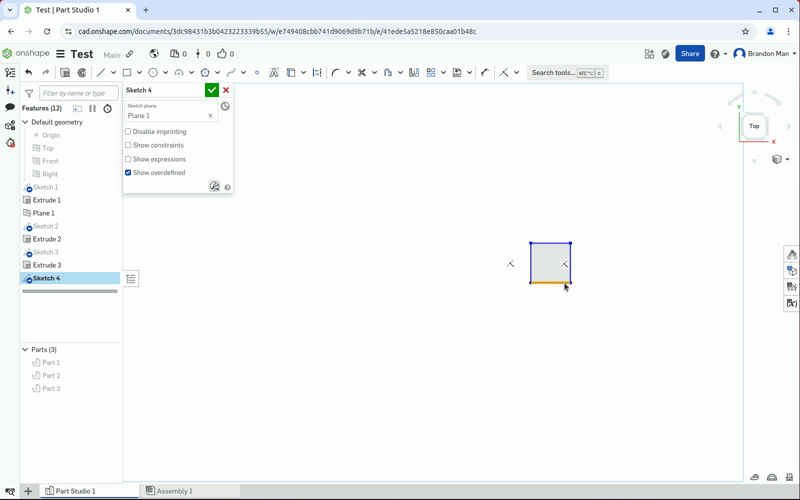
scroll(-6)
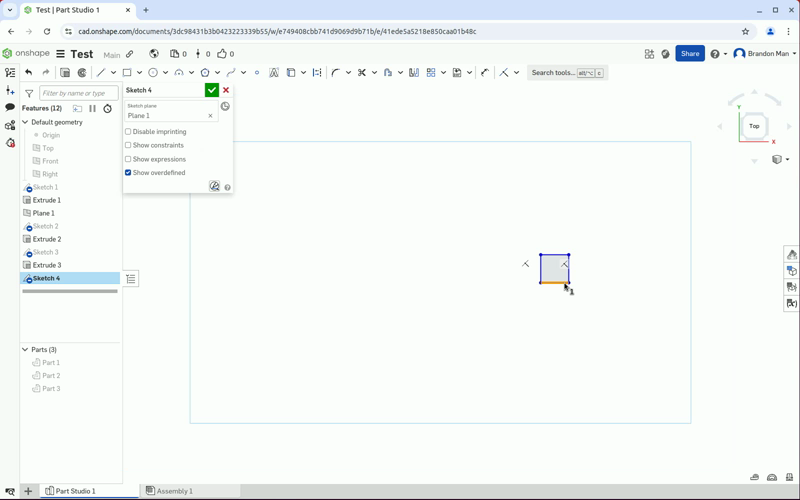
scroll(-6)
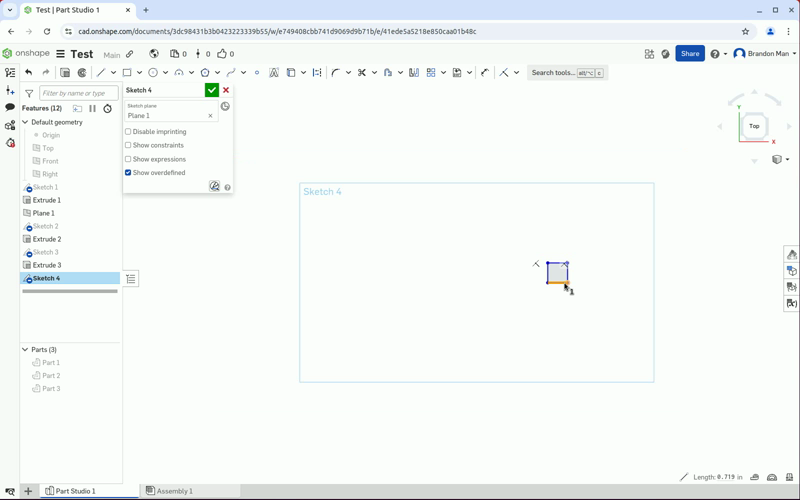
scroll(-6)
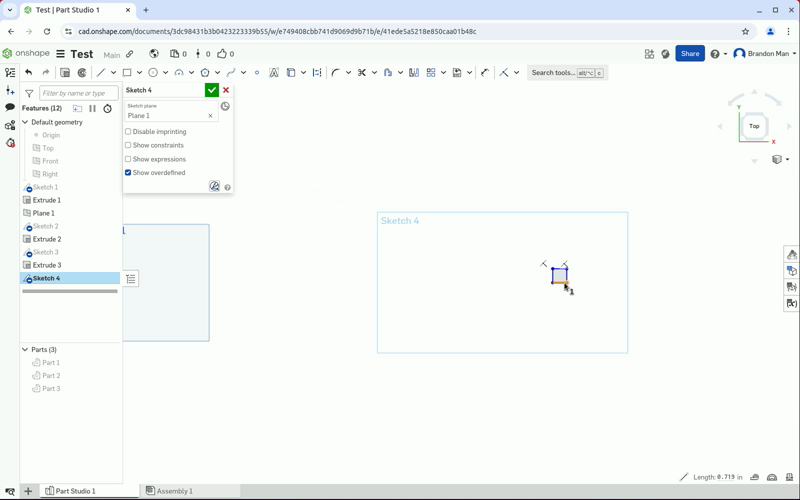
scroll(-6)
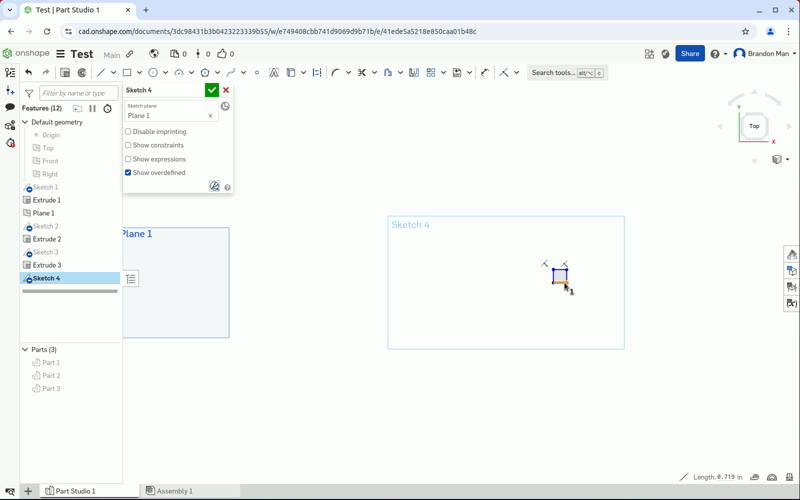
scroll(-6)
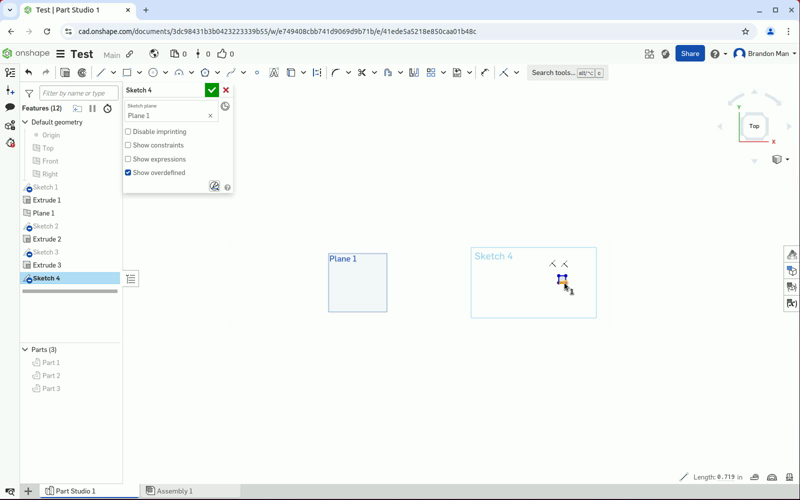
scroll(-6)
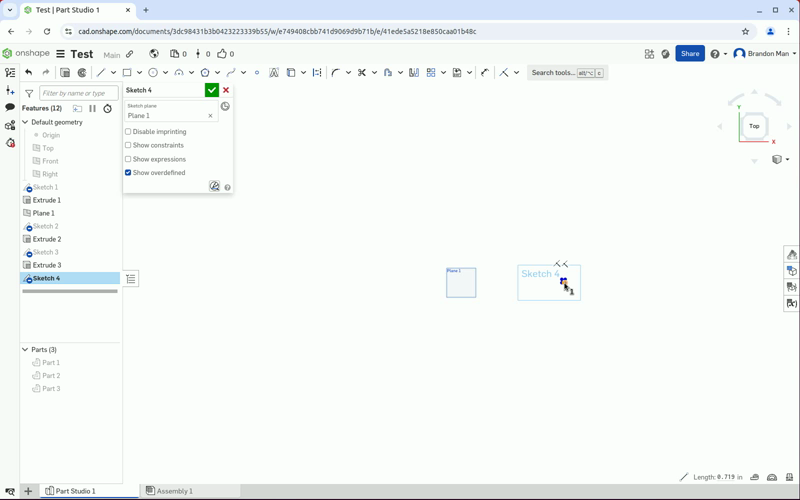
mouse_move(73, 352)
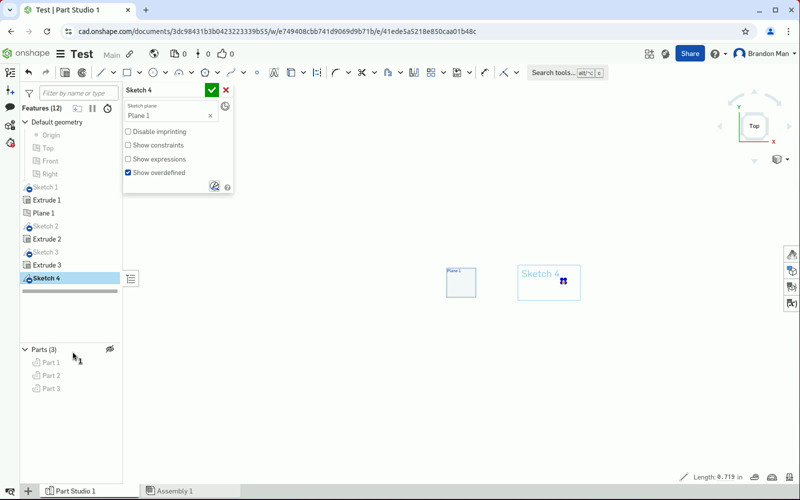
key(shift+y)
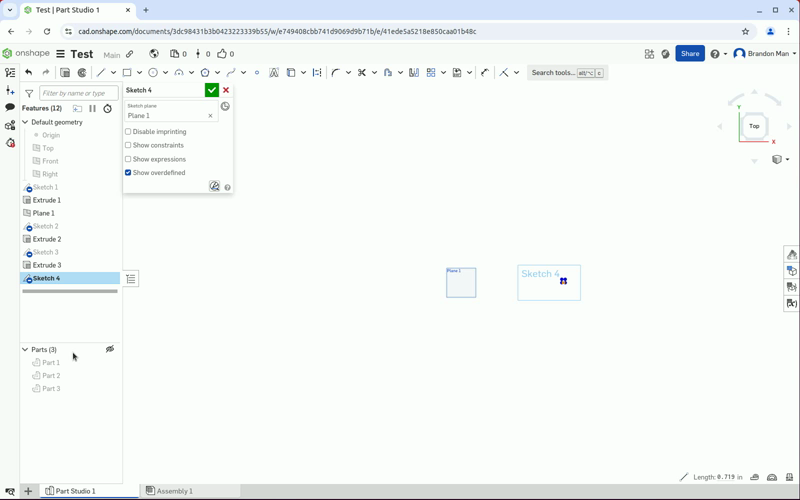
key(shift+e)
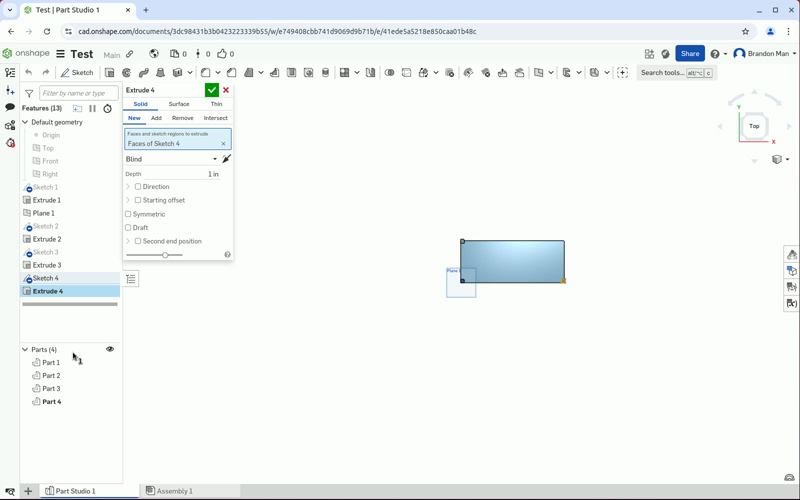
mouse_move(143, 106)
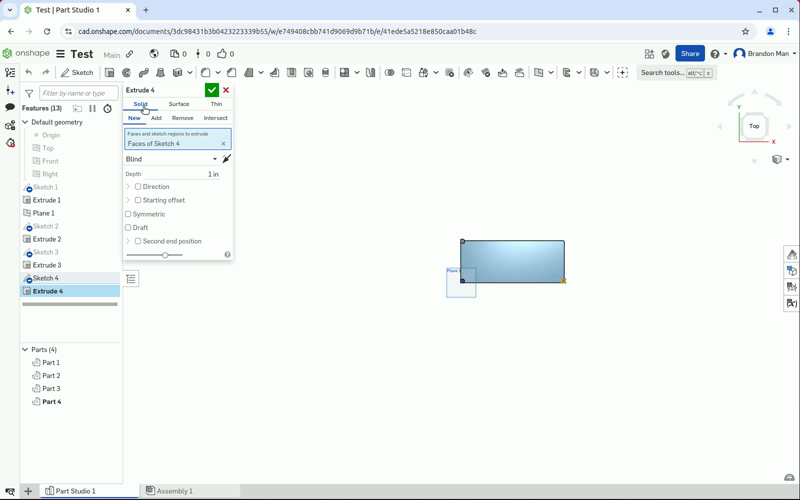
click(143, 106)
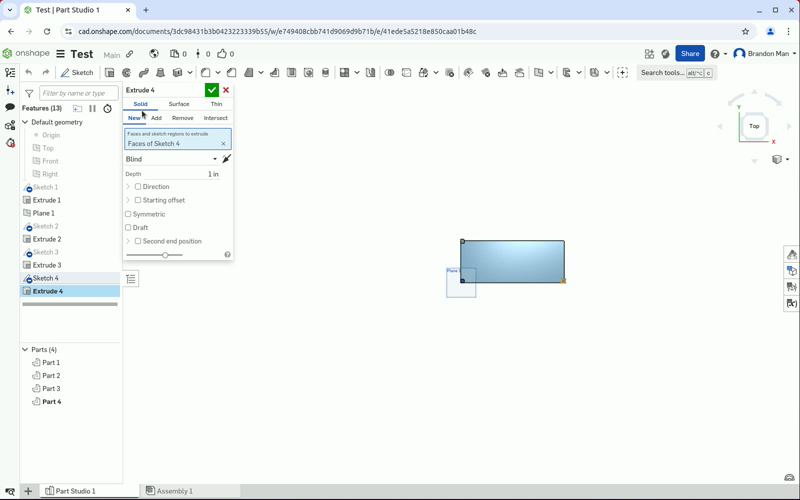
mouse_move(137, 120)
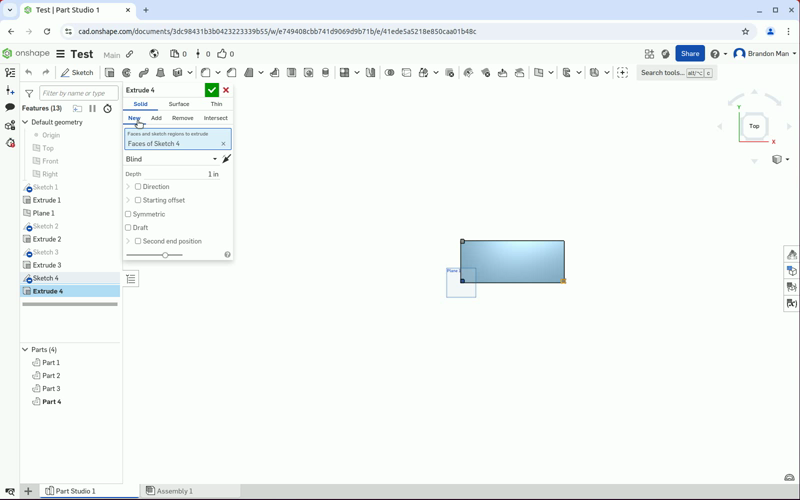
click(137, 120)
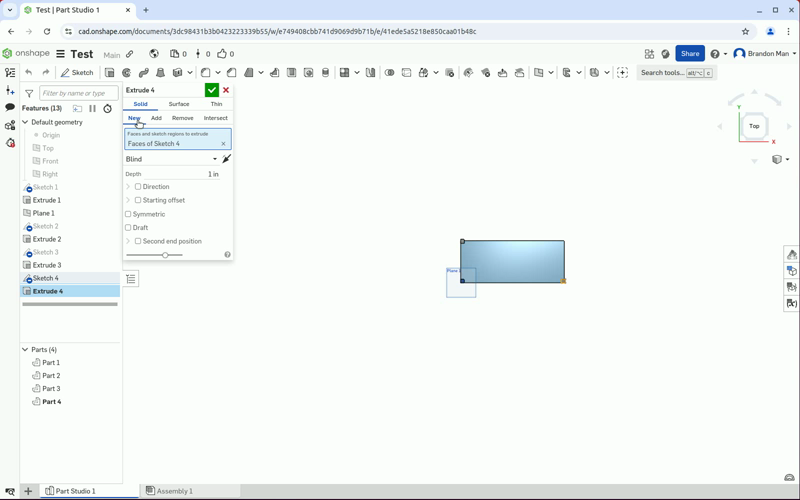
key(tab, 4)
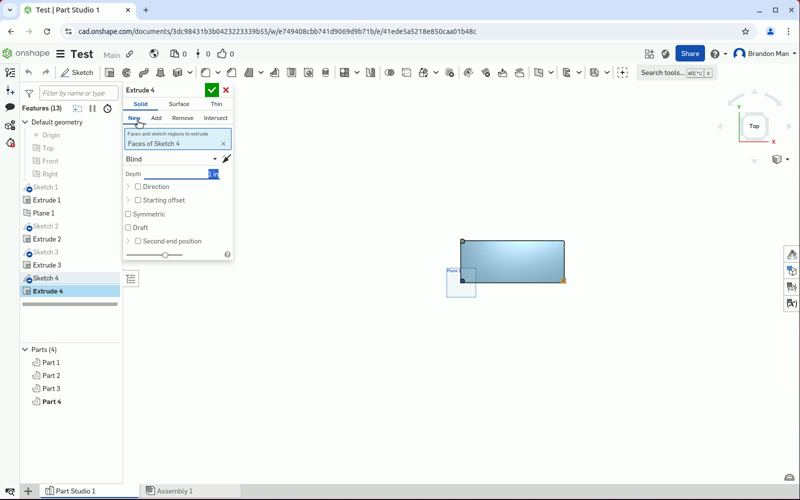
text(7.462)
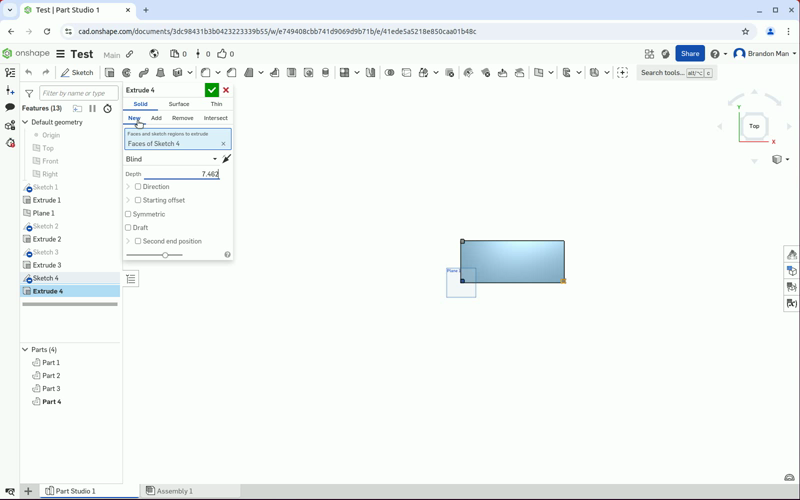
key(enter)
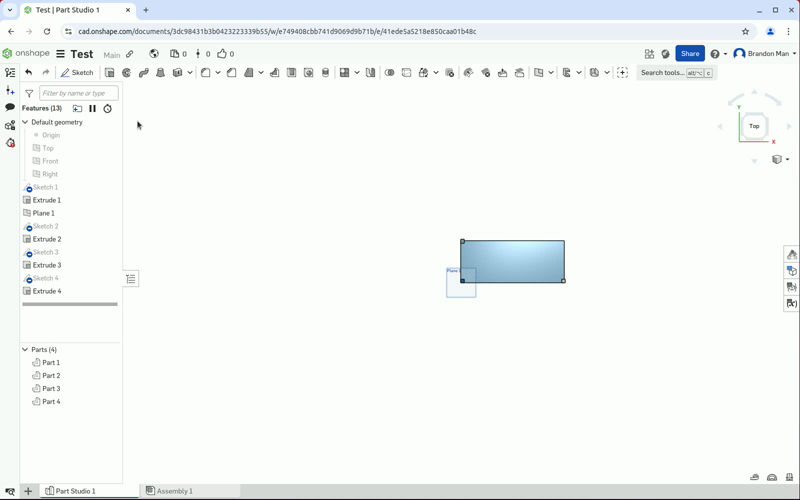
key(shift+h)
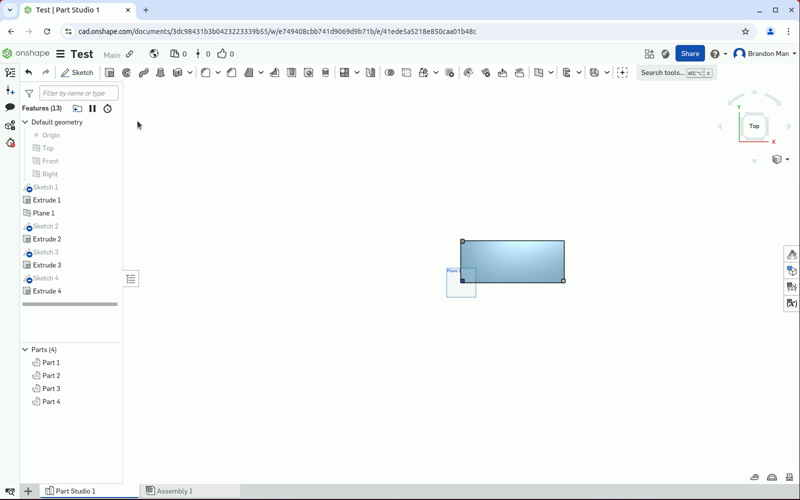
key(shift+h)
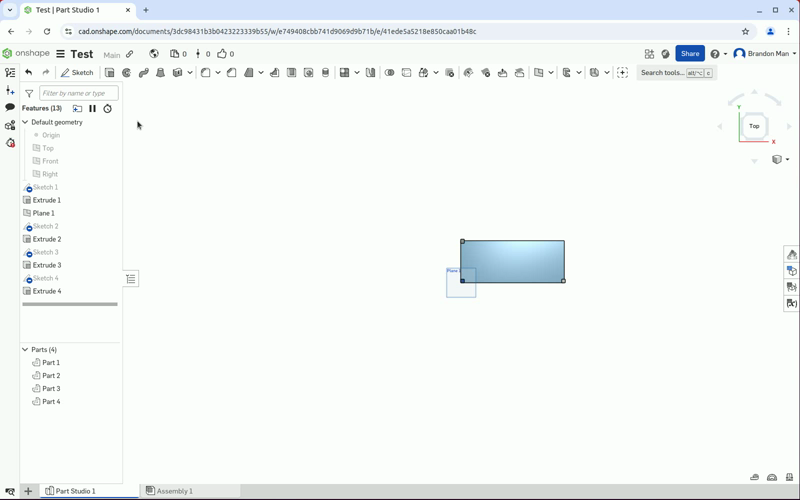
mouse_move(73, 189)
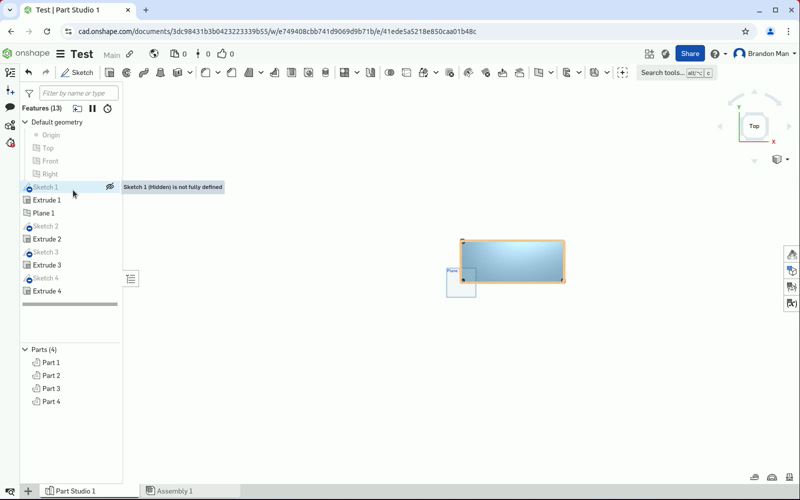
click(73, 189)
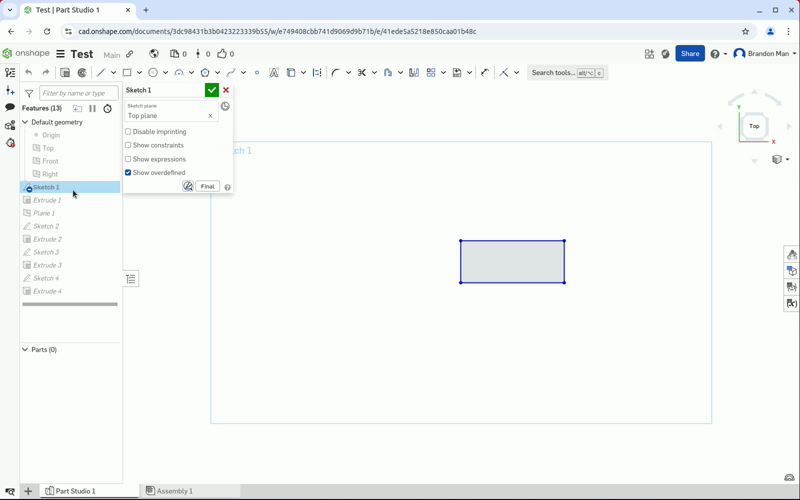
mouse_move(229, 92)
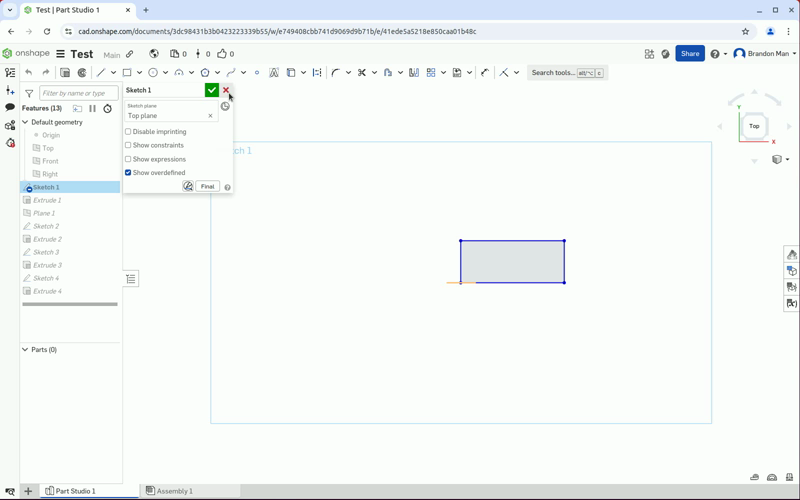
click(229, 92)
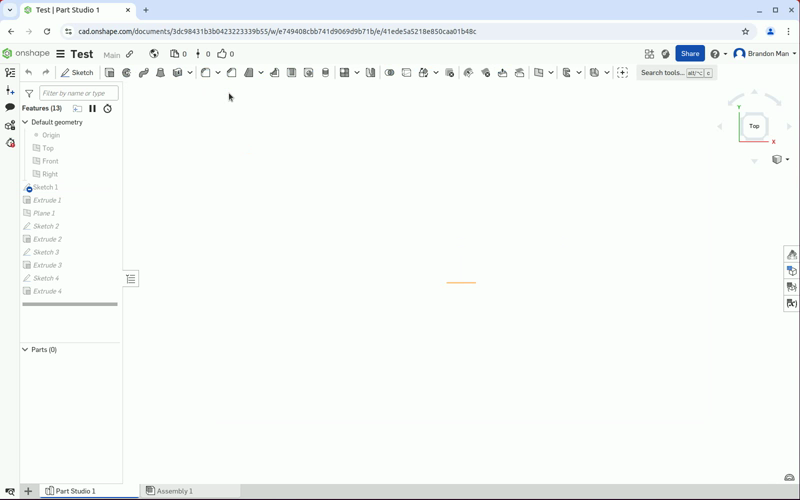
key(shift+s)
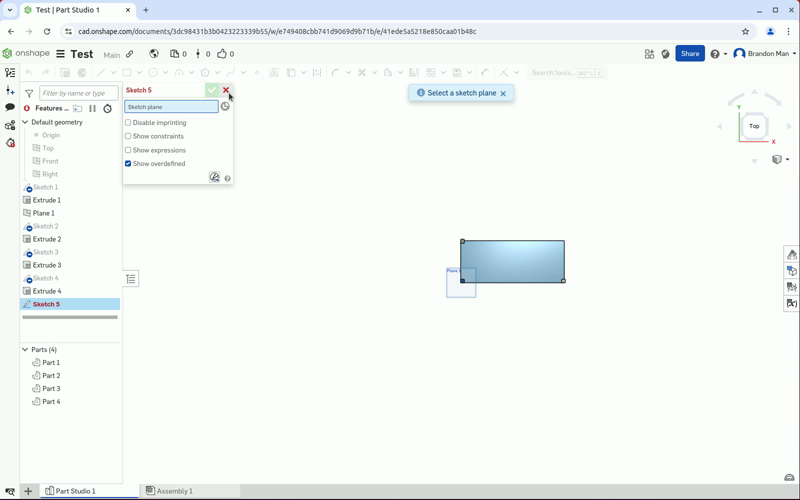
mouse_move(73, 215)
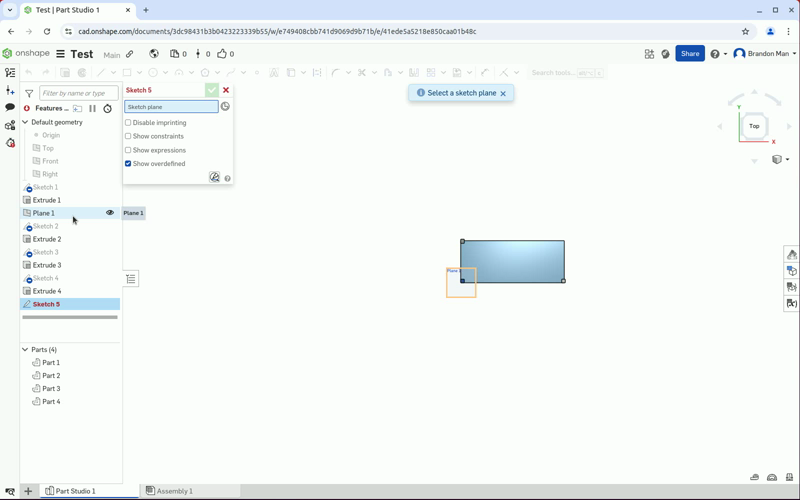
click(73, 215)
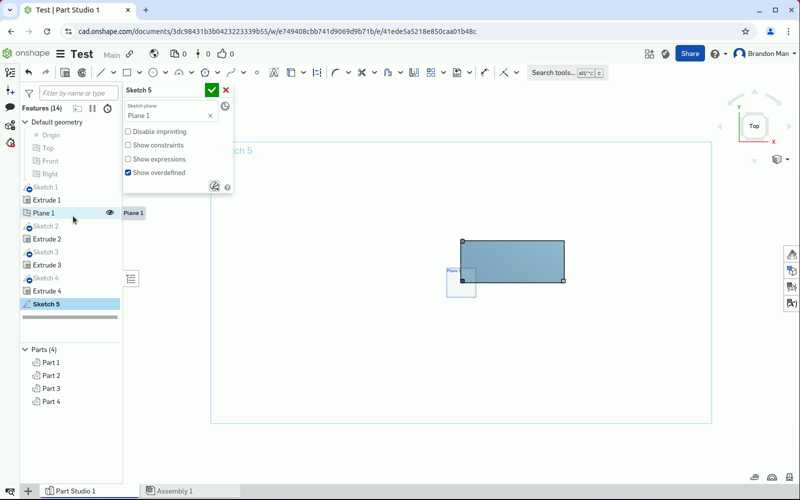
mouse_move(73, 352)
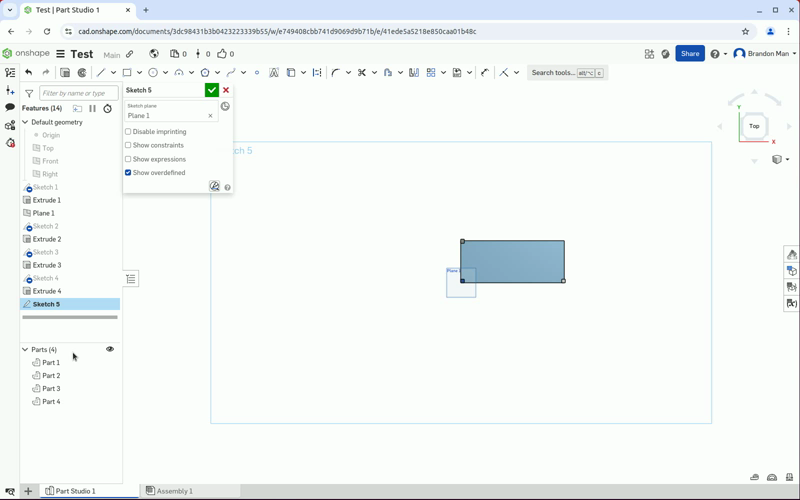
key(y)
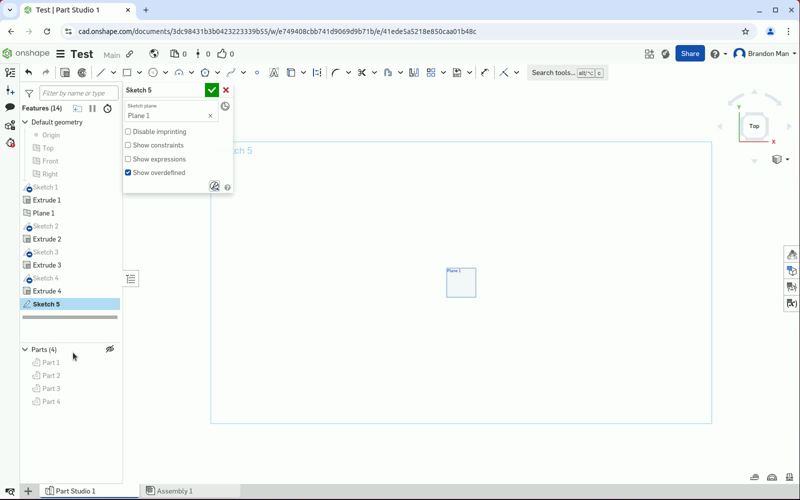
key(l)
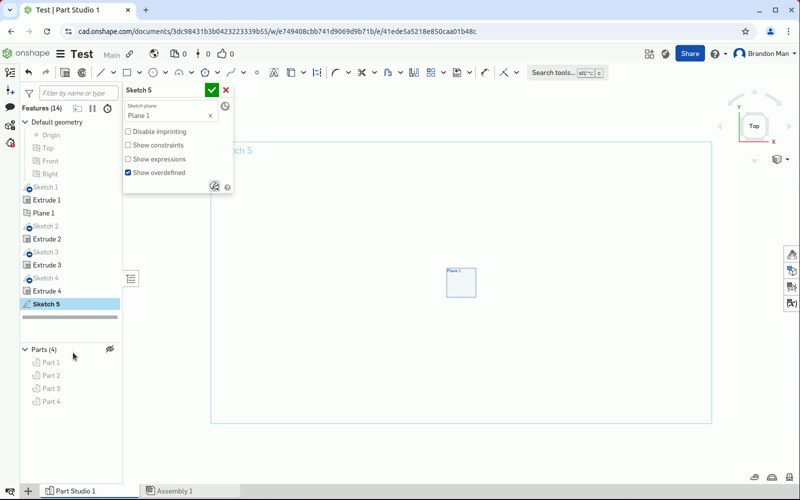
key_down(shift)
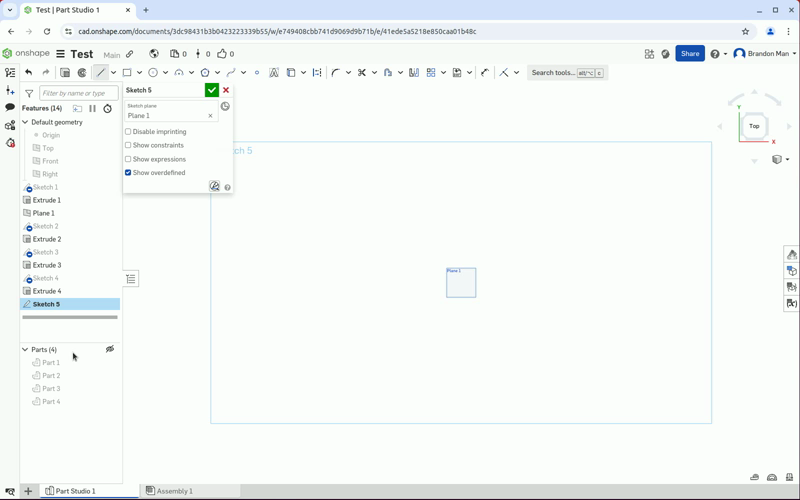
mouse_move(561, 243)
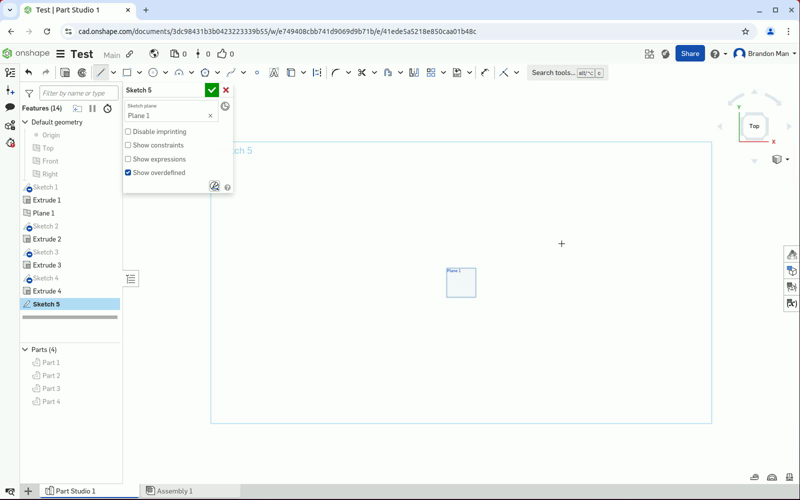
click(561, 243)
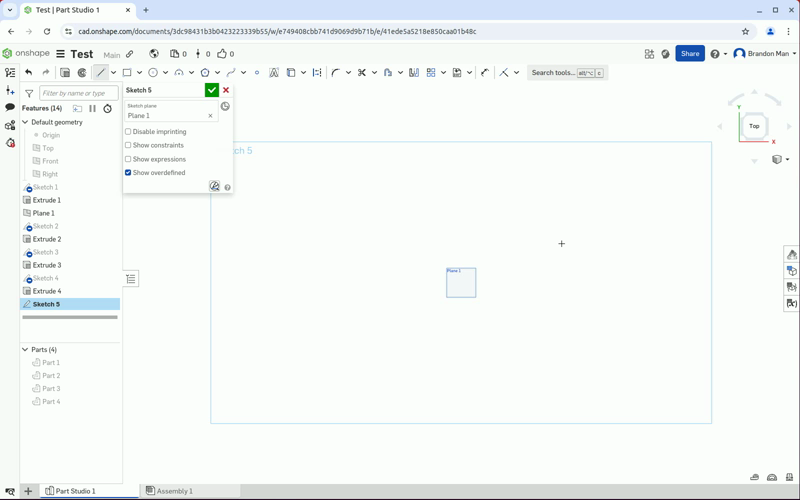
key_up(shift)
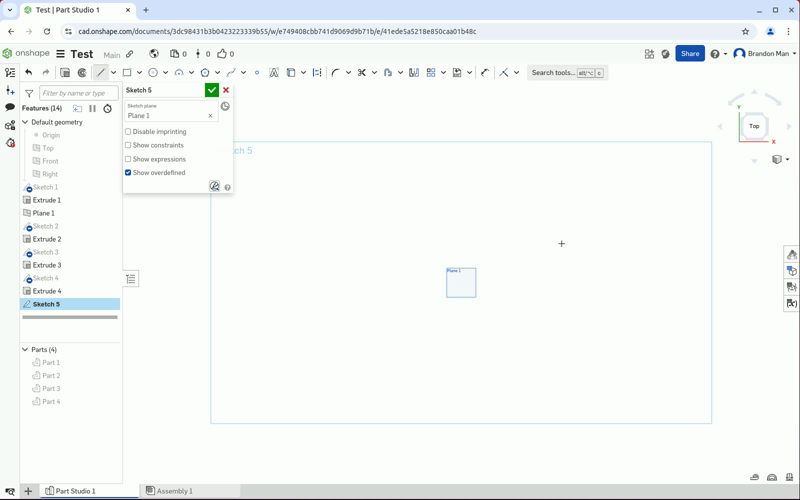
key_down(shift)
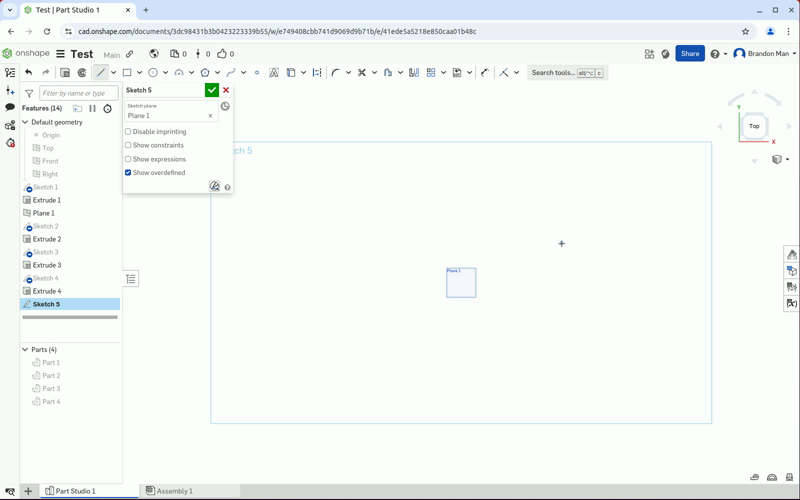
mouse_move(589, 243)
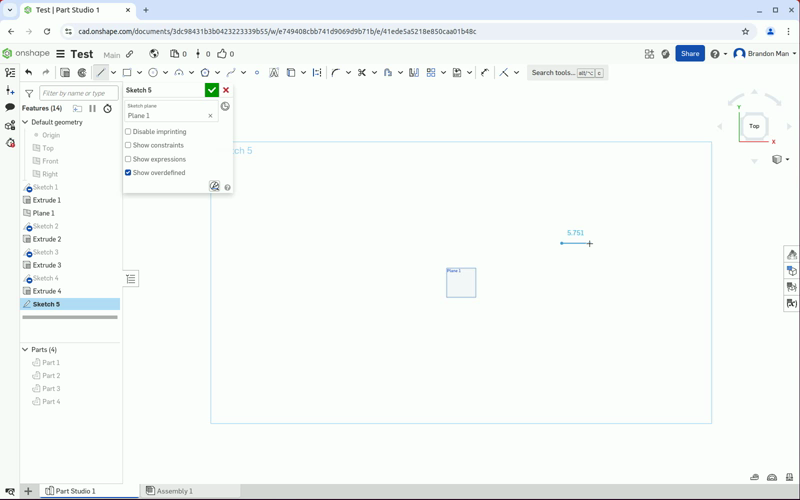
mouse_move(565, 243)
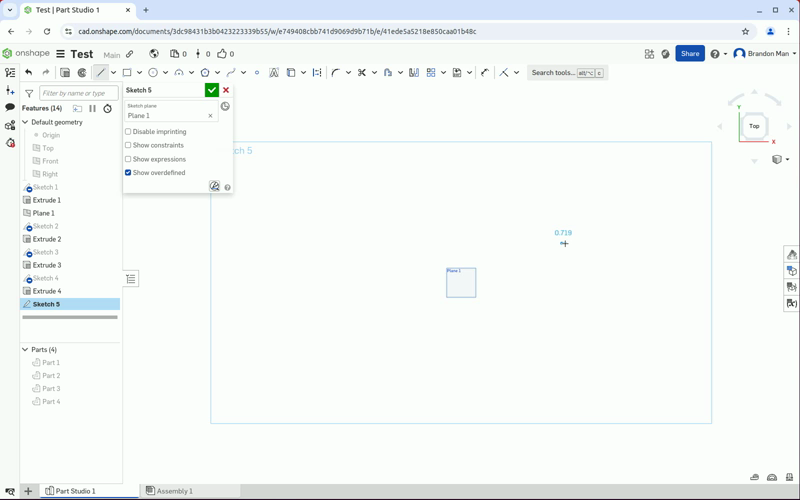
scroll(6)
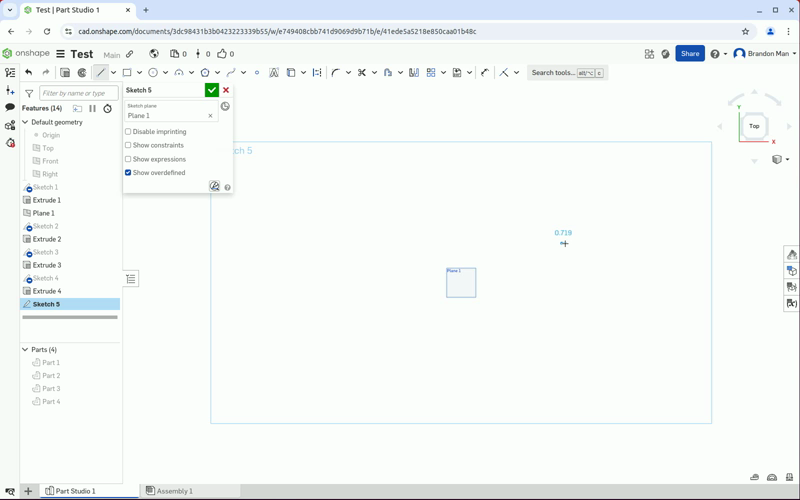
scroll(6)
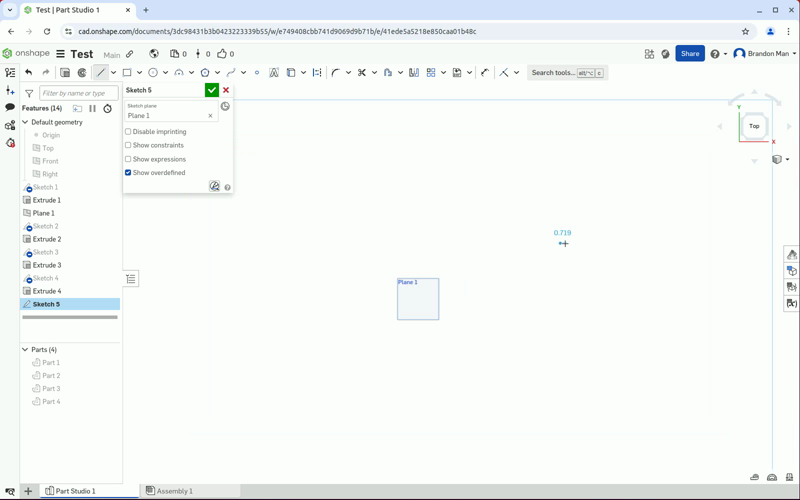
scroll(6)
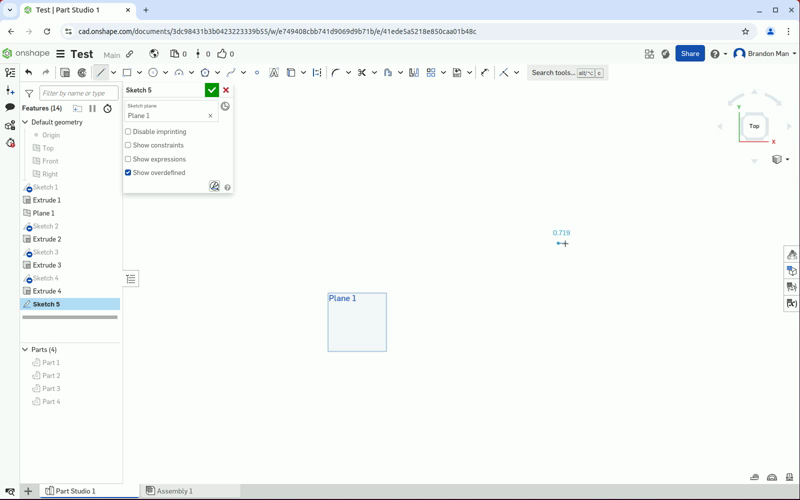
scroll(6)
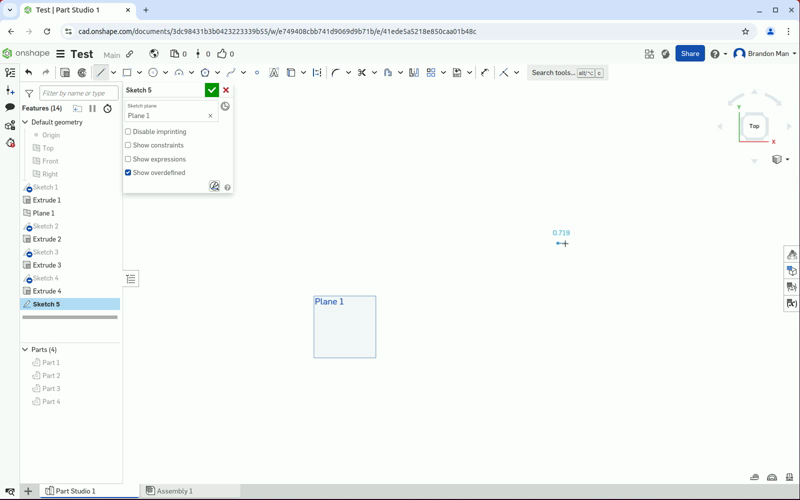
scroll(6)
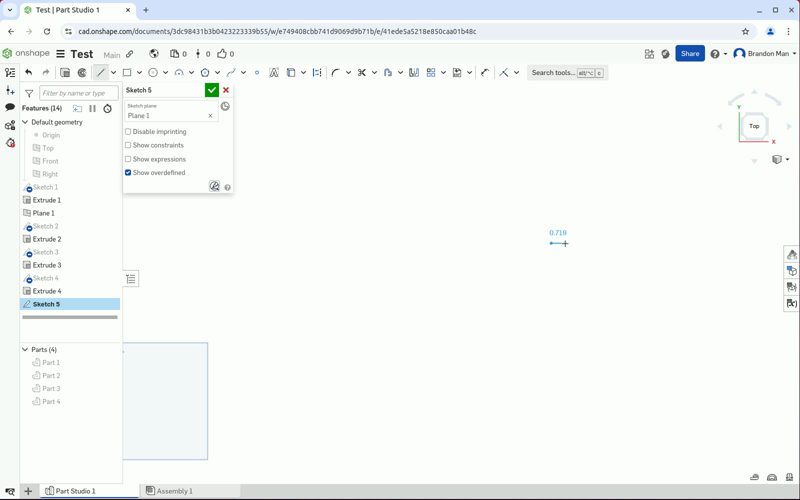
scroll(6)
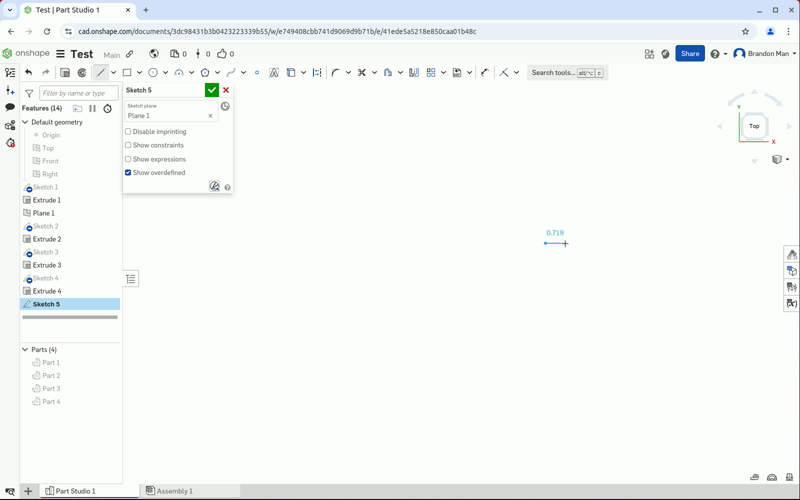
scroll(6)
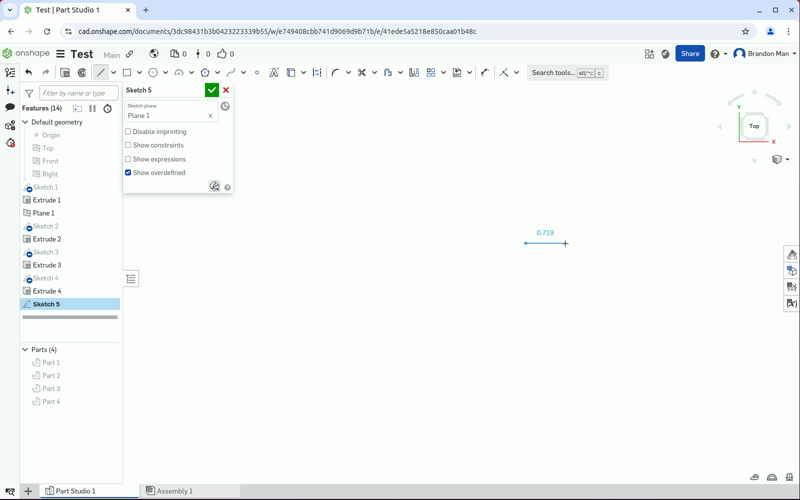
click(565, 243)
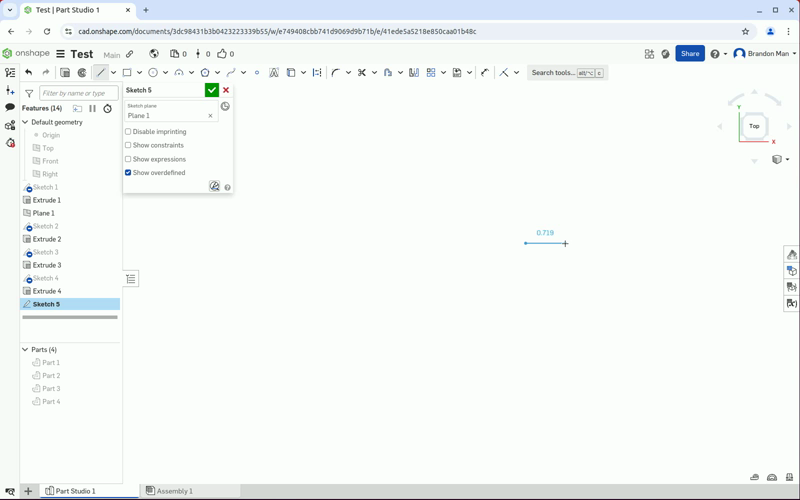
scroll(-6)
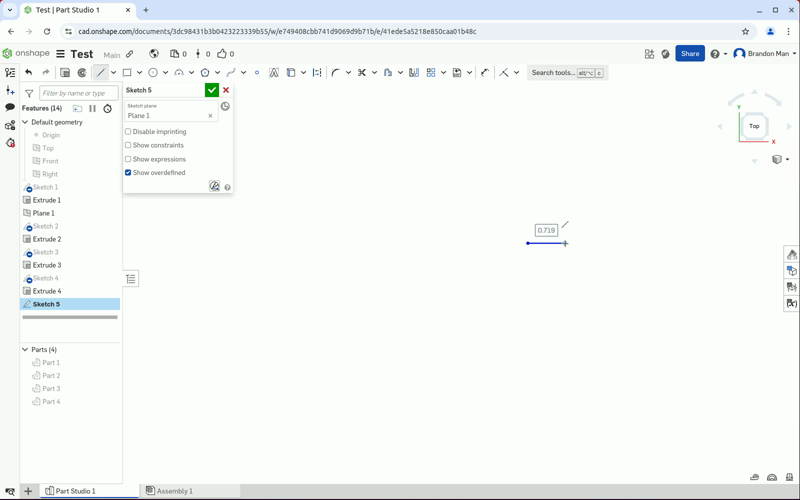
scroll(-6)
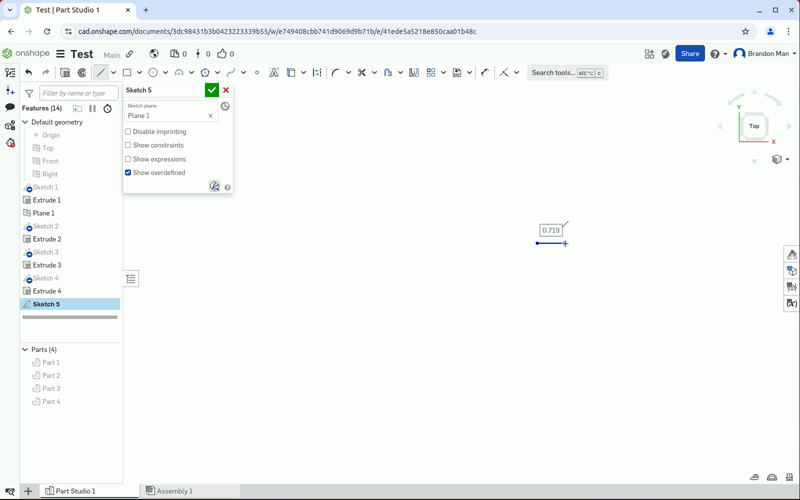
scroll(-6)
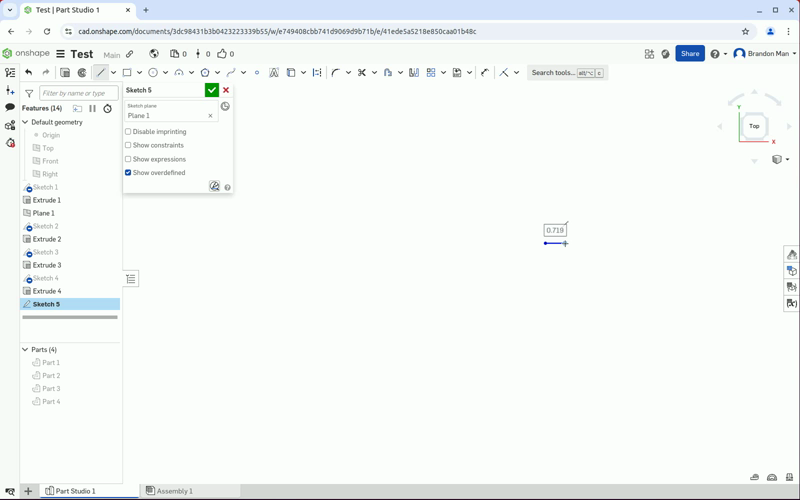
scroll(-6)
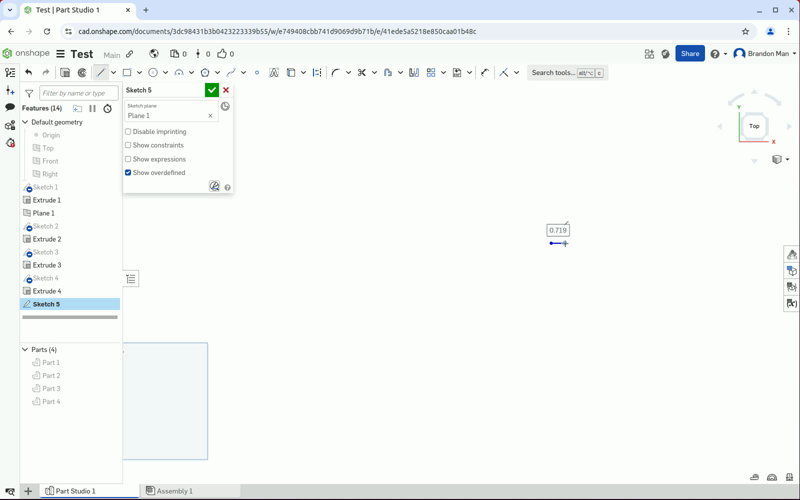
scroll(-6)
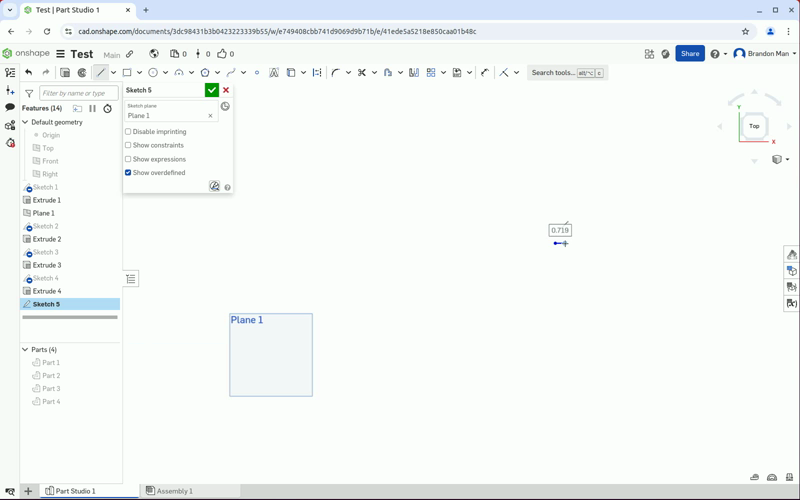
scroll(-6)
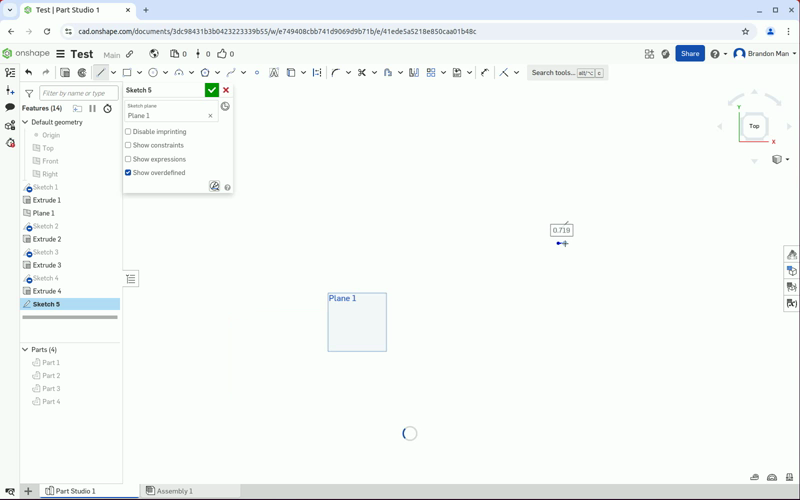
scroll(-6)
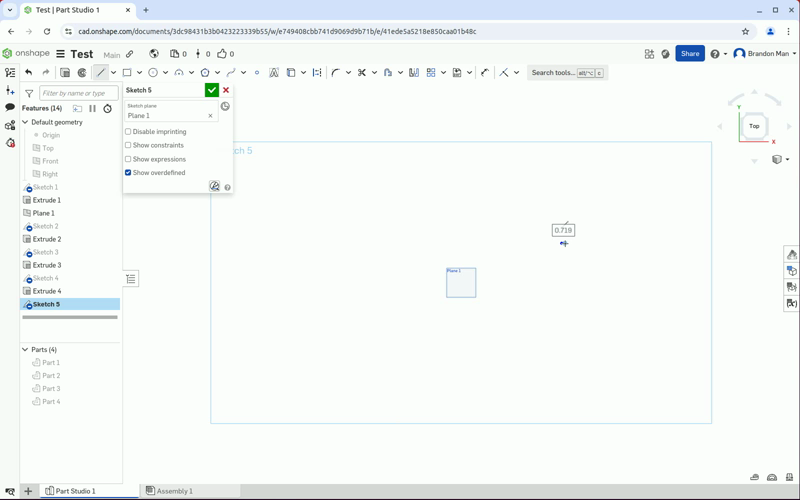
key_up(shift)
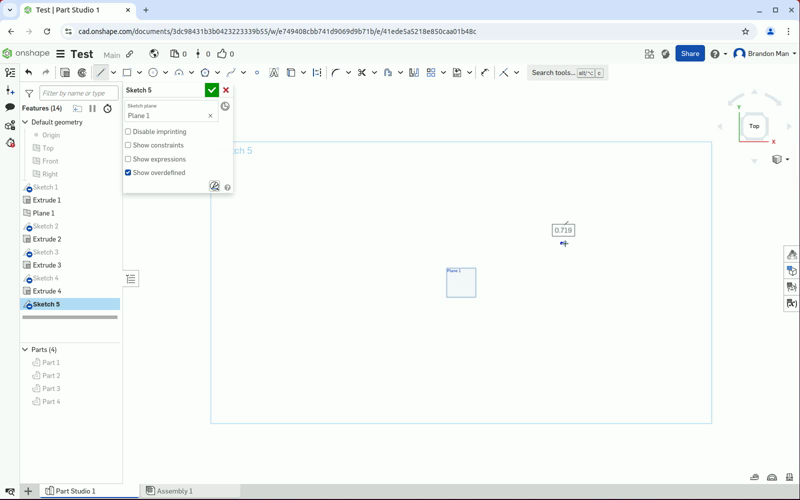
key_down(shift)
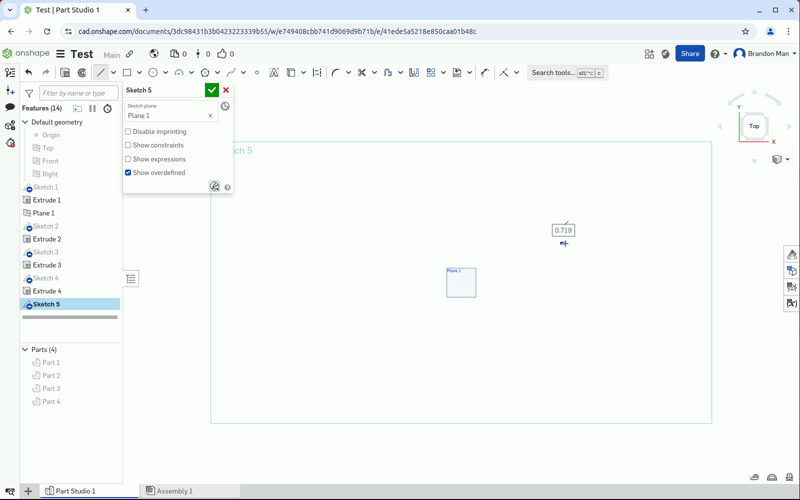
mouse_move(589, 243)
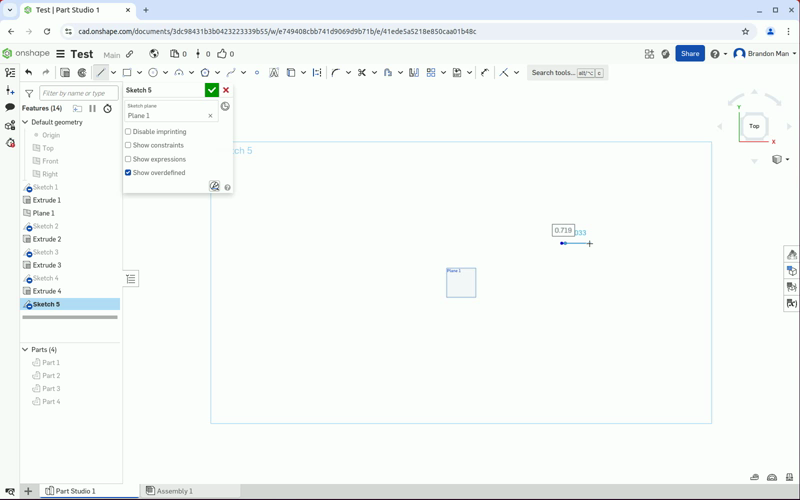
mouse_move(565, 239)
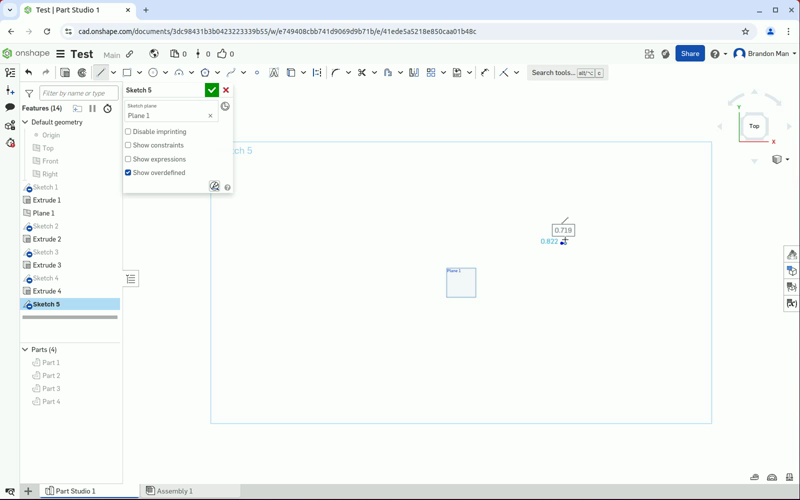
scroll(6)
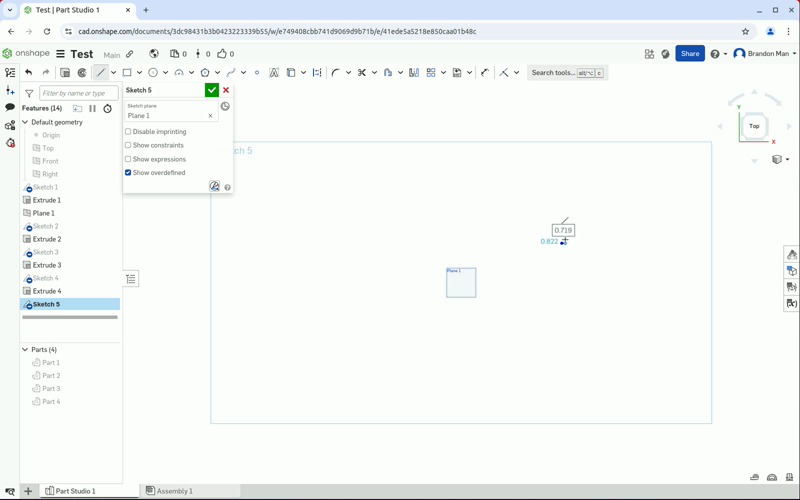
scroll(6)
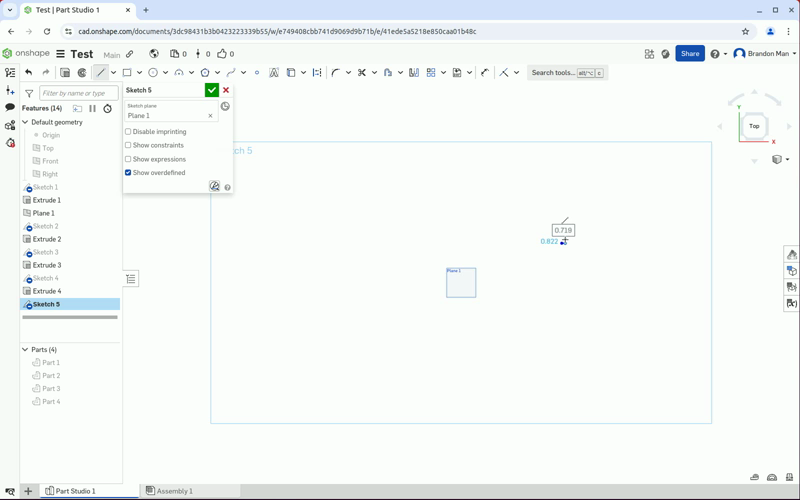
scroll(6)
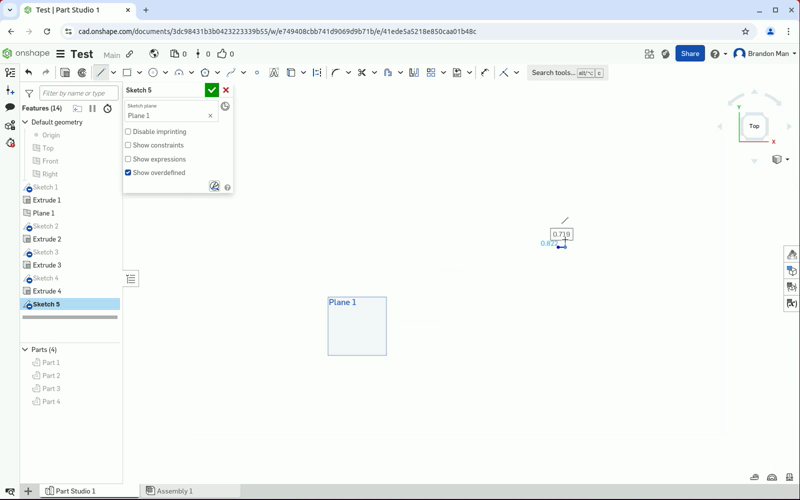
scroll(6)
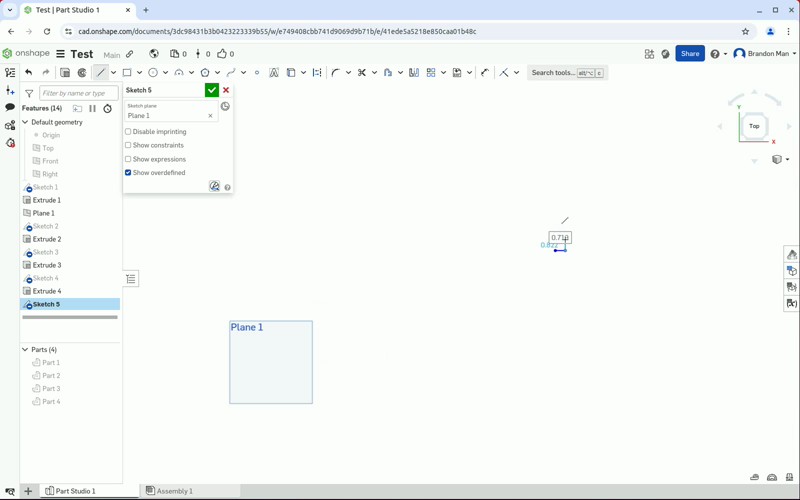
scroll(6)
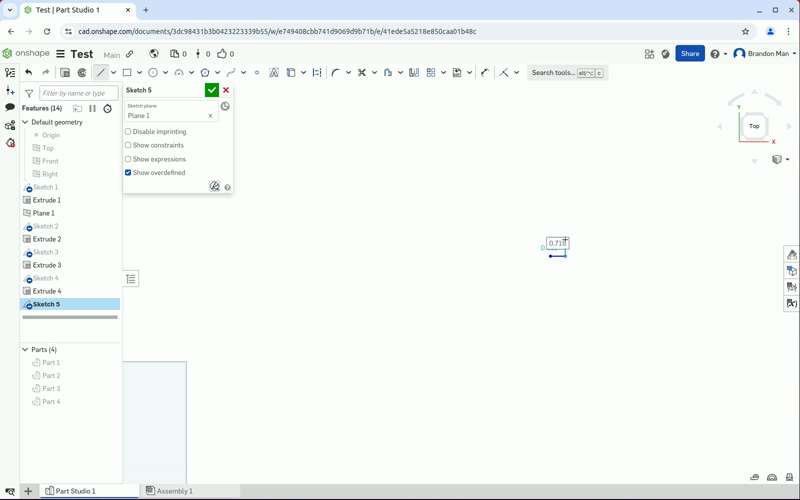
scroll(6)
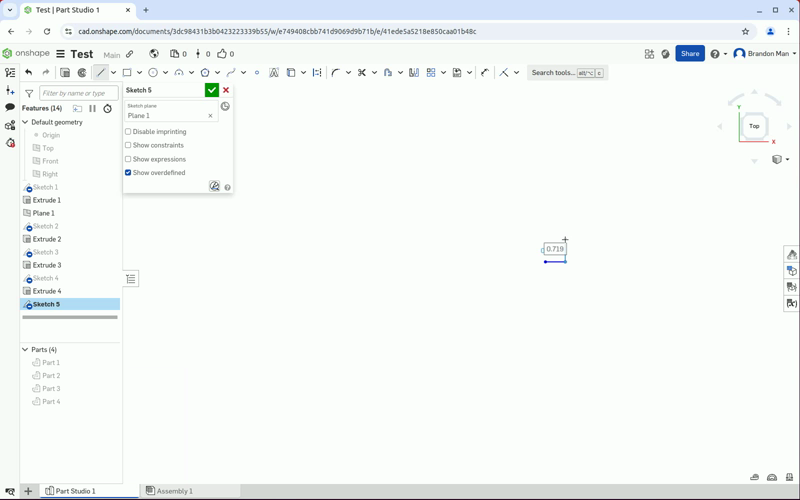
scroll(6)
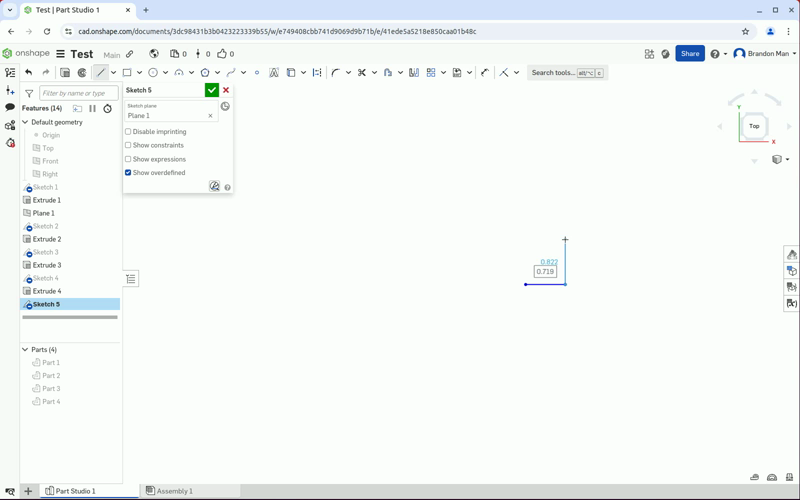
click(565, 239)
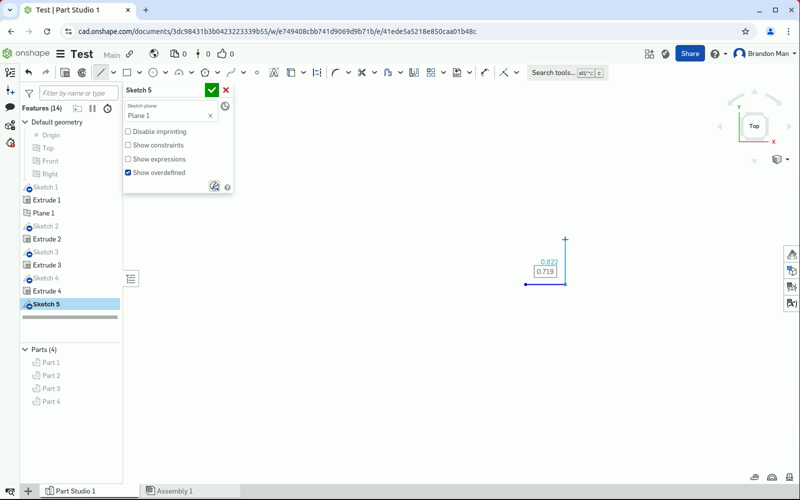
scroll(-6)
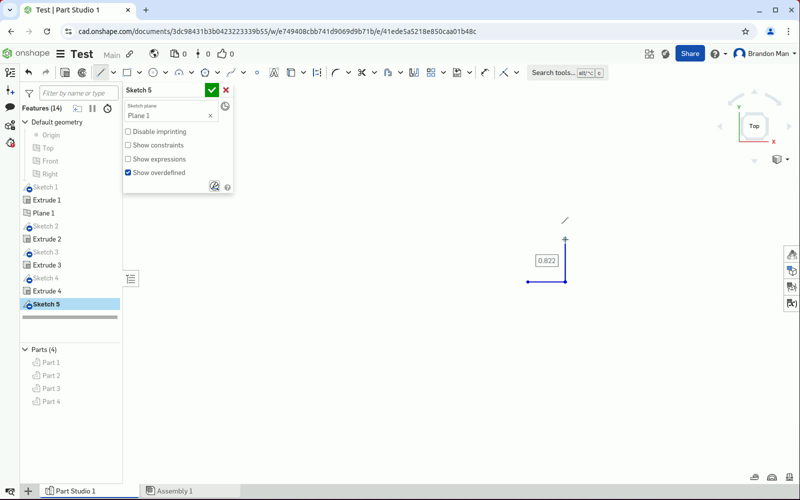
scroll(-6)
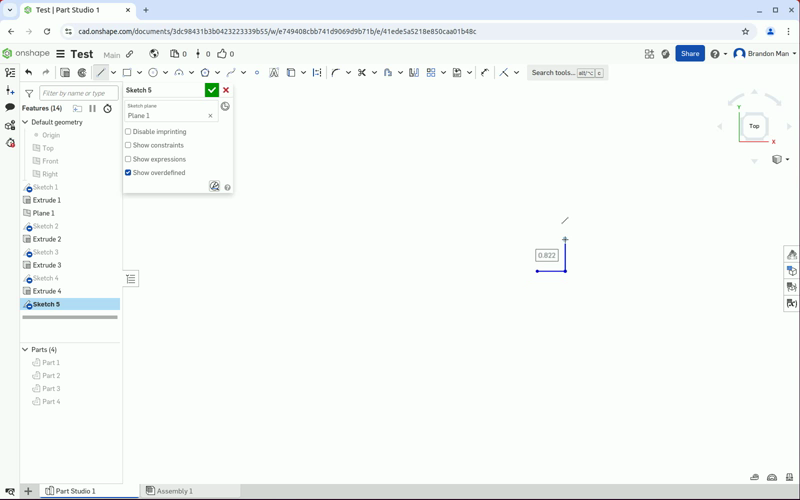
scroll(-6)
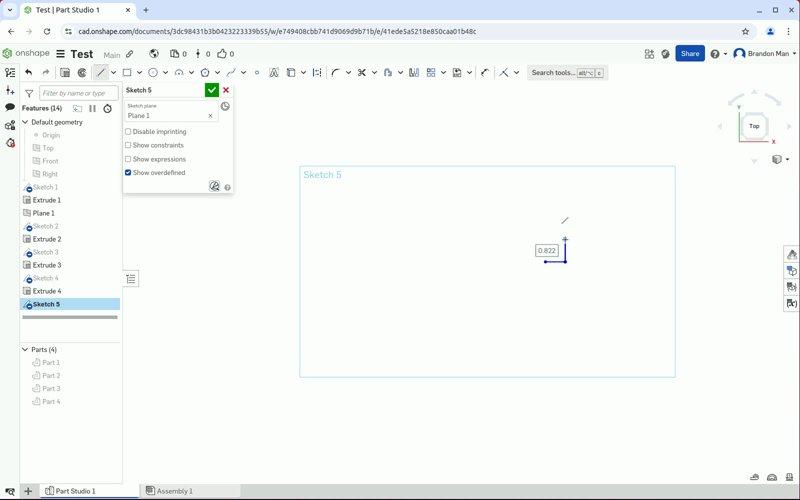
scroll(-6)
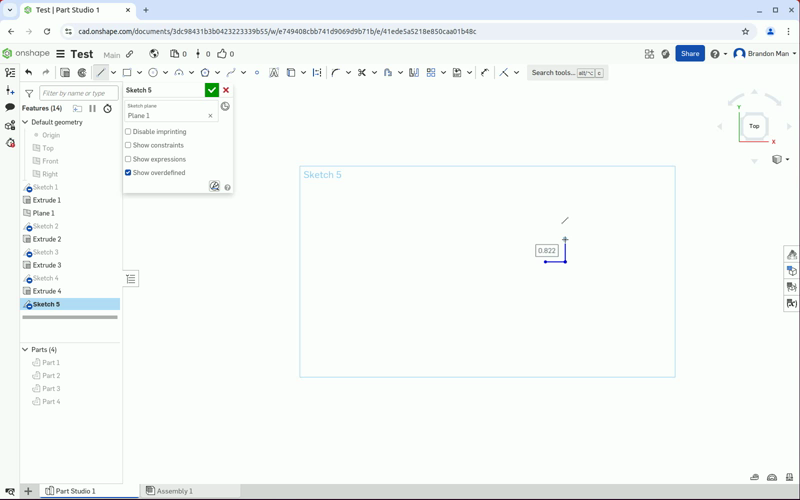
scroll(-6)
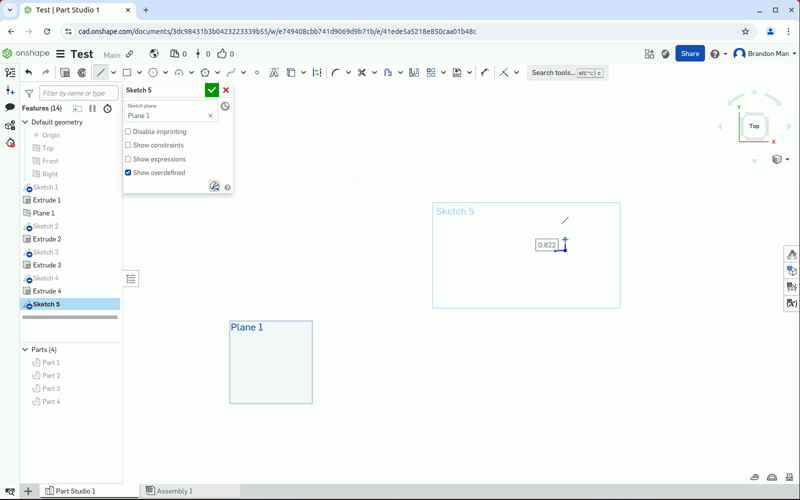
scroll(-6)
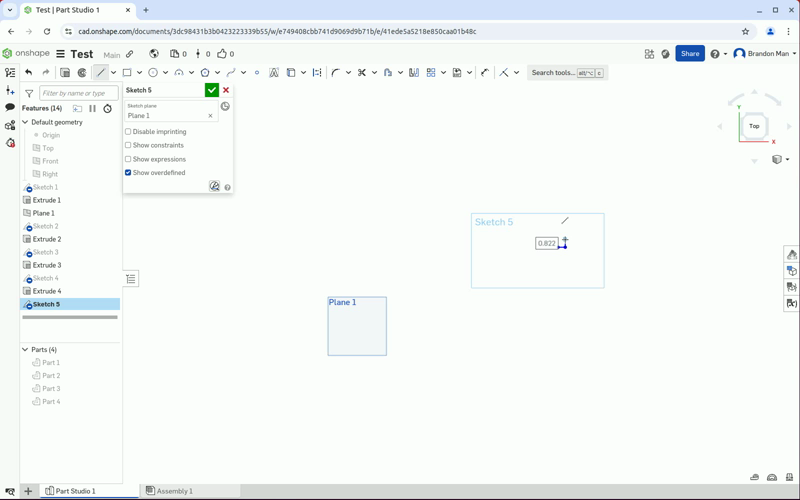
scroll(-6)
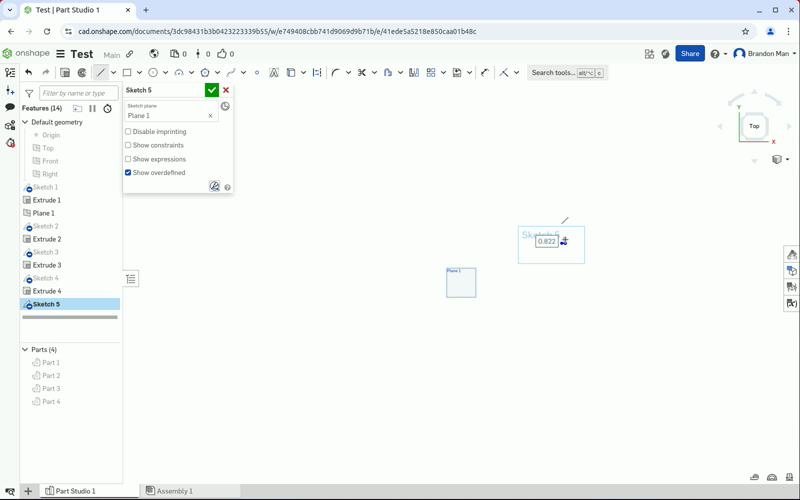
key_up(shift)
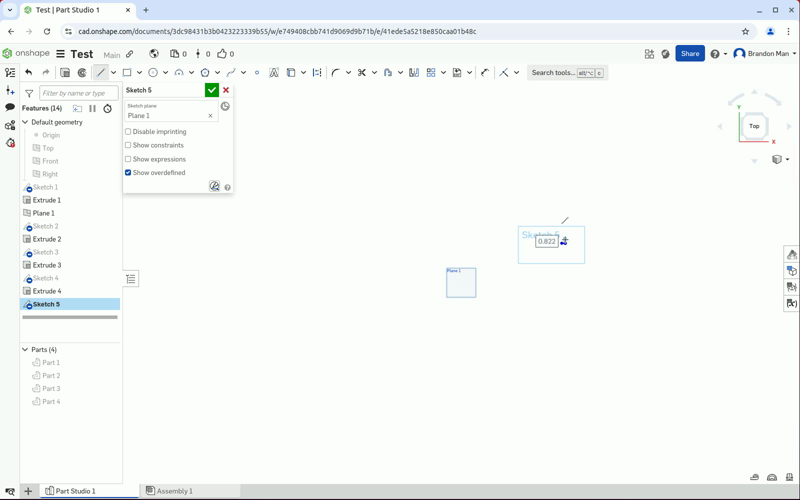
key_down(shift)
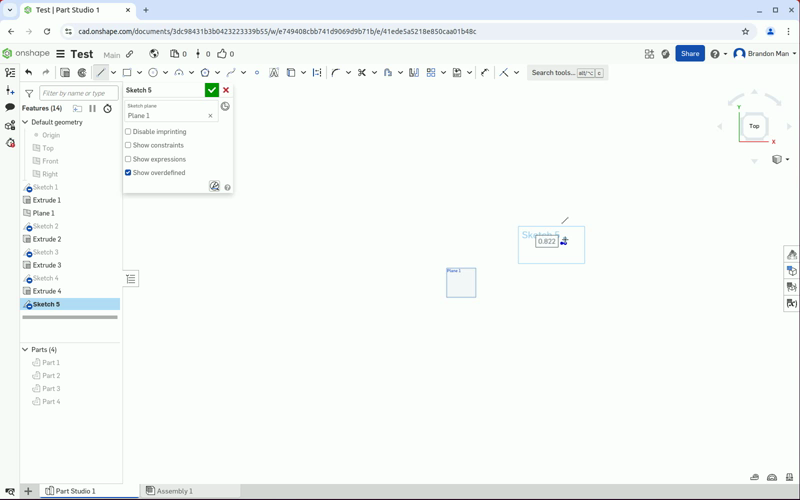
mouse_move(589, 239)
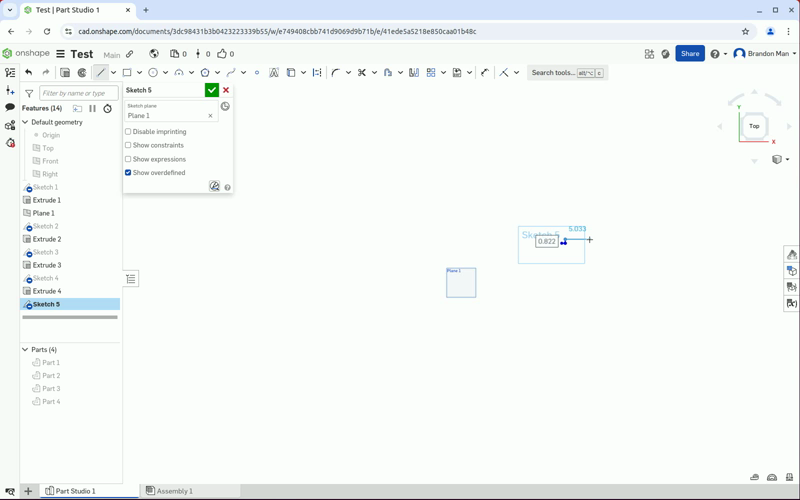
mouse_move(561, 239)
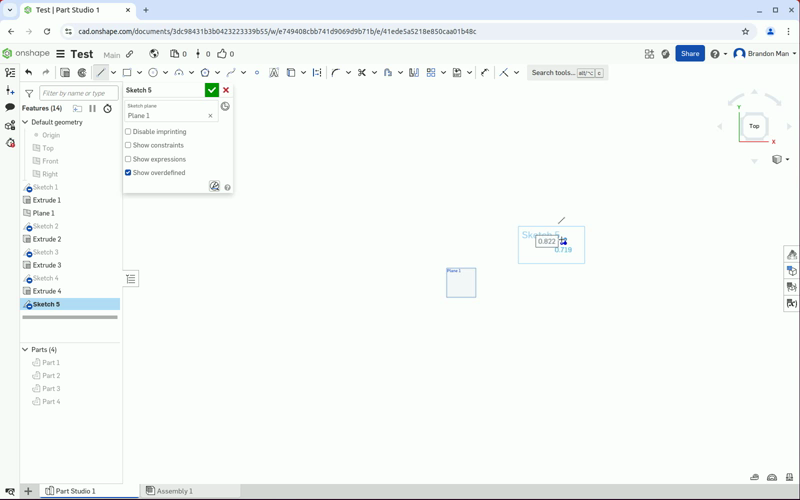
scroll(6)
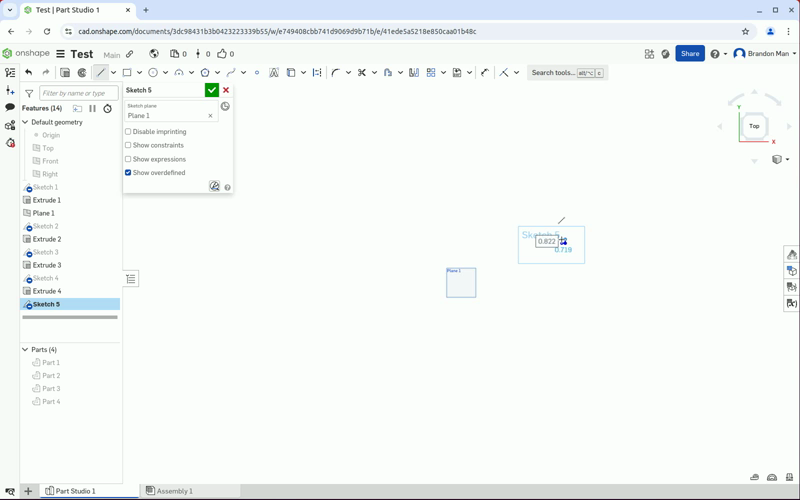
scroll(6)
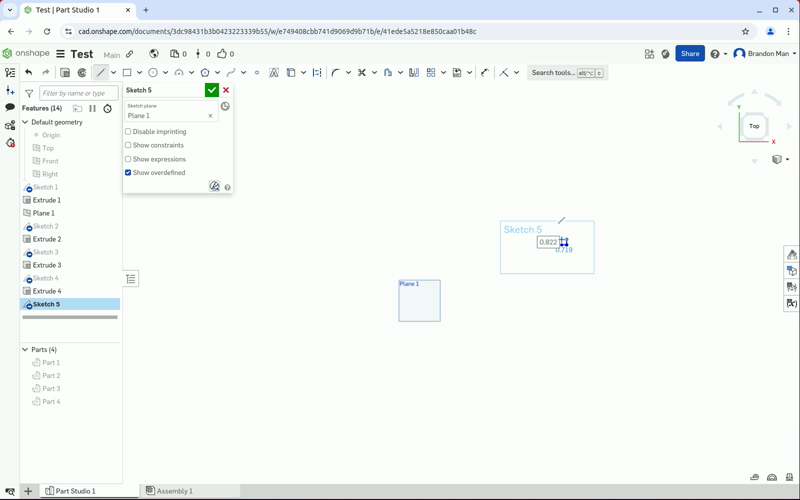
scroll(6)
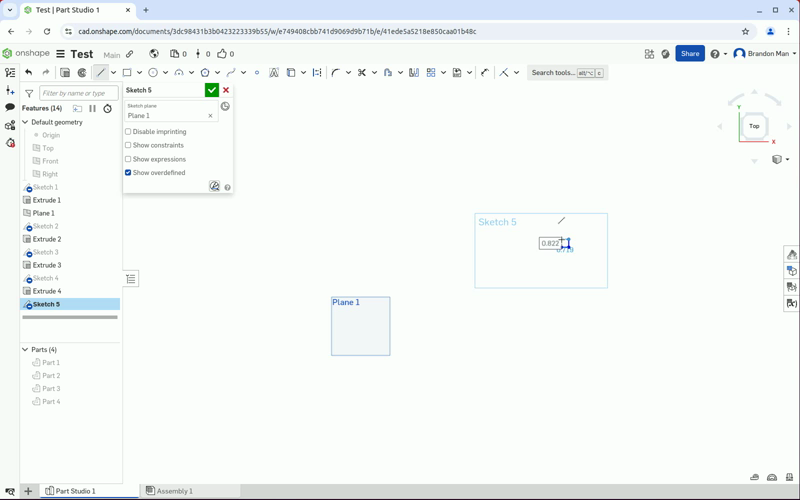
scroll(6)
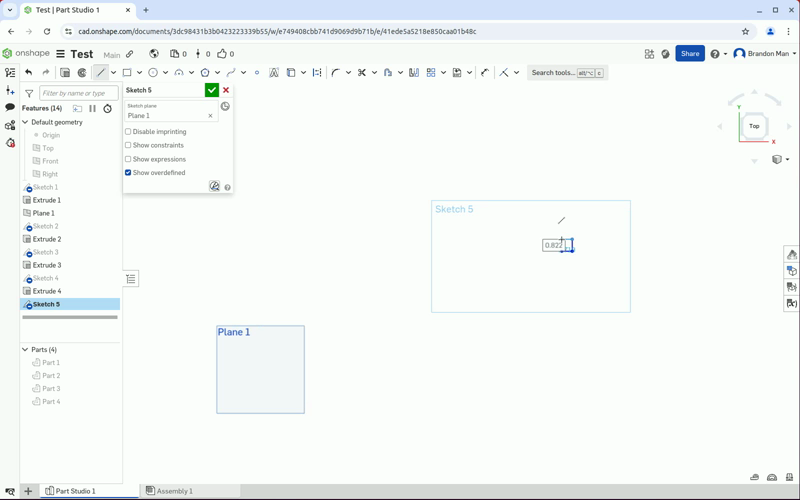
scroll(6)
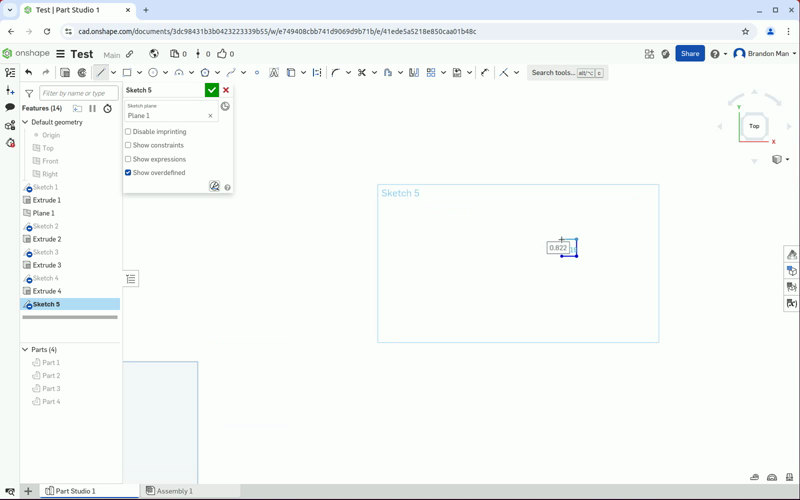
scroll(6)
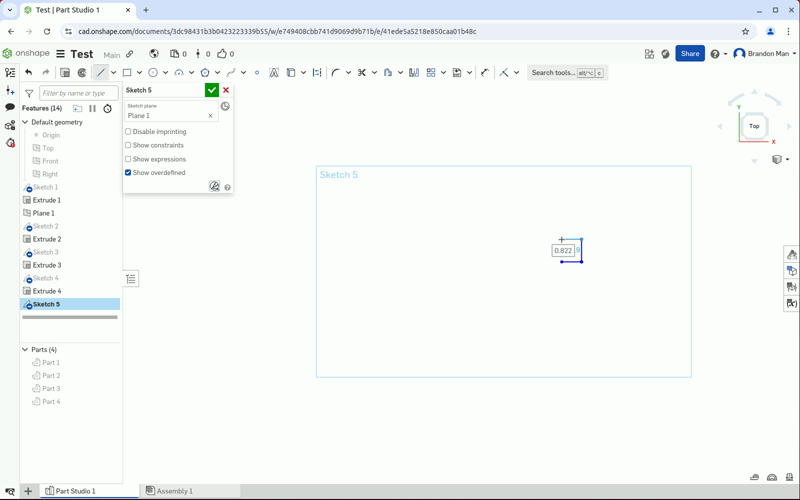
scroll(6)
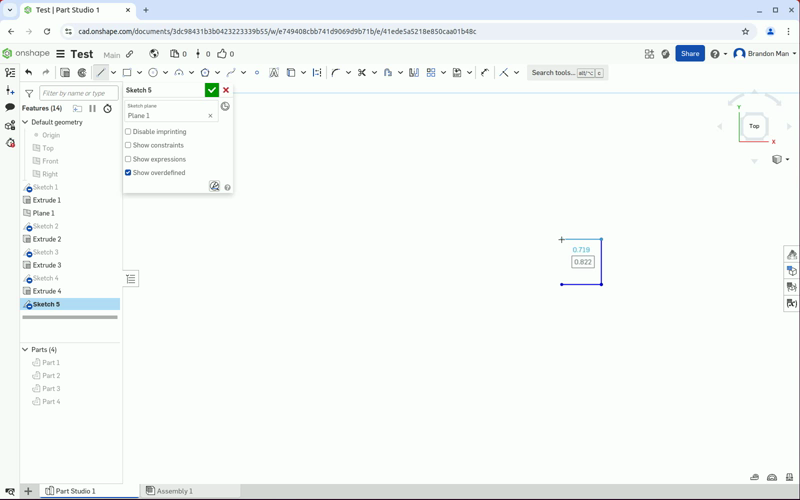
click(561, 239)
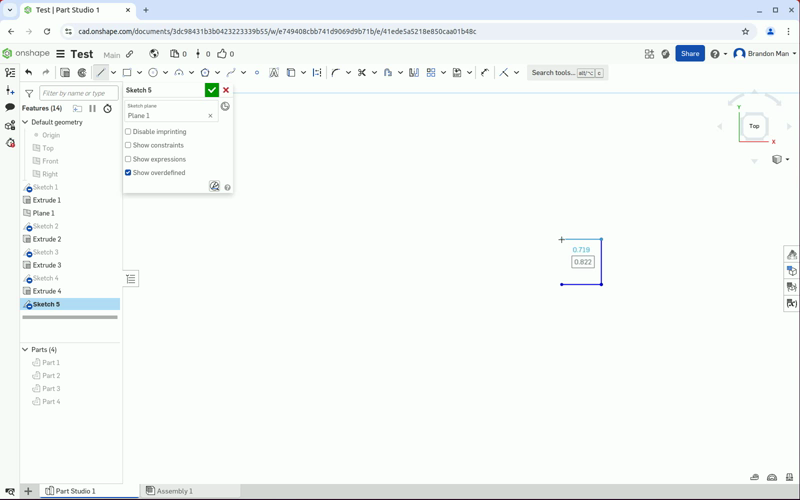
scroll(-6)
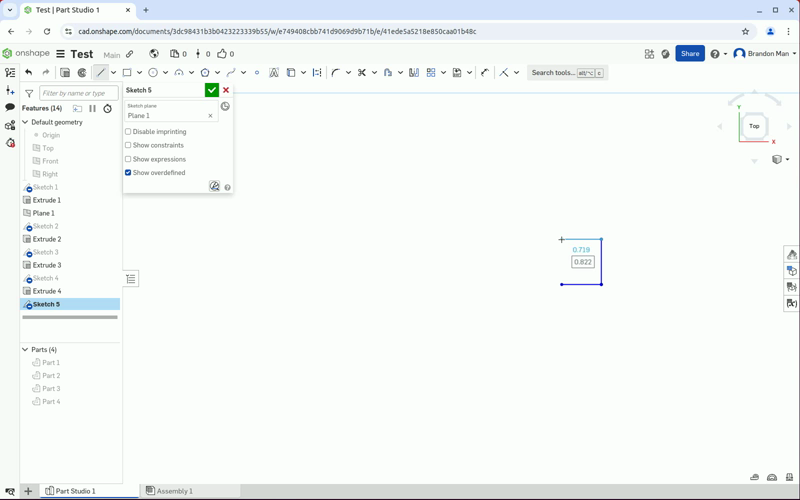
scroll(-6)
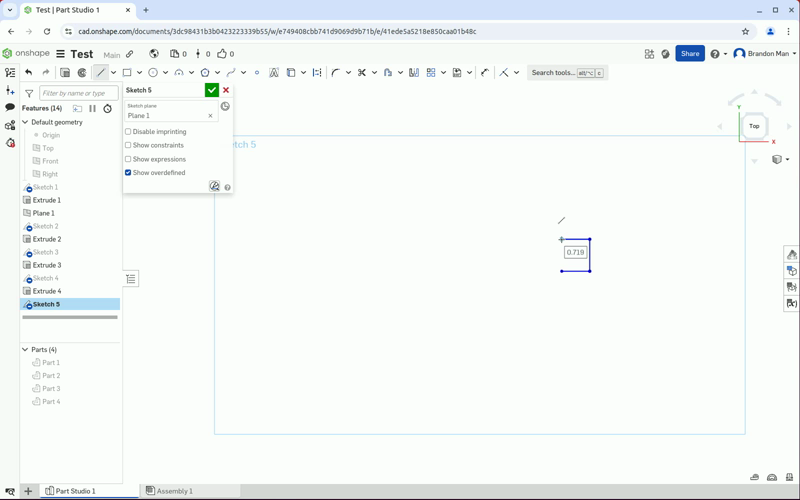
scroll(-6)
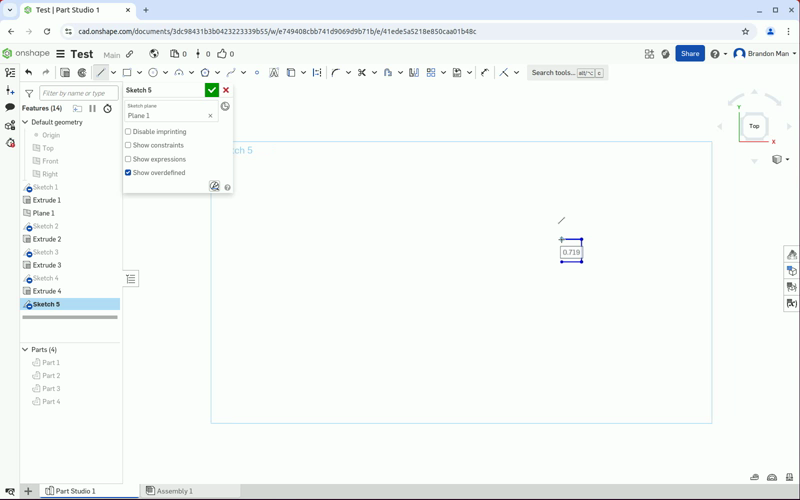
scroll(-6)
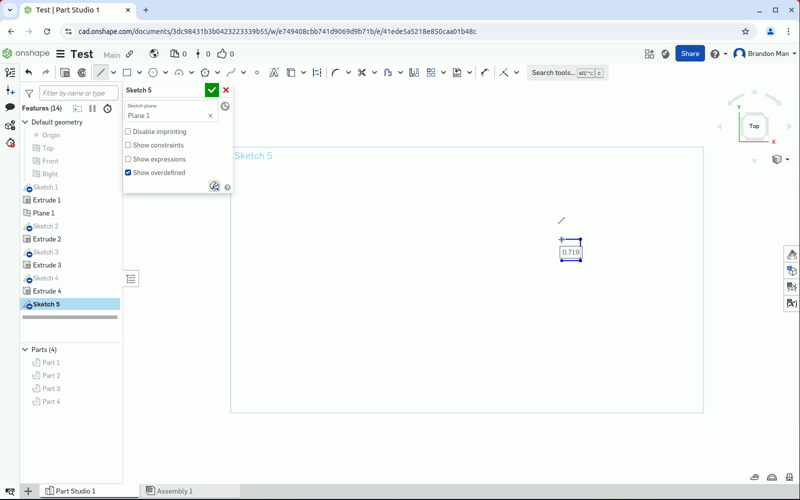
scroll(-6)
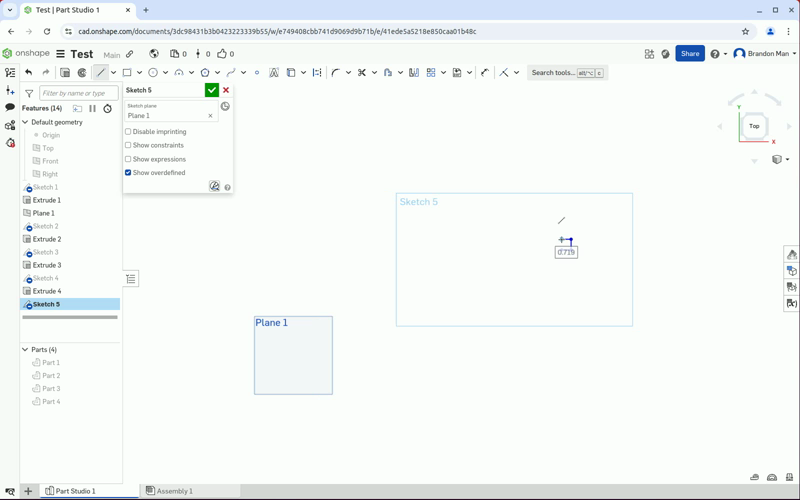
scroll(-6)
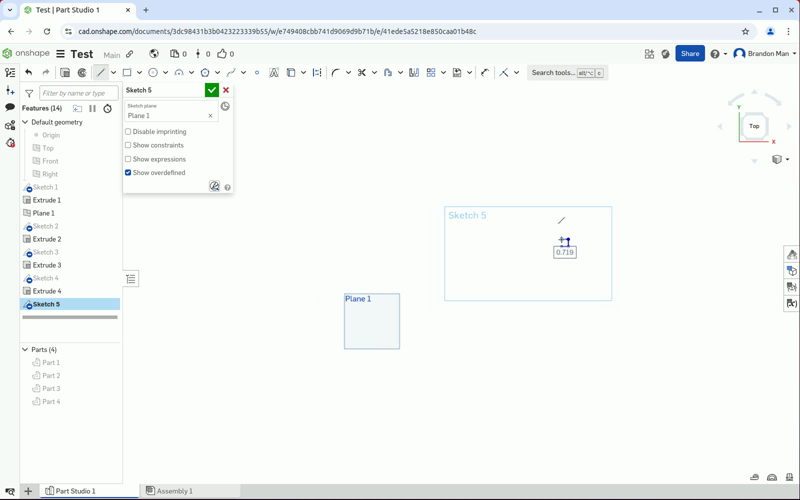
scroll(-6)
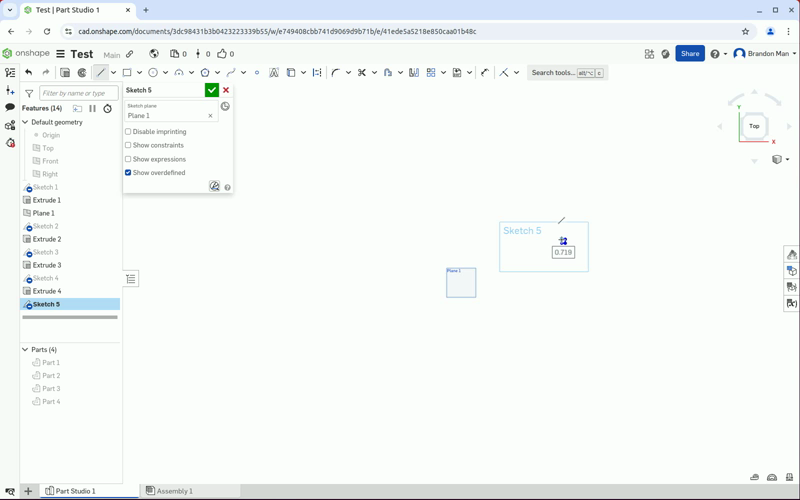
key_up(shift)
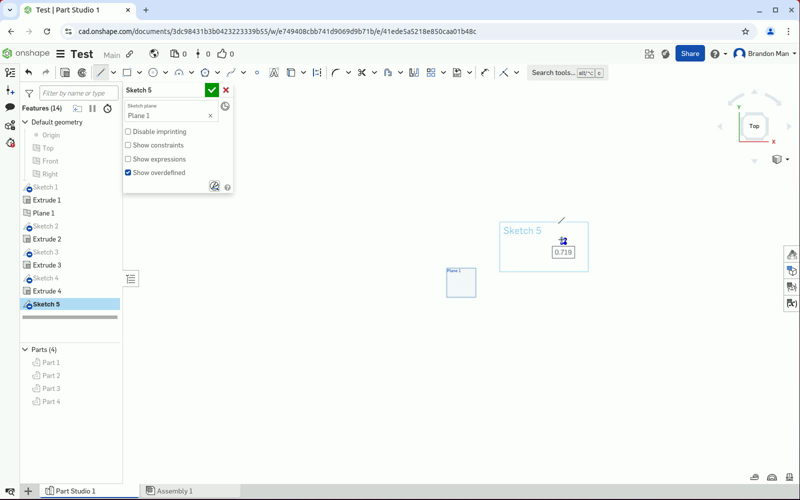
mouse_move(589, 239)
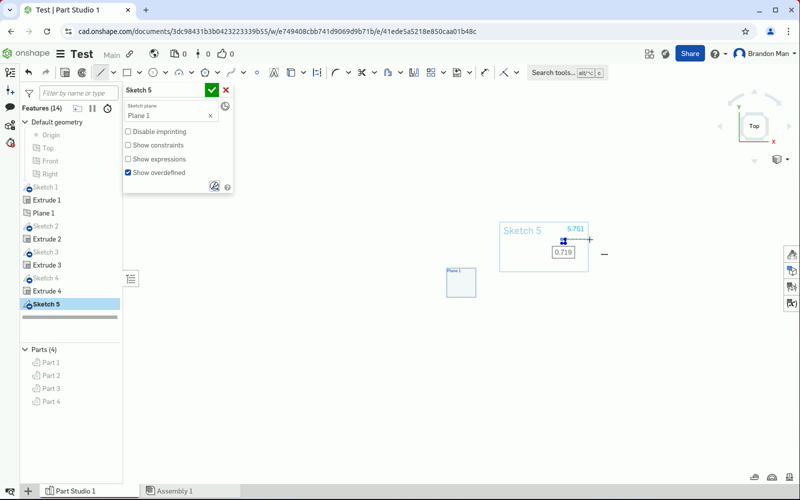
key_down(shift)
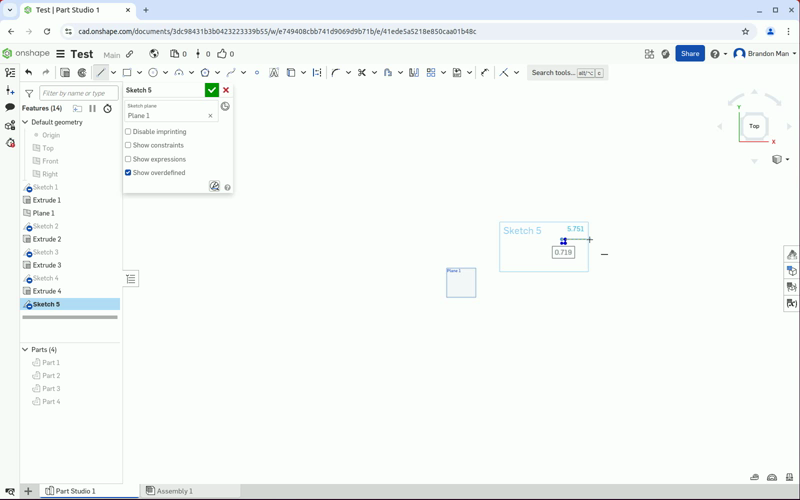
mouse_move(561, 243)
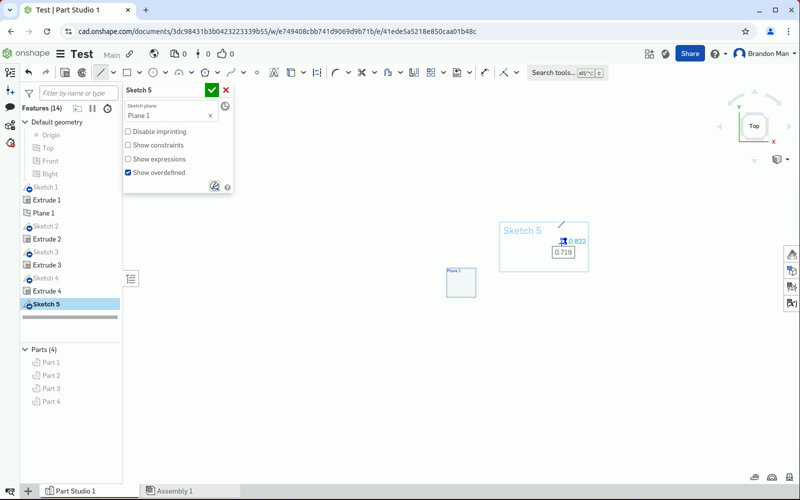
scroll(6)
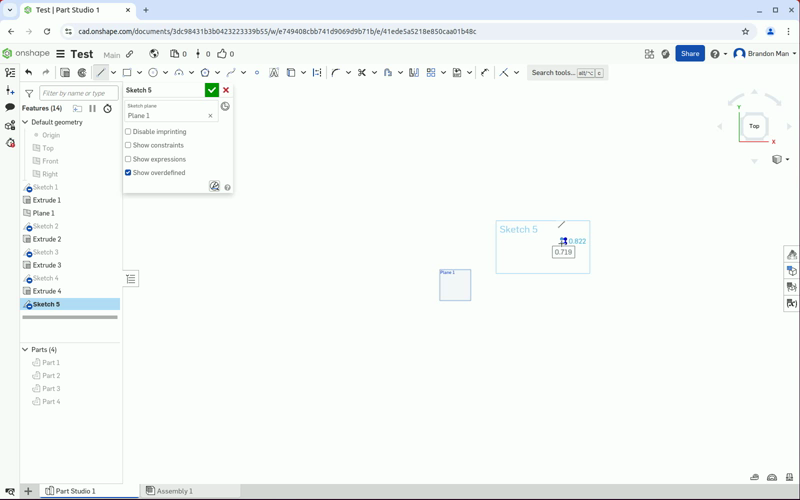
scroll(6)
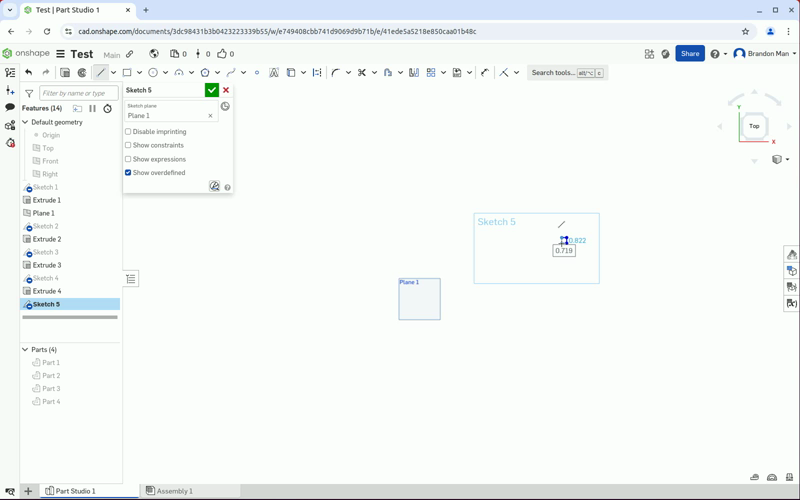
scroll(6)
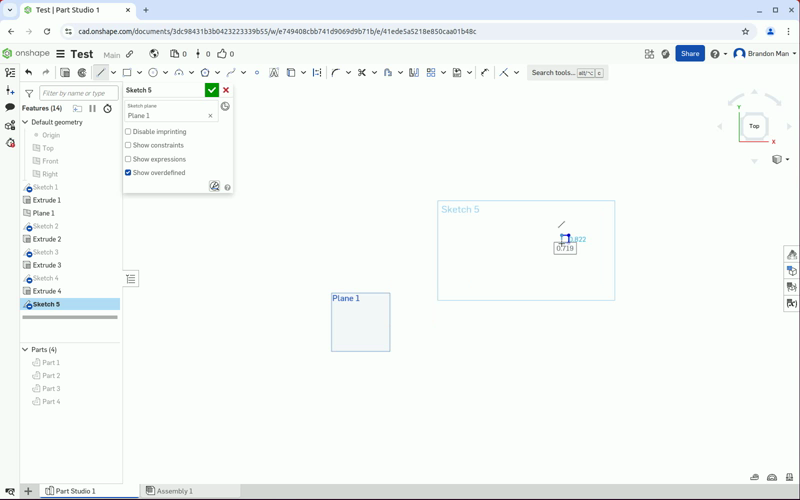
scroll(6)
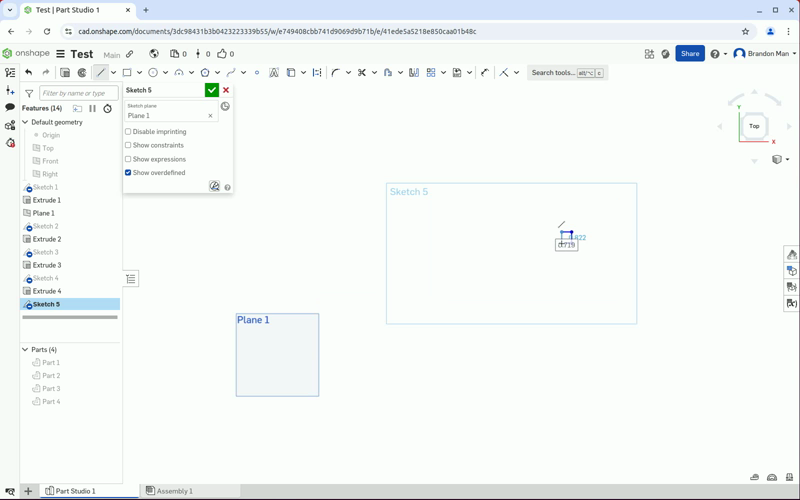
scroll(6)
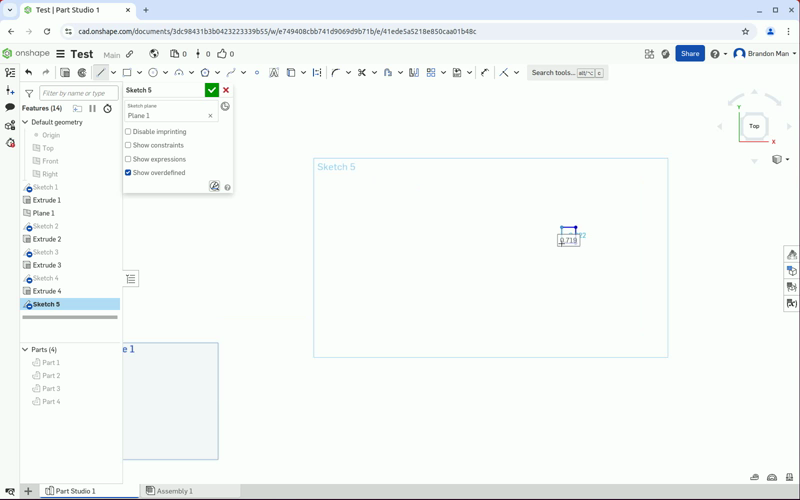
scroll(6)
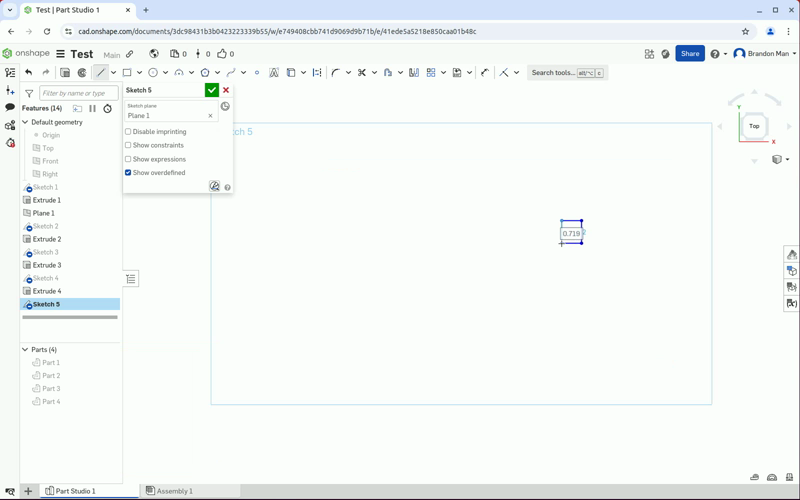
scroll(6)
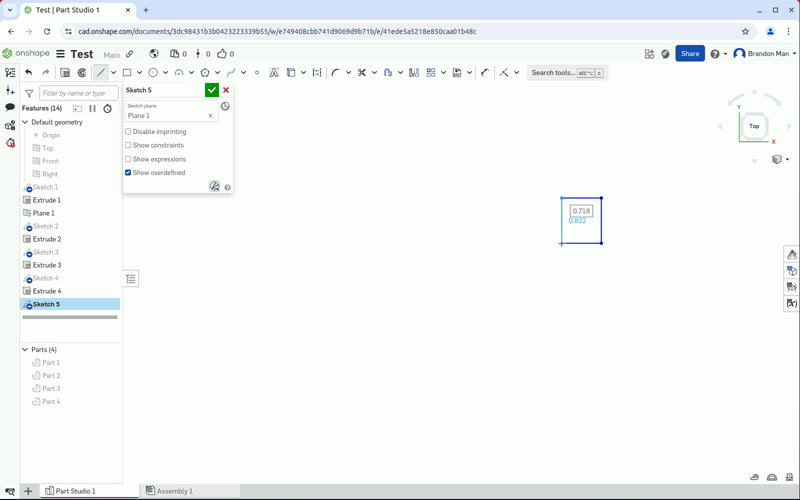
key_up(shift)
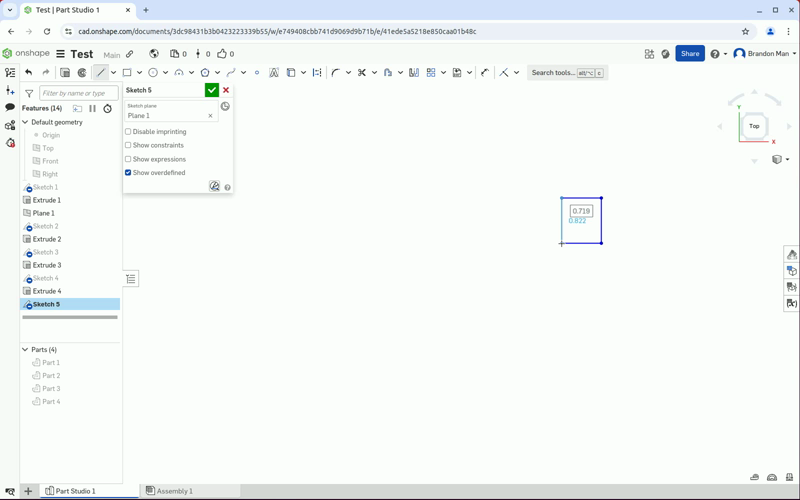
click(561, 243)
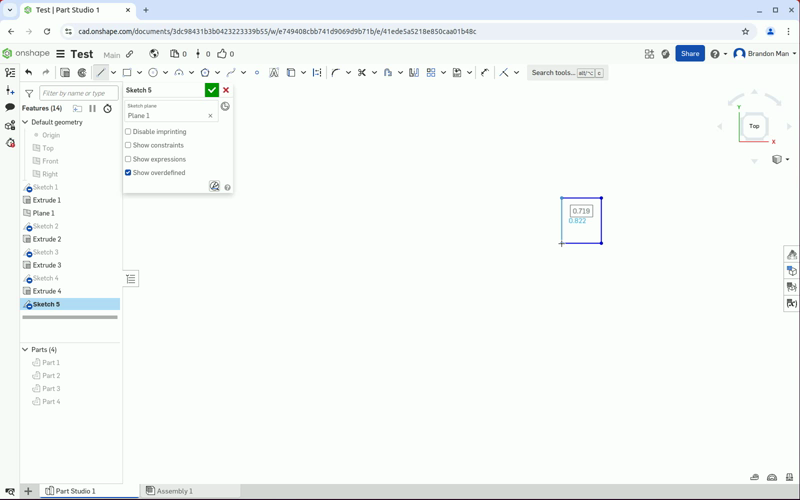
scroll(-6)
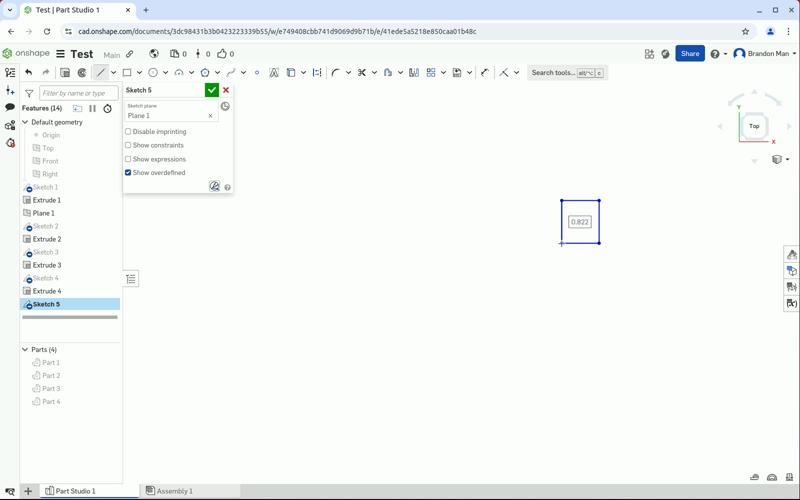
scroll(-6)
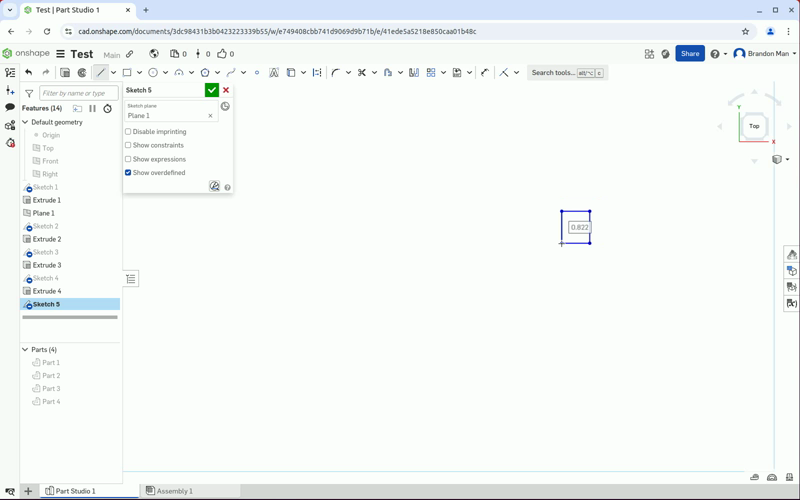
scroll(-6)
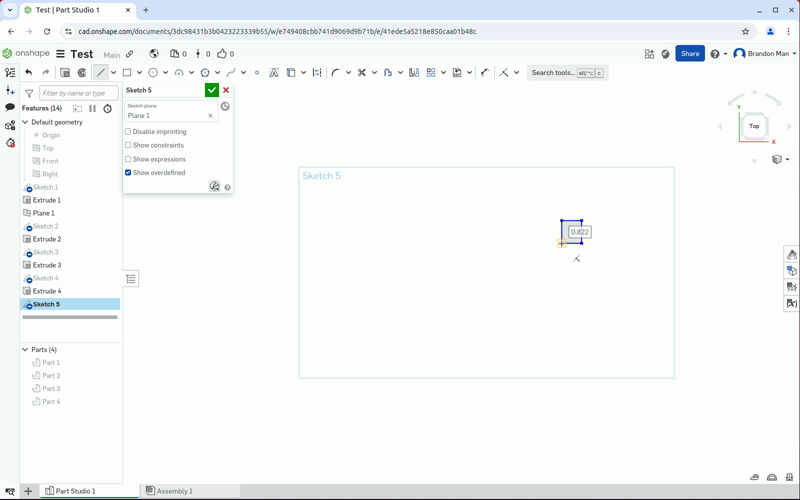
scroll(-6)
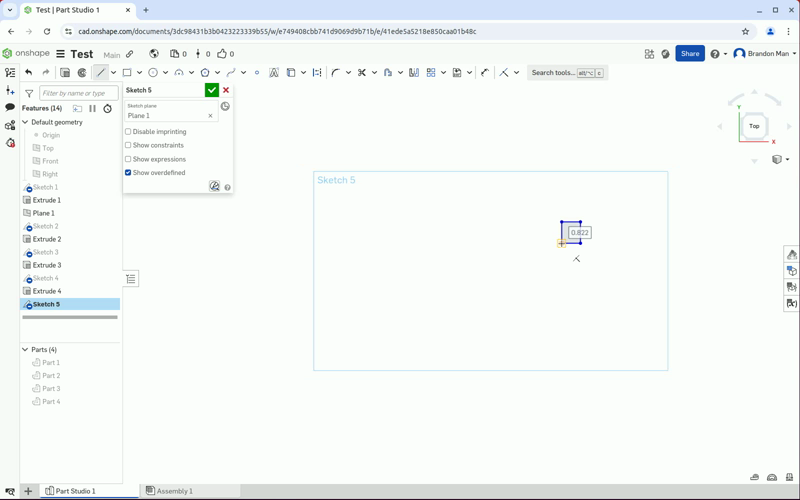
scroll(-6)
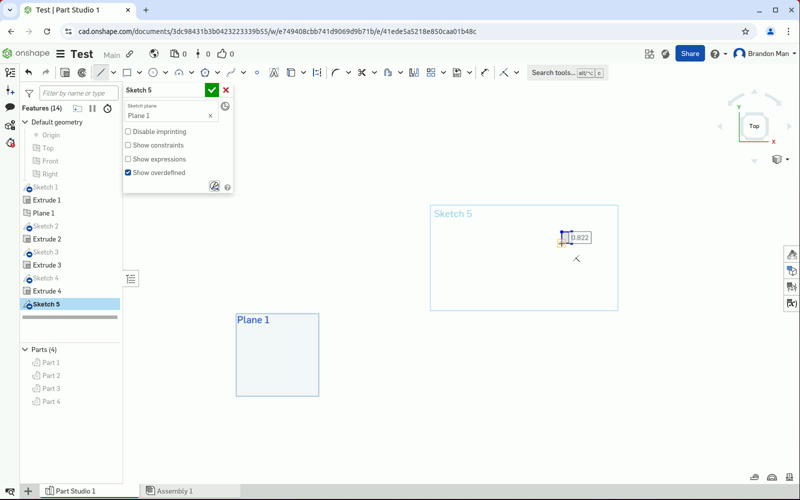
scroll(-6)
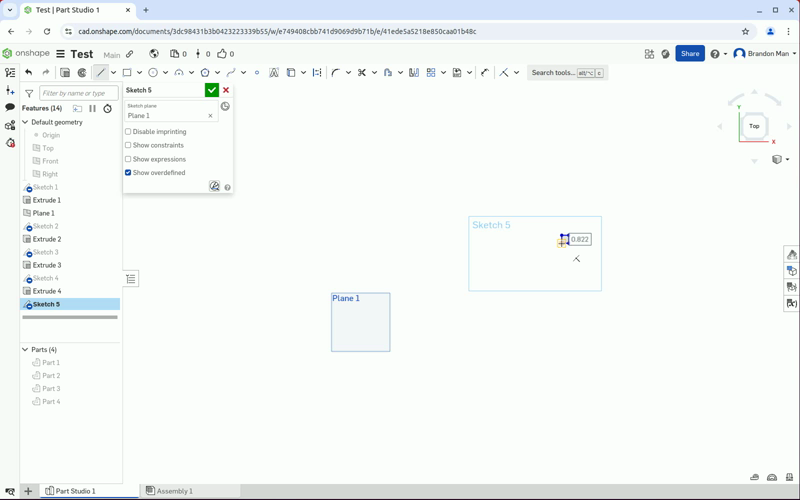
scroll(-6)
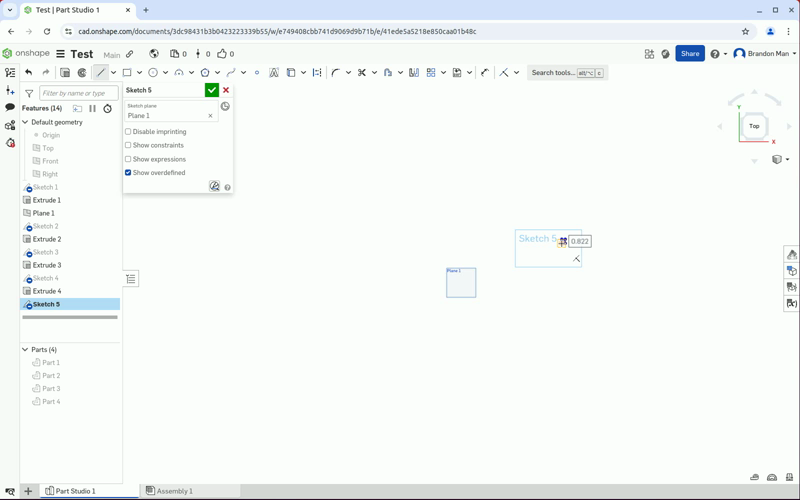
key(esc)
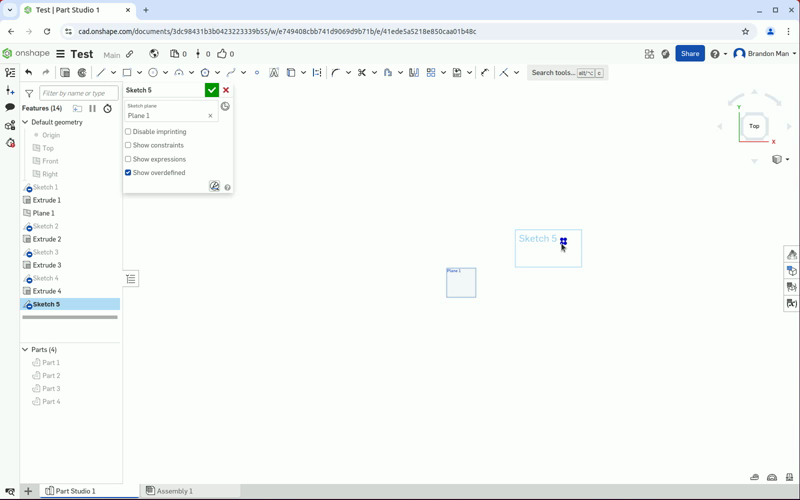
mouse_move(563, 241)
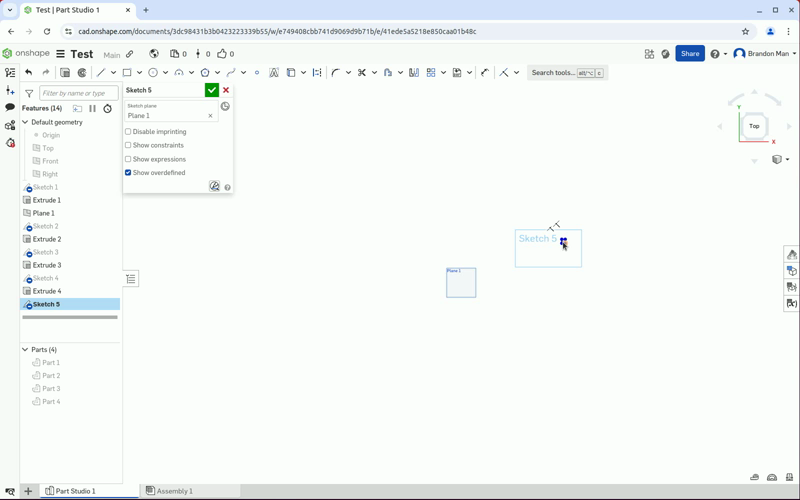
scroll(6)
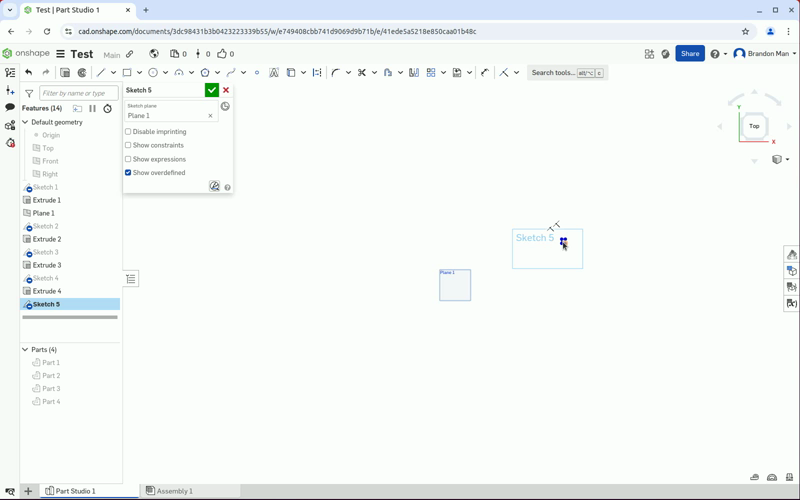
scroll(6)
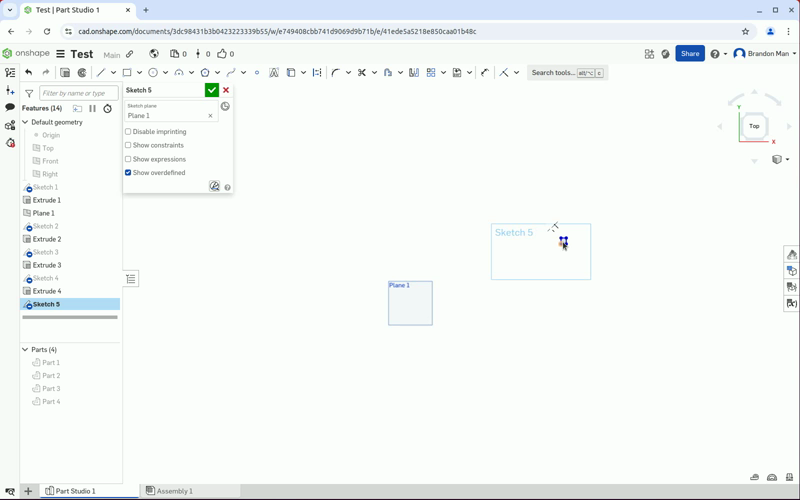
scroll(6)
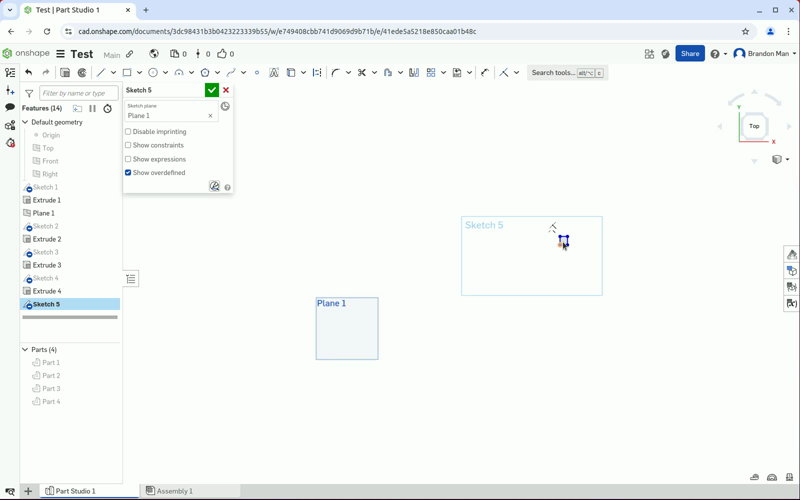
scroll(6)
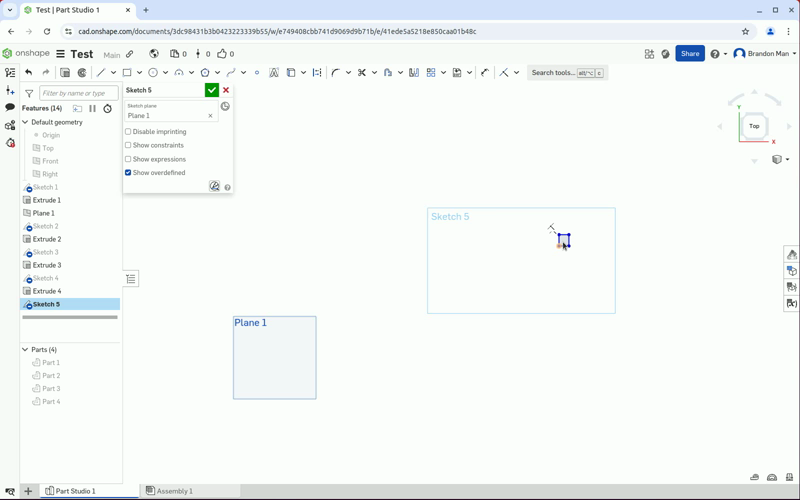
scroll(6)
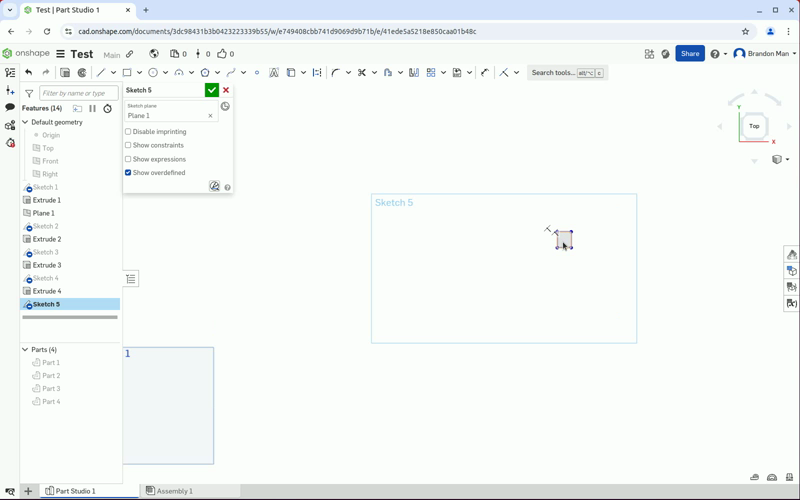
scroll(6)
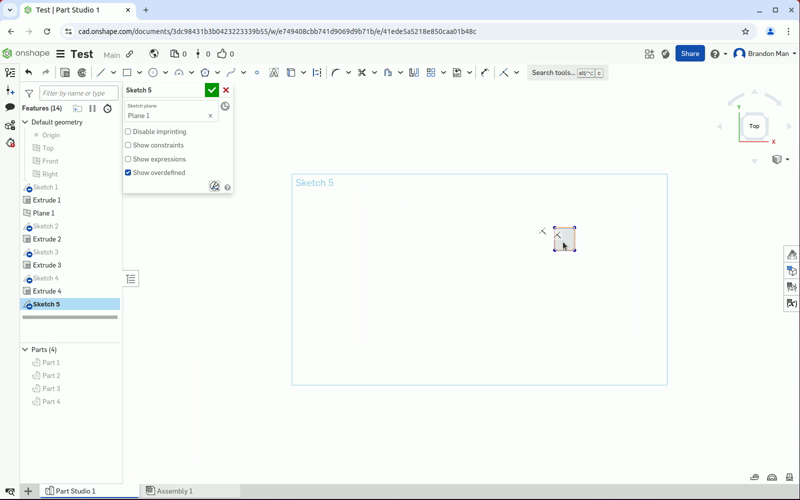
scroll(6)
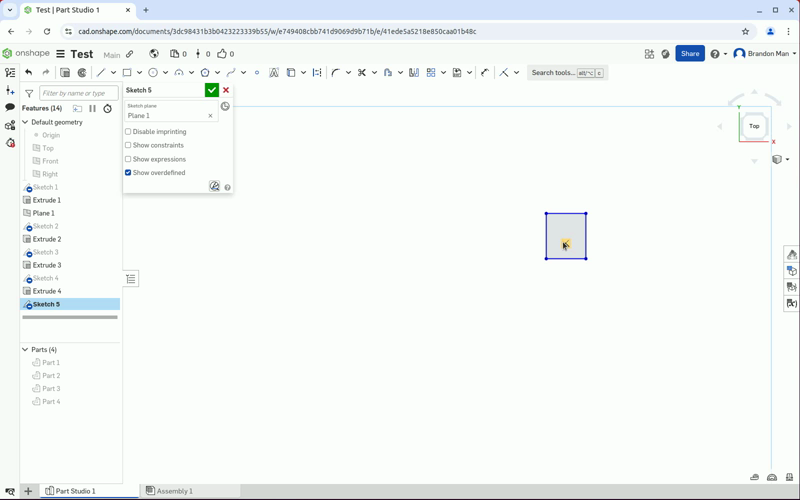
click(563, 241)
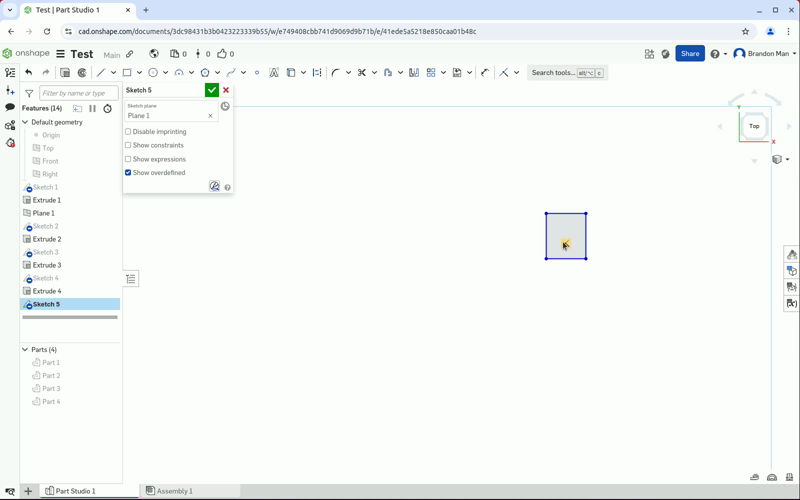
scroll(-6)
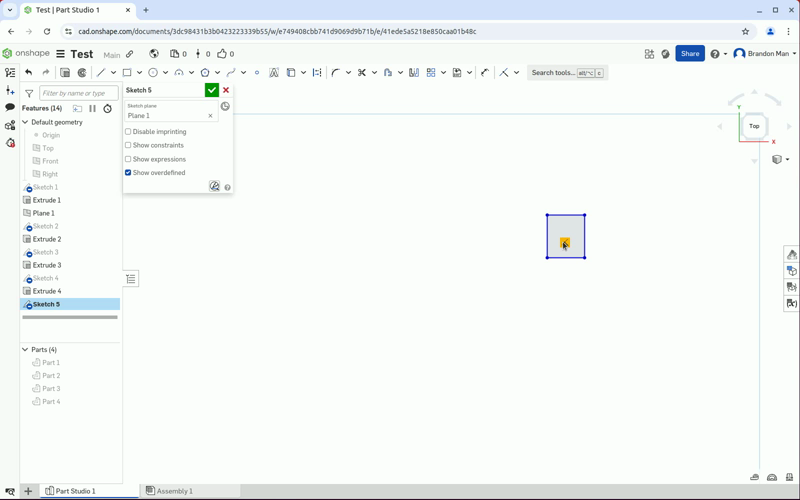
scroll(-6)
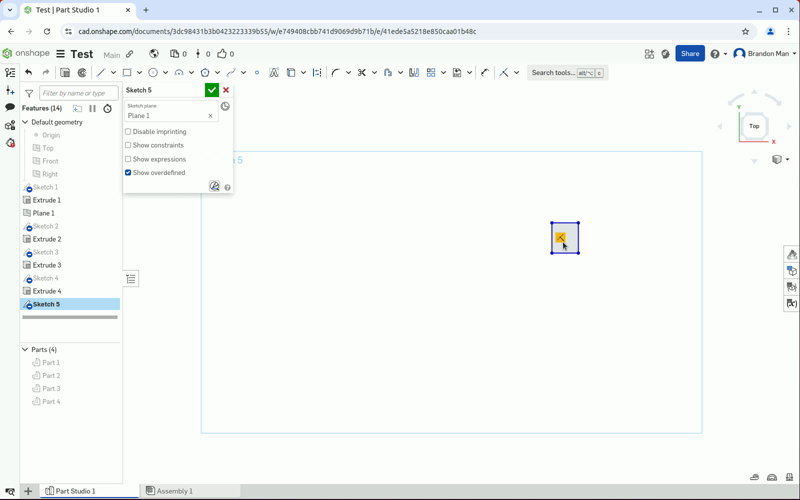
scroll(-6)
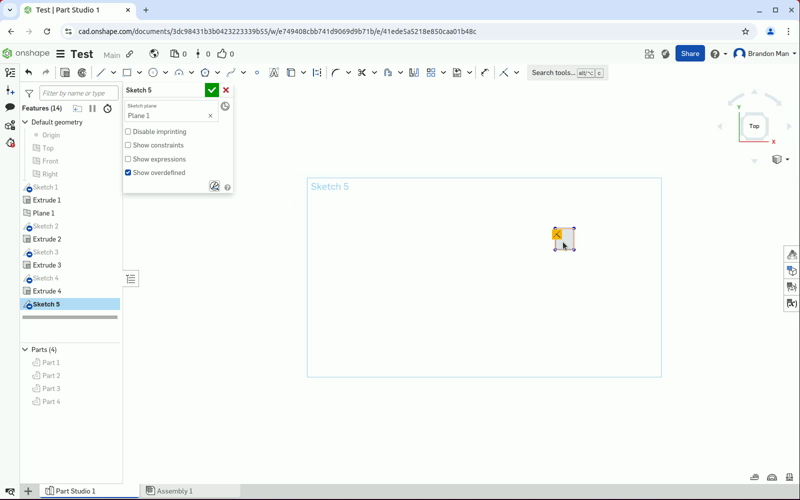
scroll(-6)
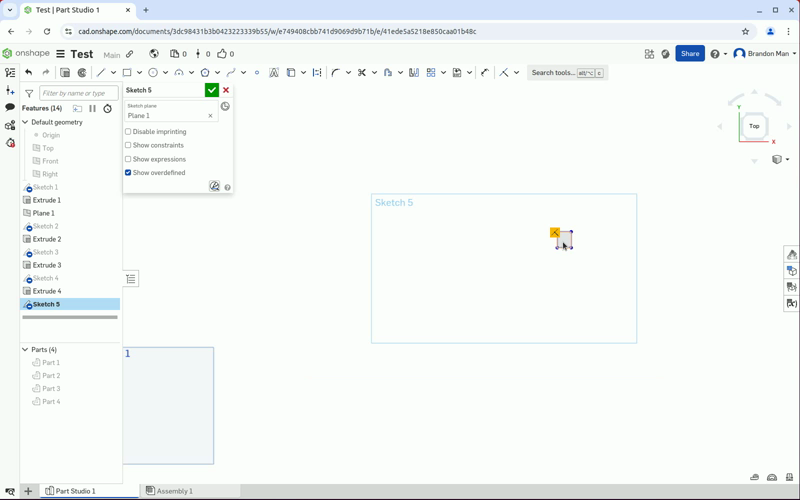
scroll(-6)
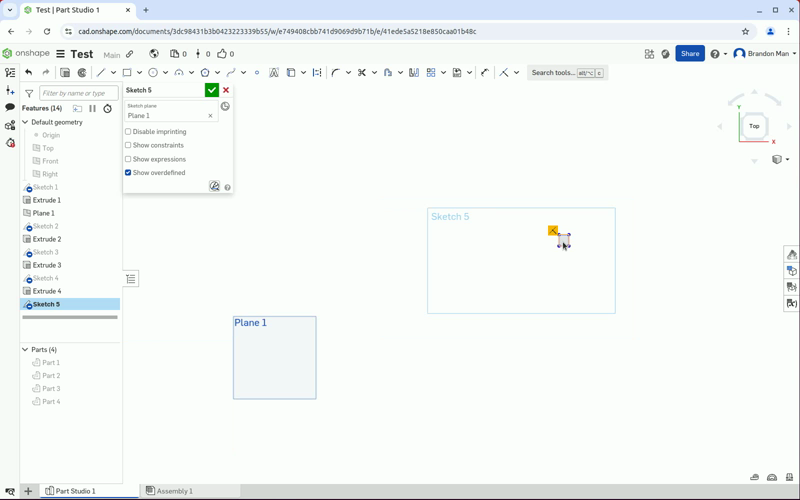
scroll(-6)
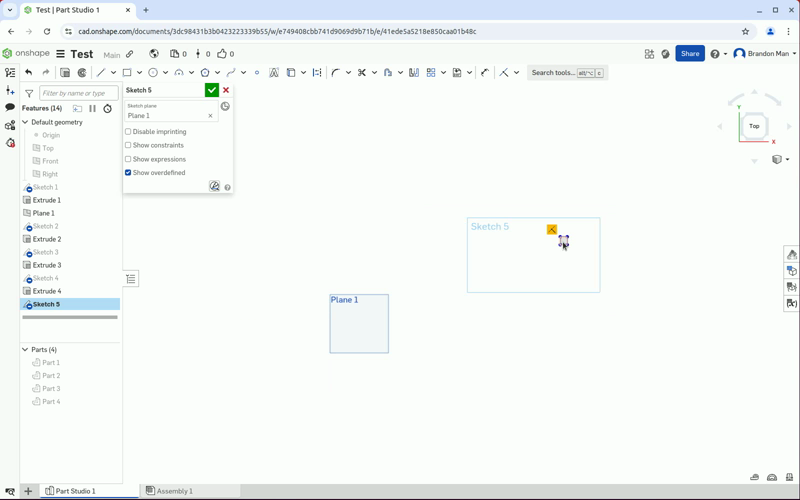
scroll(-6)
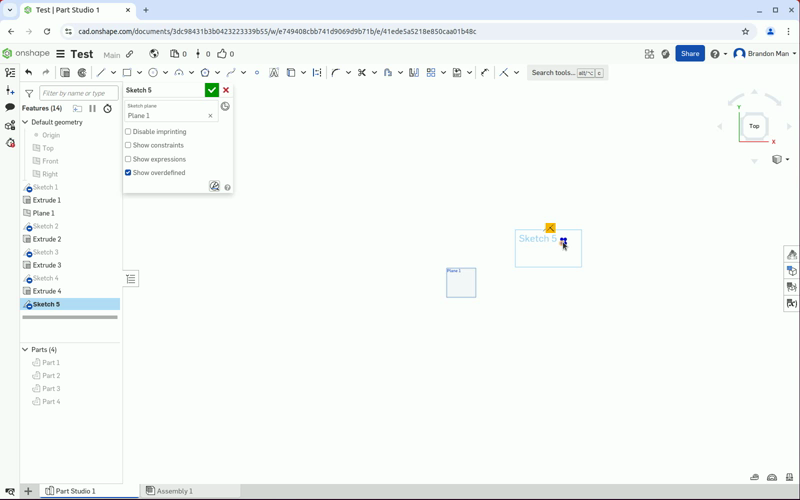
mouse_move(73, 352)
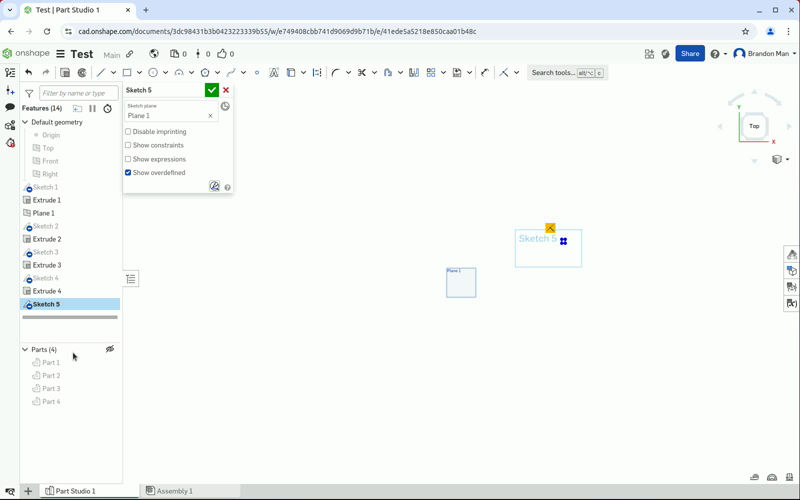
key(shift+y)
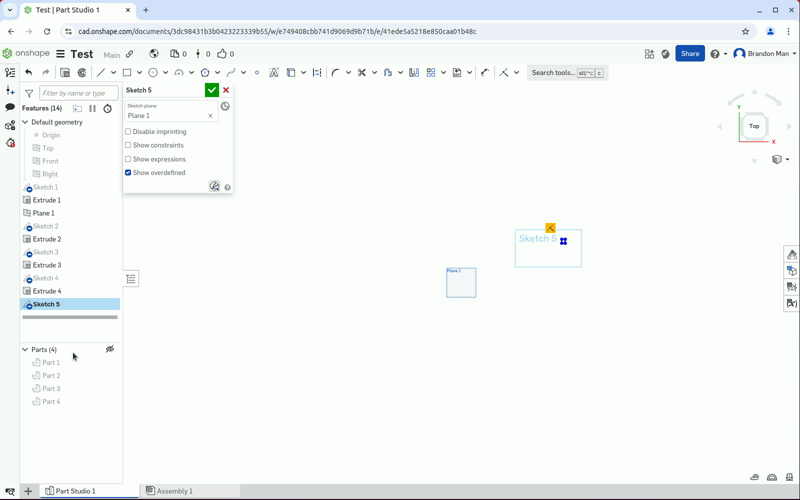
key(shift+e)
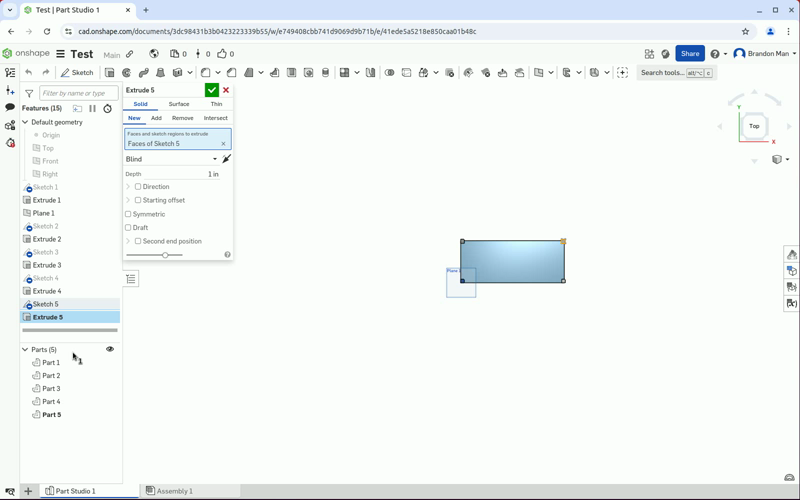
mouse_move(143, 106)
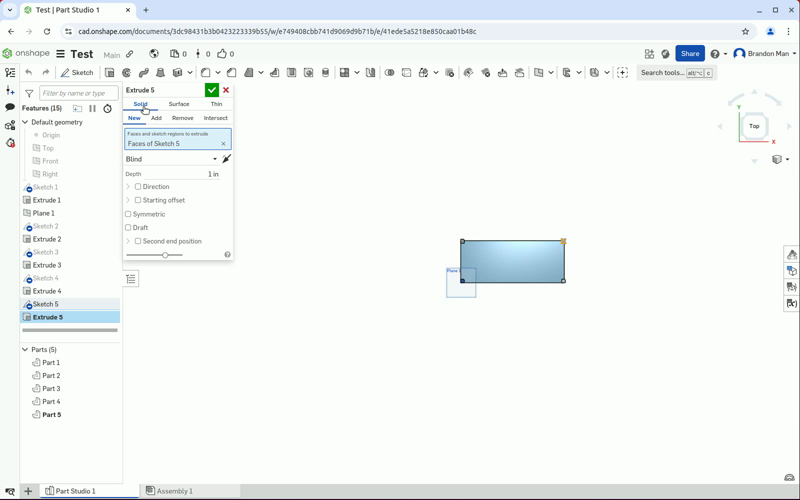
click(143, 106)
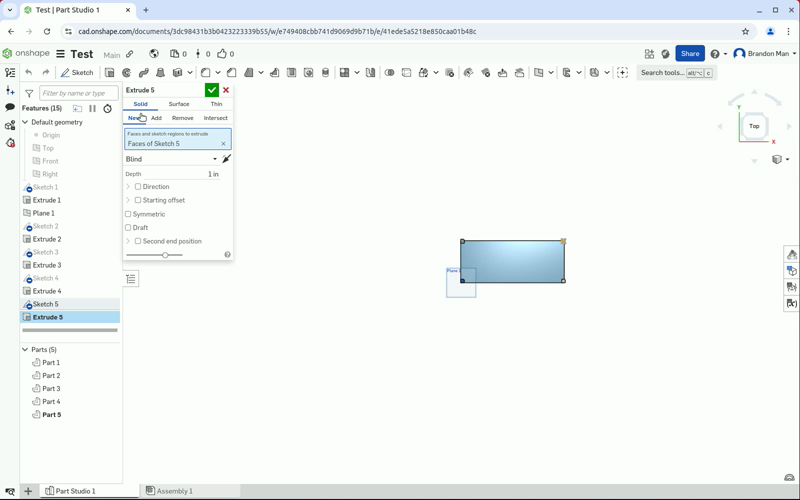
mouse_move(137, 120)
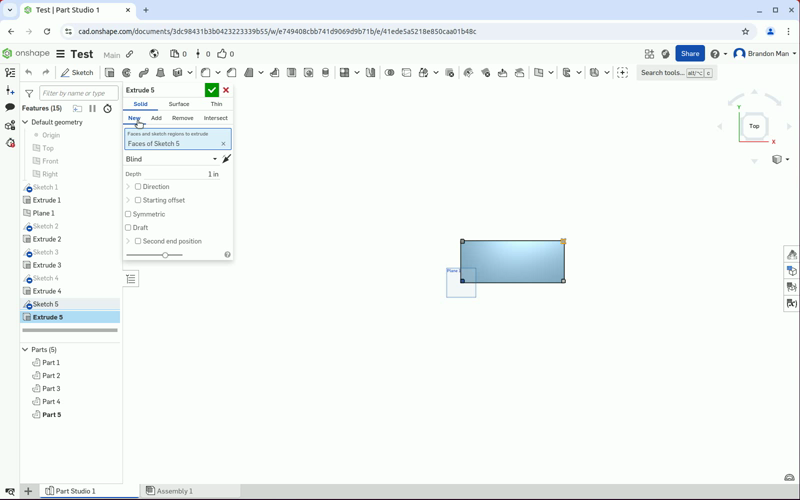
click(137, 120)
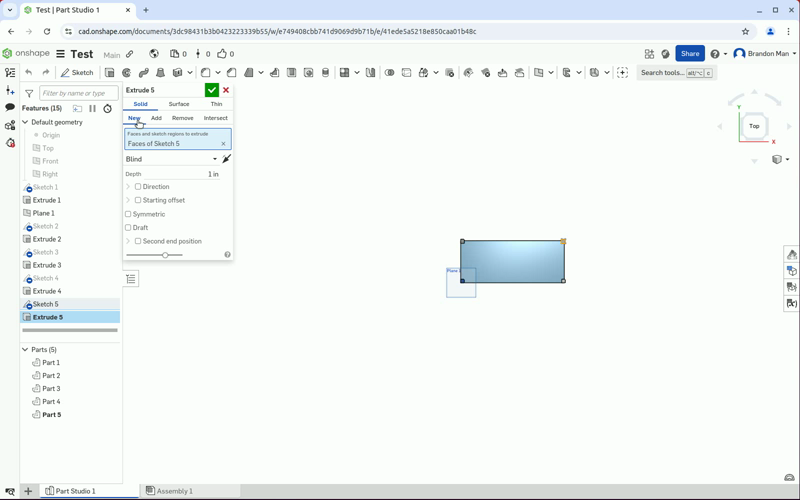
key(tab, 4)
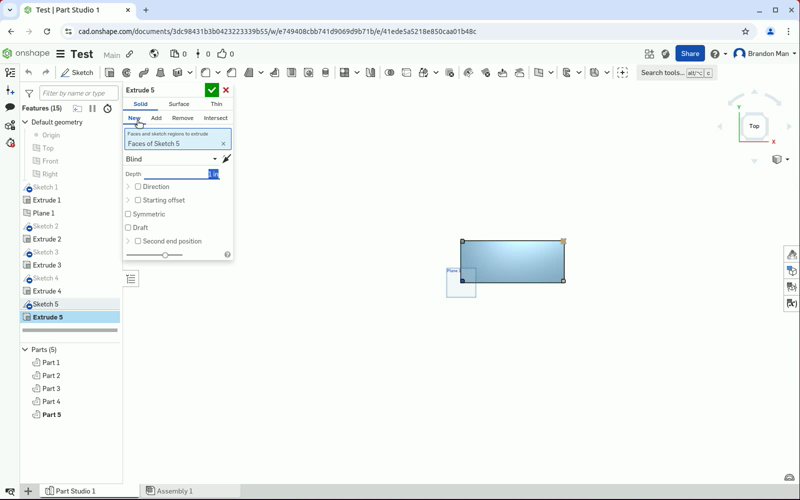
text(7.462)
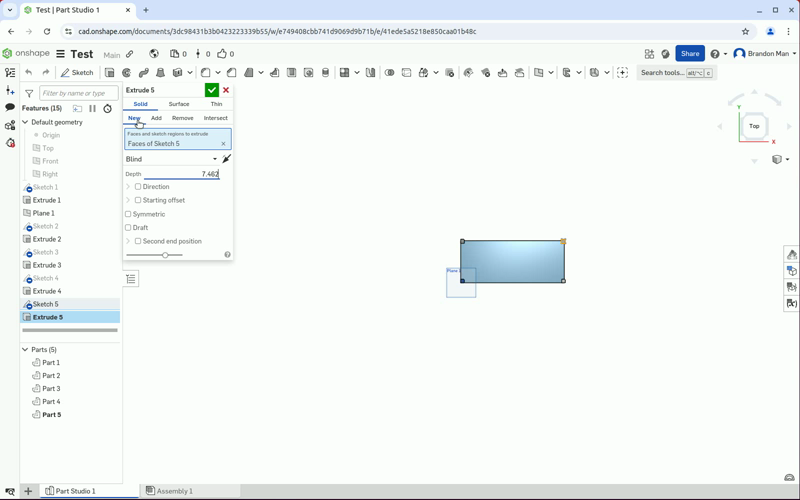
key(enter)
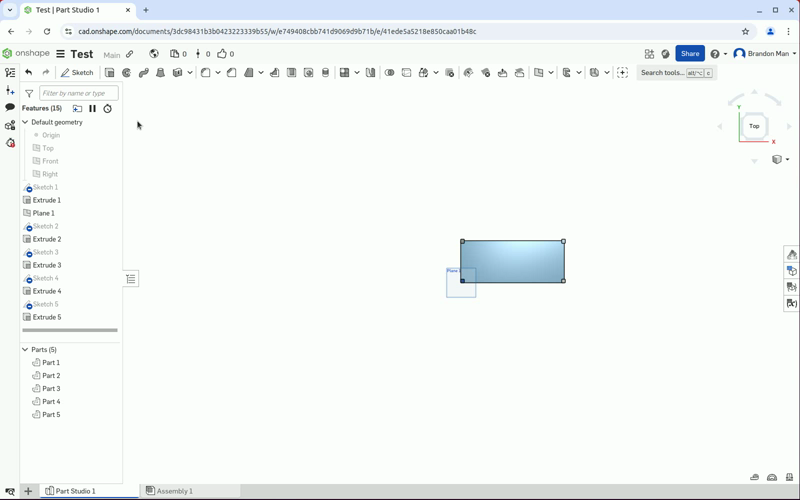
key(shift+h)
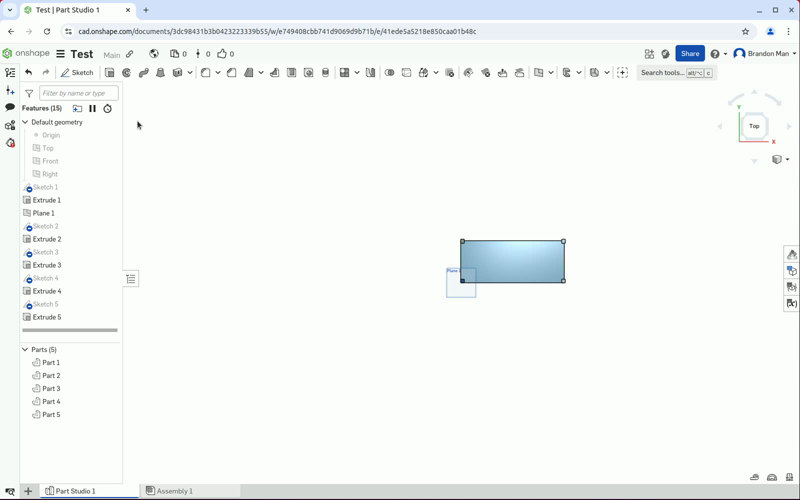
key(shift+h)
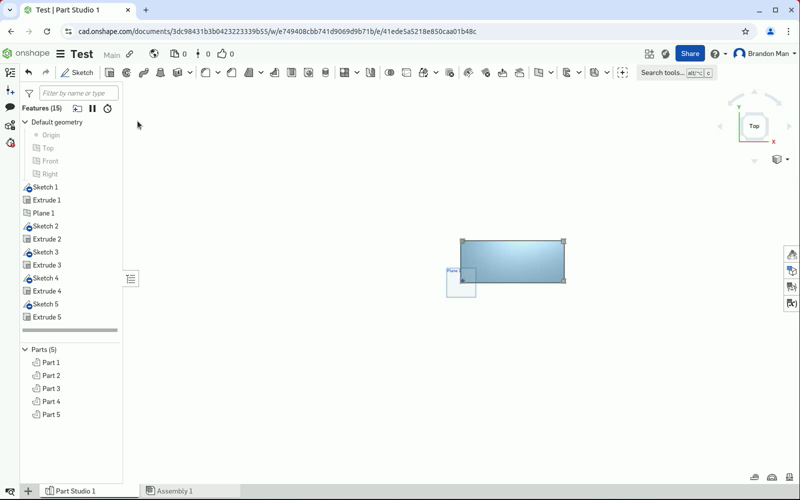
key(shift+7)
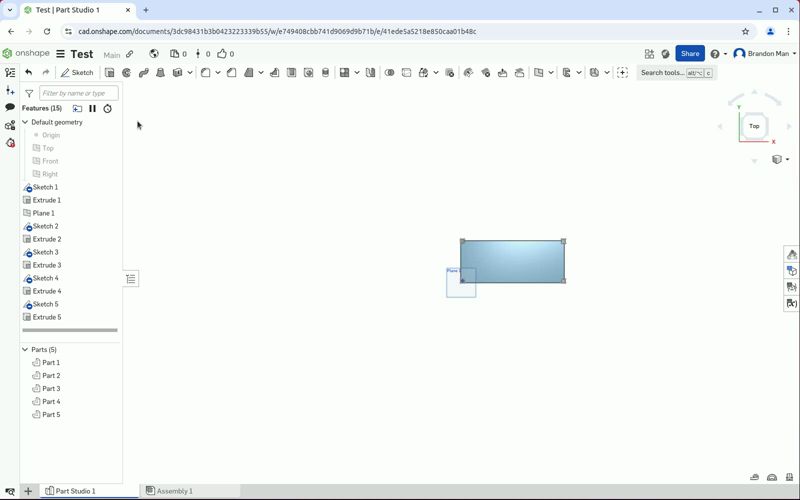
key(up, 3)
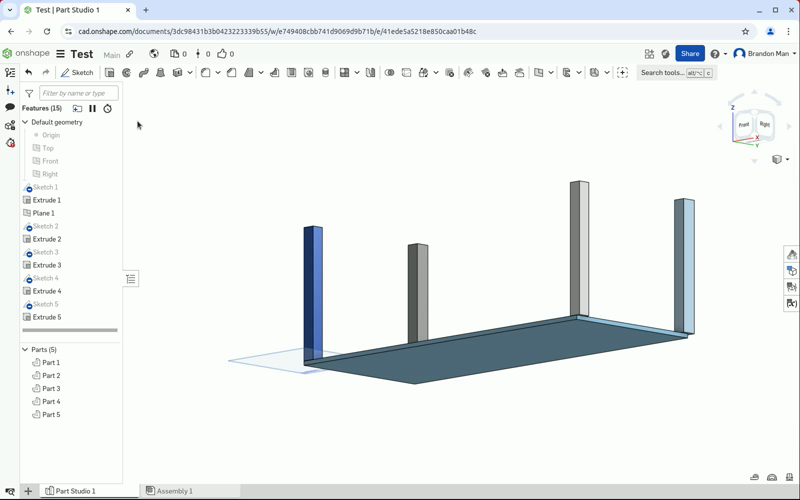
key(left, 3)
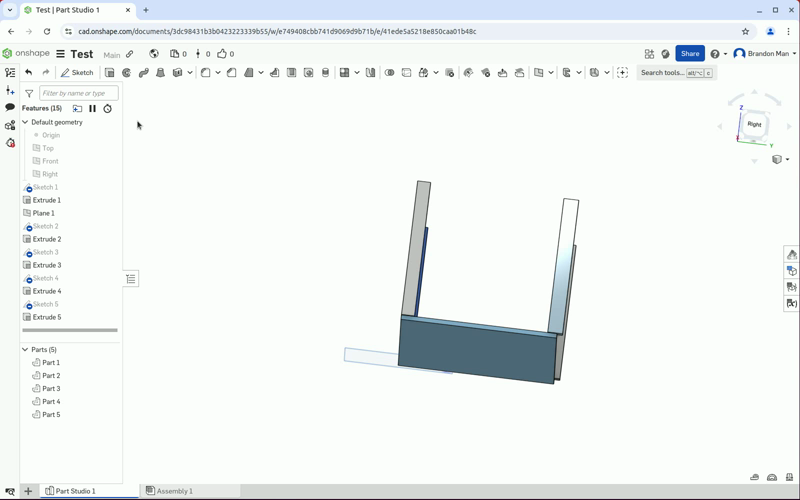
key(right, 3)
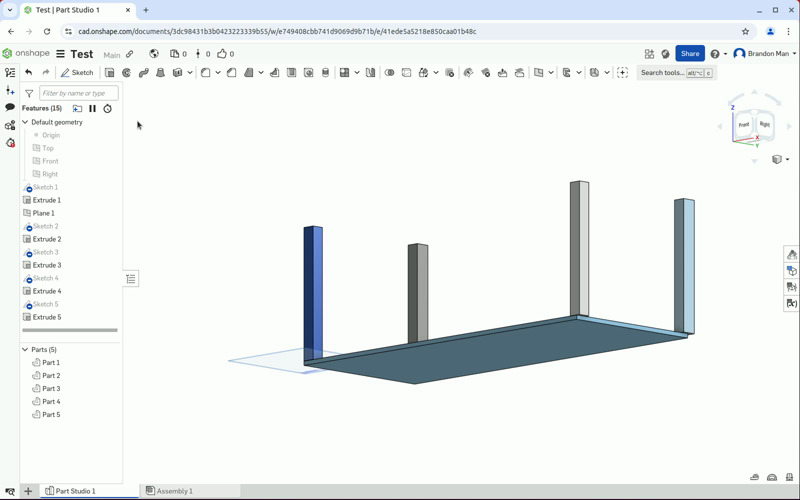
key(down, 3)
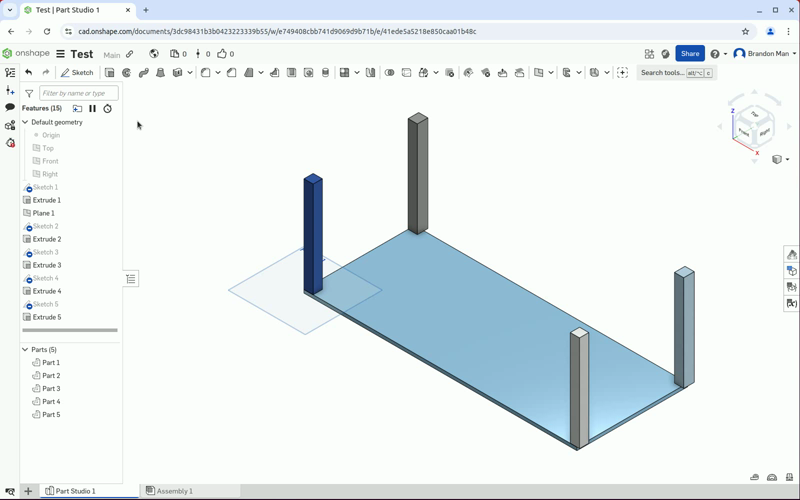
mouse_move(73, 189)
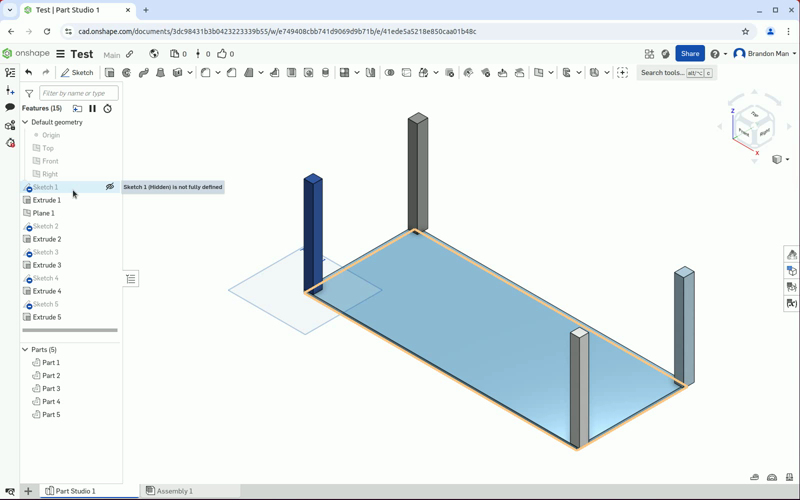
click(73, 189)